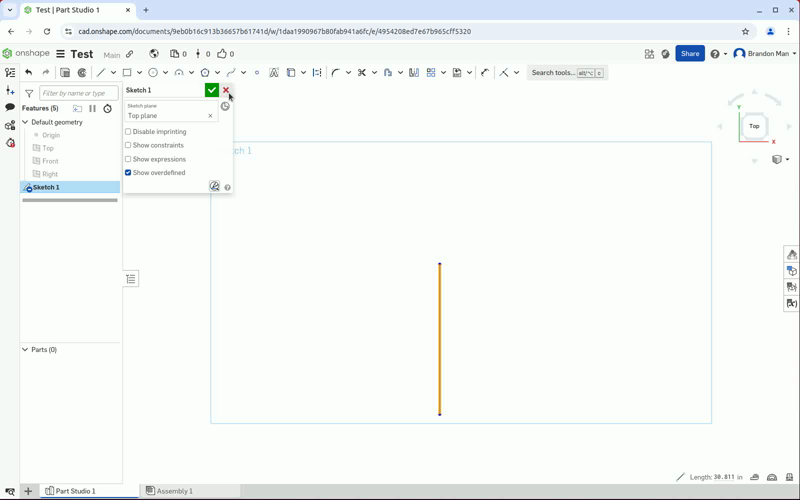
key(shift+h)
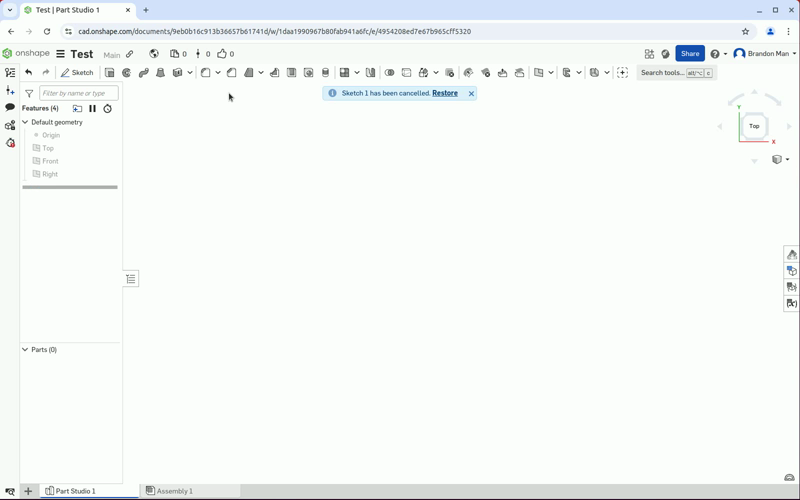
mouse_move(73, 352)
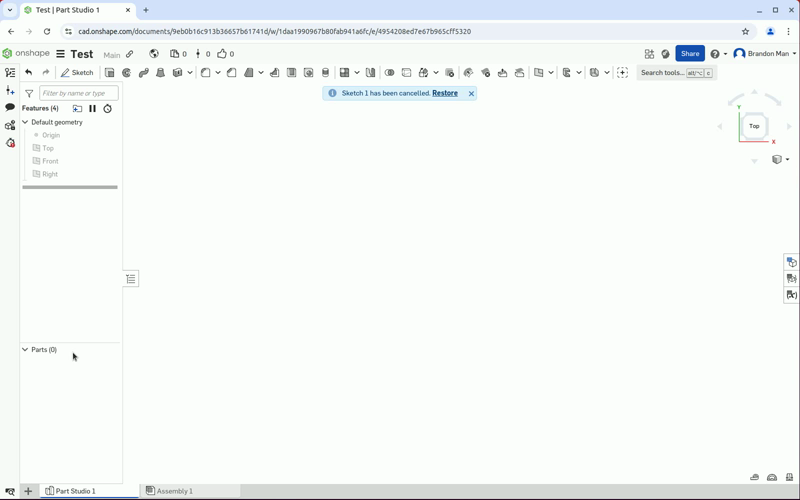
key(y)
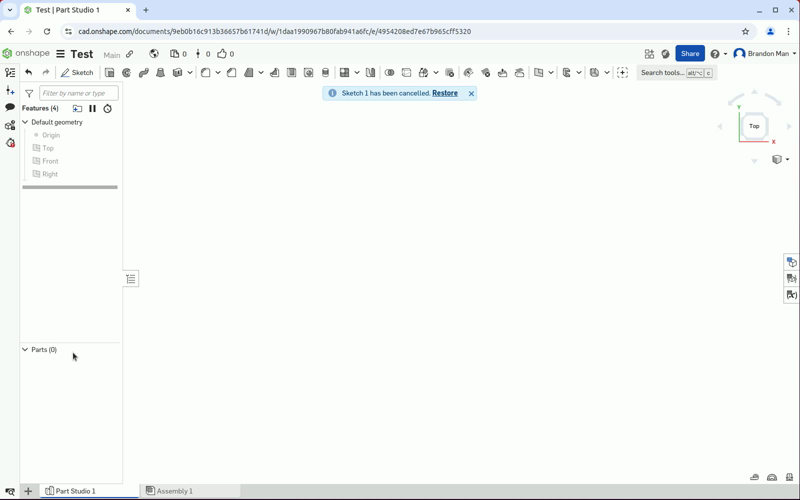
key(shift+p)
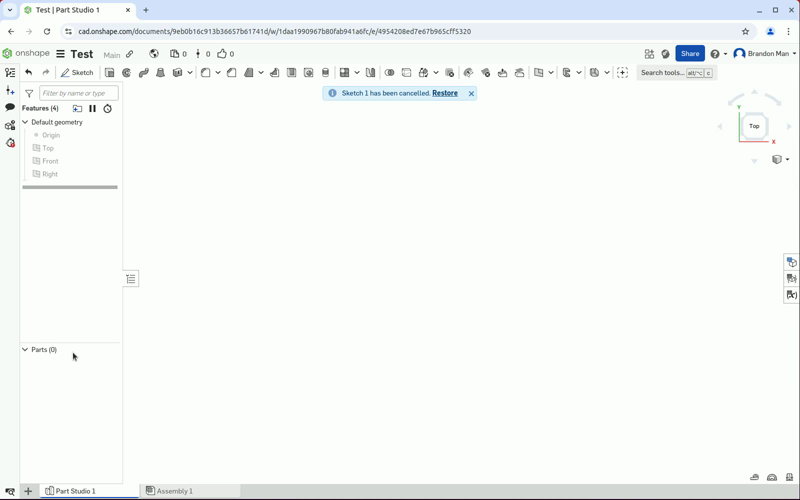
key(space)
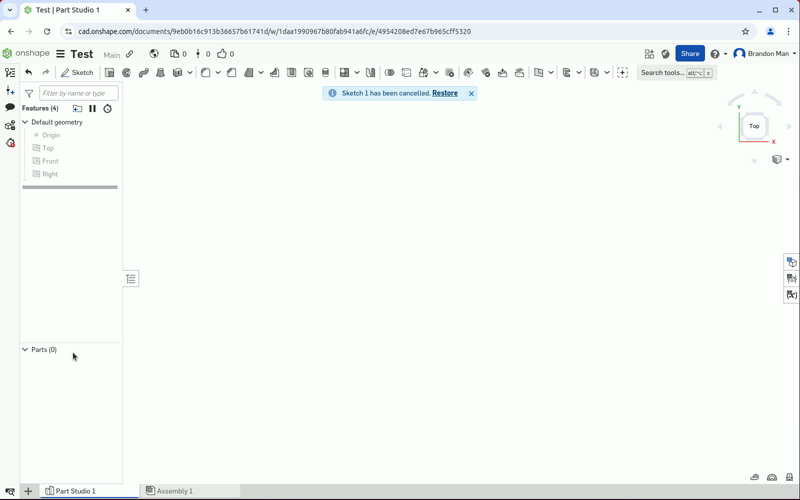
key_down(shift)
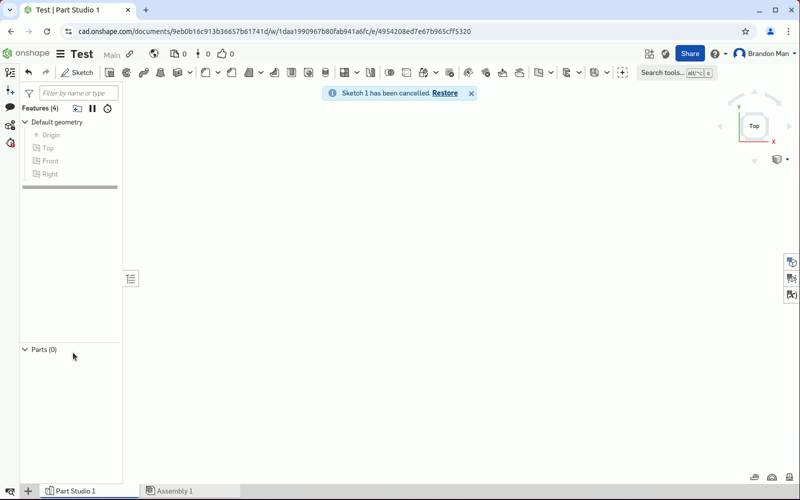
key(up)
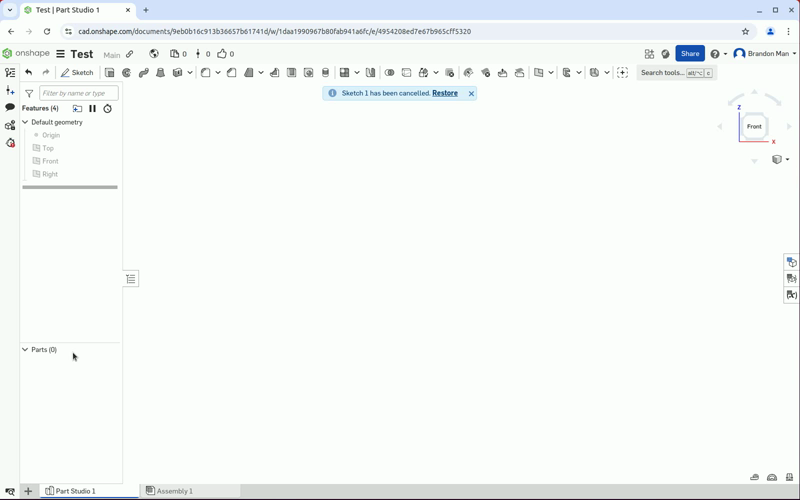
key_up(shift)
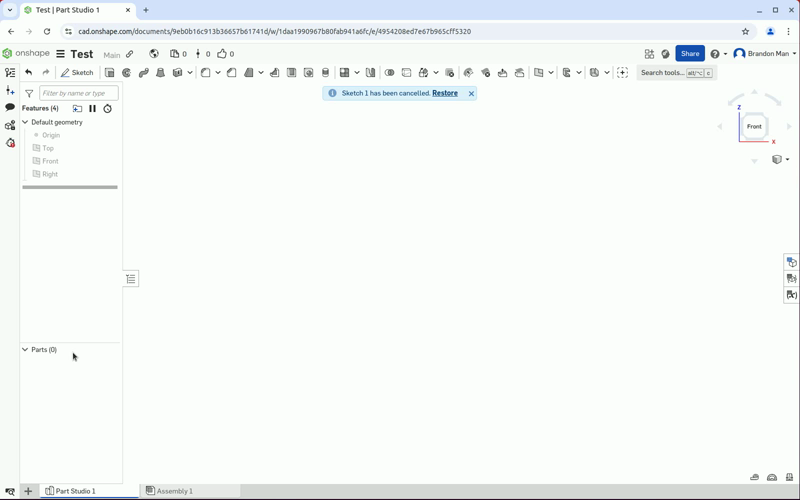
mouse_move(73, 352)
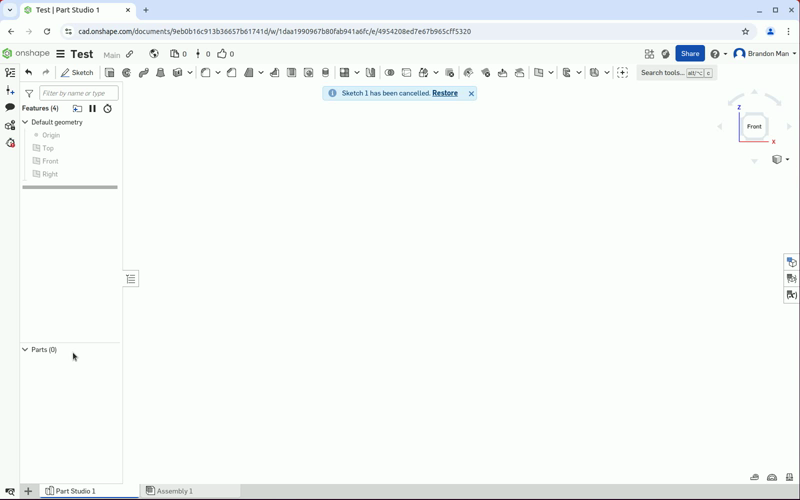
key(shift+y)
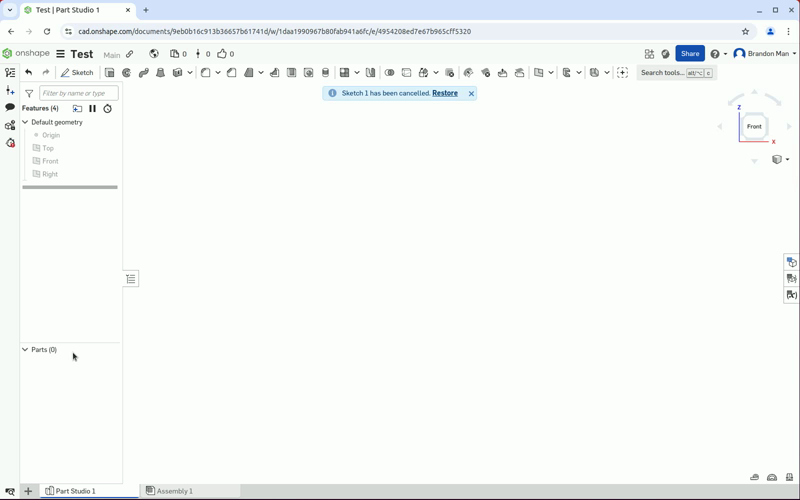
key(shift+s)
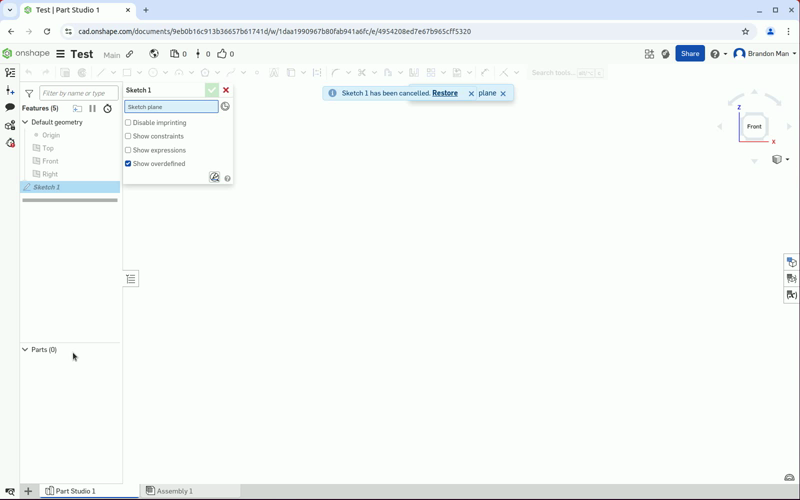
mouse_move(73, 163)
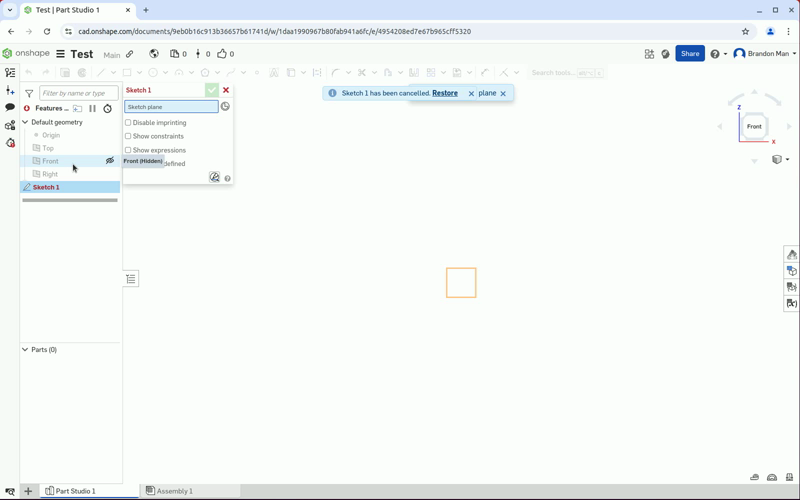
click(73, 163)
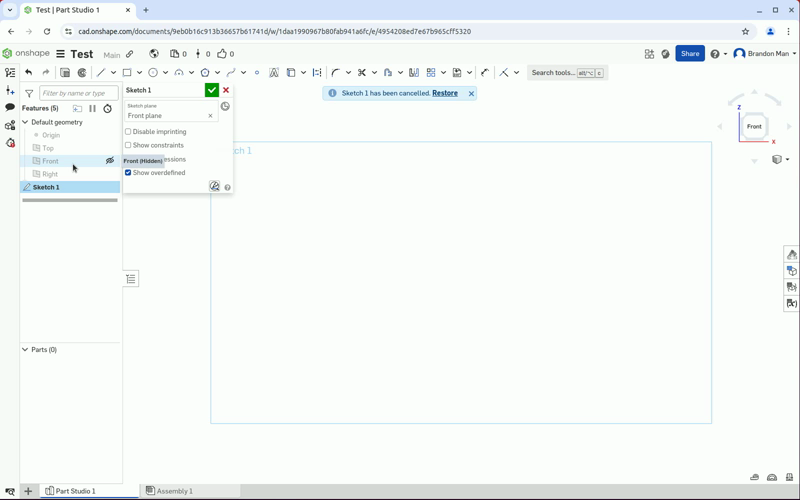
mouse_move(73, 352)
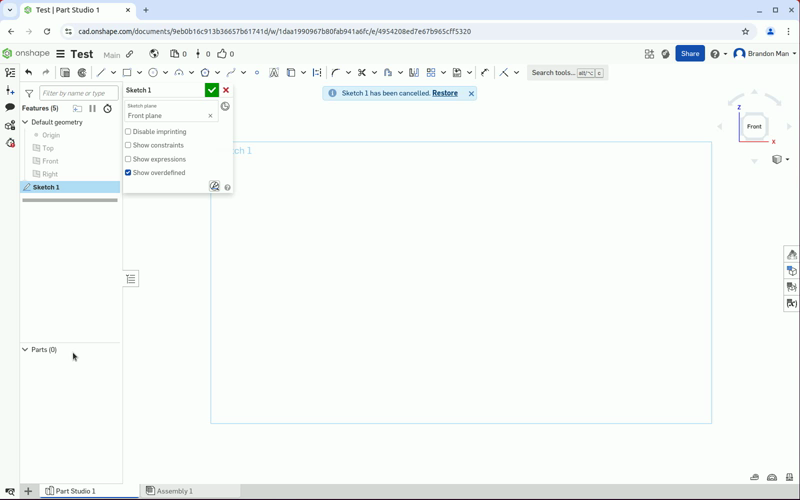
key(y)
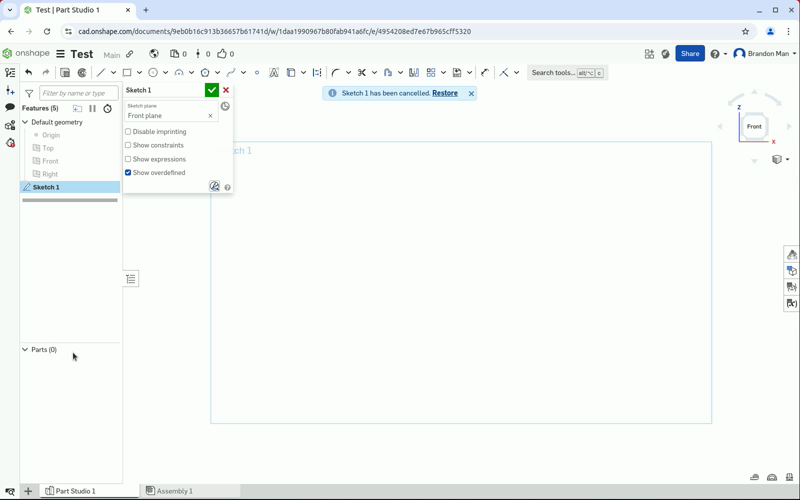
key(l)
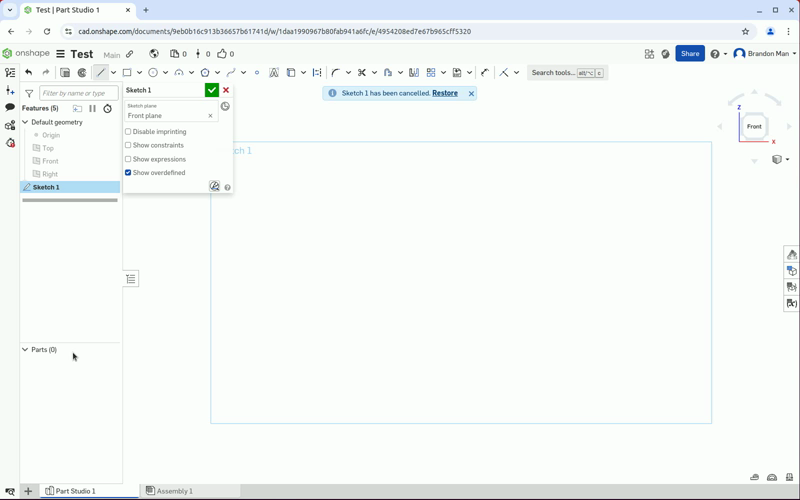
key_down(shift)
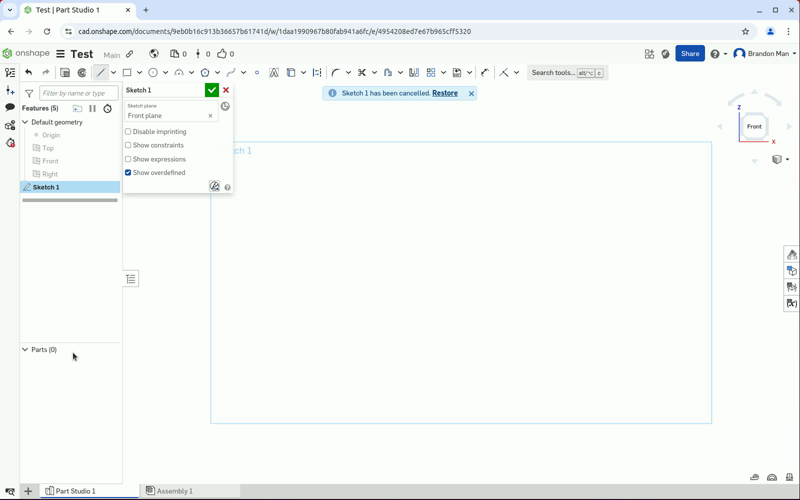
mouse_move(460, 282)
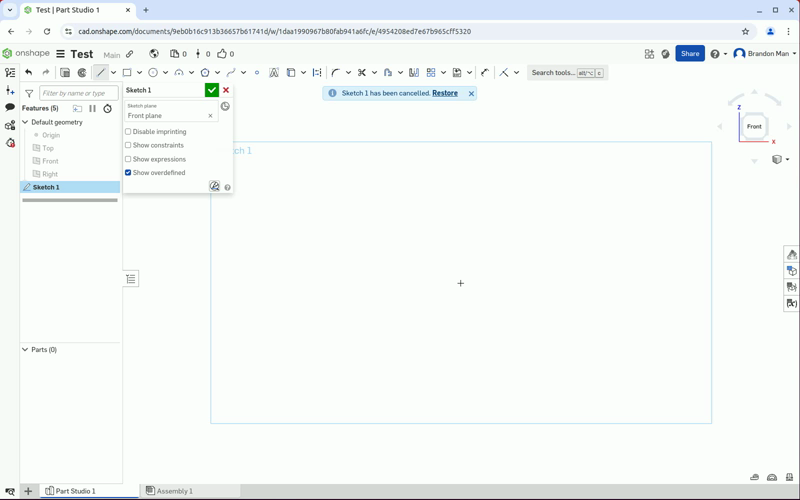
click(460, 282)
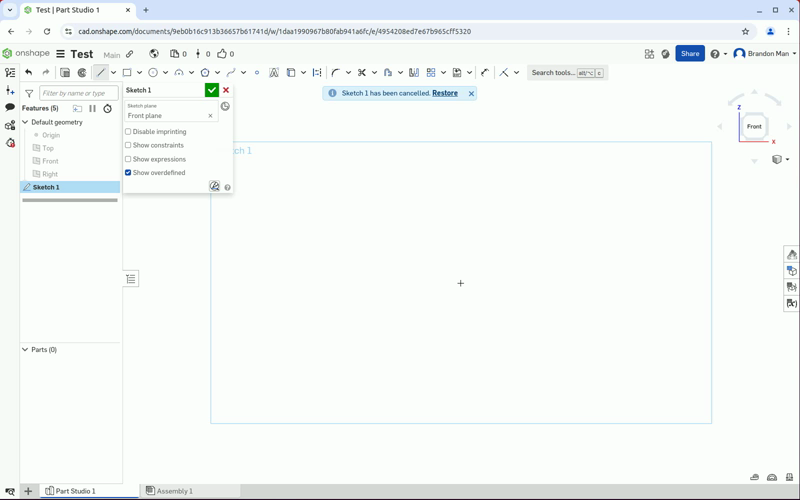
key_up(shift)
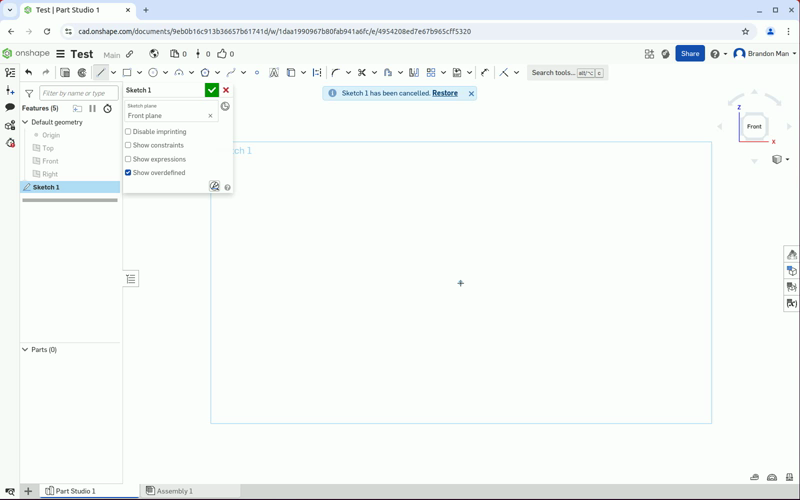
key_down(shift)
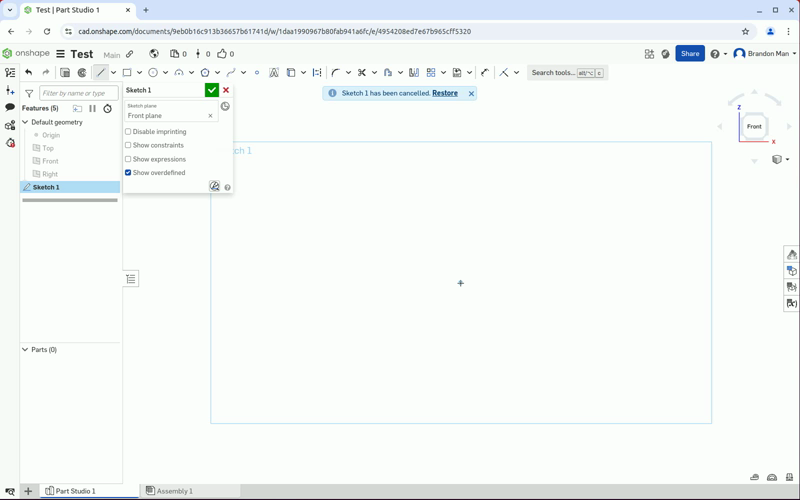
mouse_move(522, 282)
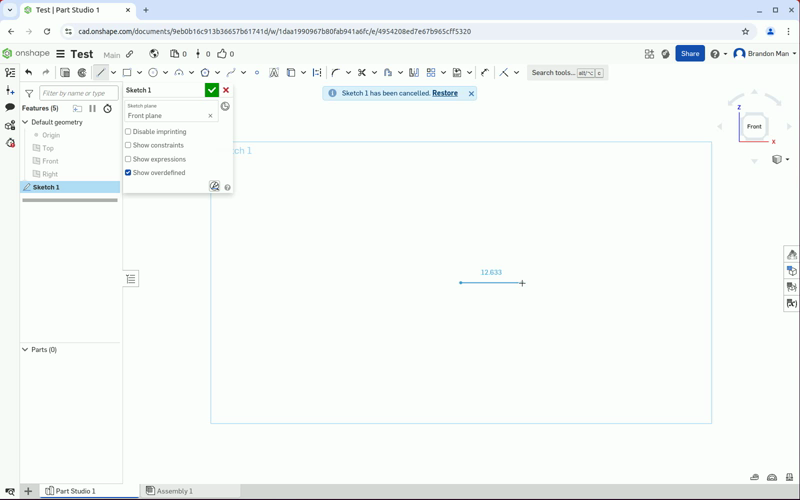
click(522, 282)
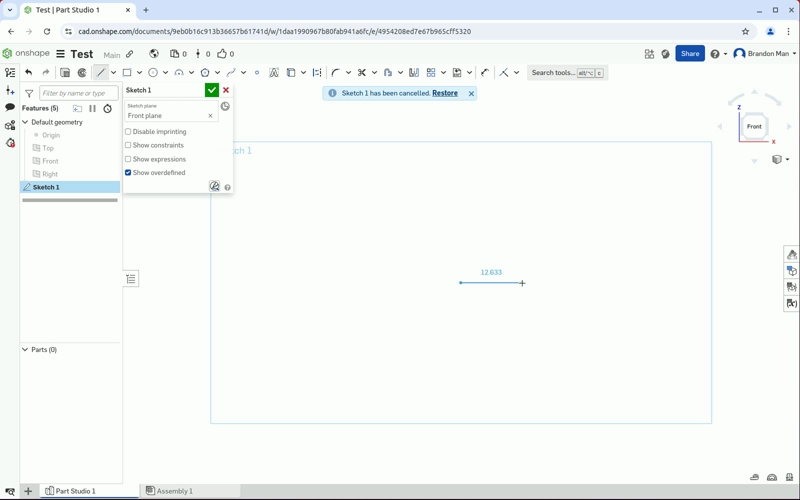
key_up(shift)
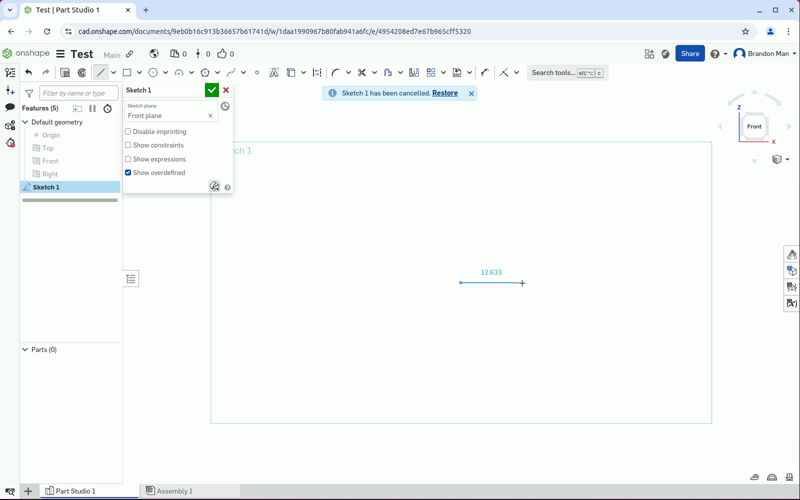
key_down(shift)
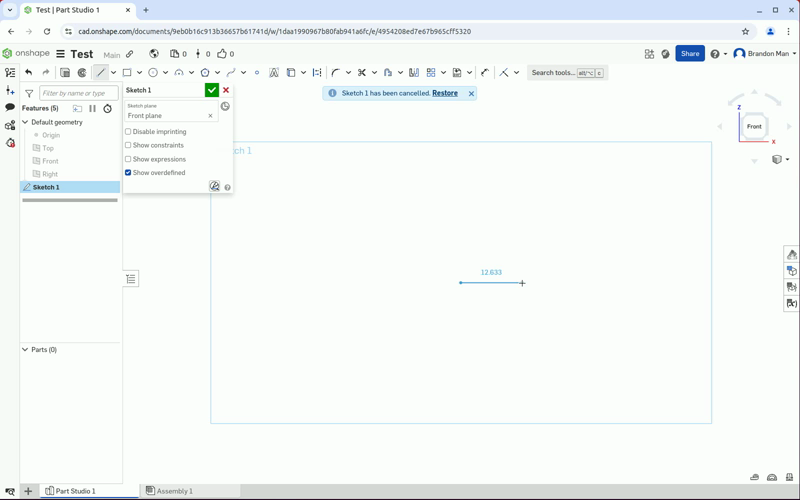
mouse_move(552, 282)
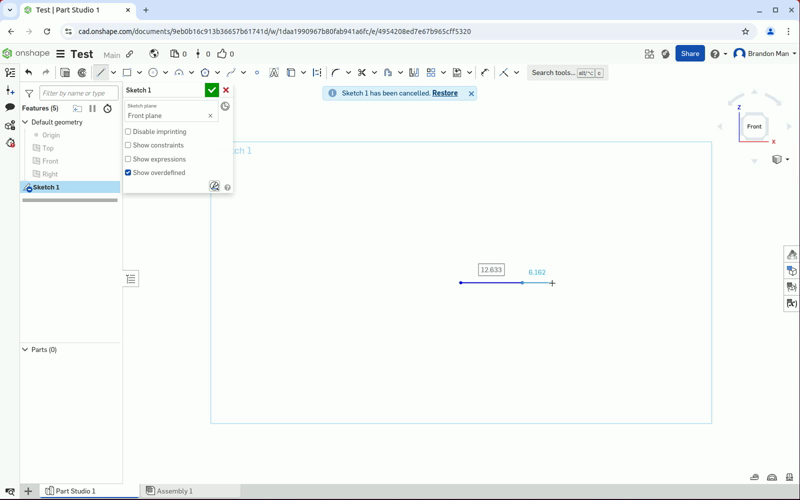
mouse_move(522, 248)
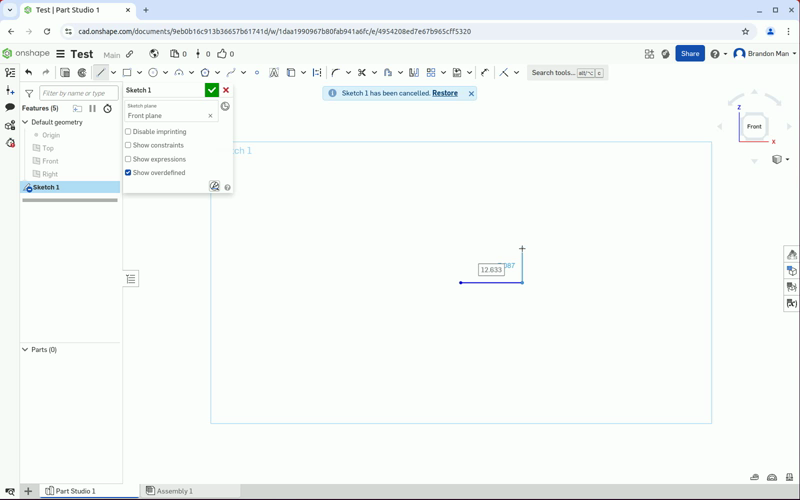
click(522, 248)
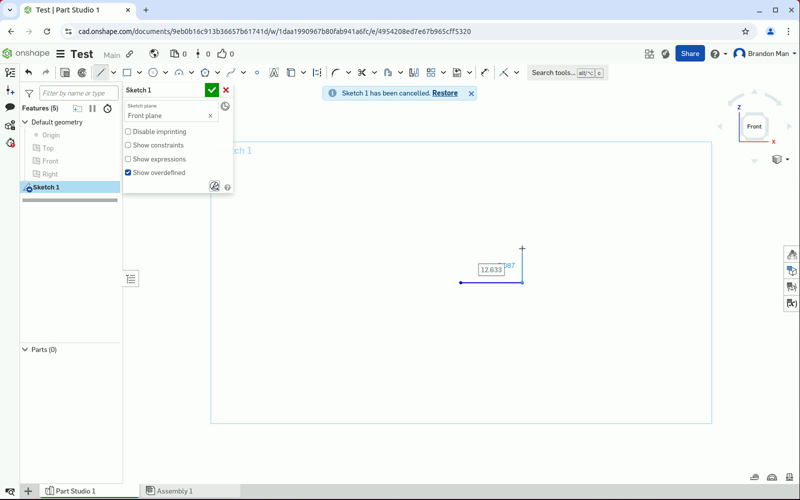
key_up(shift)
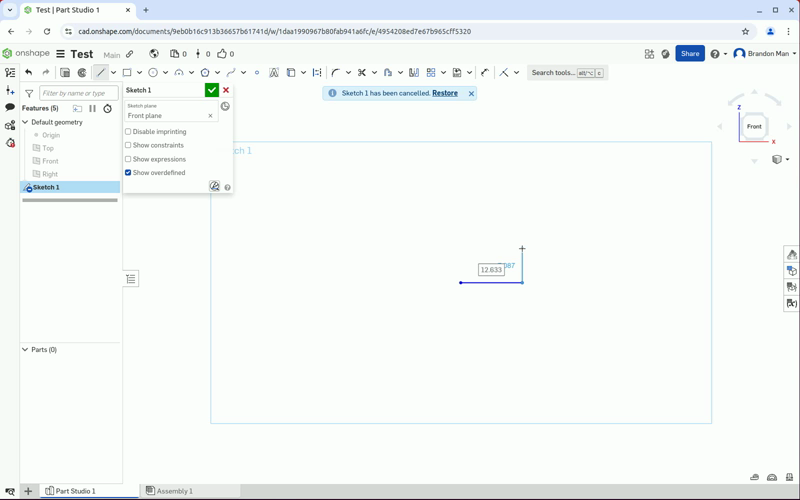
key_down(shift)
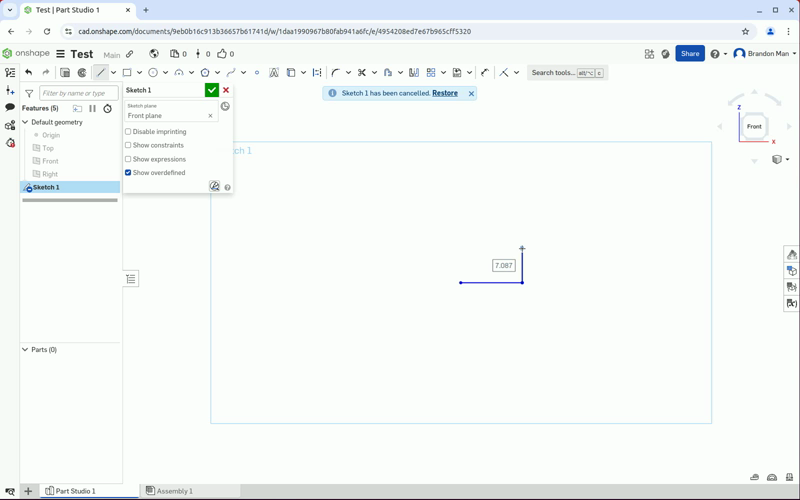
mouse_move(460, 248)
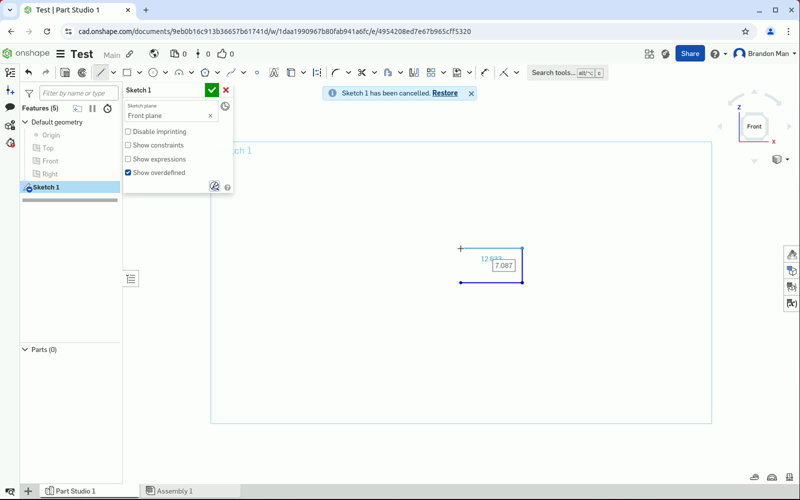
click(460, 248)
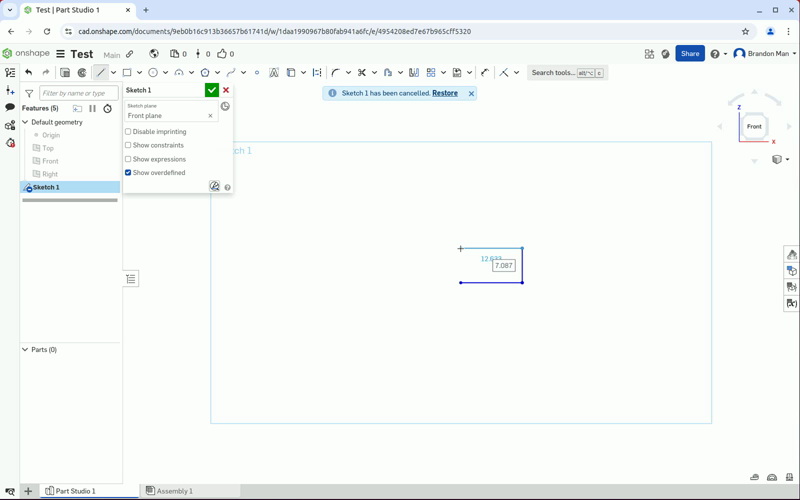
key_up(shift)
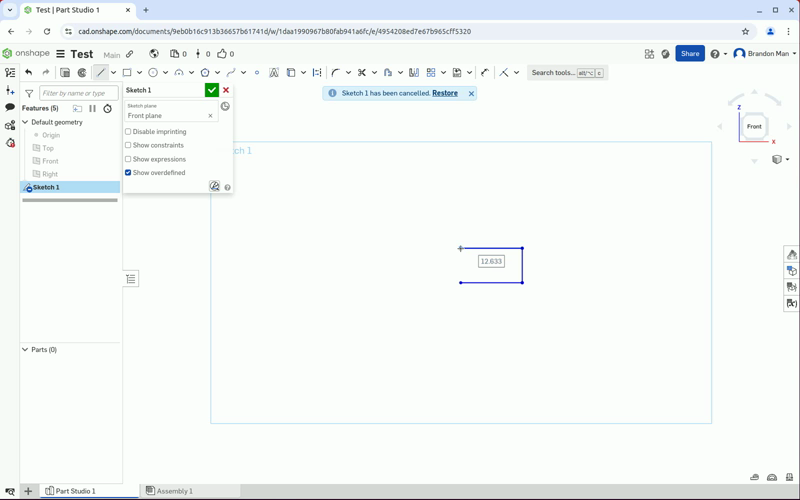
mouse_move(490, 248)
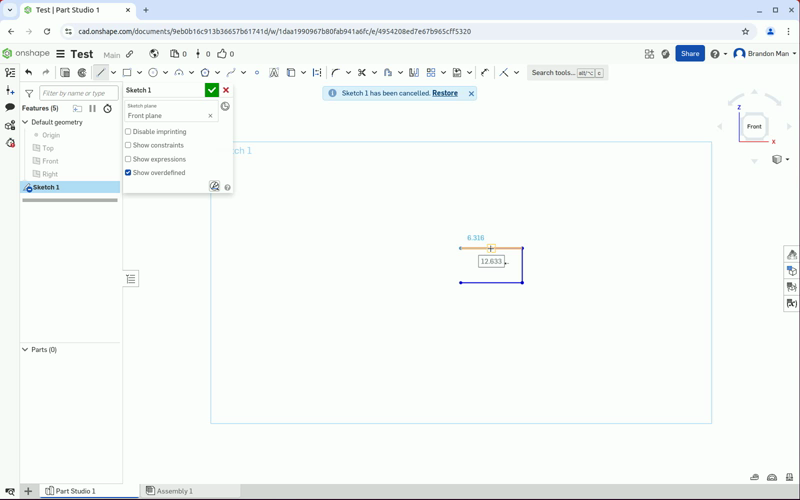
key_down(shift)
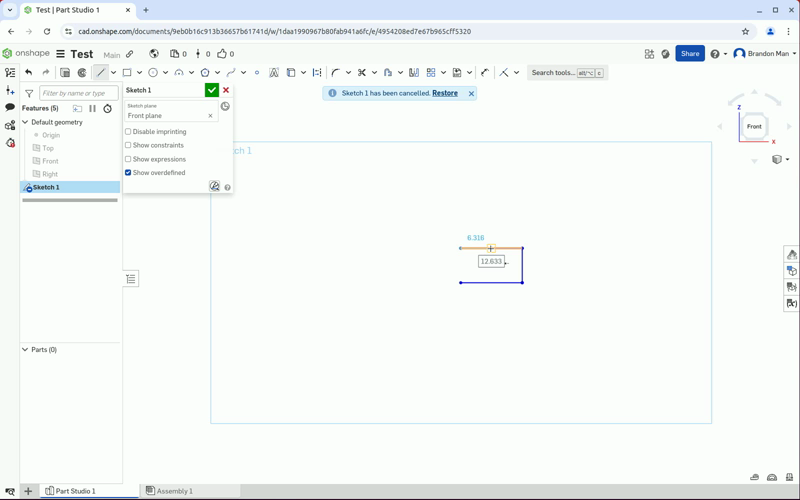
mouse_move(460, 282)
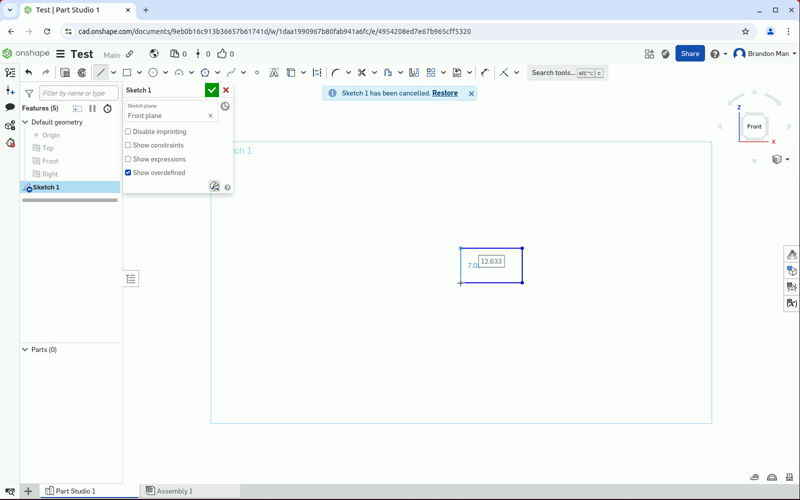
key_up(shift)
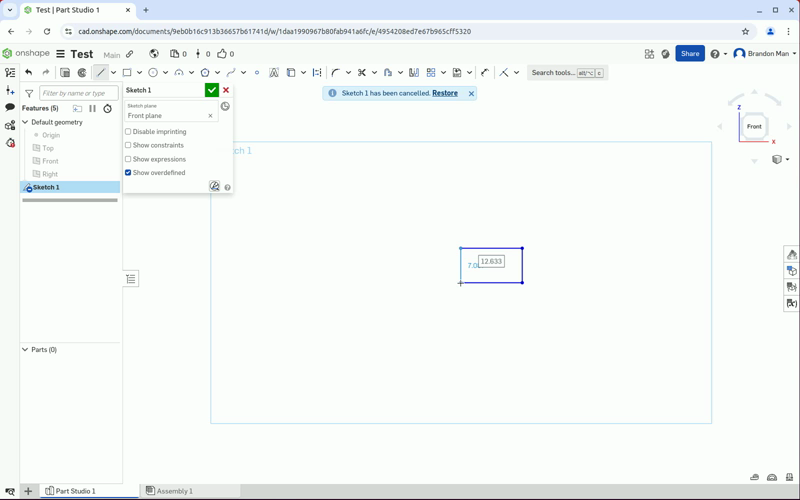
click(460, 282)
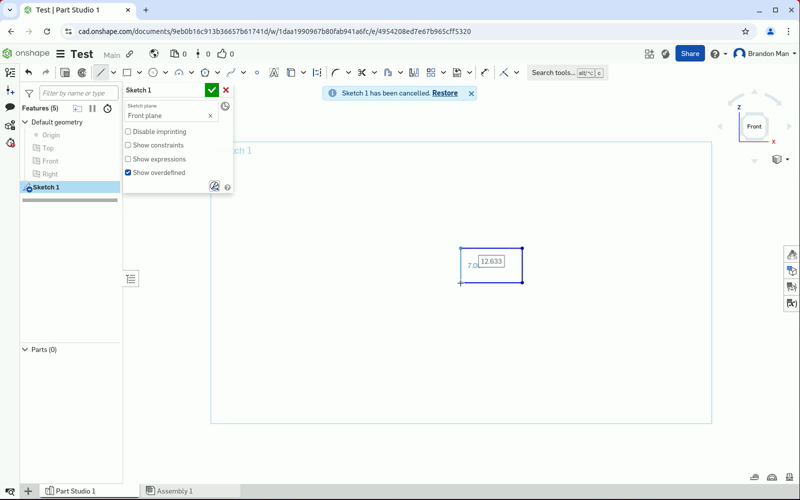
key(esc)
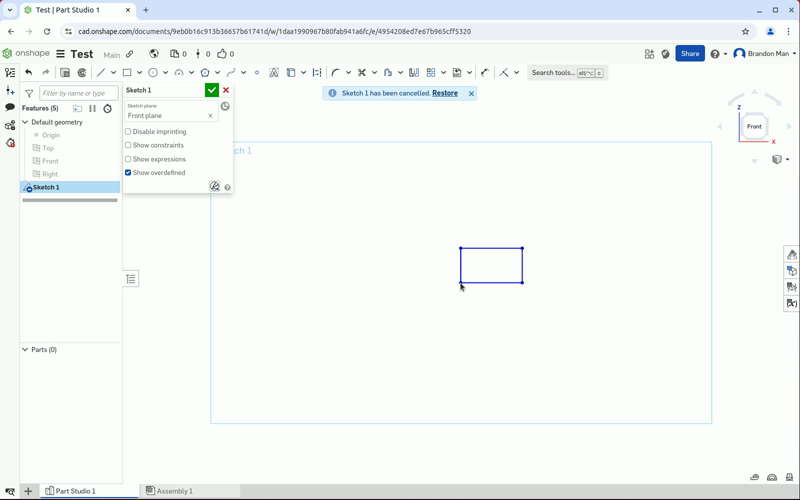
key(l)
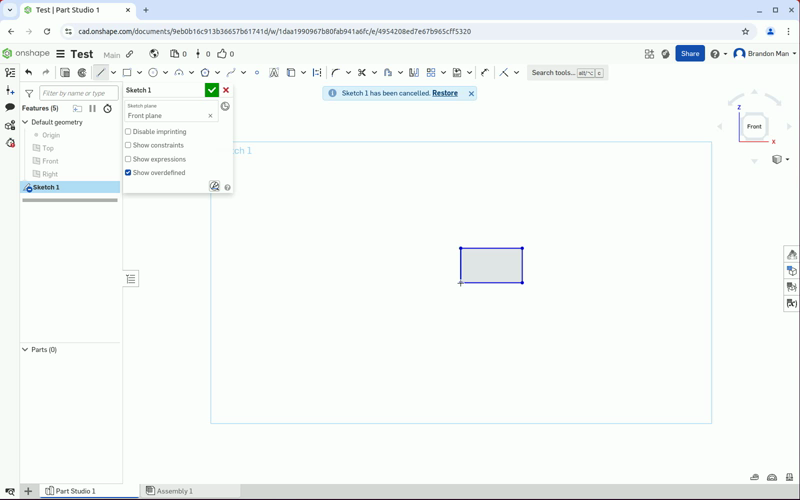
key_down(shift)
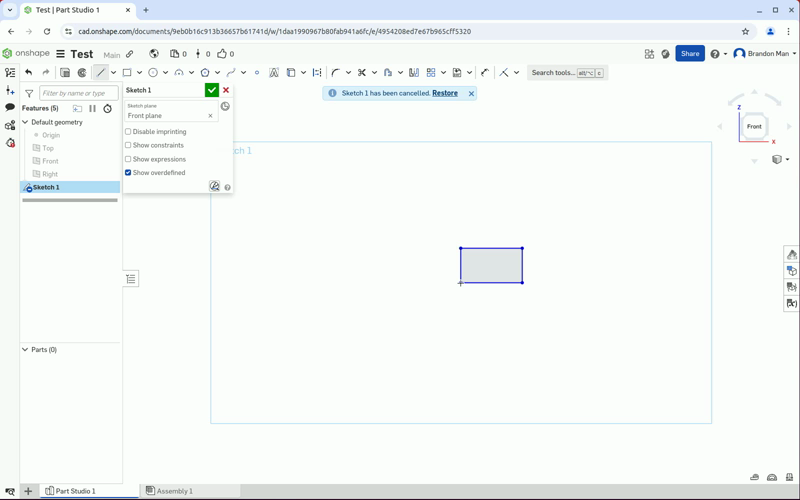
mouse_move(461, 281)
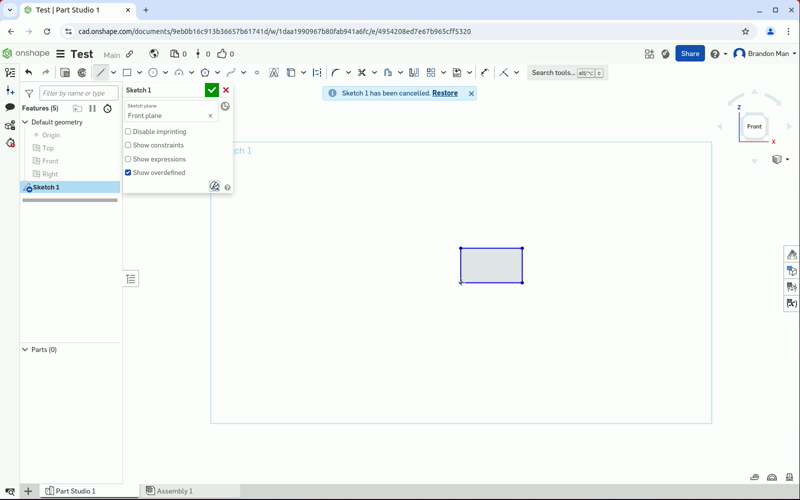
scroll(6)
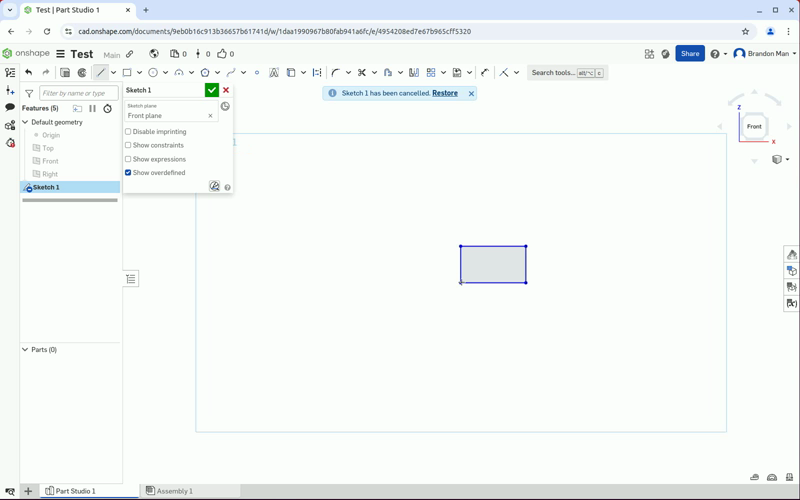
scroll(6)
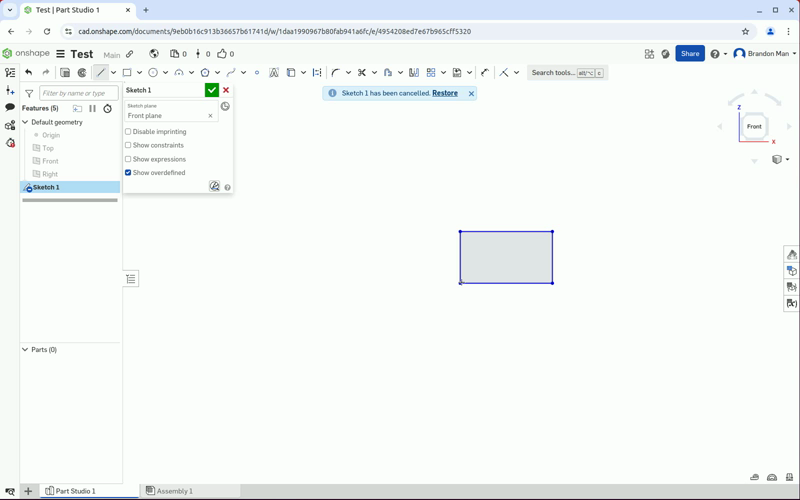
scroll(6)
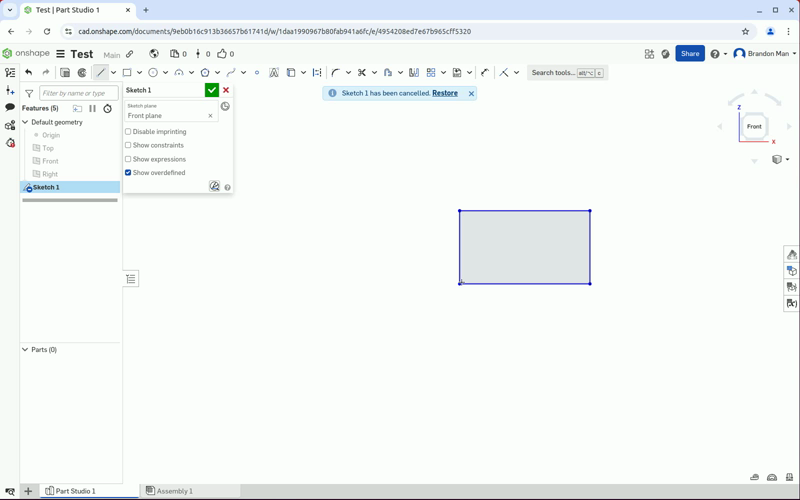
scroll(6)
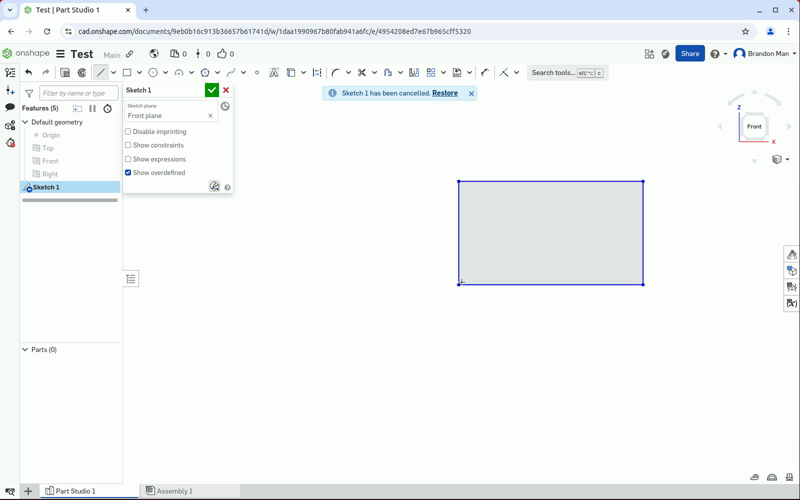
scroll(6)
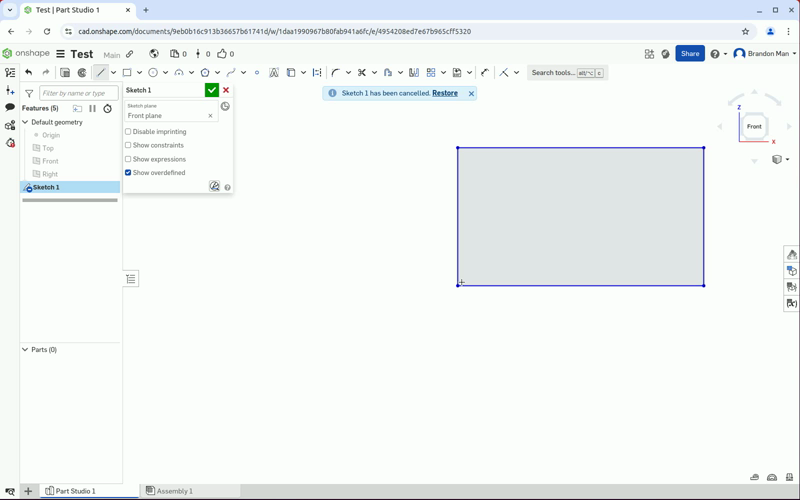
scroll(6)
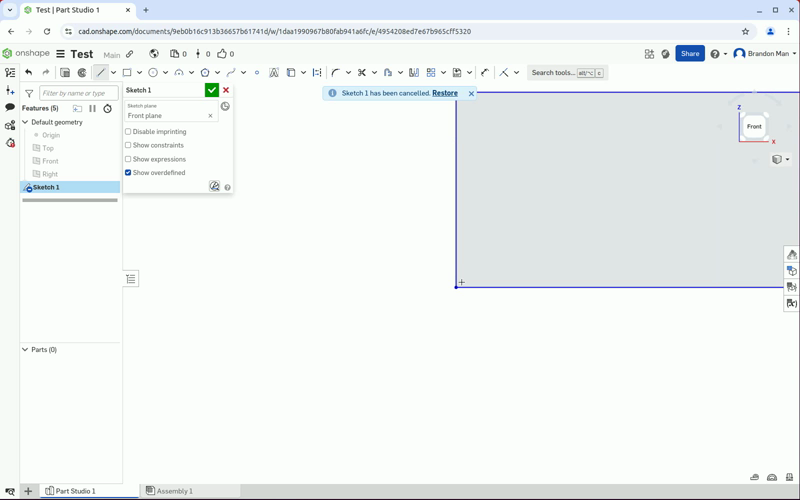
scroll(6)
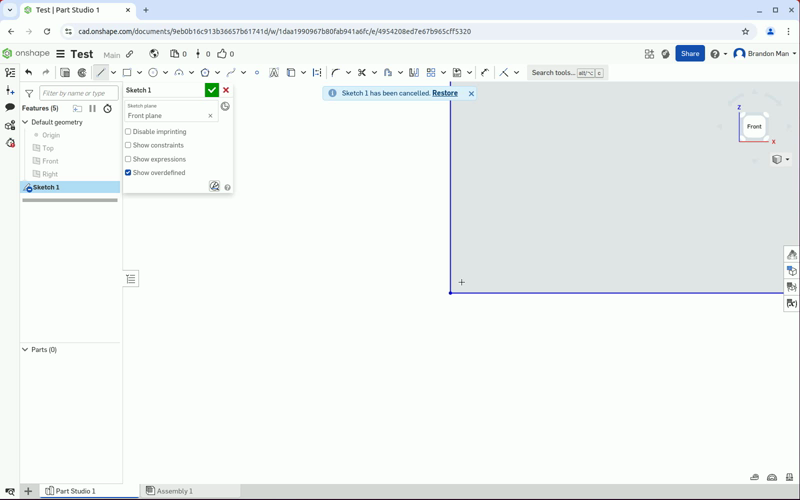
click(461, 281)
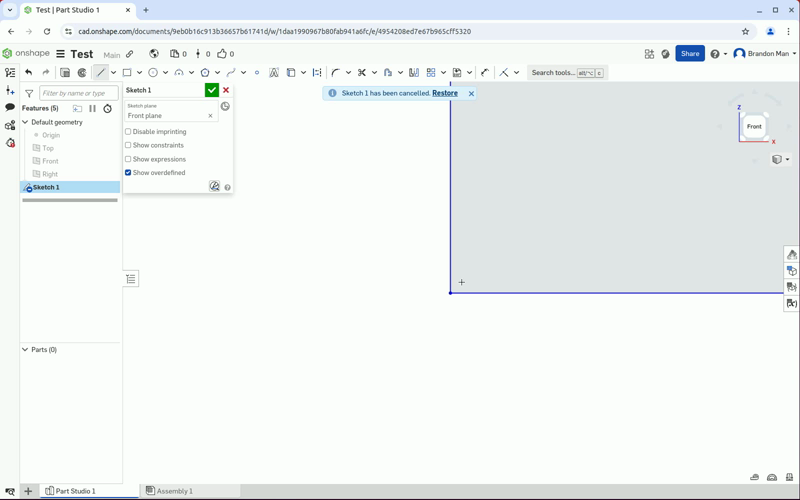
scroll(-6)
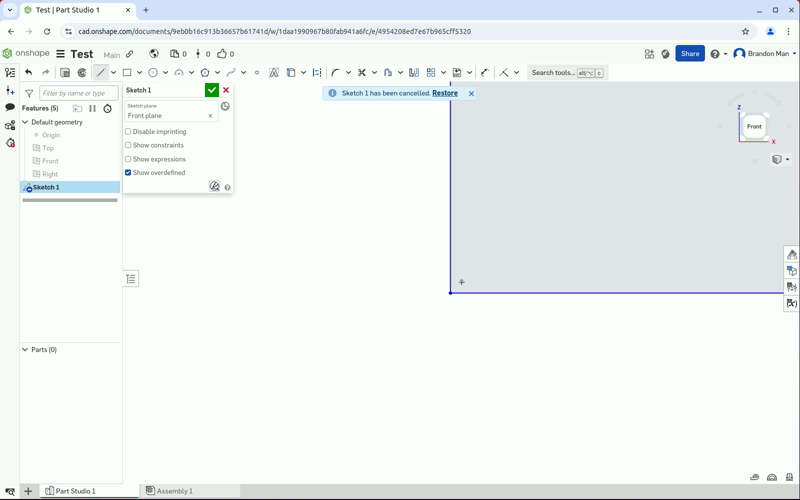
scroll(-6)
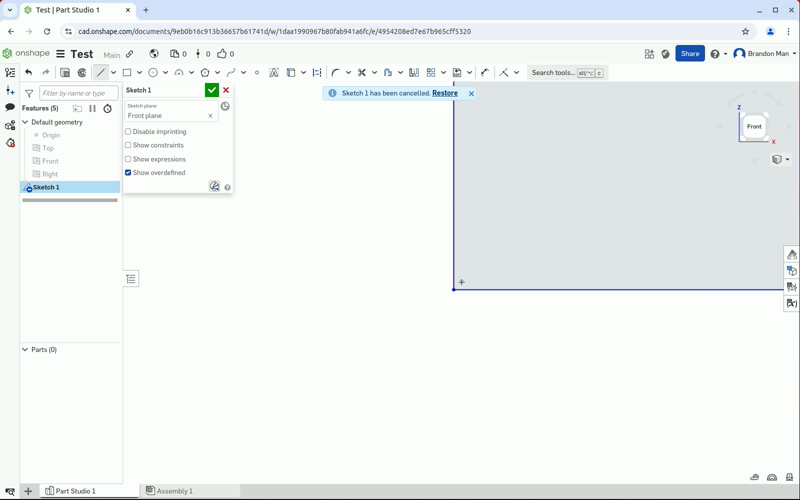
scroll(-6)
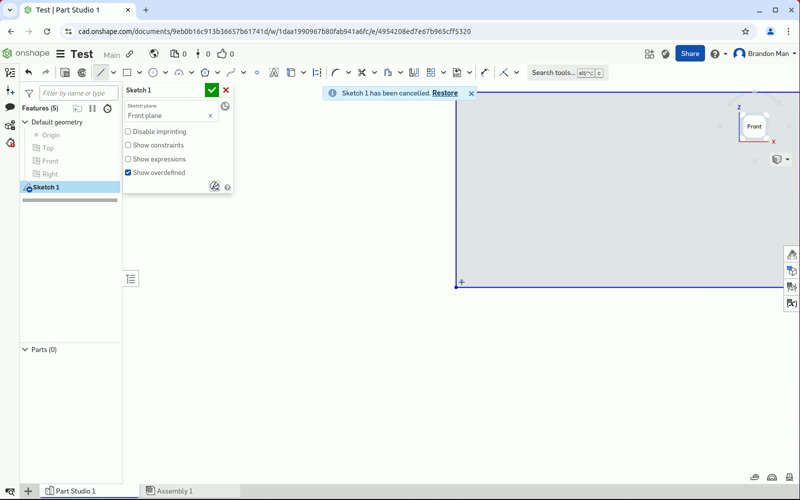
scroll(-6)
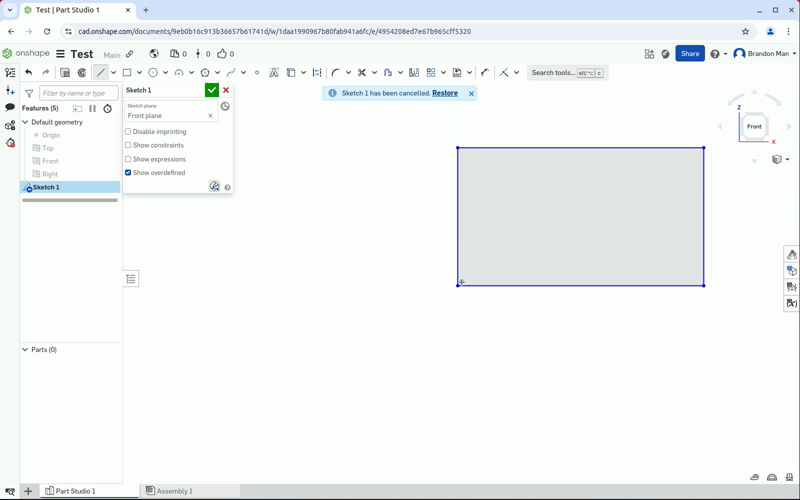
scroll(-6)
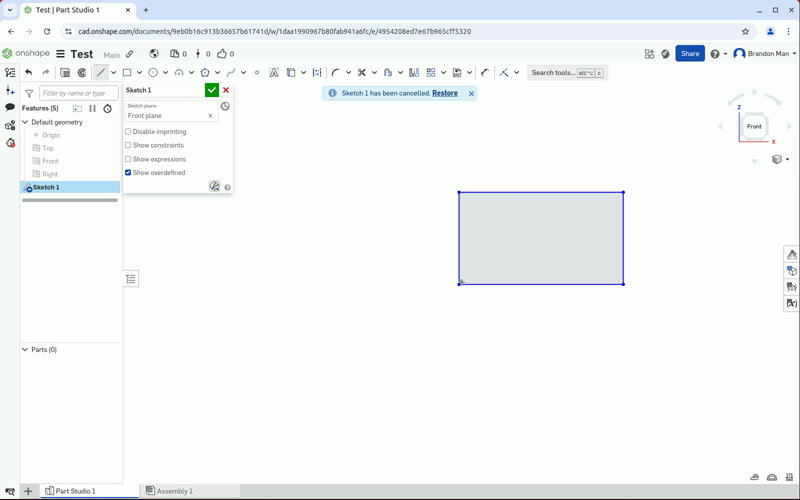
scroll(-6)
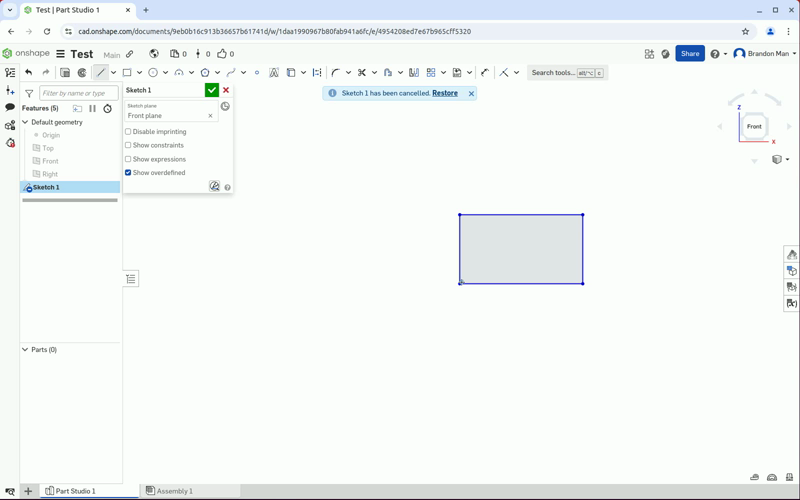
scroll(-6)
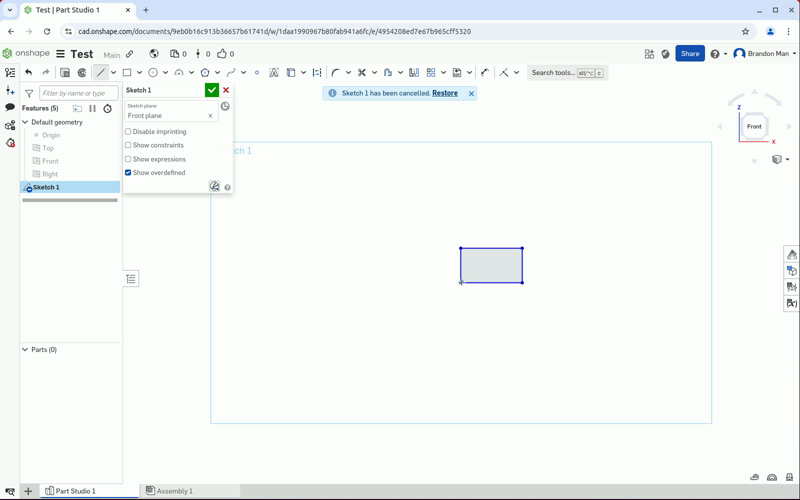
key_up(shift)
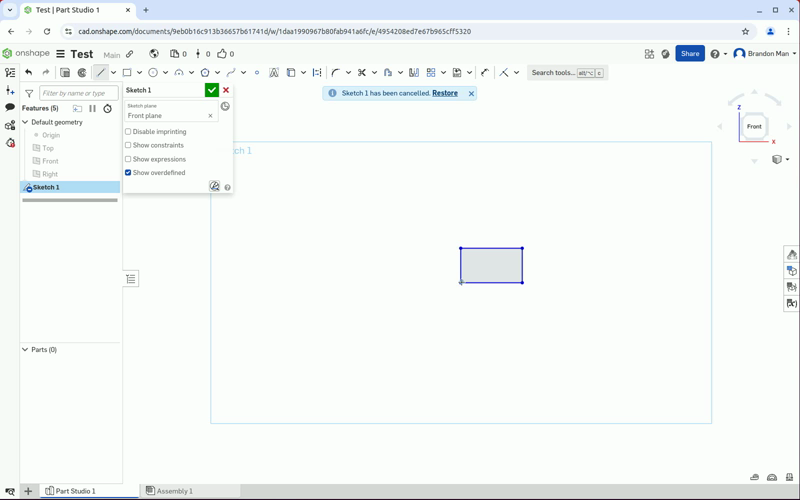
key_down(shift)
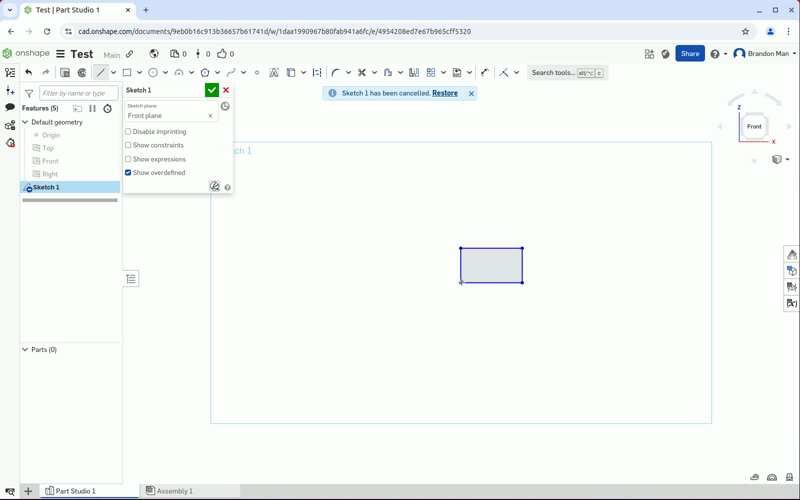
mouse_move(492, 281)
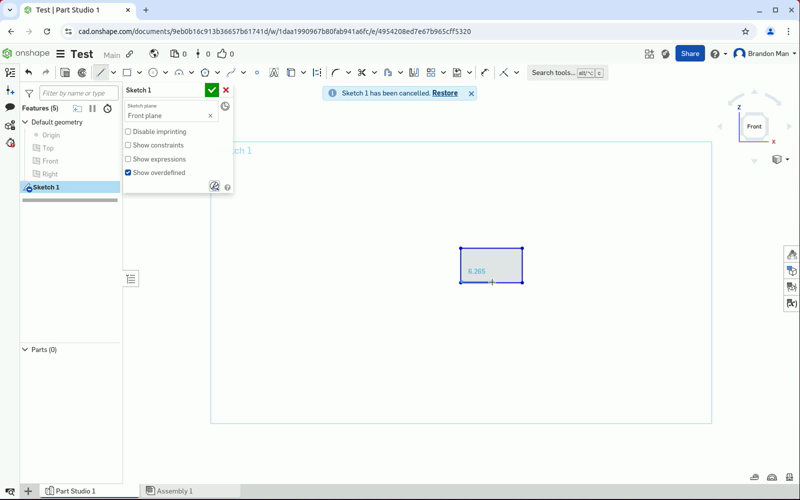
mouse_move(521, 281)
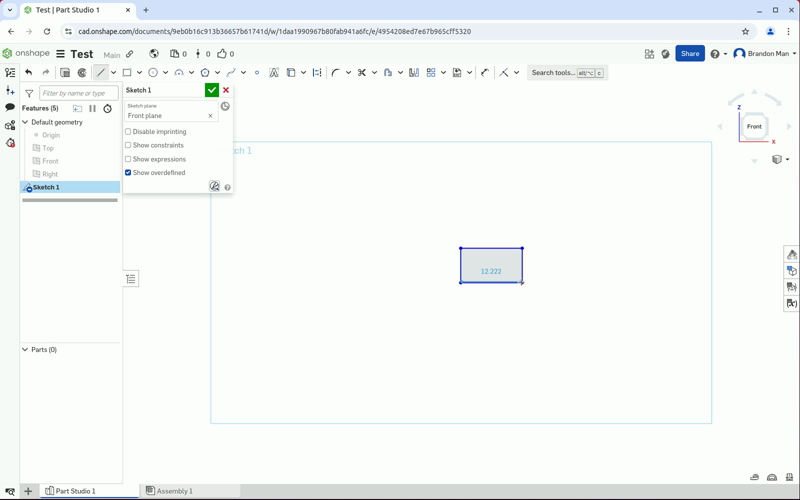
scroll(6)
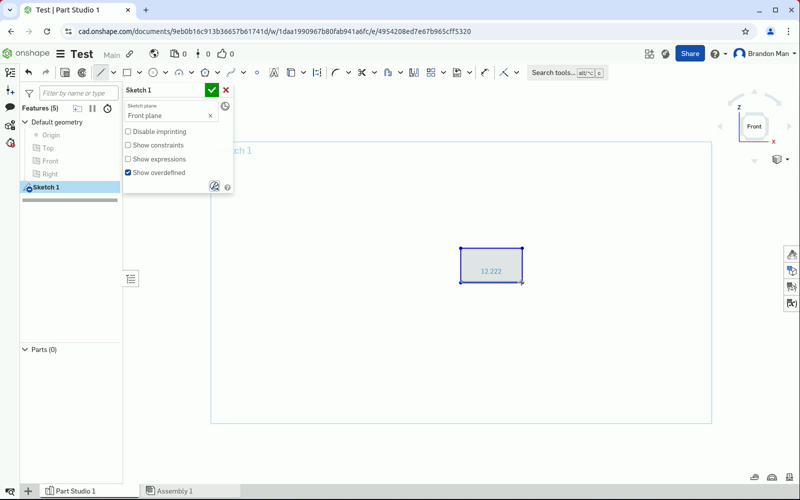
scroll(6)
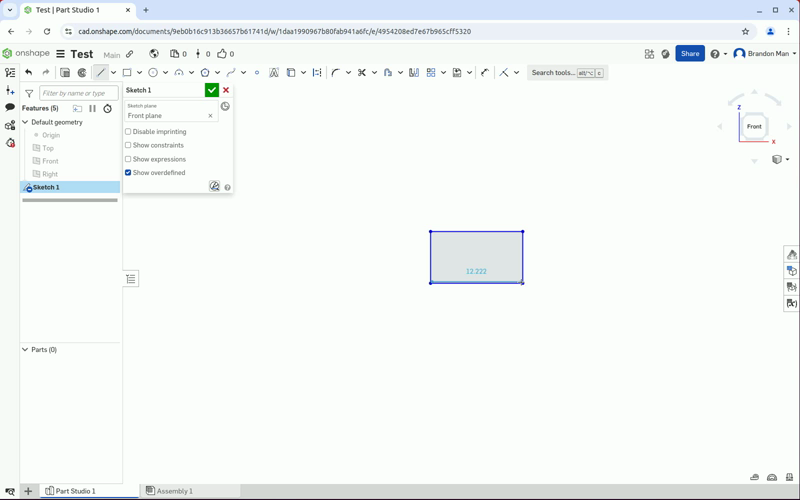
scroll(6)
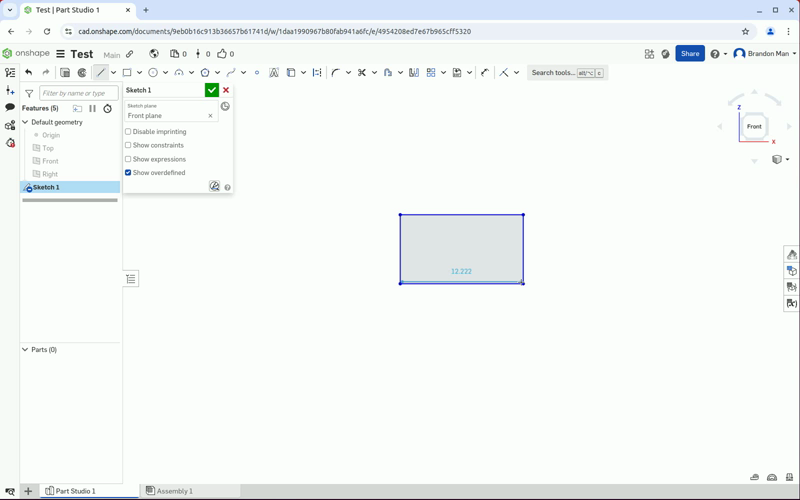
scroll(6)
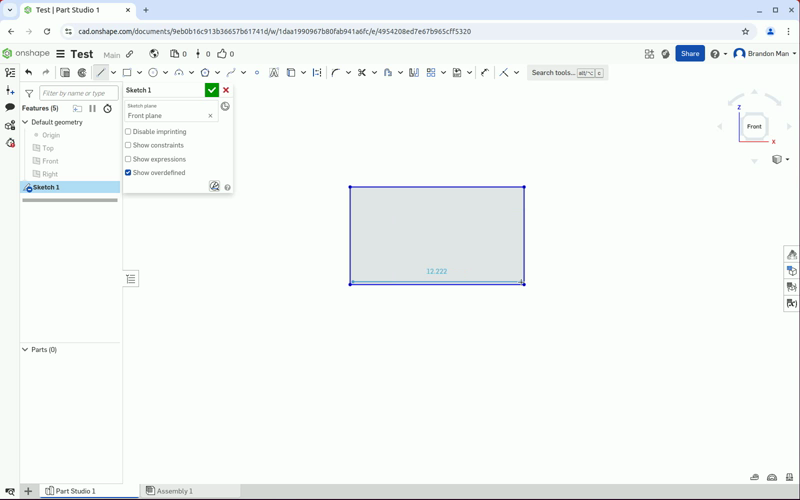
scroll(6)
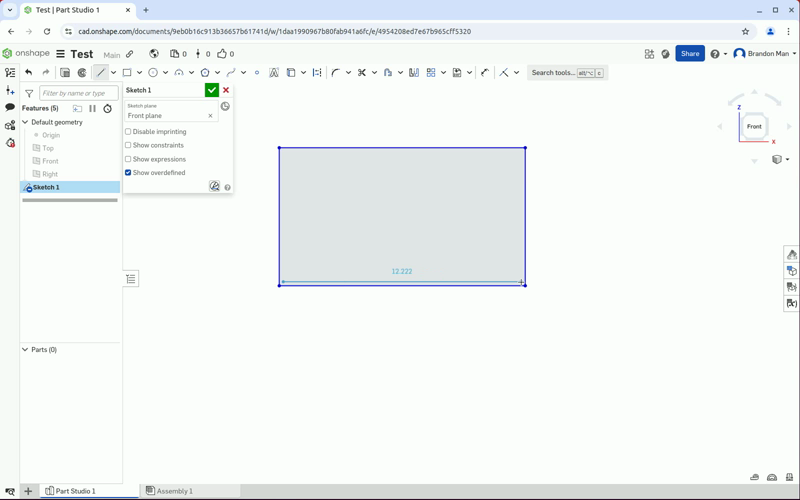
scroll(6)
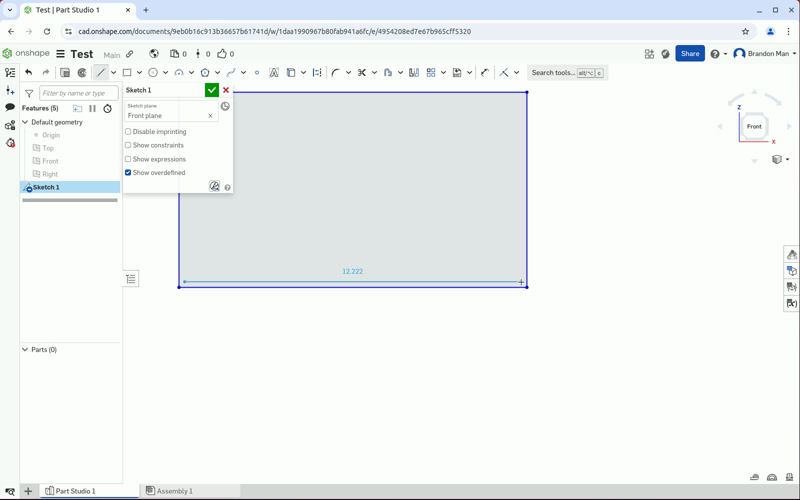
scroll(6)
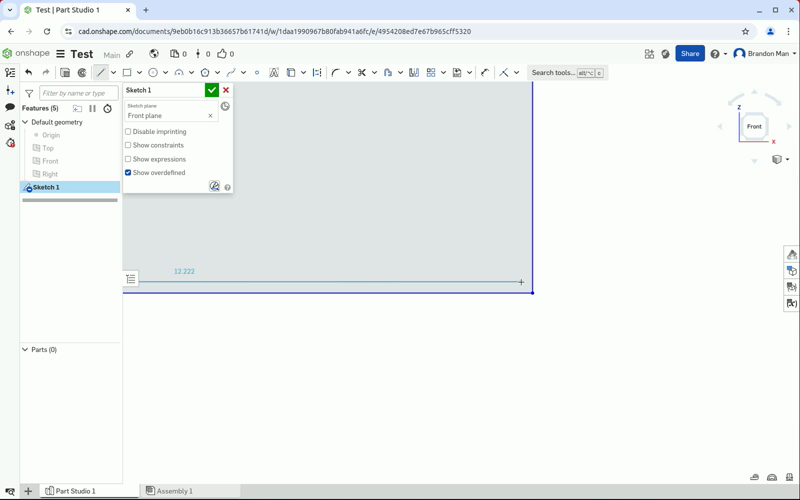
click(521, 281)
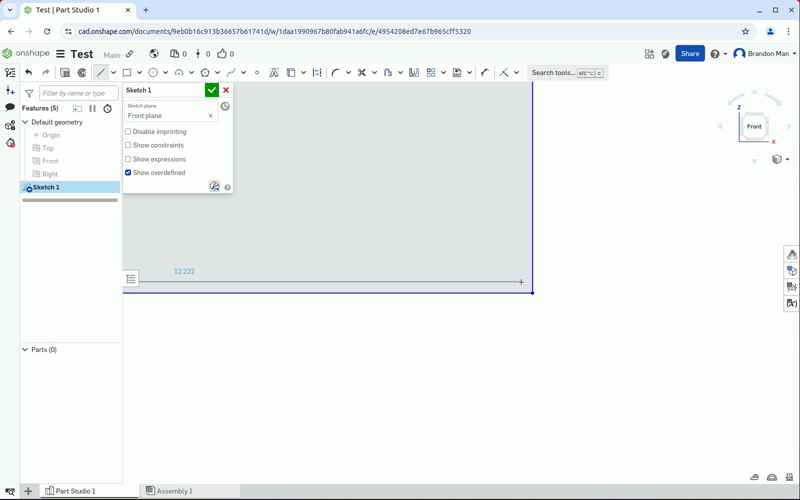
scroll(-6)
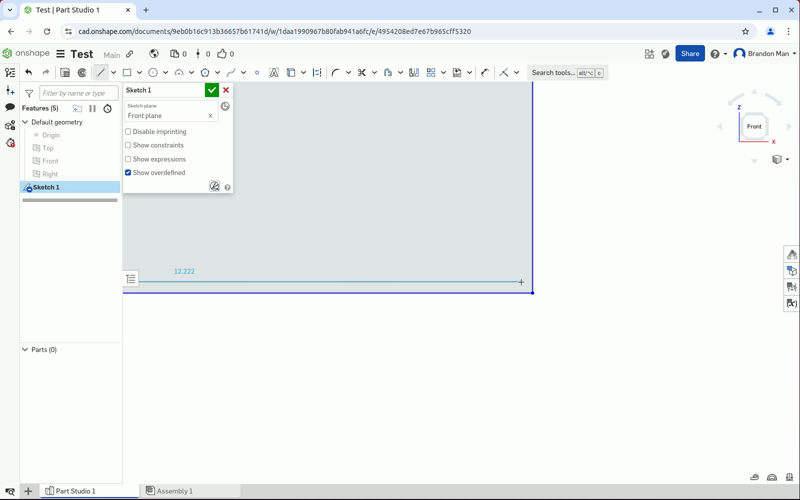
scroll(-6)
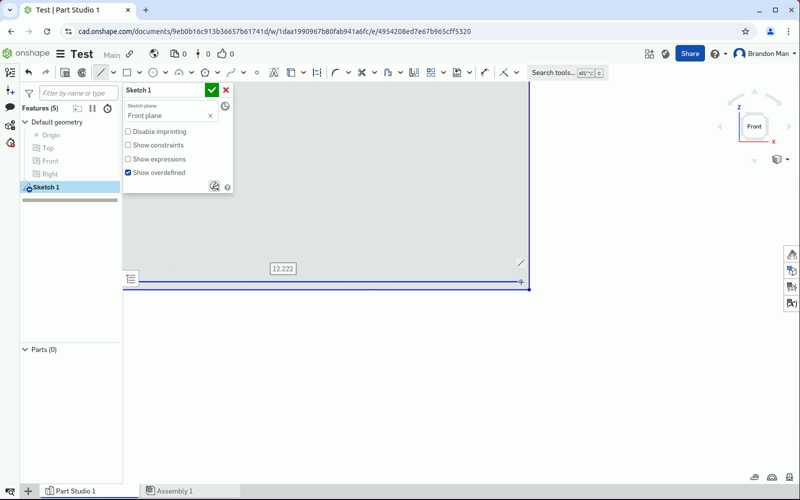
scroll(-6)
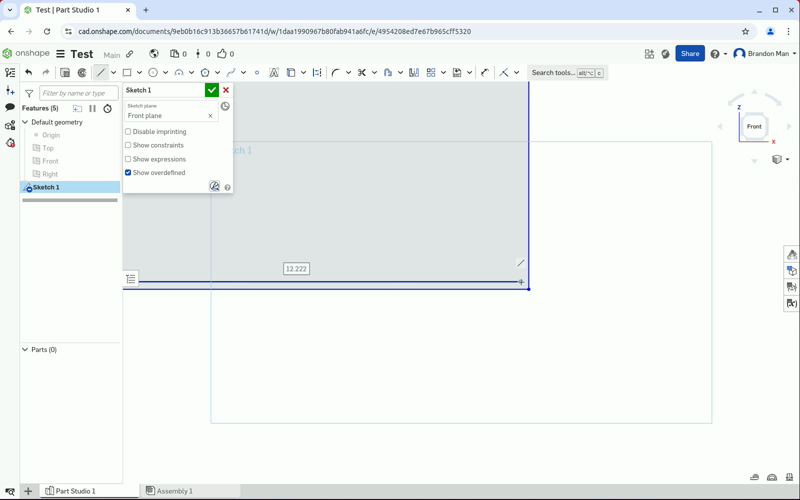
scroll(-6)
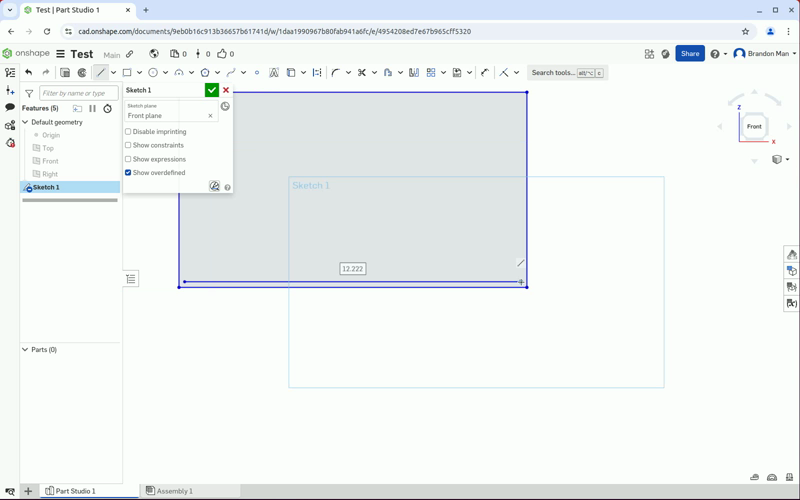
scroll(-6)
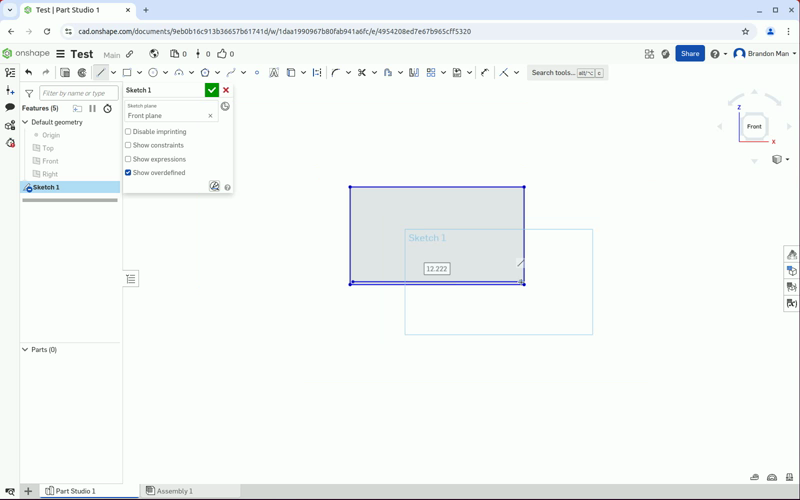
scroll(-6)
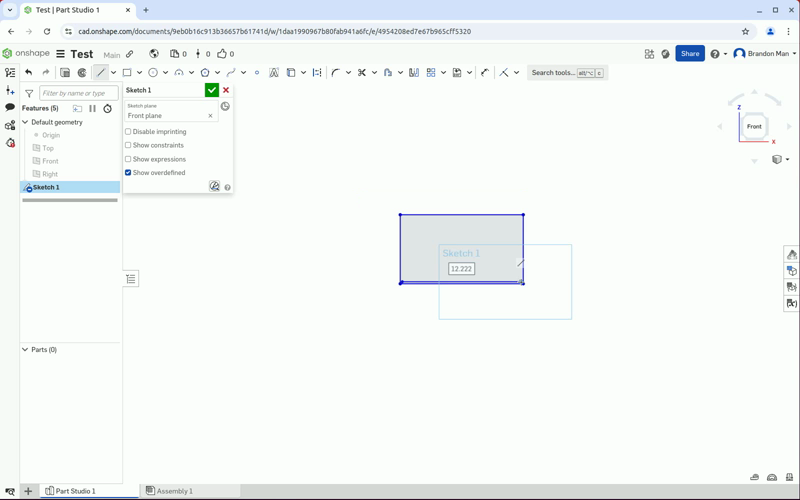
scroll(-6)
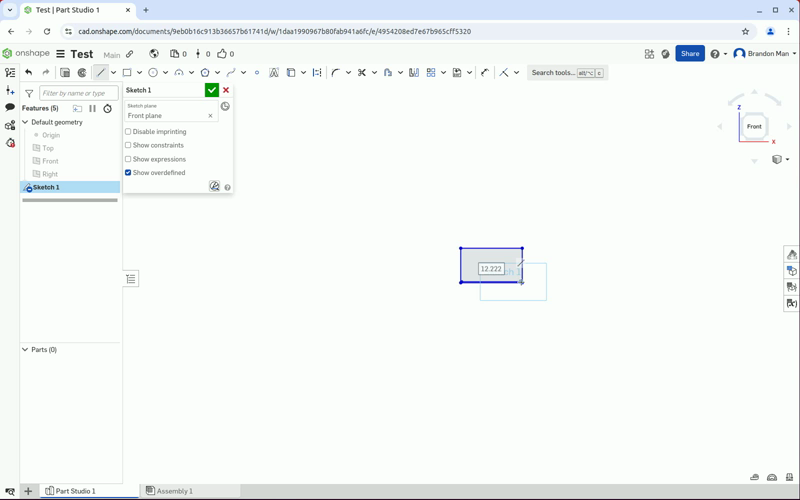
key_up(shift)
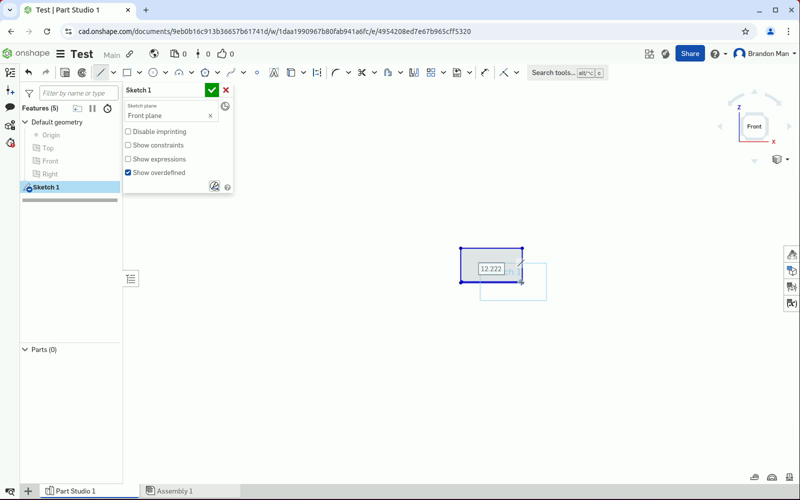
key_down(shift)
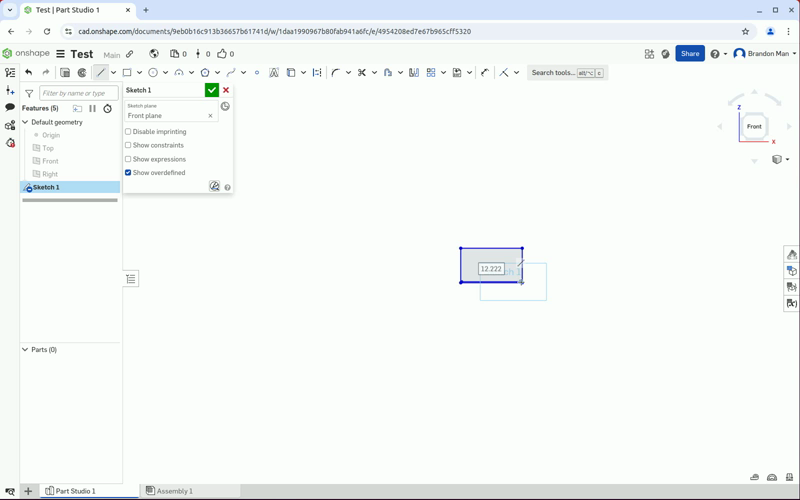
mouse_move(551, 281)
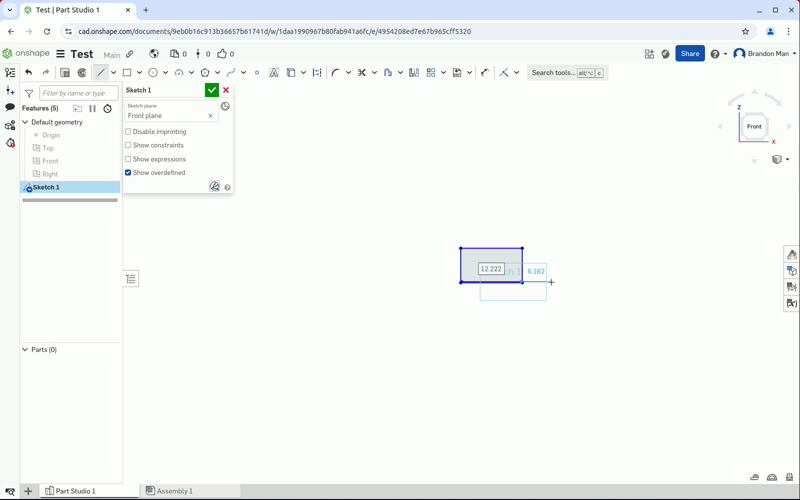
mouse_move(521, 266)
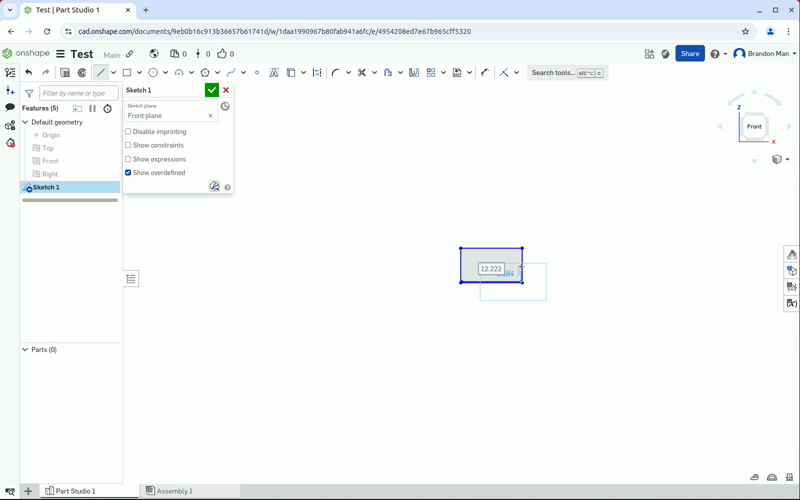
click(521, 266)
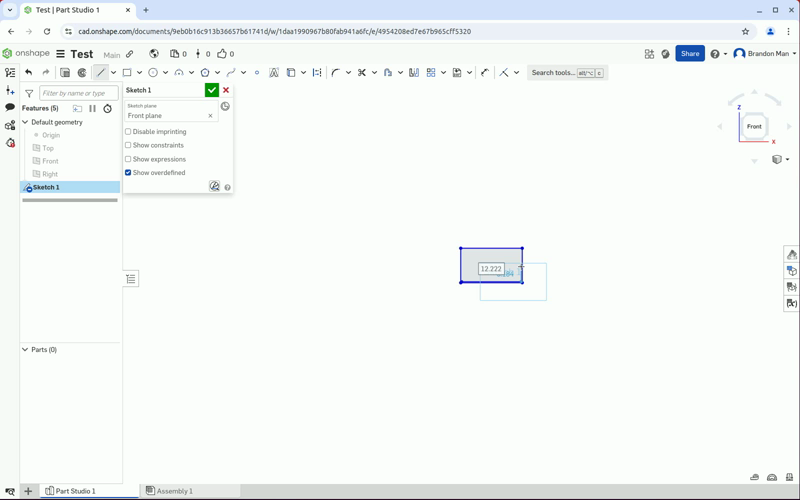
key_up(shift)
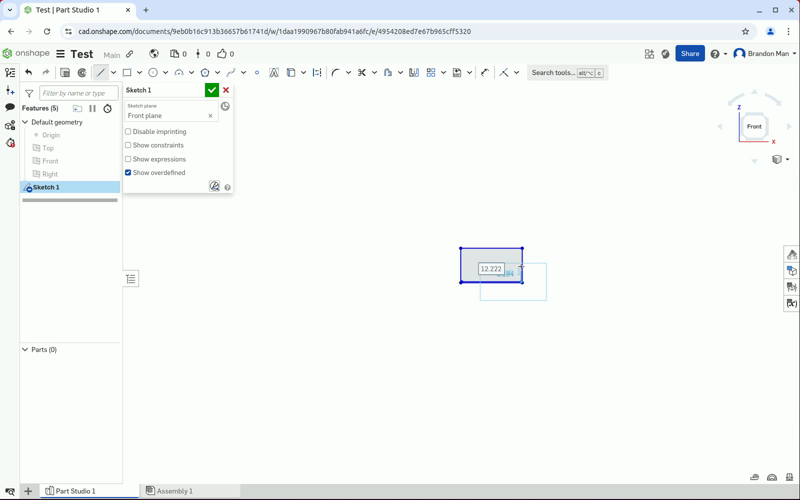
key_down(shift)
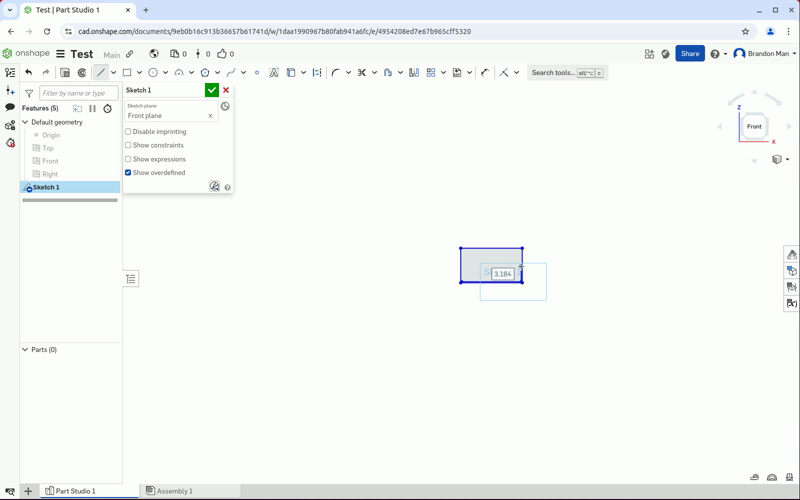
mouse_move(551, 266)
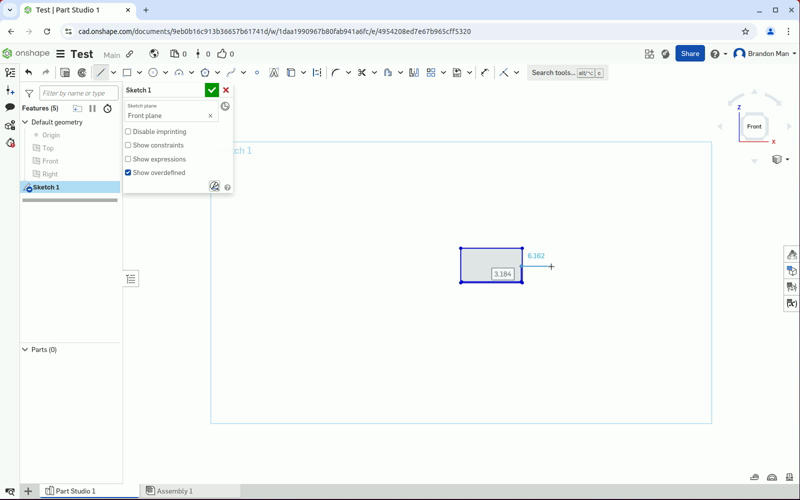
mouse_move(461, 266)
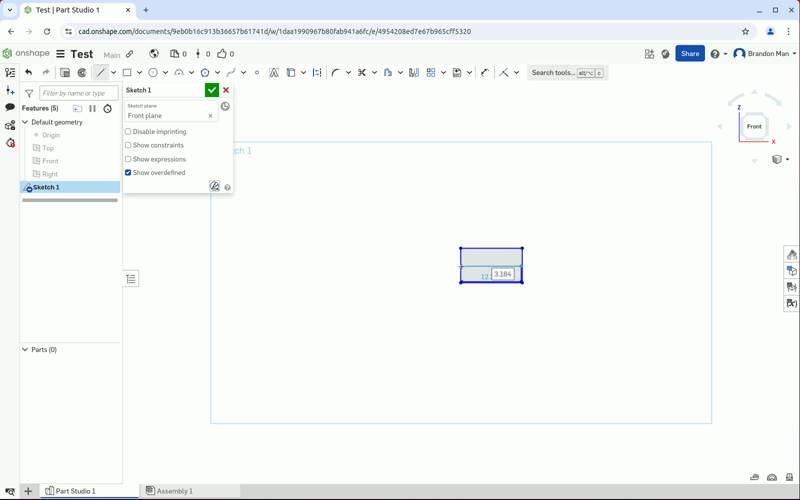
click(461, 266)
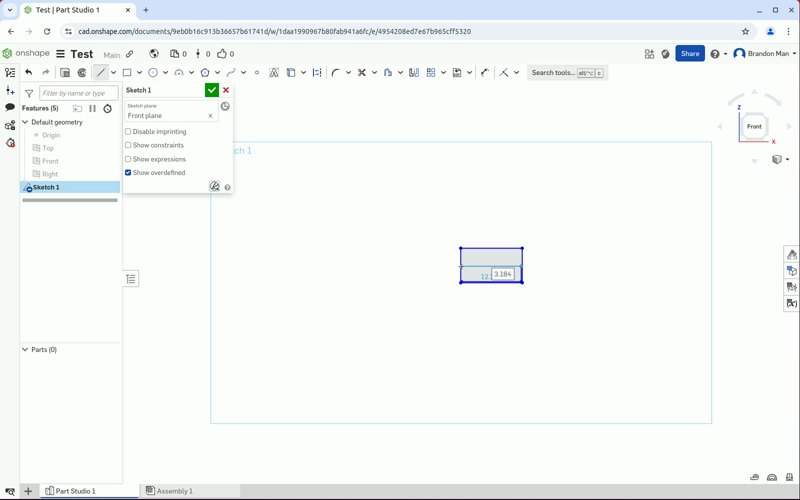
key_up(shift)
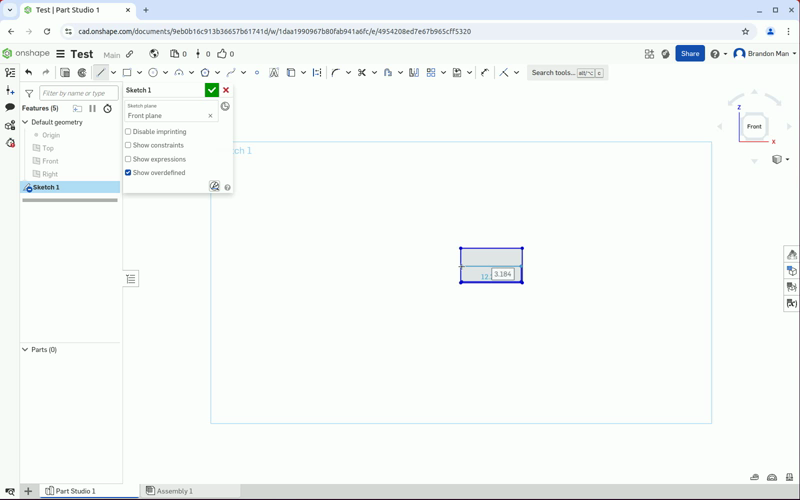
mouse_move(492, 266)
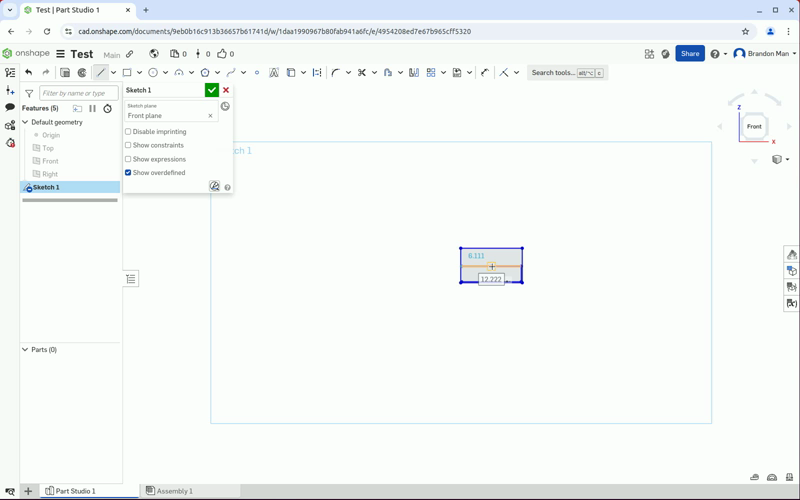
key_down(shift)
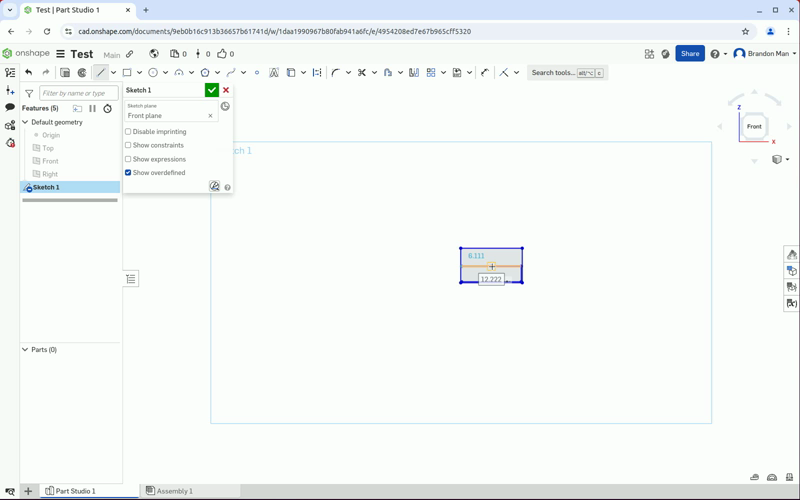
mouse_move(461, 281)
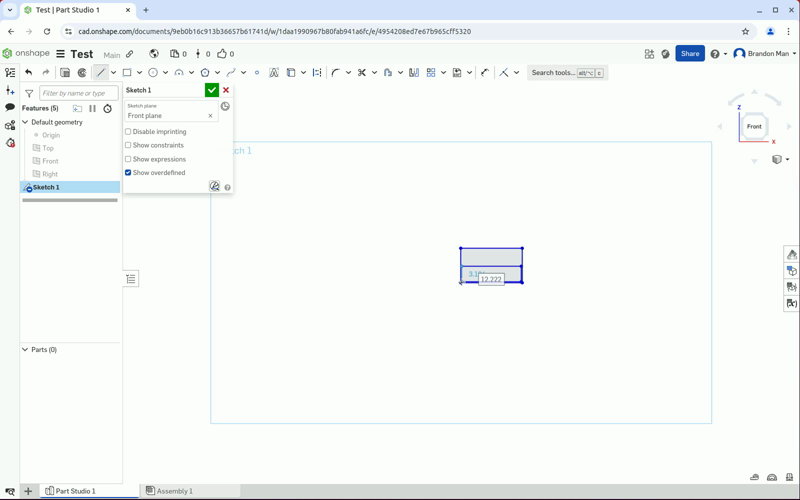
scroll(6)
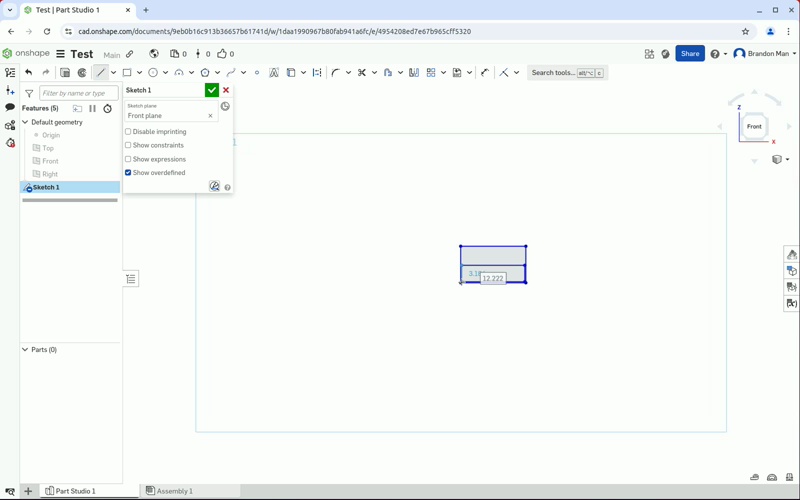
scroll(6)
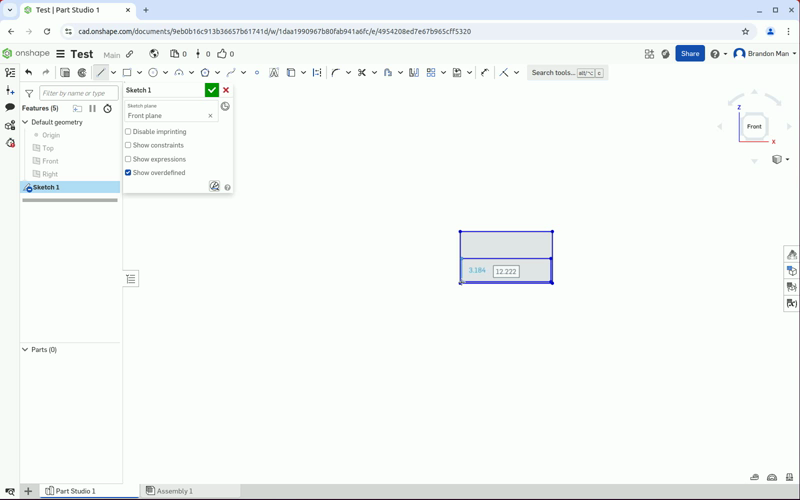
scroll(6)
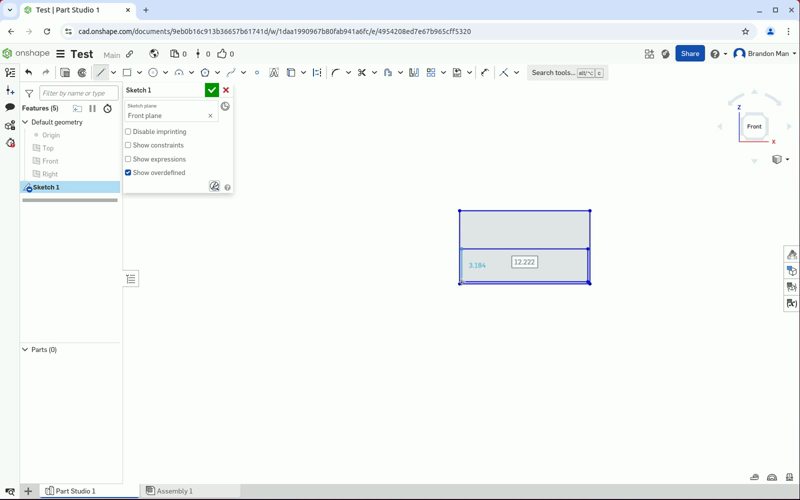
scroll(6)
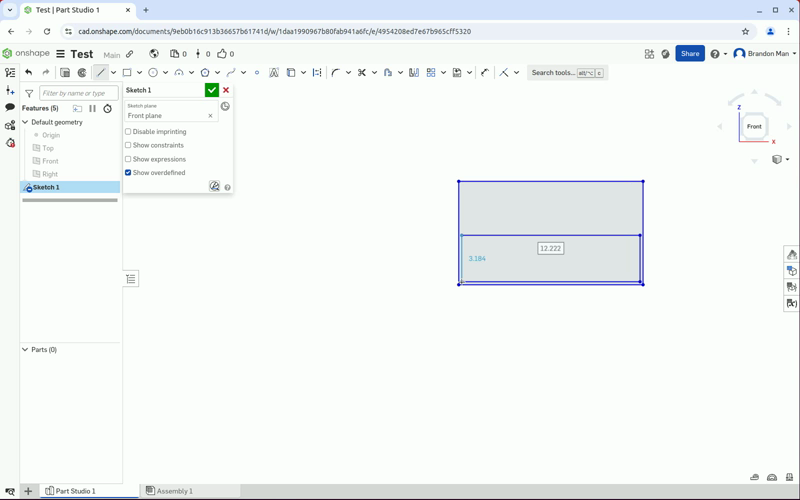
scroll(6)
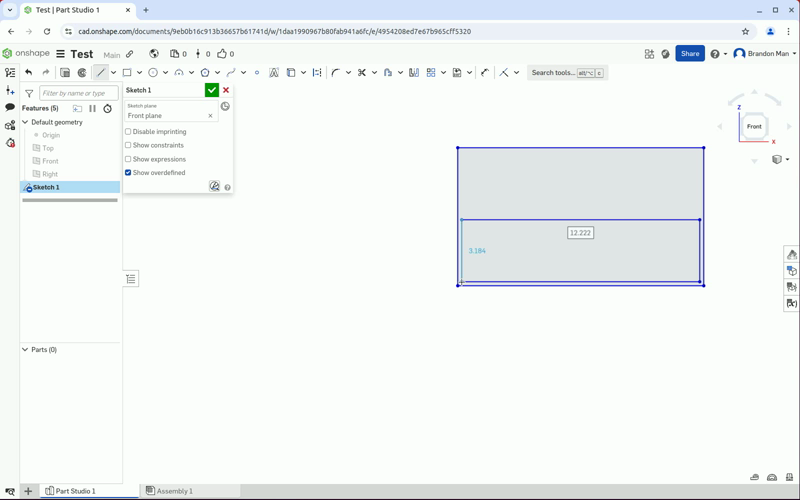
scroll(6)
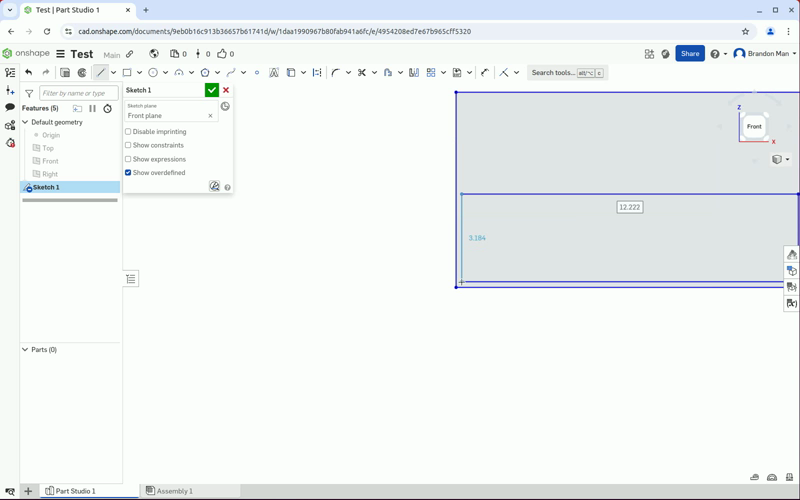
scroll(6)
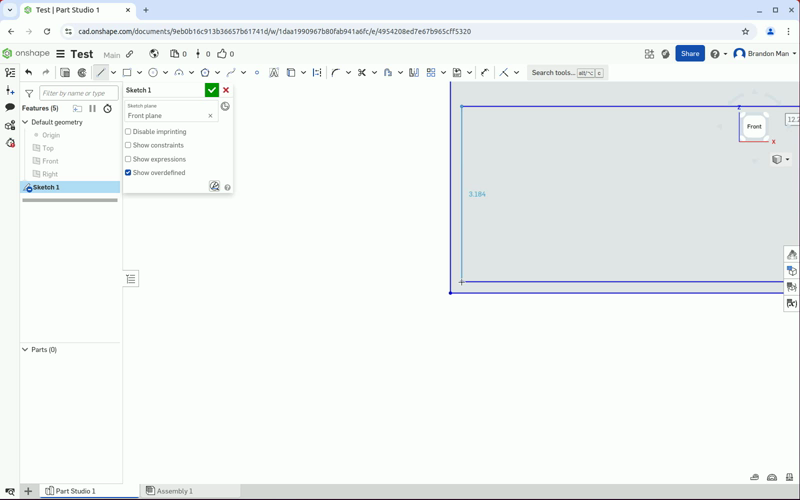
key_up(shift)
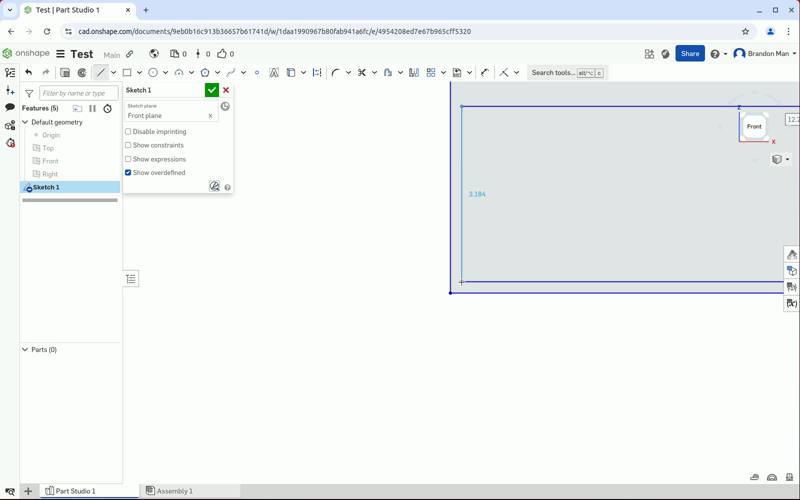
click(461, 281)
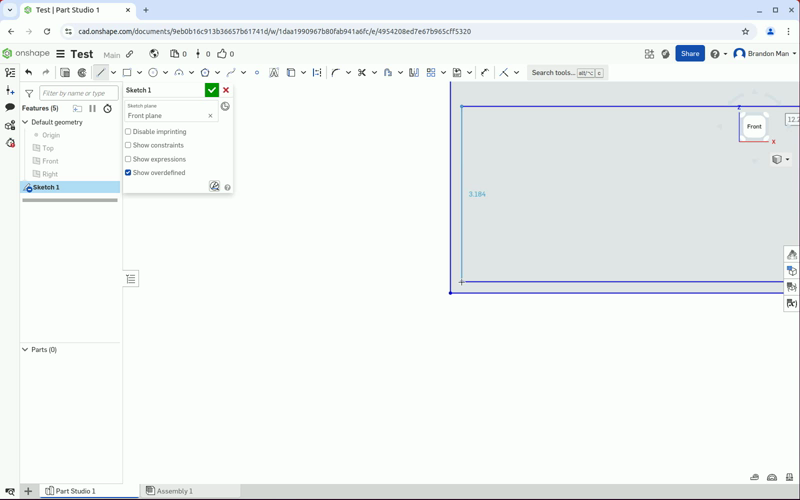
scroll(-6)
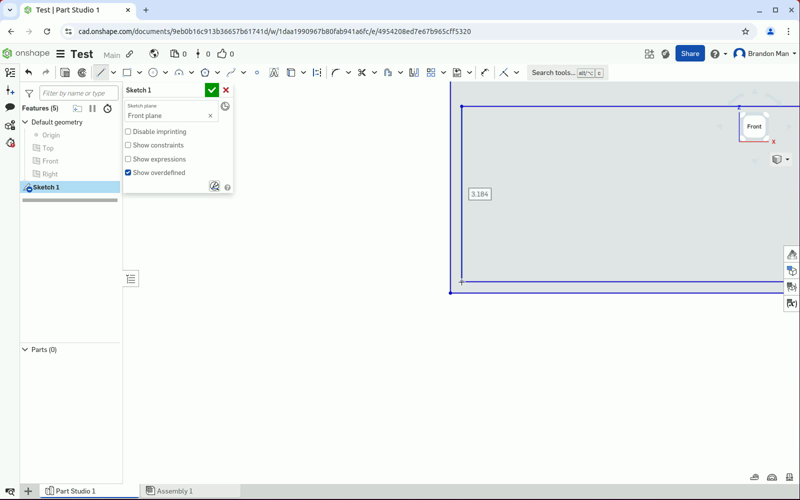
scroll(-6)
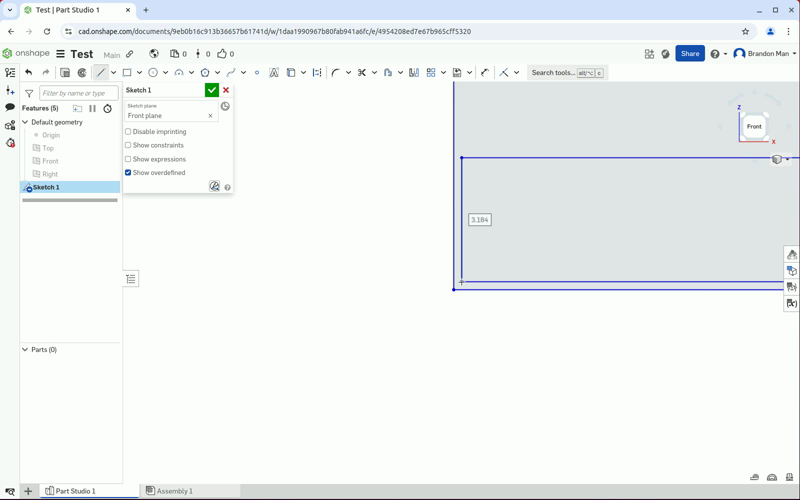
scroll(-6)
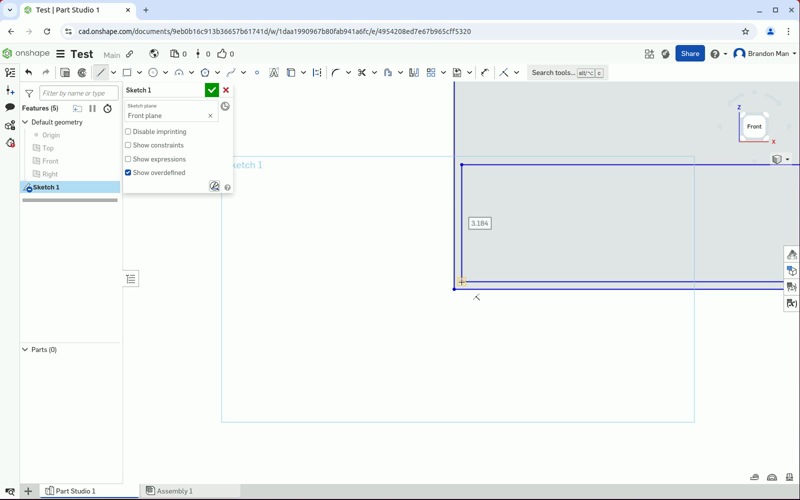
scroll(-6)
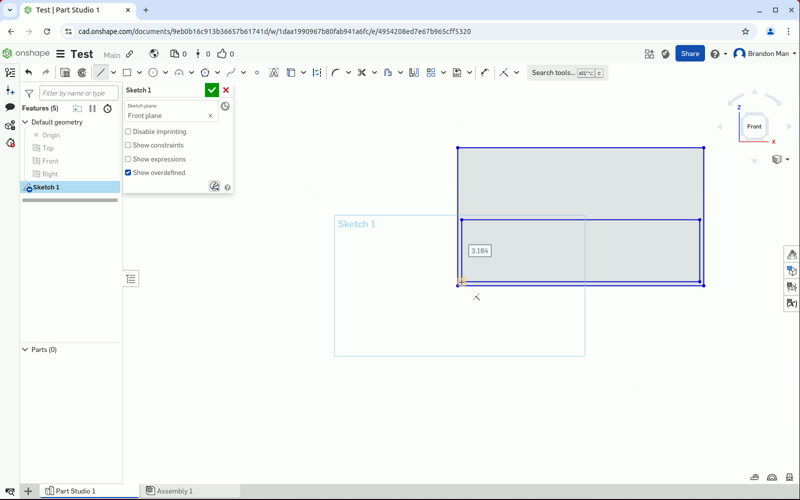
scroll(-6)
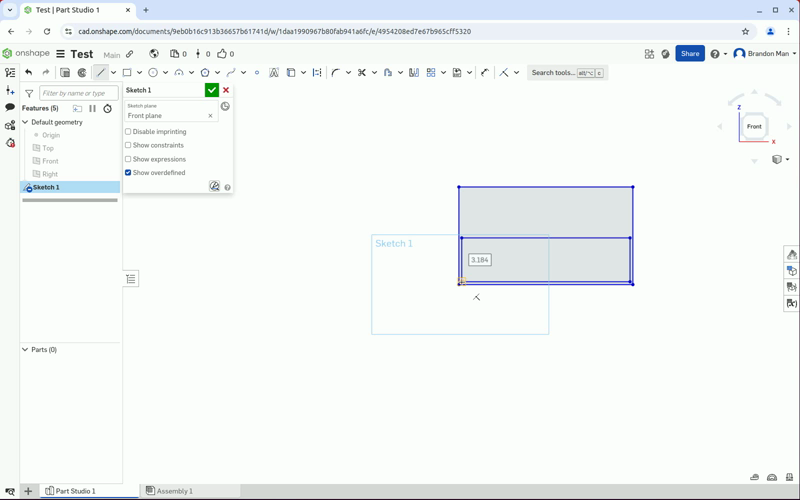
scroll(-6)
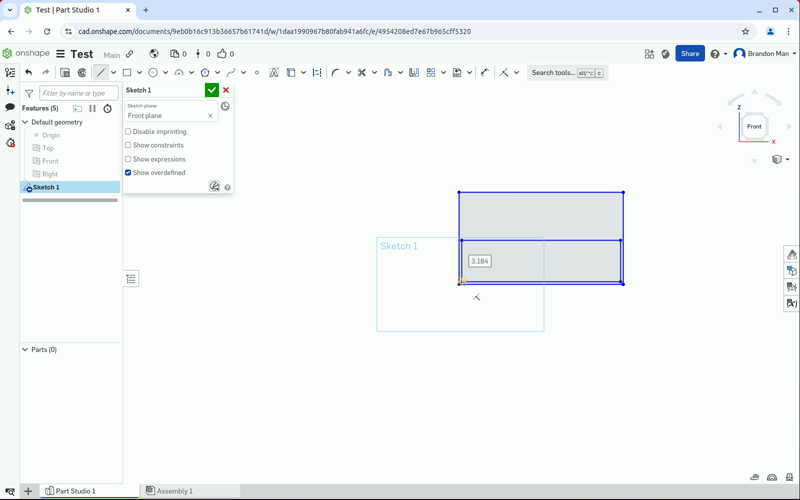
scroll(-6)
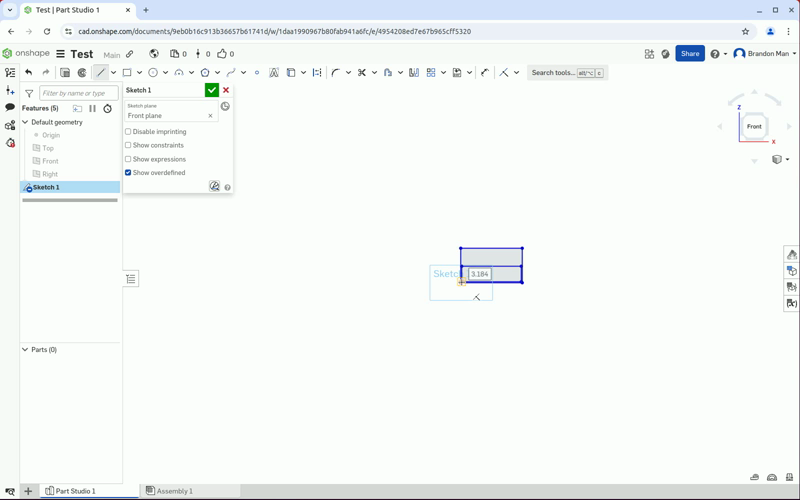
key(esc)
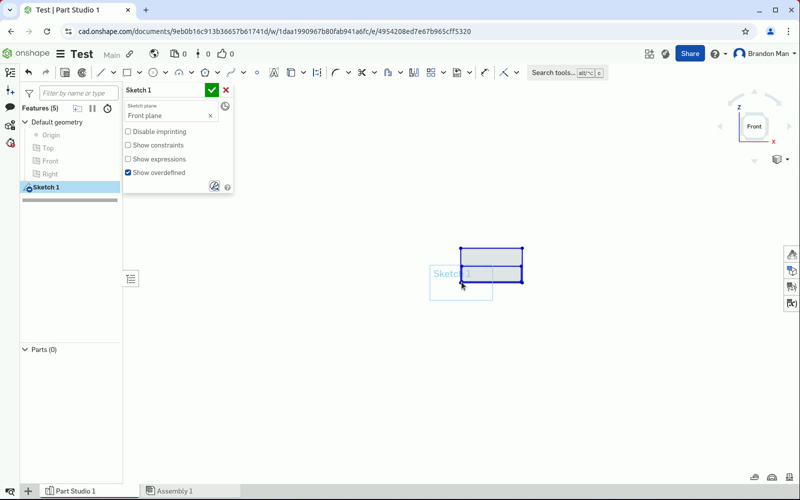
key(l)
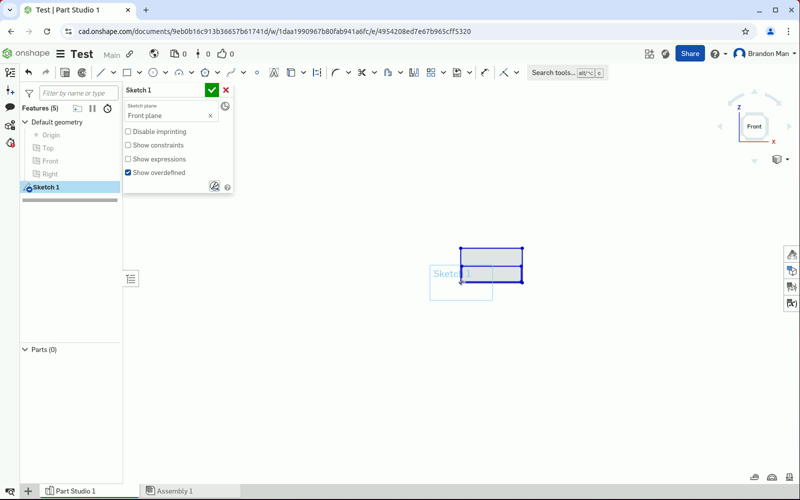
key_down(shift)
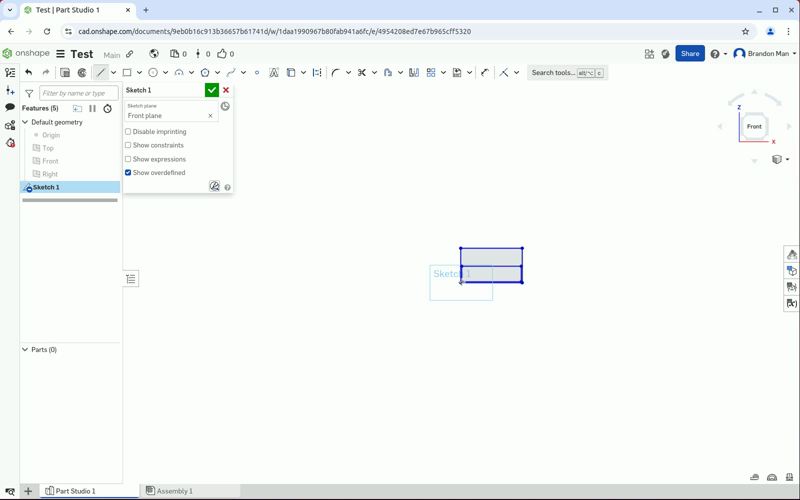
mouse_move(461, 264)
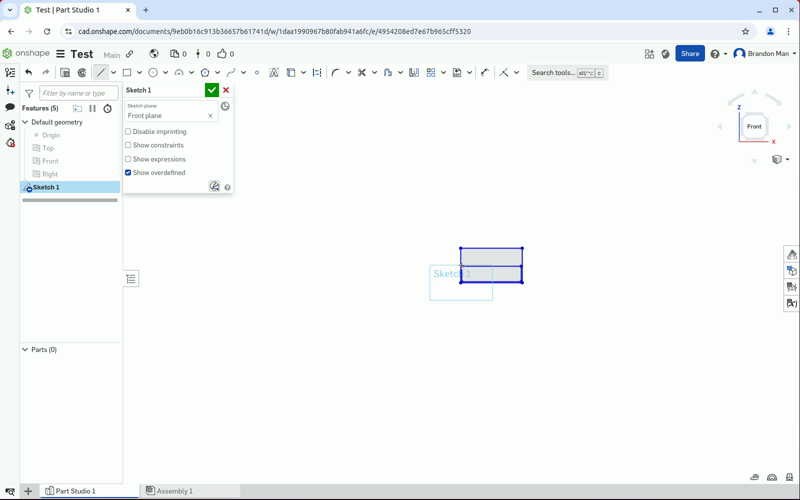
scroll(6)
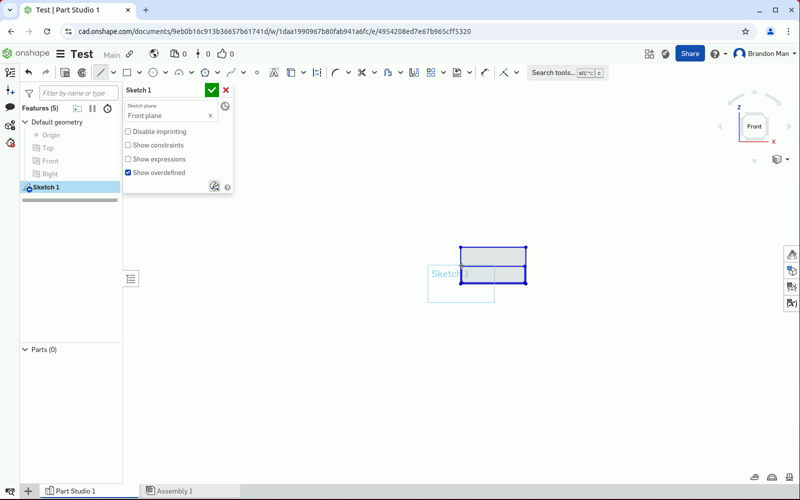
scroll(6)
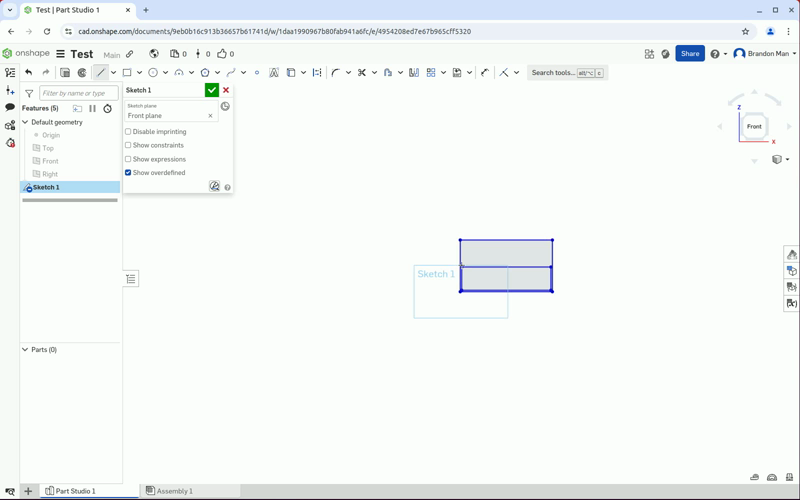
scroll(6)
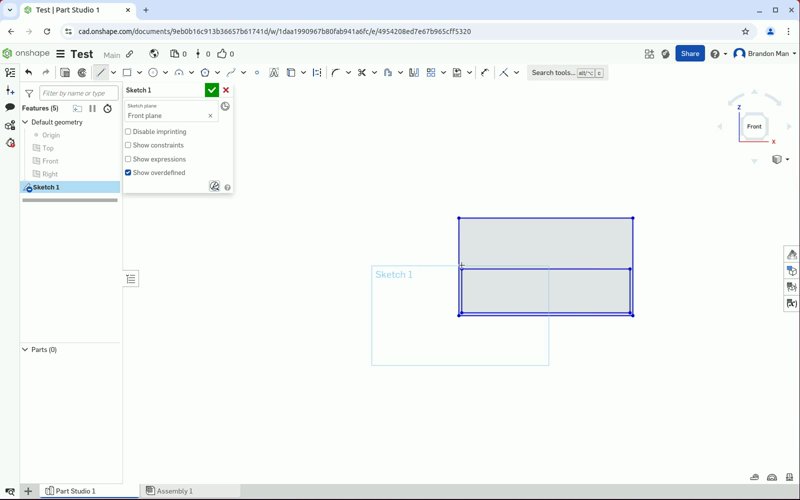
scroll(6)
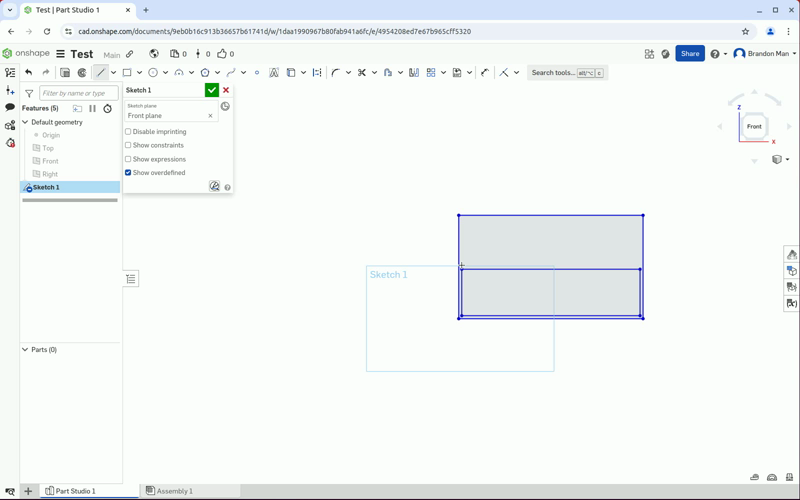
scroll(6)
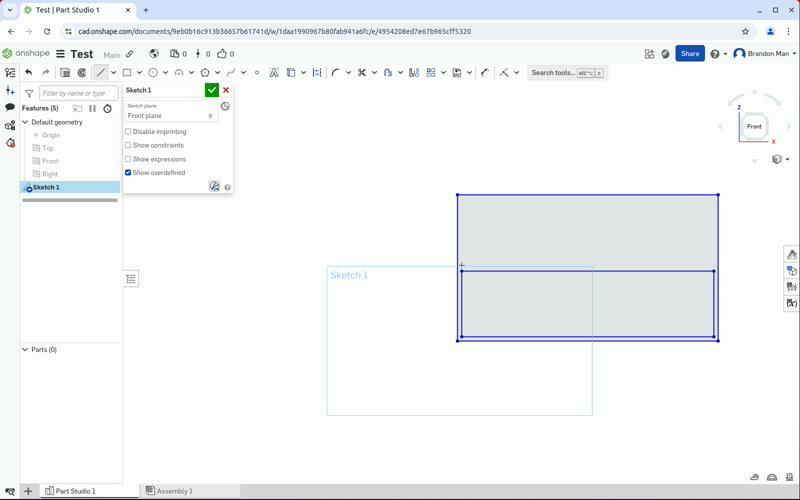
scroll(6)
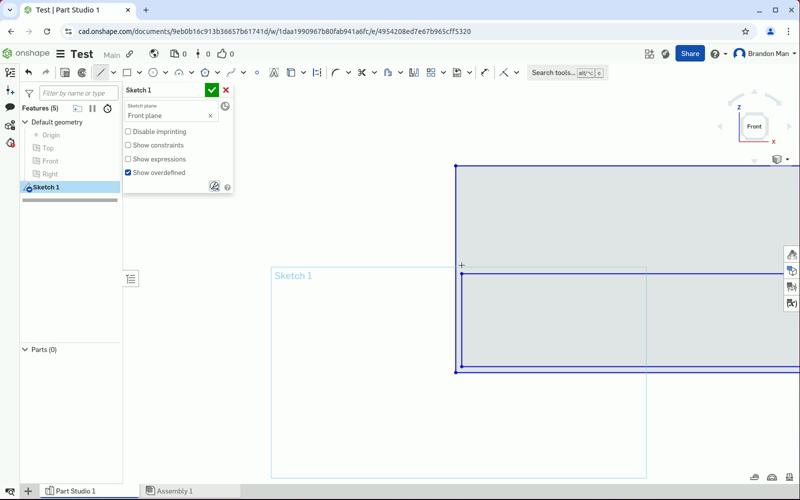
scroll(6)
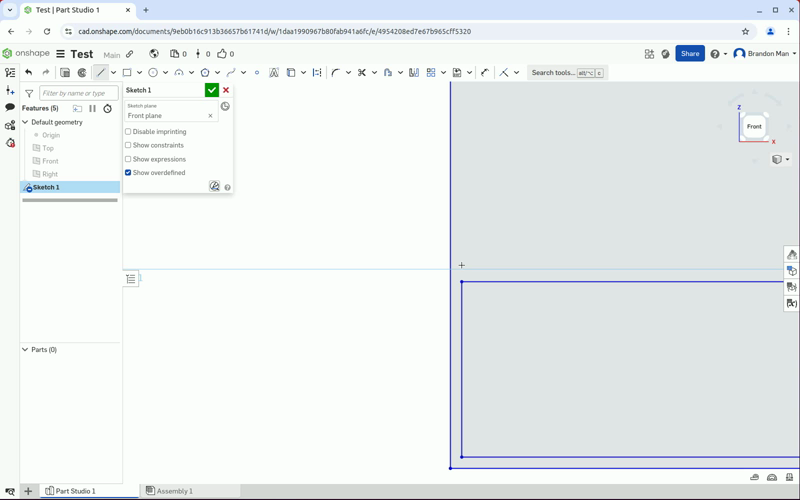
click(461, 264)
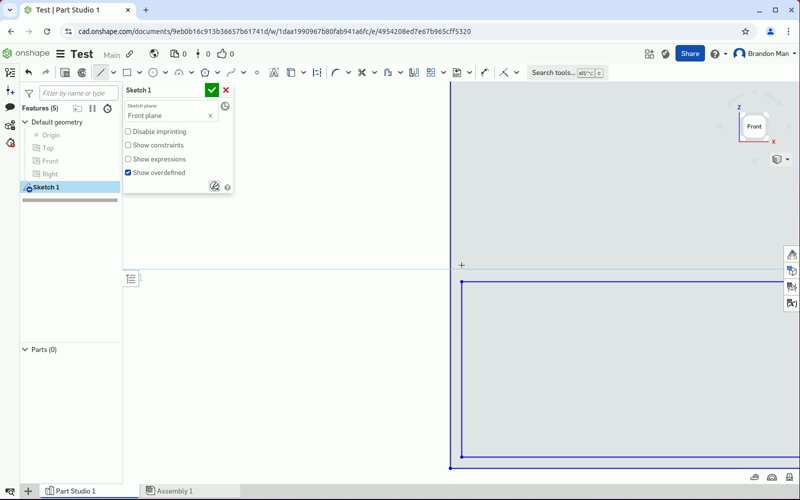
scroll(-6)
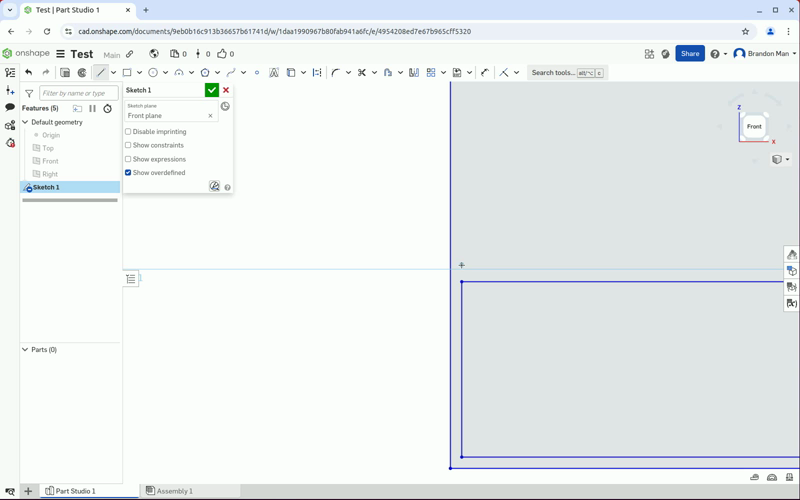
scroll(-6)
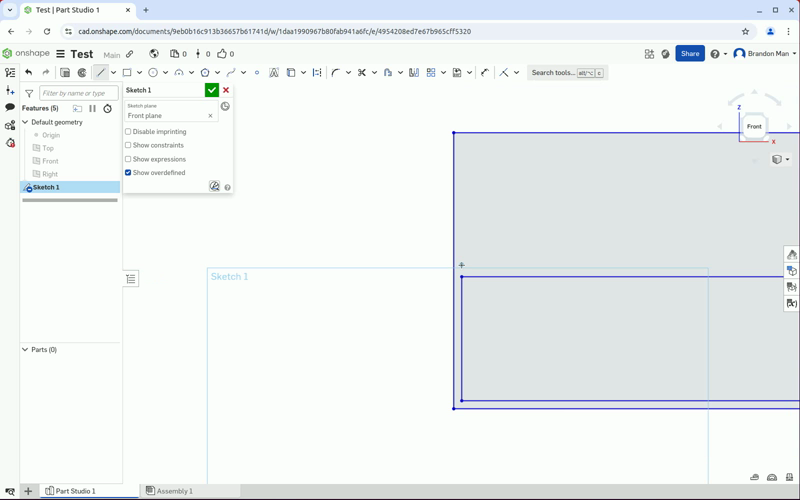
scroll(-6)
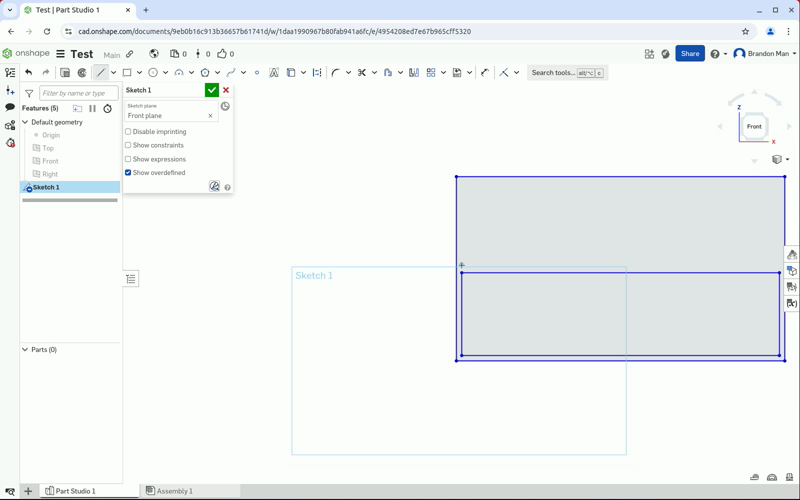
scroll(-6)
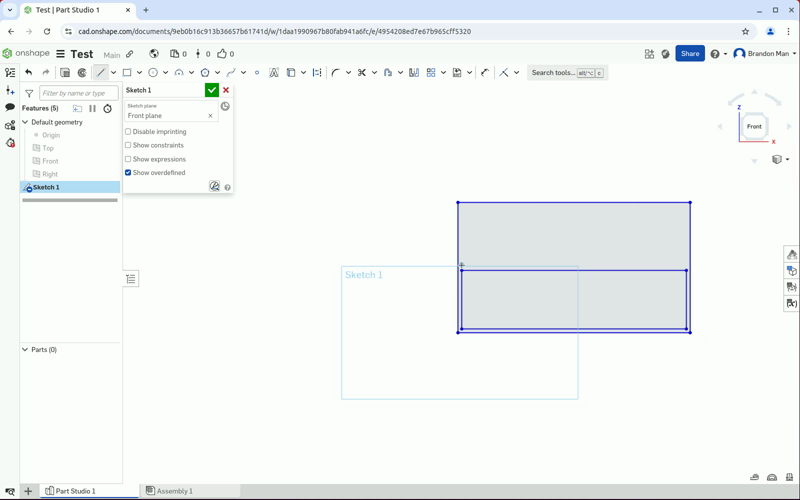
scroll(-6)
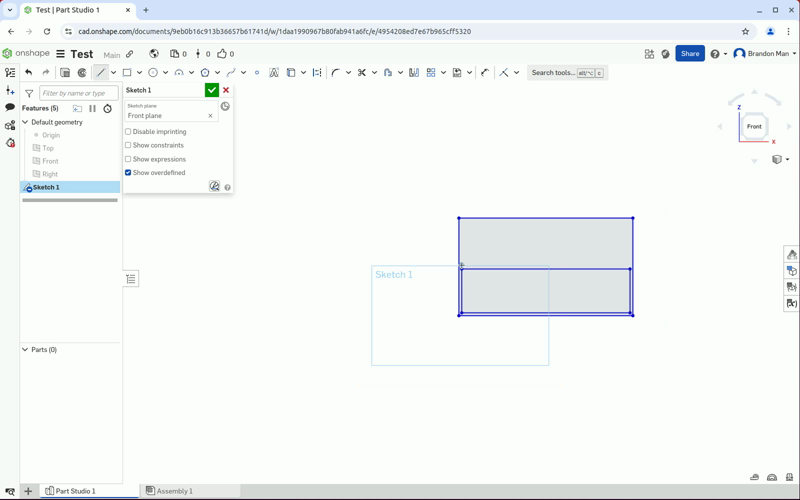
scroll(-6)
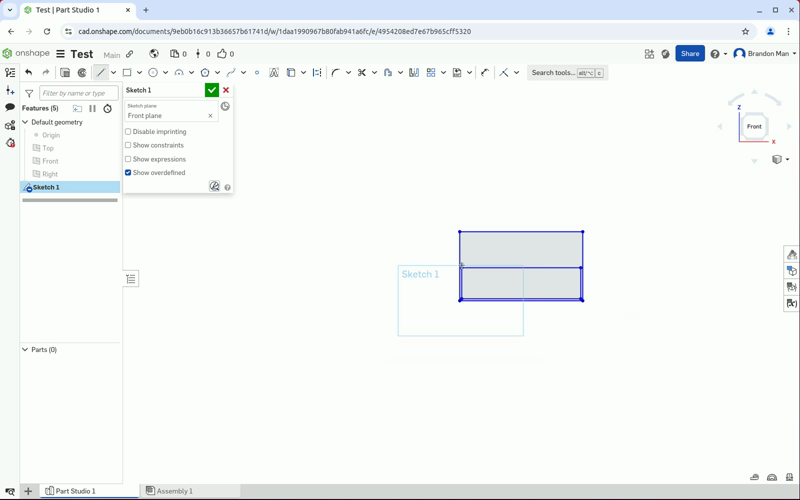
scroll(-6)
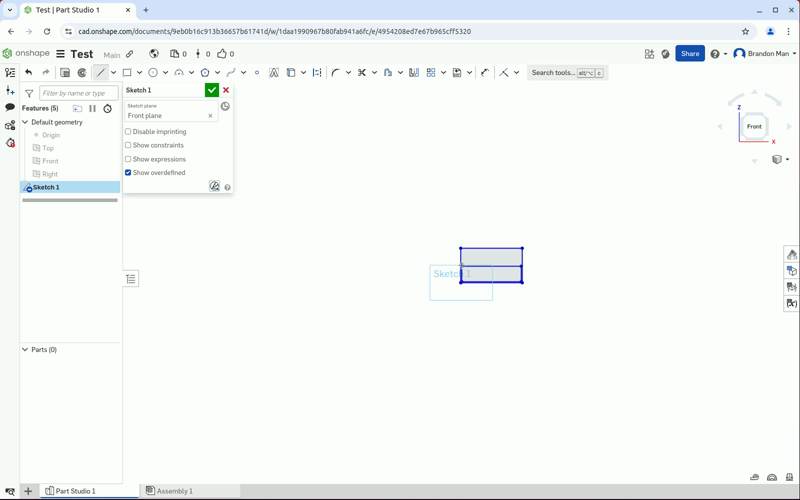
key_up(shift)
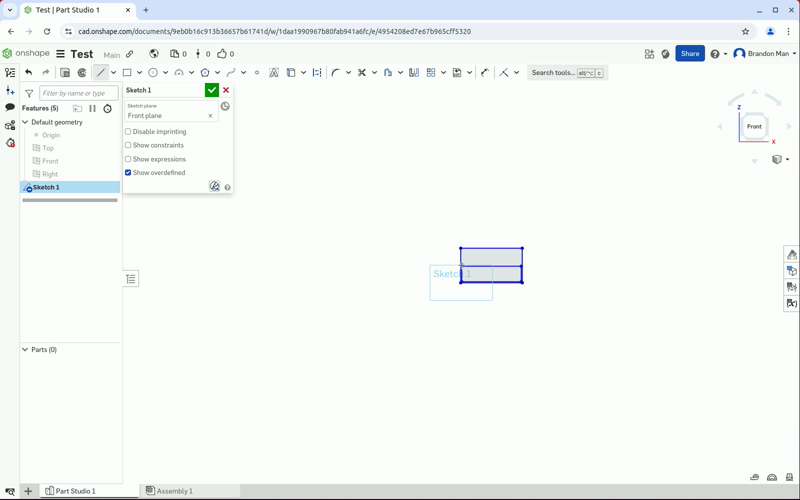
key_down(shift)
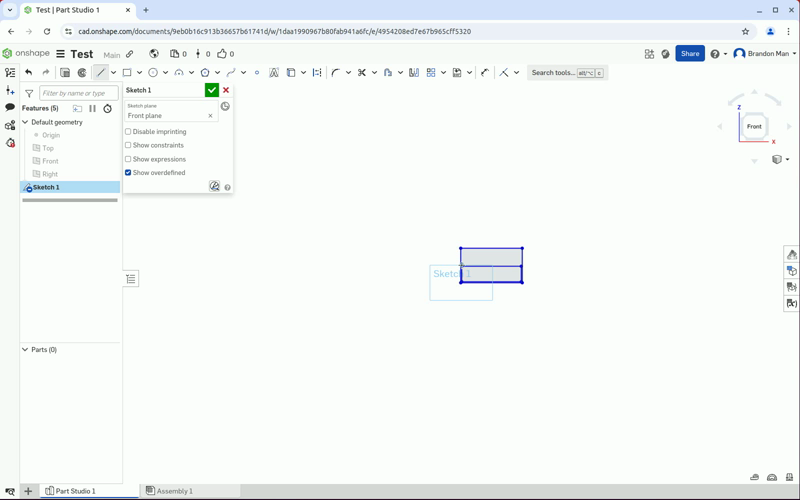
mouse_move(492, 264)
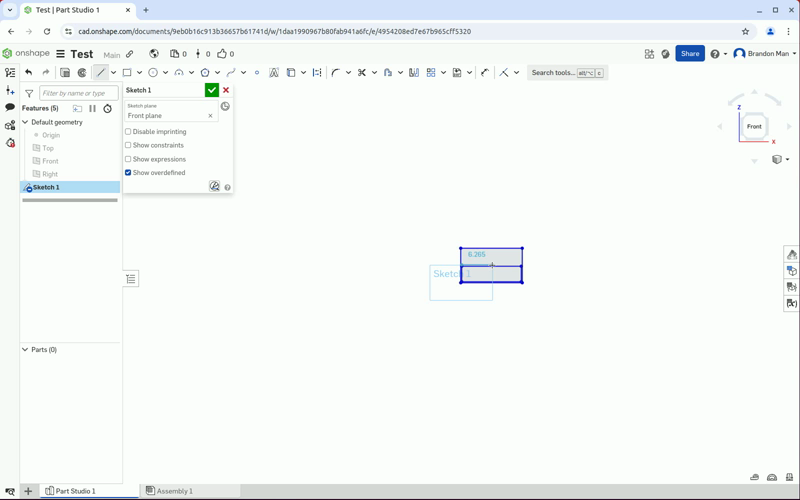
mouse_move(521, 264)
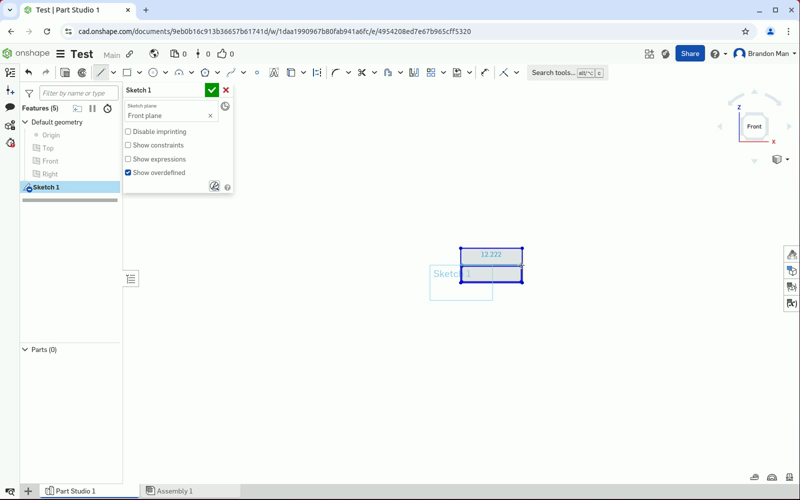
scroll(6)
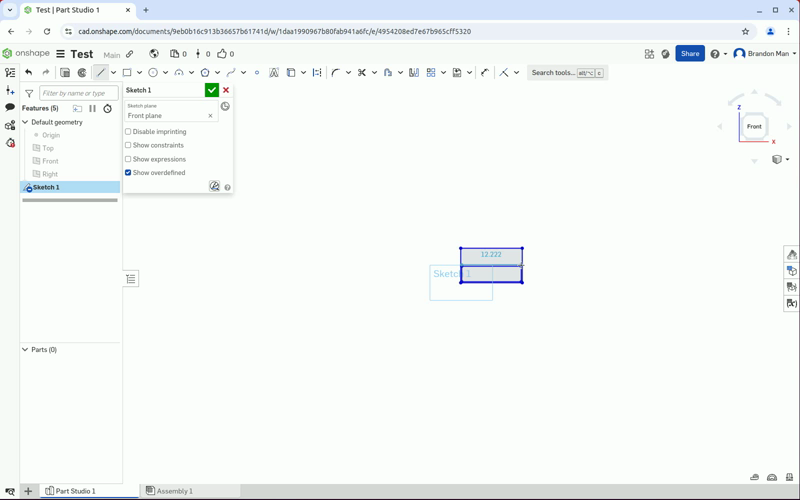
scroll(6)
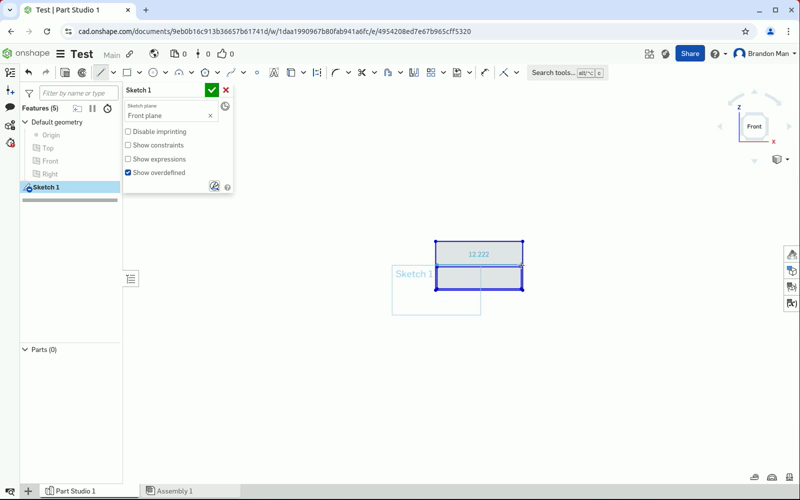
scroll(6)
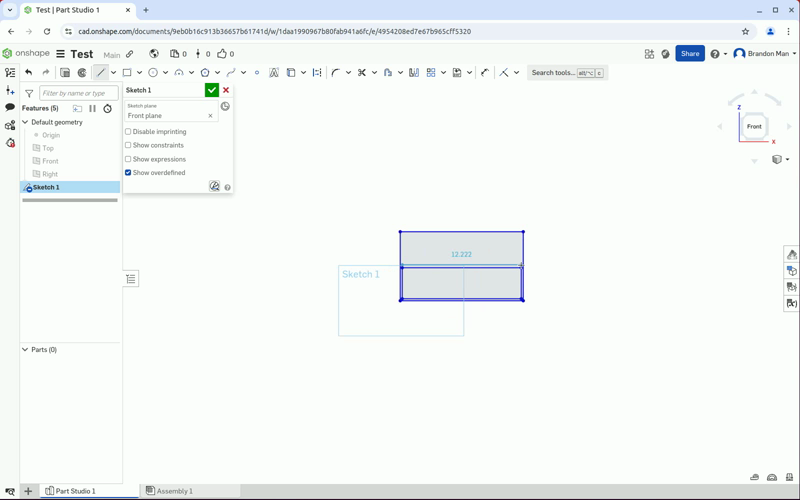
scroll(6)
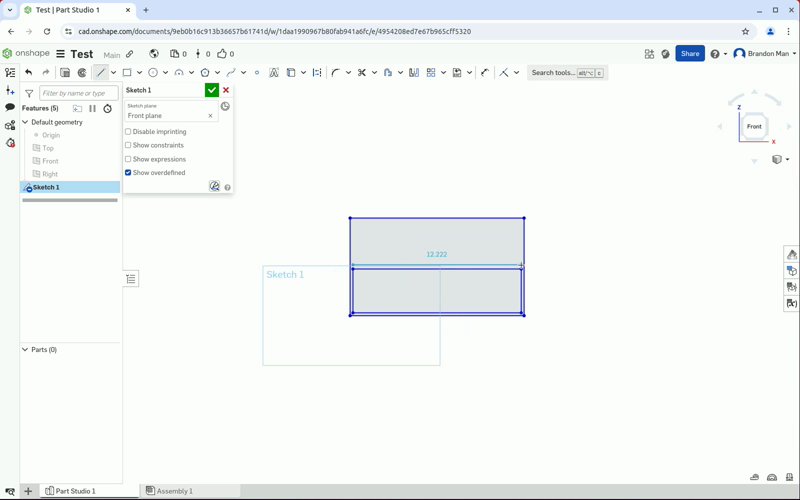
scroll(6)
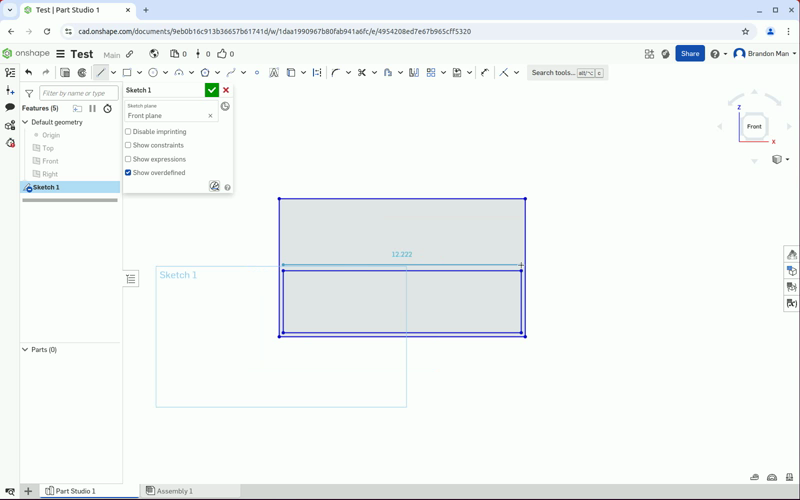
scroll(6)
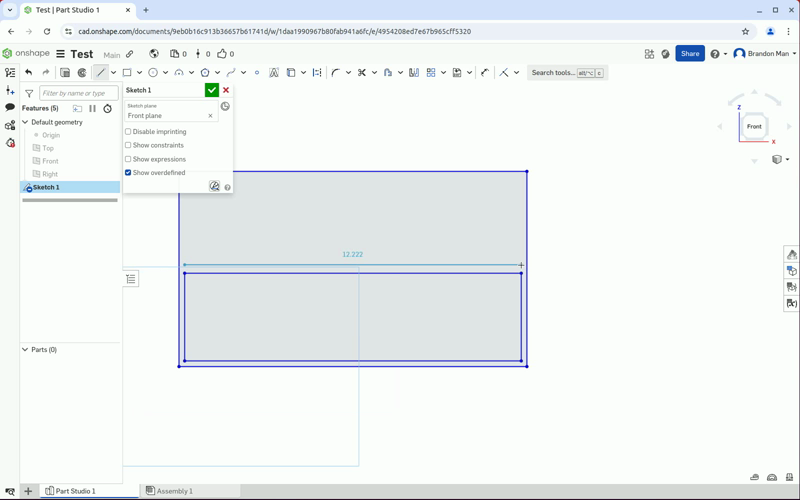
scroll(6)
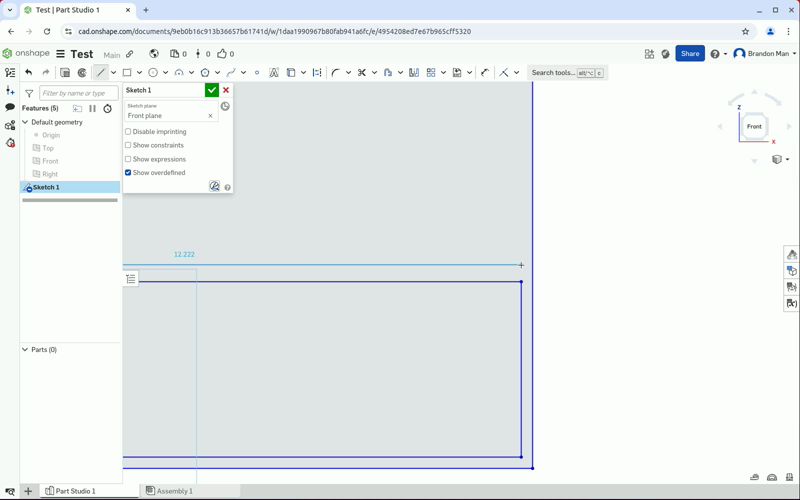
click(521, 264)
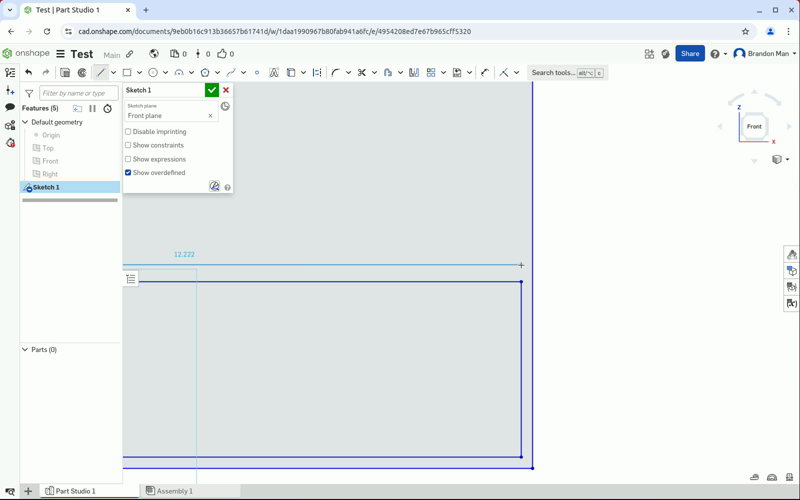
scroll(-6)
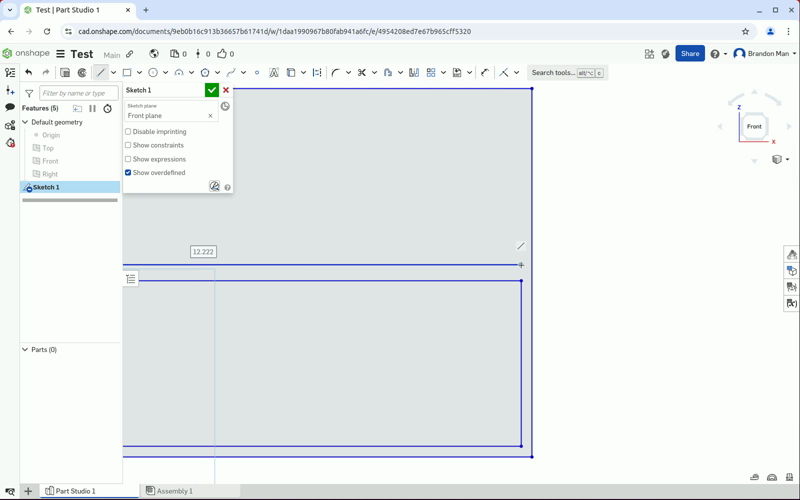
scroll(-6)
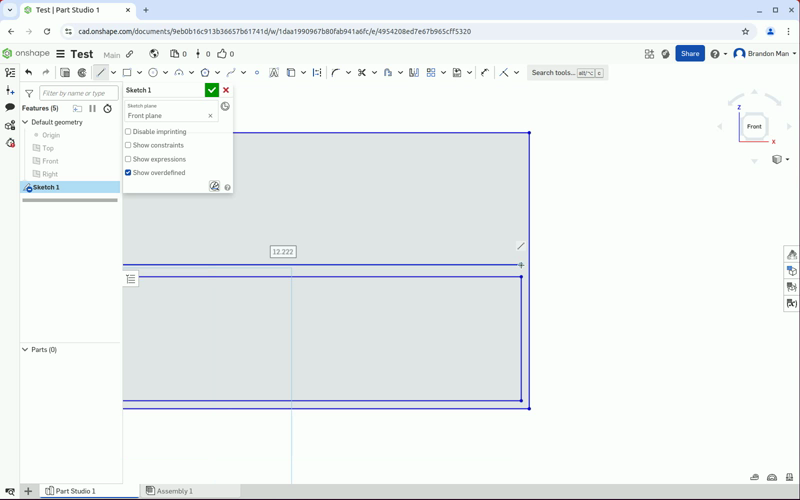
scroll(-6)
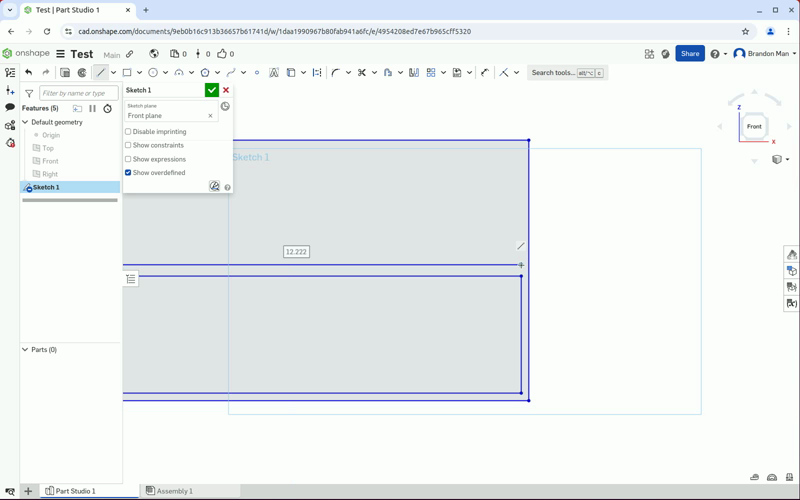
scroll(-6)
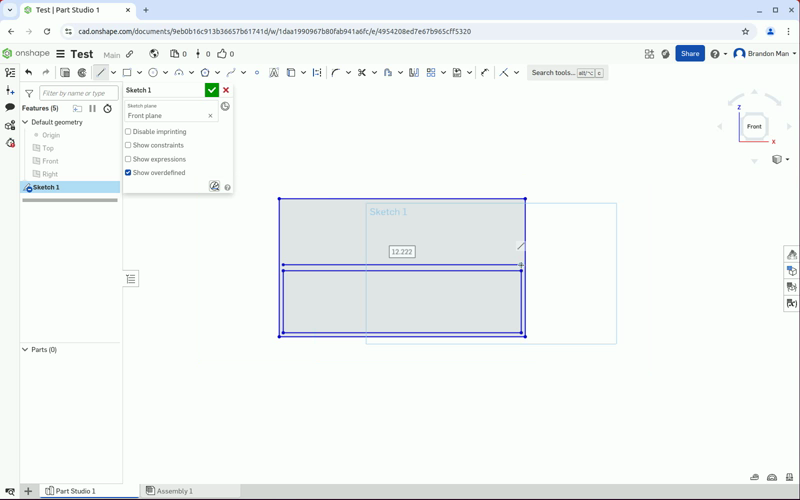
scroll(-6)
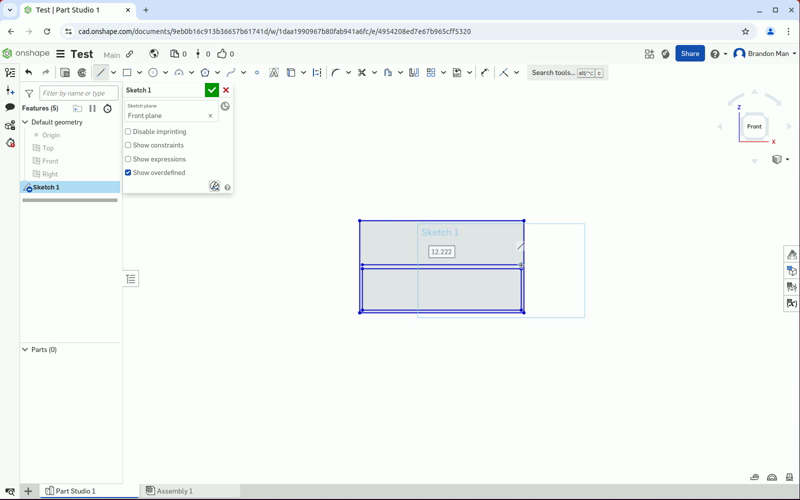
scroll(-6)
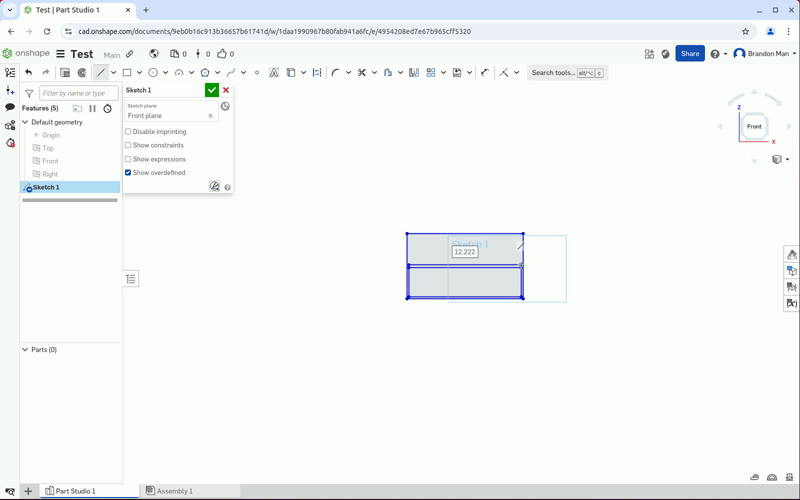
scroll(-6)
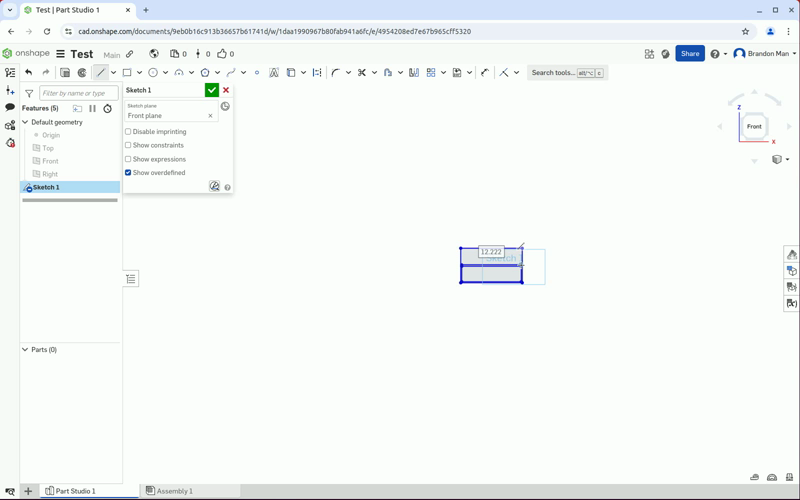
key_up(shift)
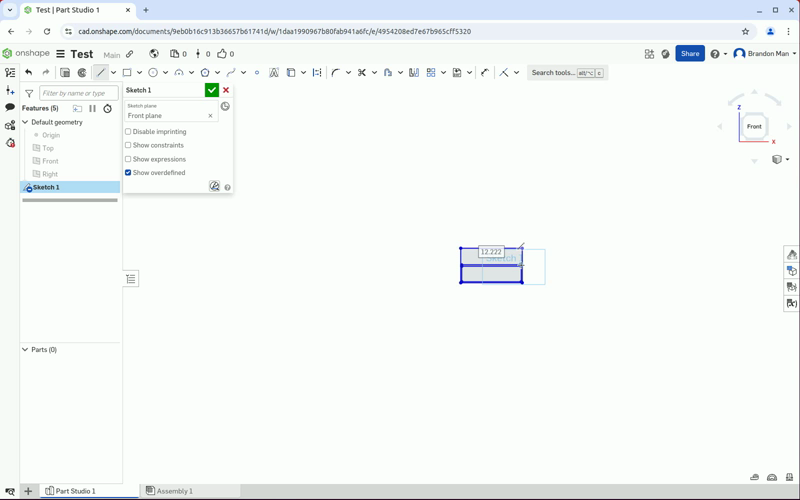
key_down(shift)
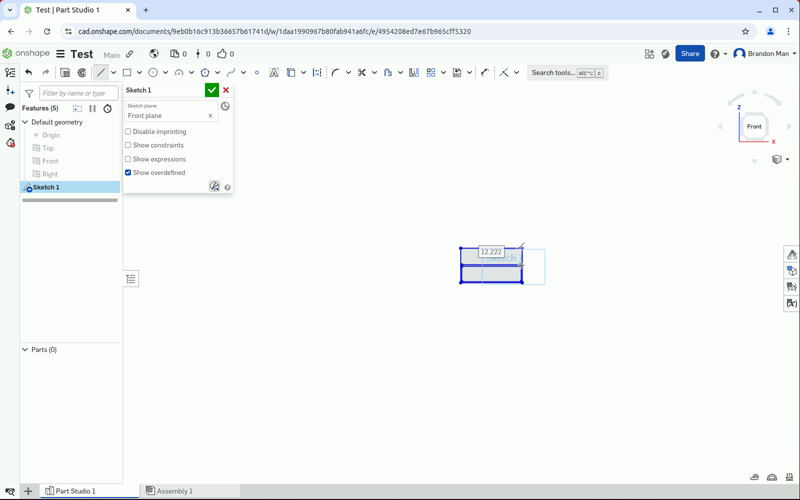
mouse_move(551, 264)
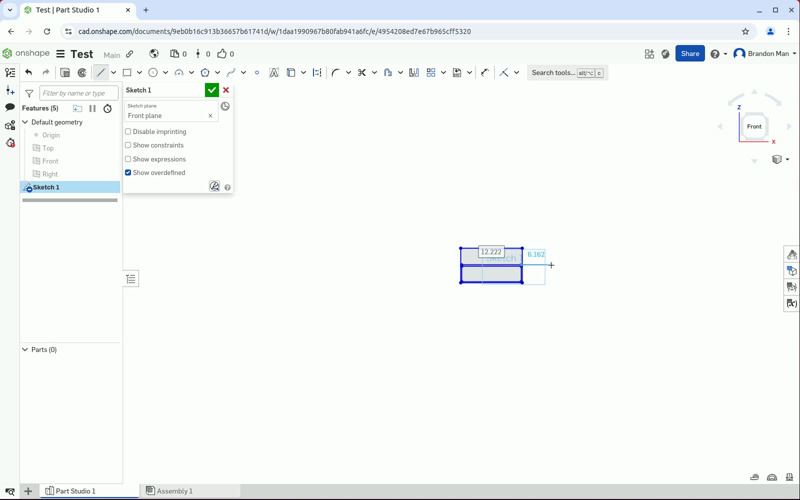
mouse_move(521, 249)
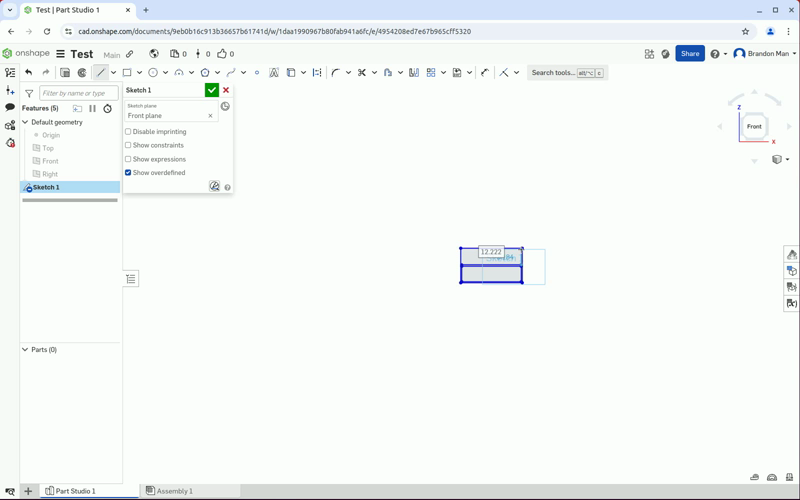
scroll(6)
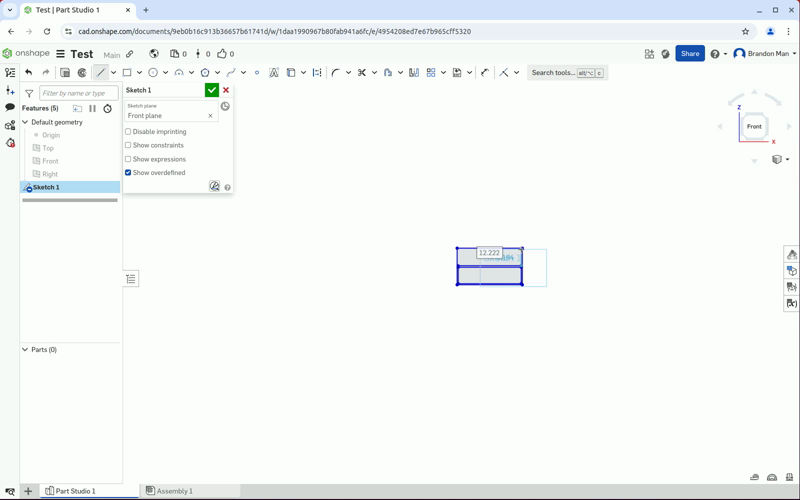
scroll(6)
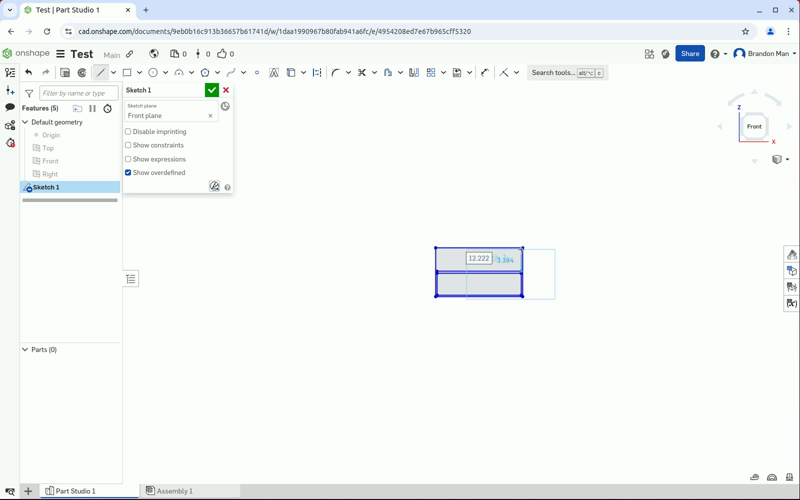
scroll(6)
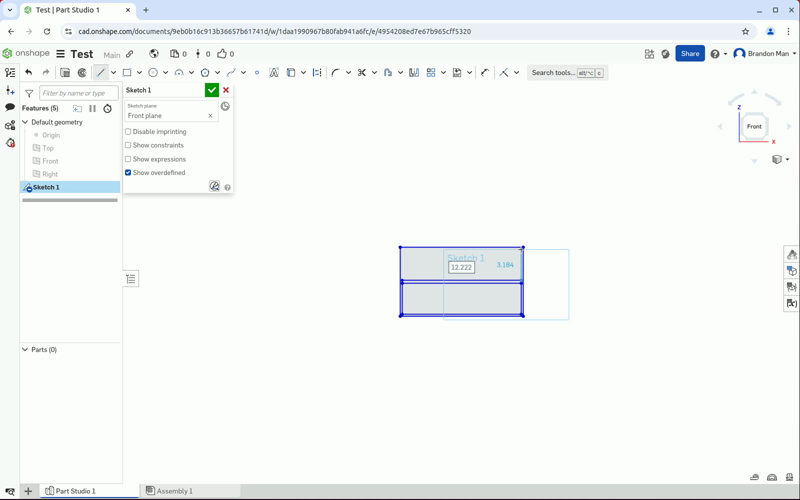
scroll(6)
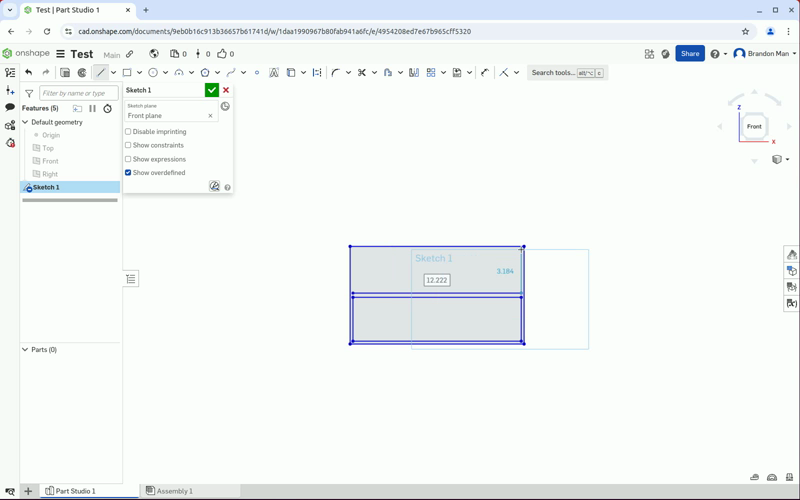
scroll(6)
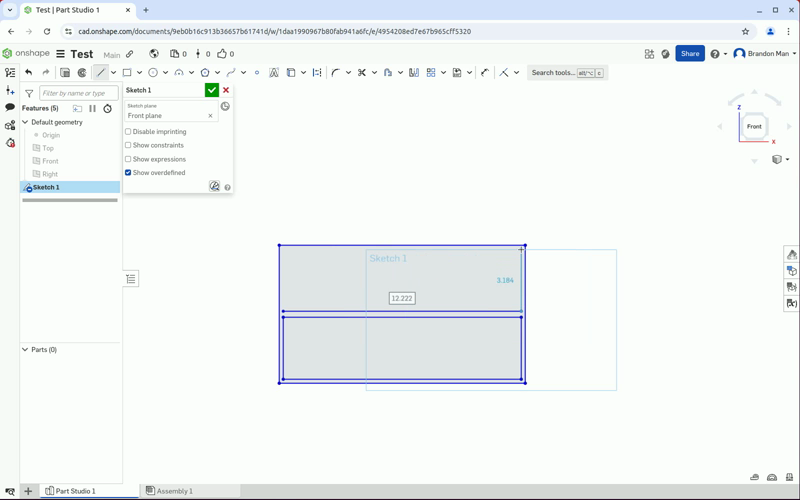
scroll(6)
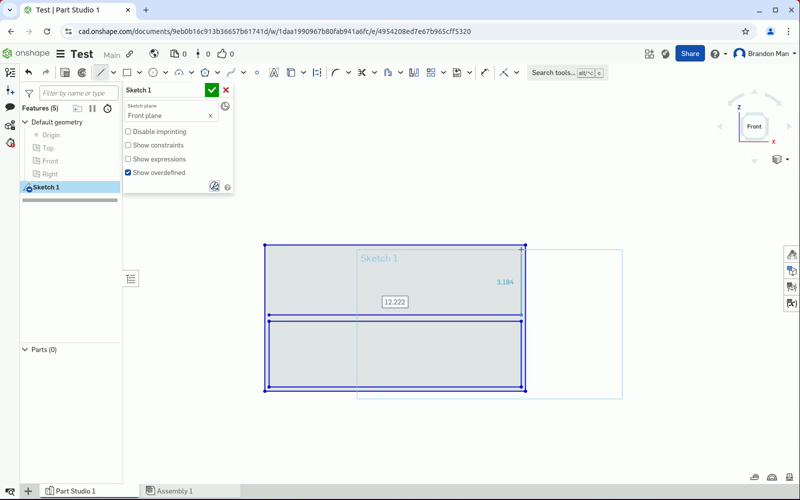
scroll(6)
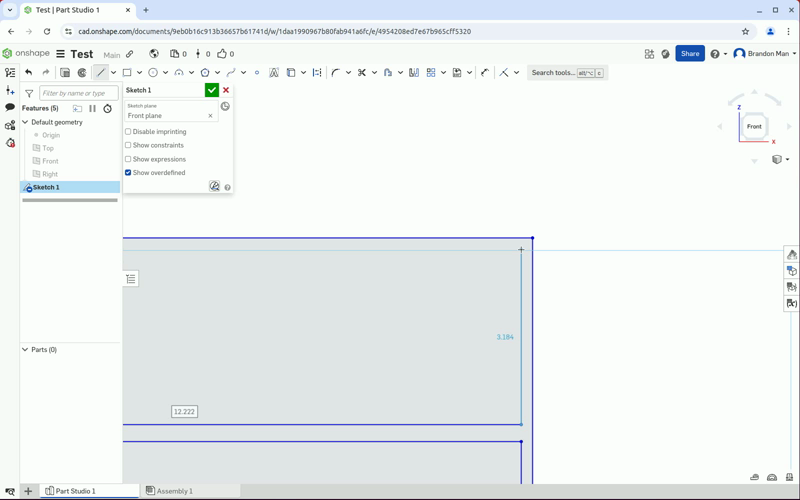
click(521, 249)
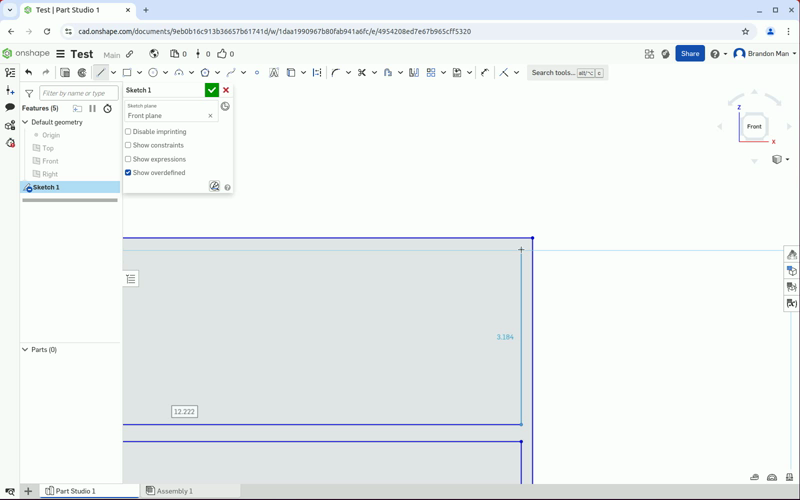
scroll(-6)
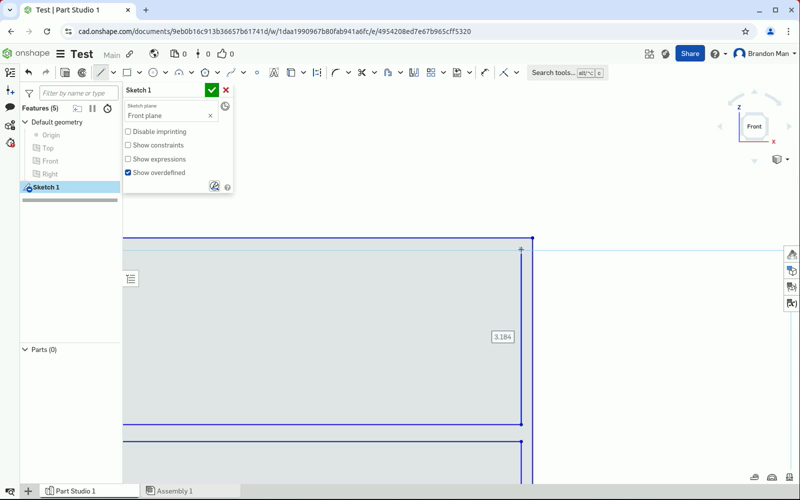
scroll(-6)
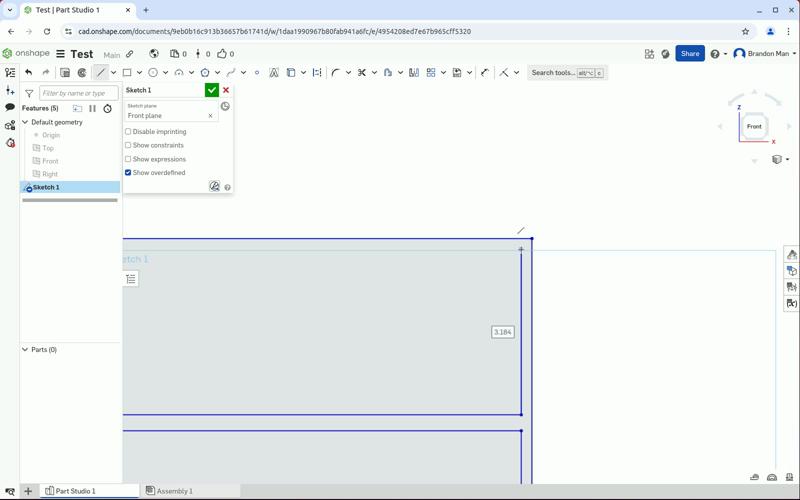
scroll(-6)
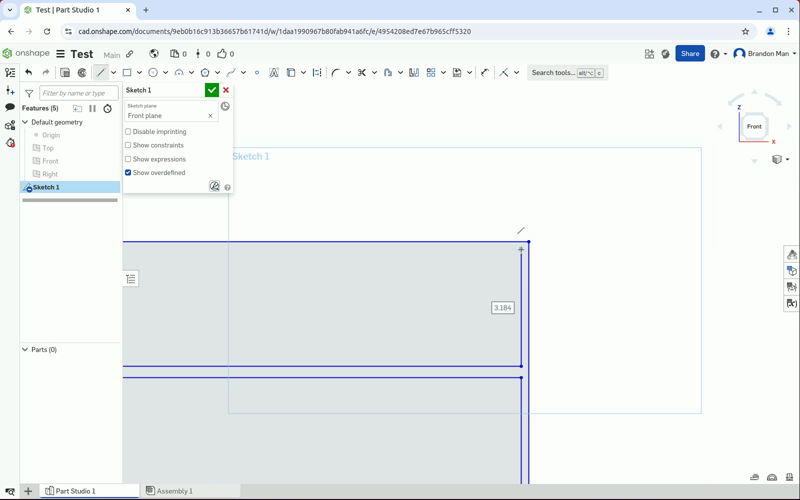
scroll(-6)
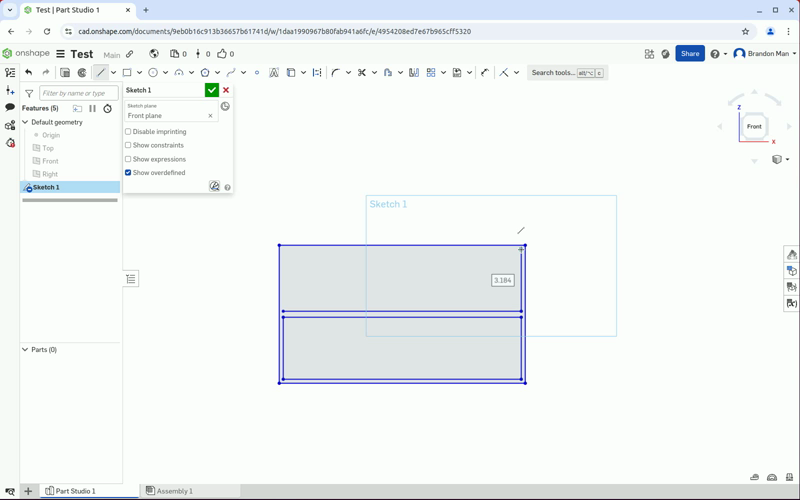
scroll(-6)
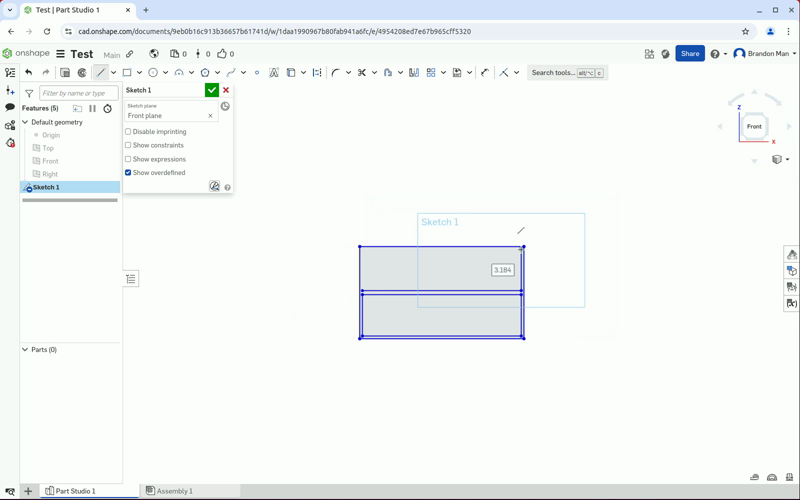
scroll(-6)
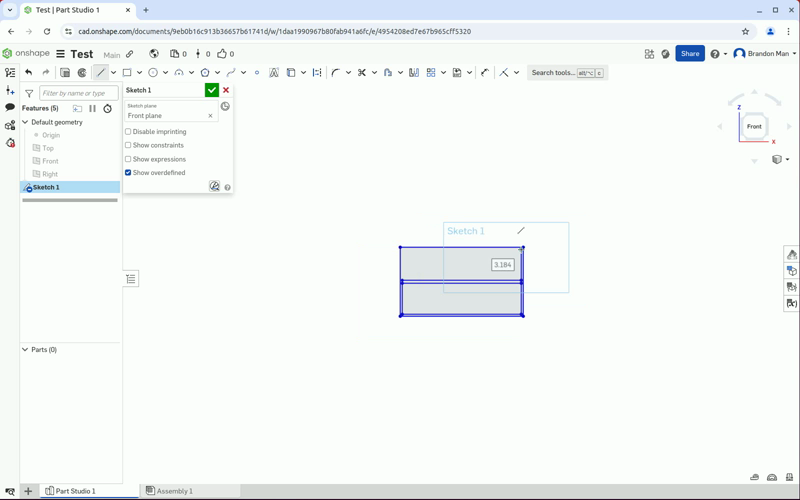
scroll(-6)
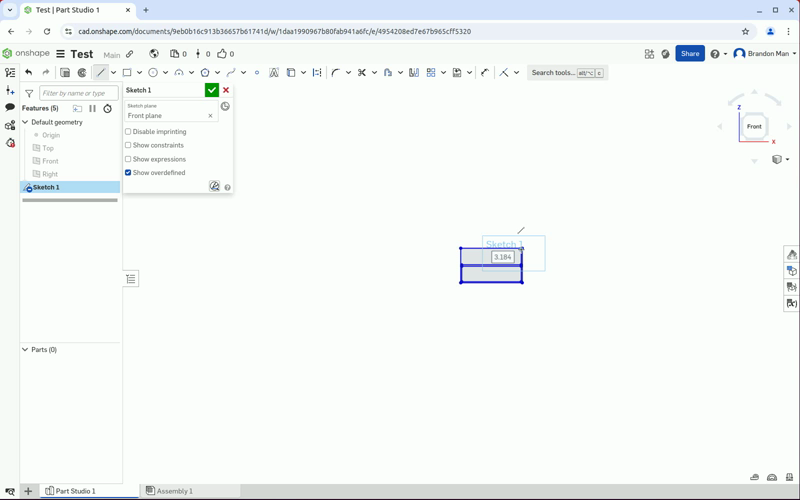
key_up(shift)
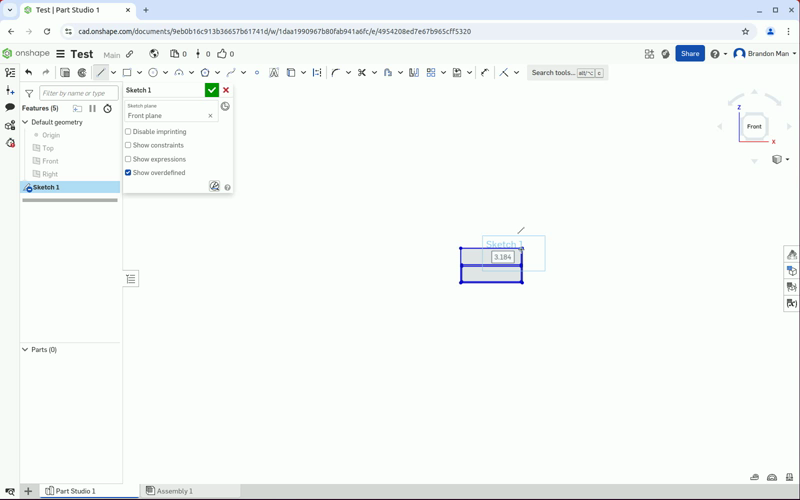
key_down(shift)
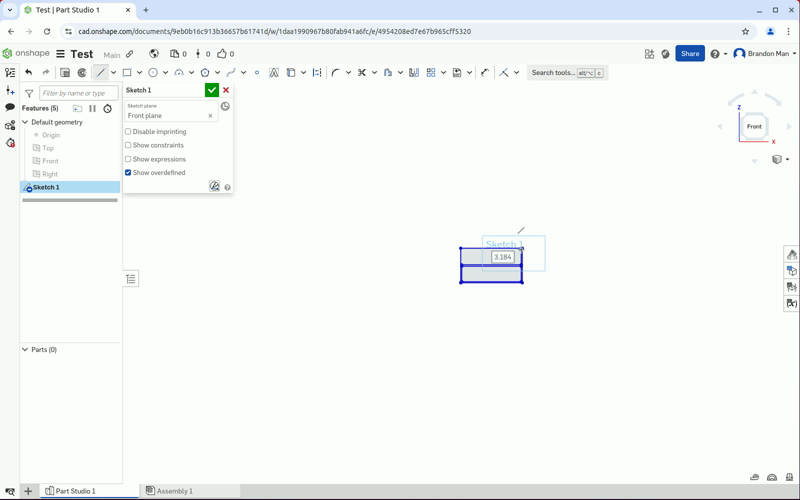
mouse_move(551, 249)
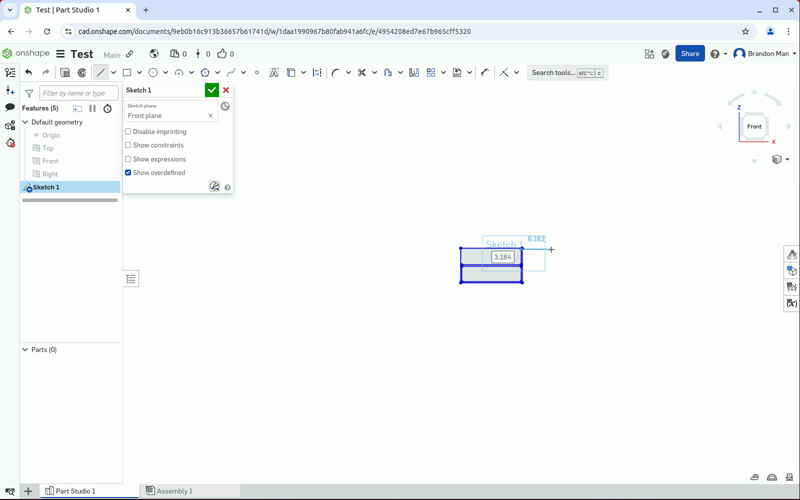
mouse_move(461, 249)
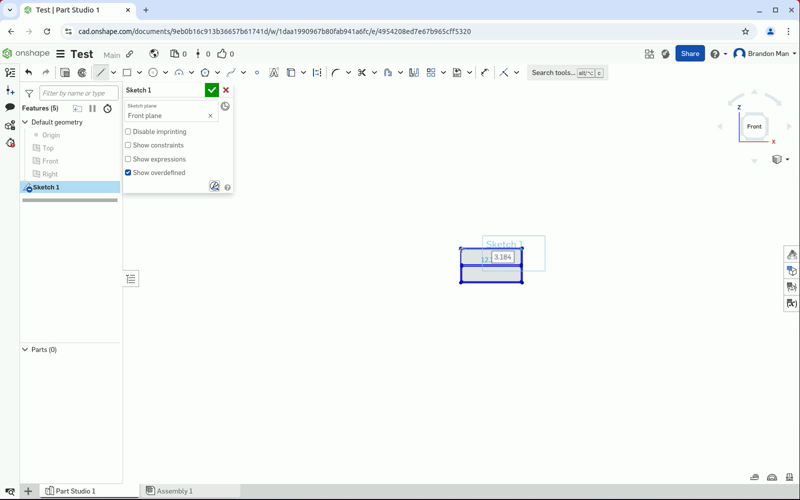
scroll(6)
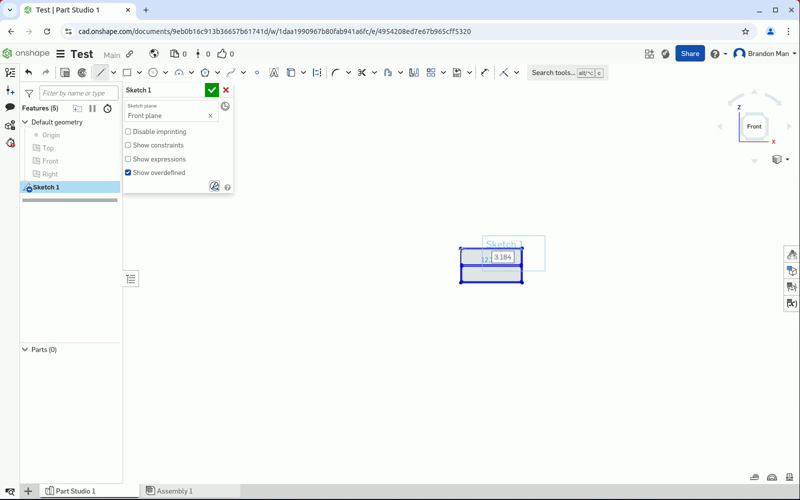
scroll(6)
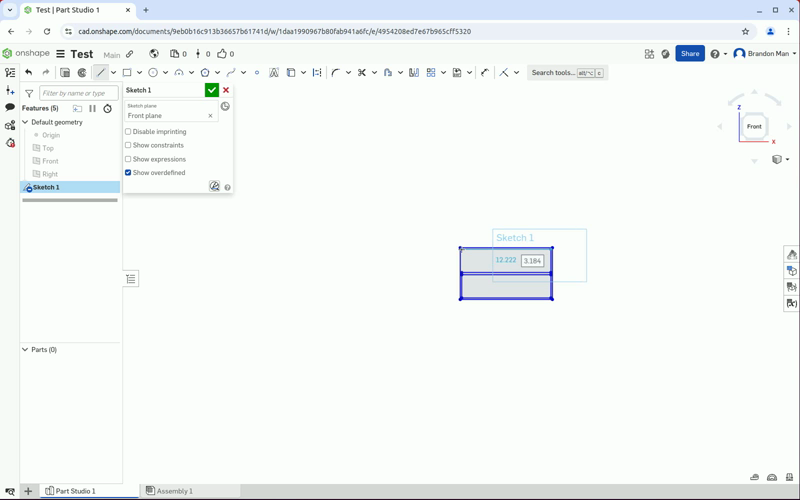
scroll(6)
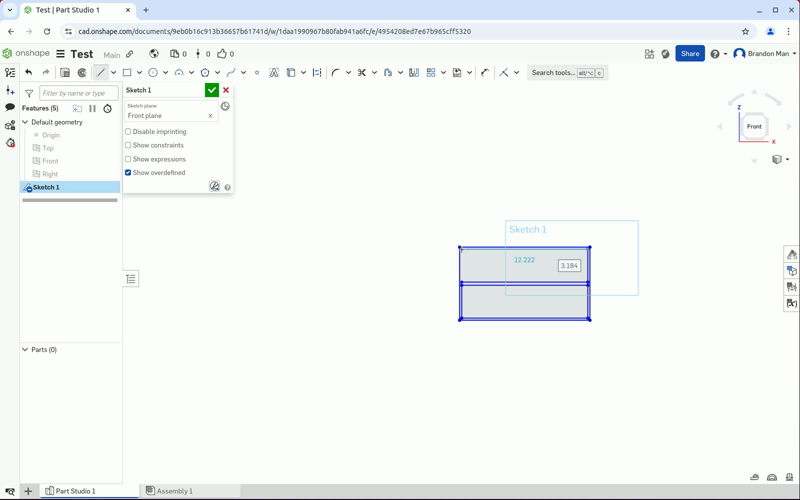
scroll(6)
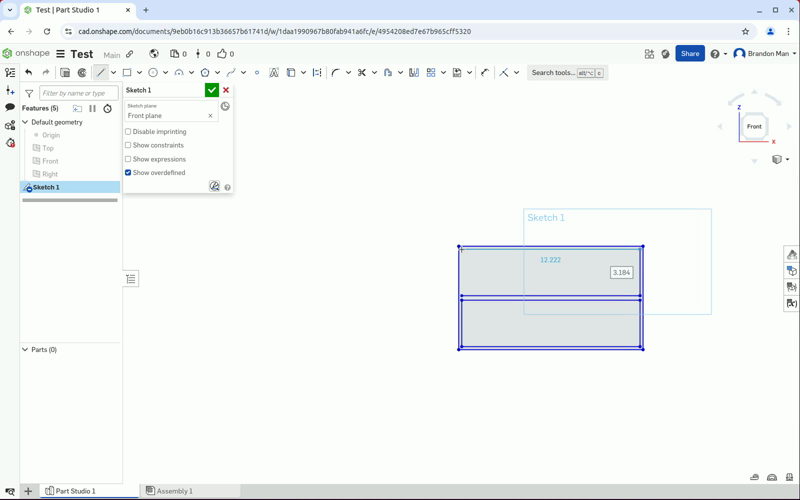
scroll(6)
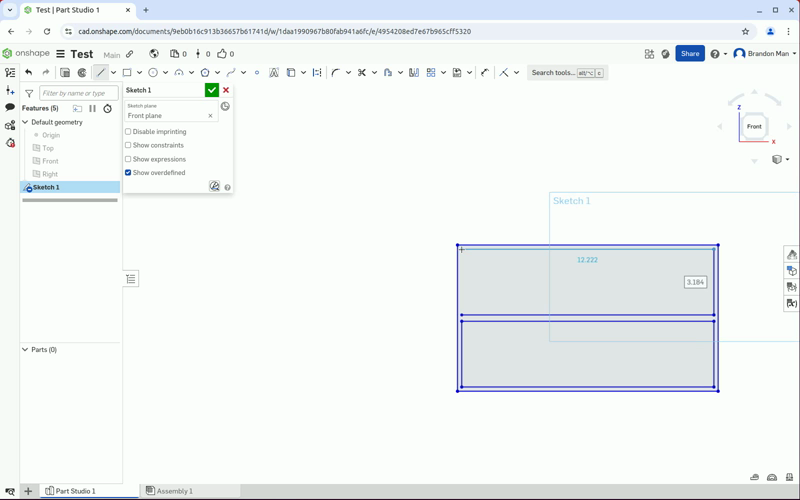
scroll(6)
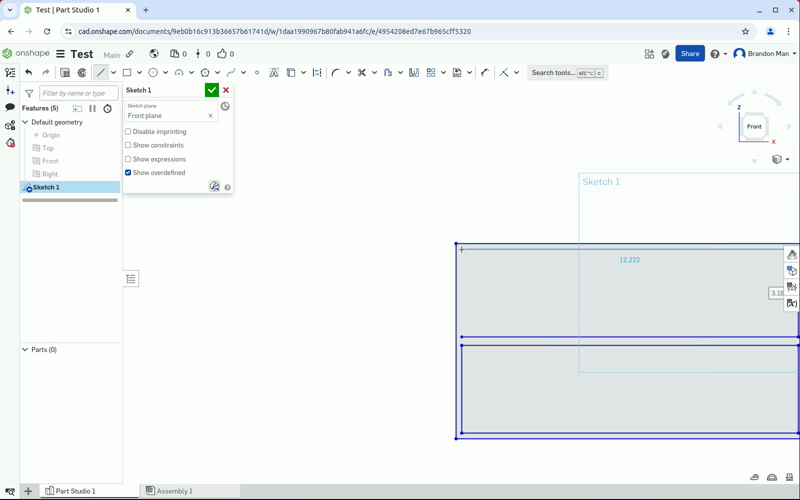
scroll(6)
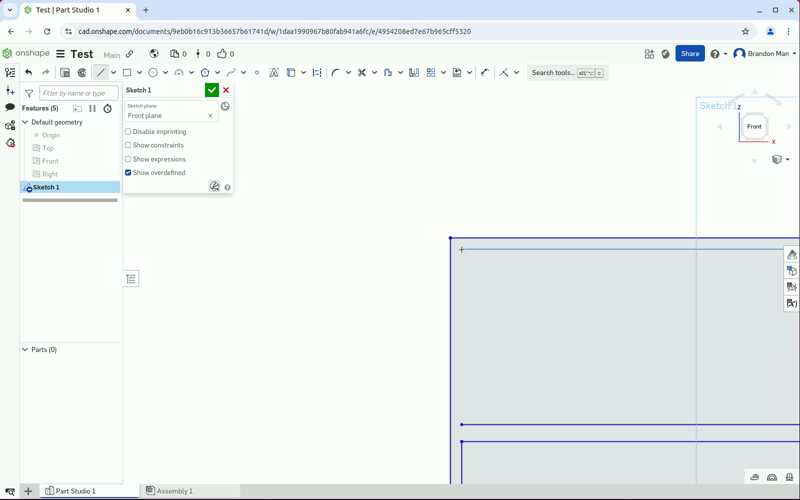
click(461, 249)
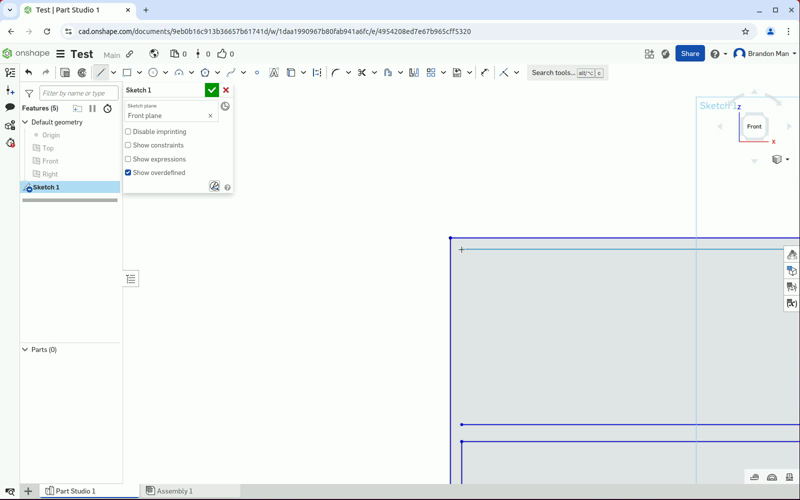
scroll(-6)
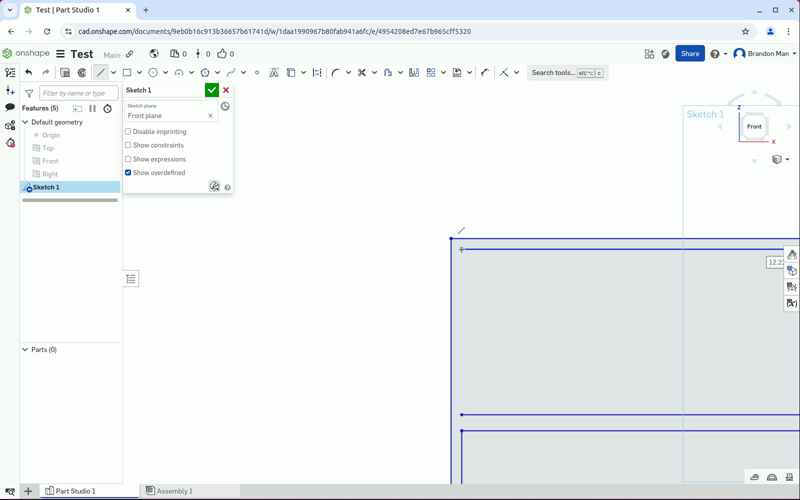
scroll(-6)
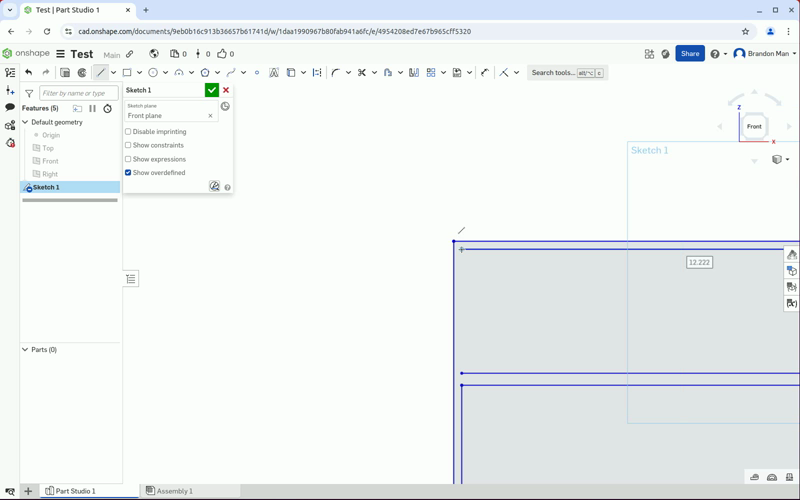
scroll(-6)
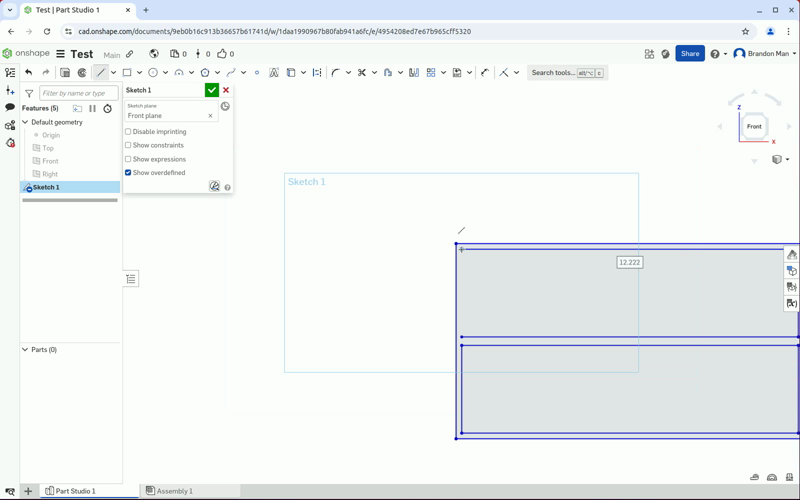
scroll(-6)
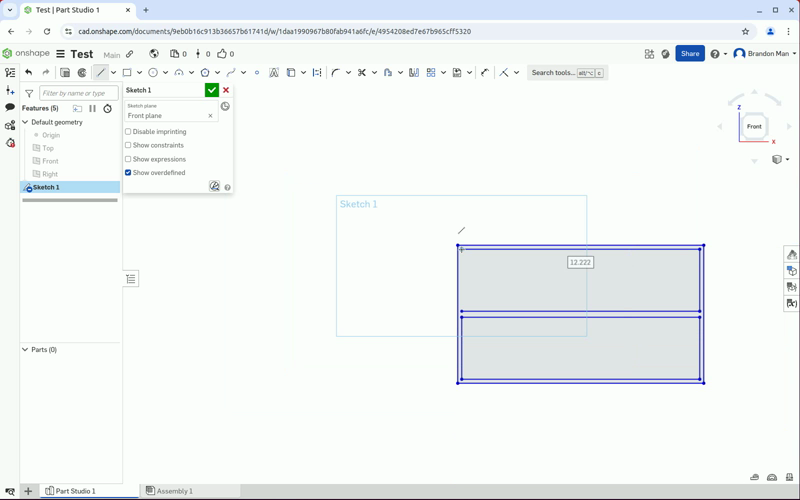
scroll(-6)
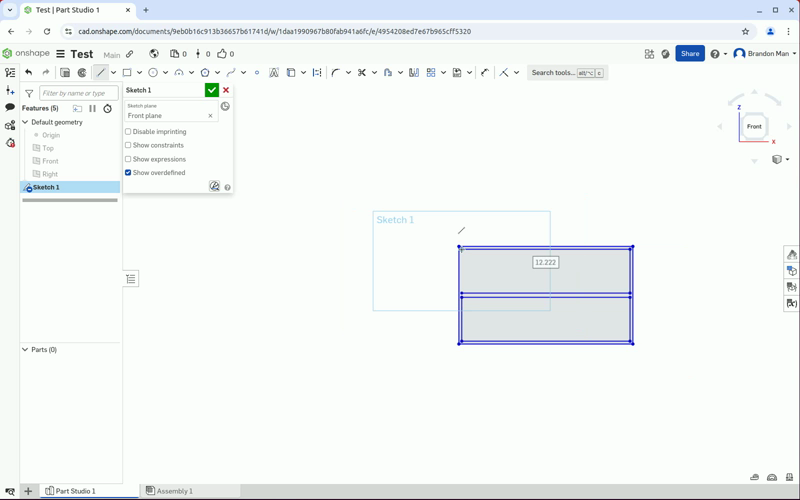
scroll(-6)
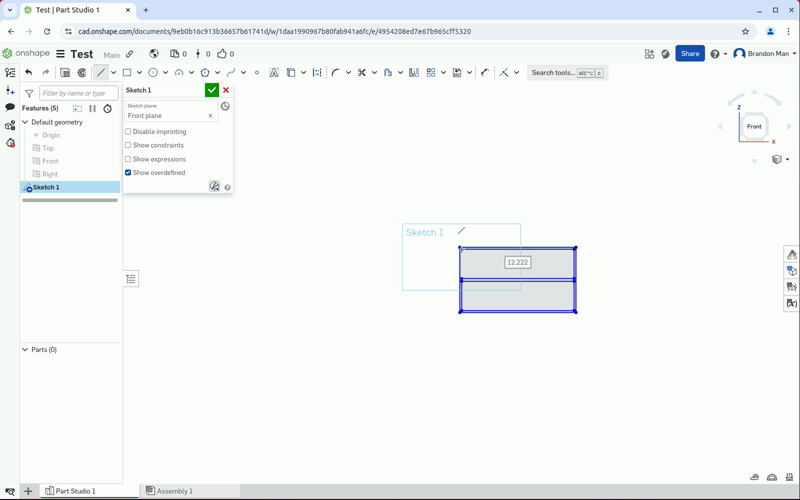
scroll(-6)
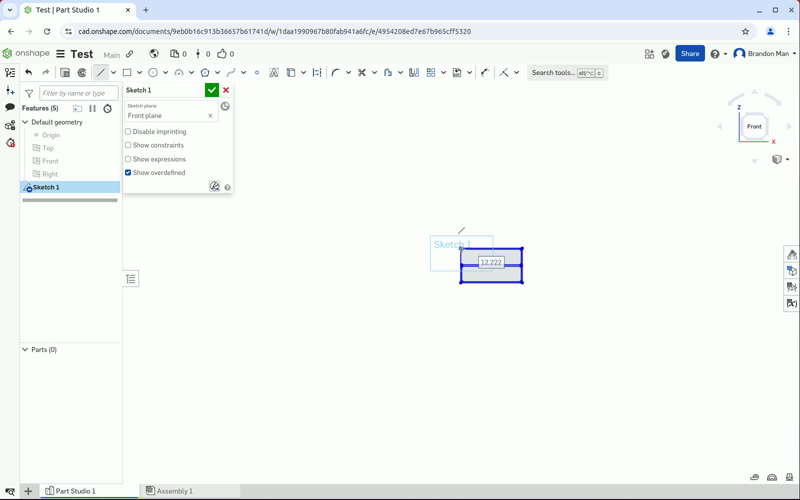
key_up(shift)
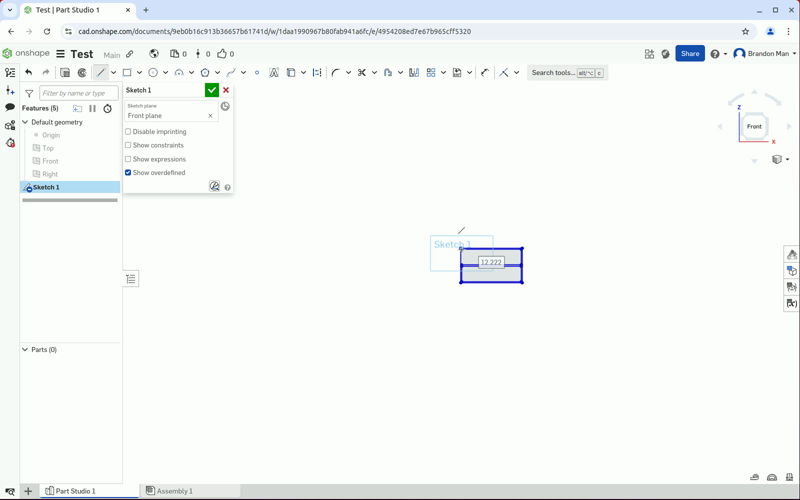
mouse_move(492, 249)
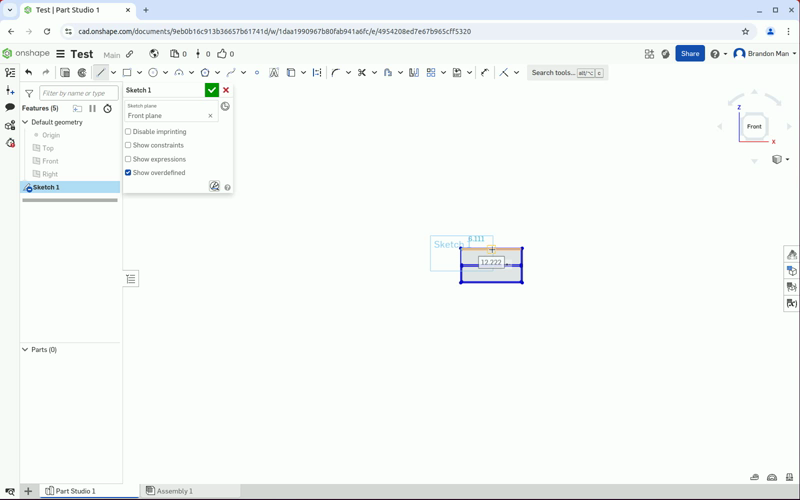
key_down(shift)
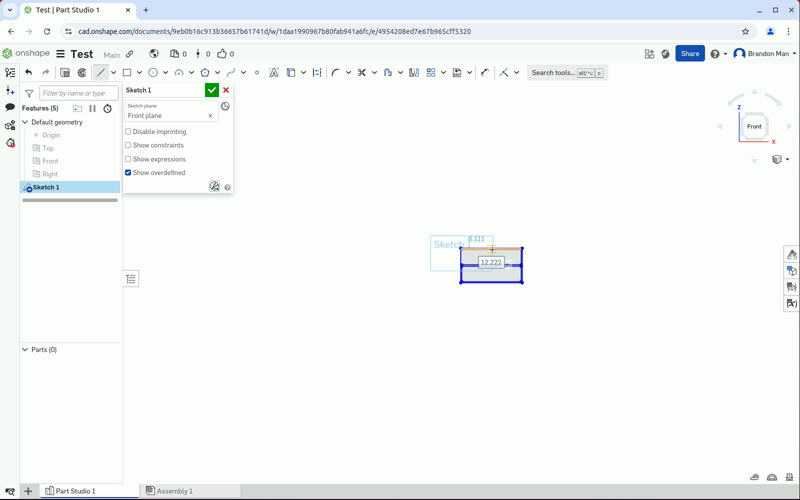
mouse_move(461, 264)
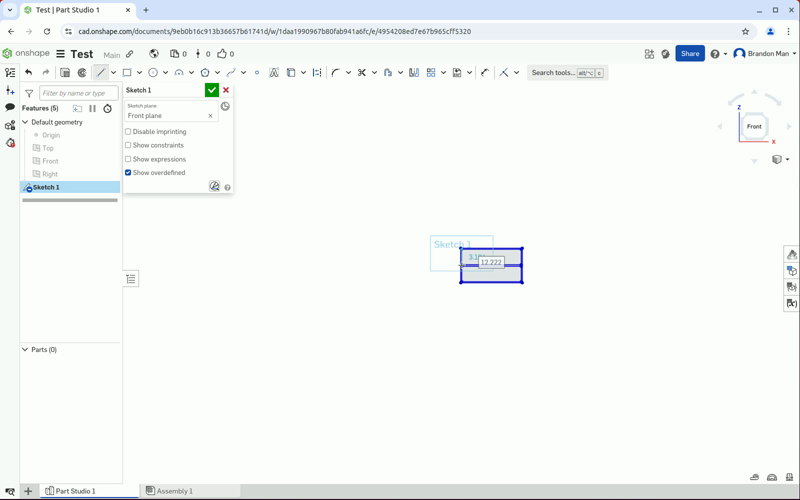
scroll(6)
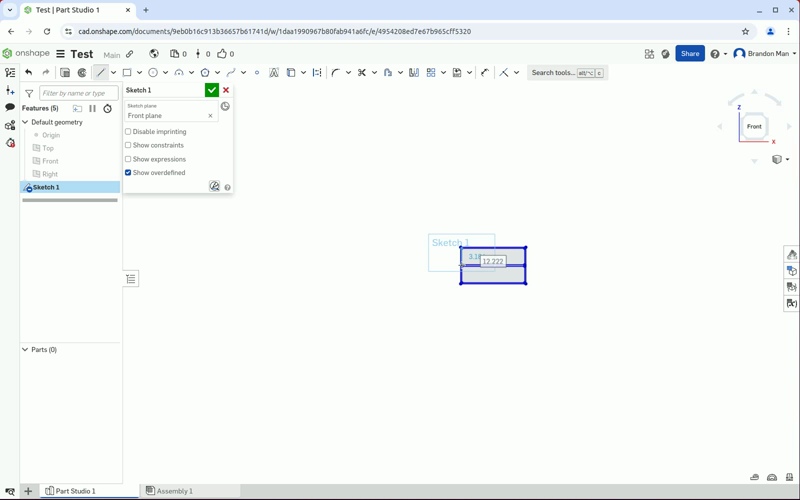
scroll(6)
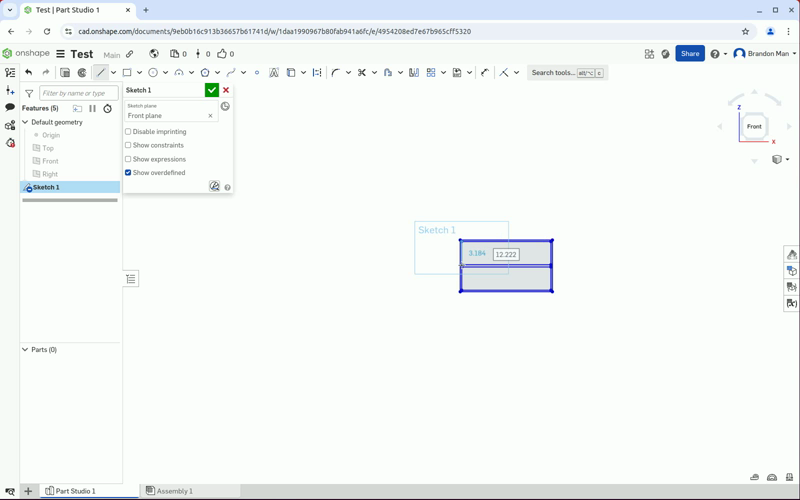
scroll(6)
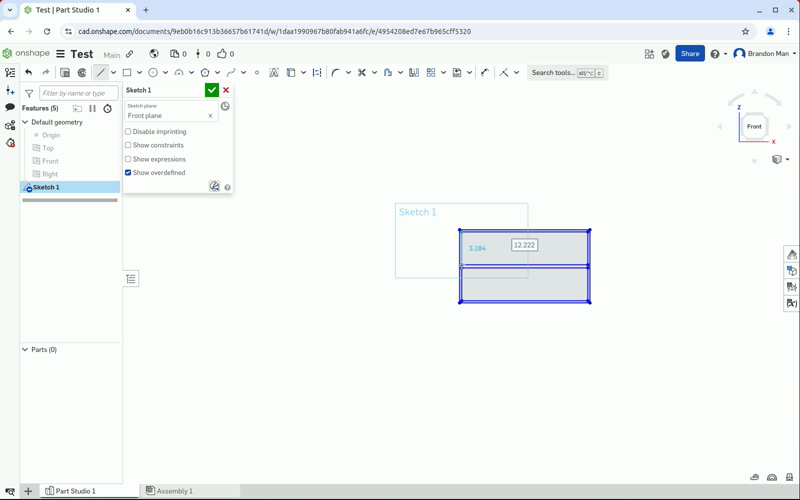
scroll(6)
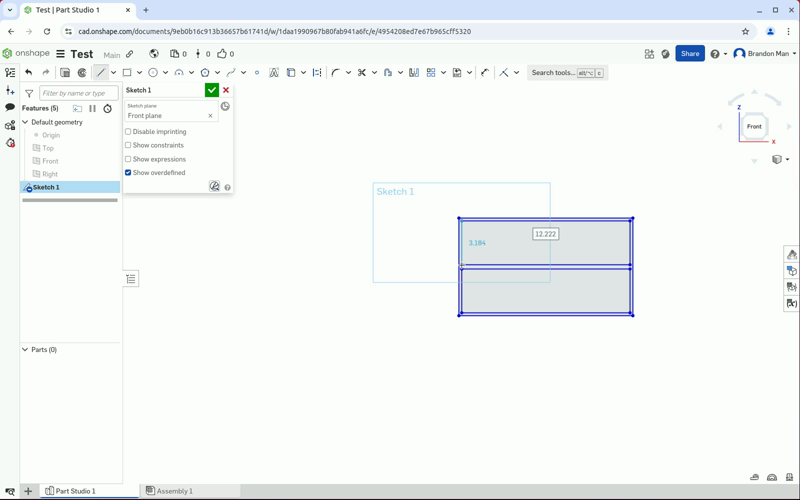
scroll(6)
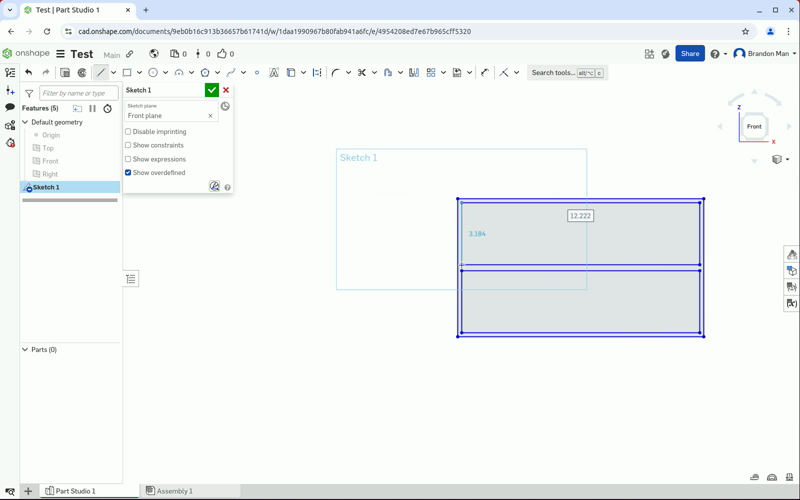
scroll(6)
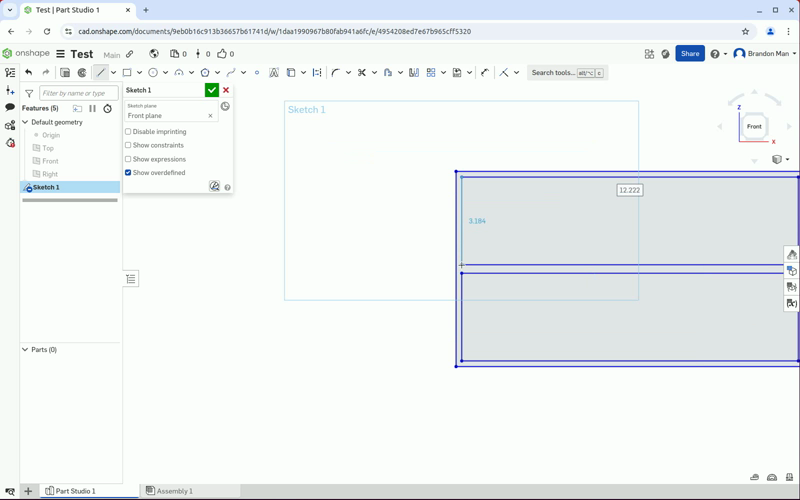
scroll(6)
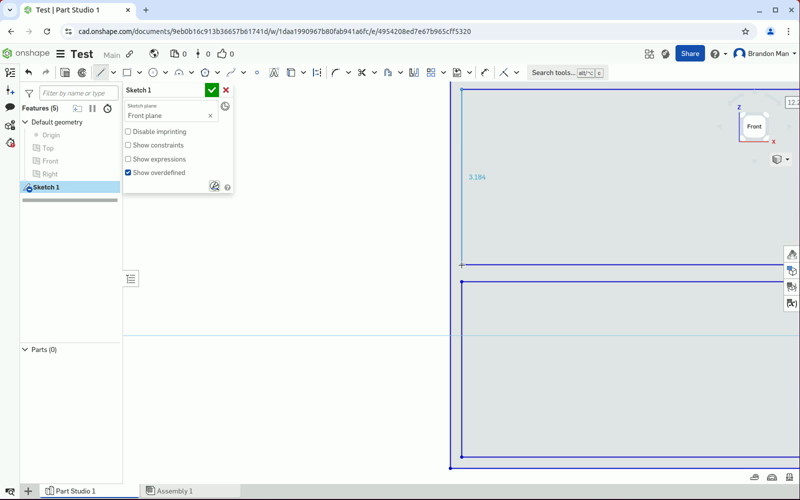
key_up(shift)
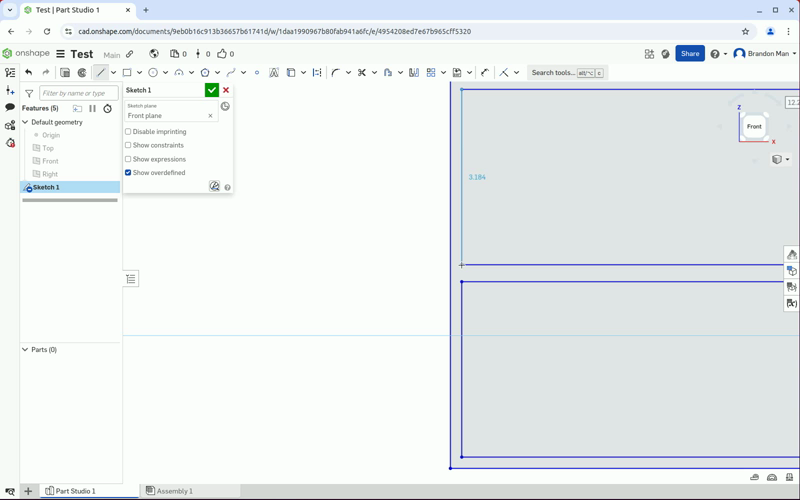
click(461, 264)
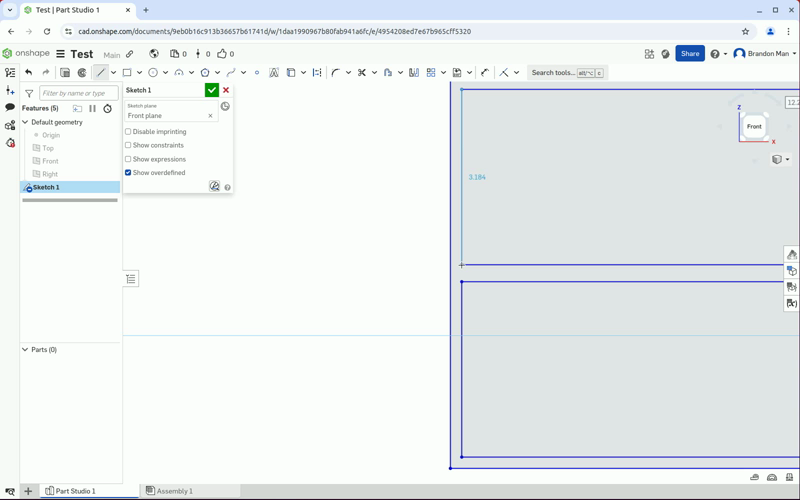
scroll(-6)
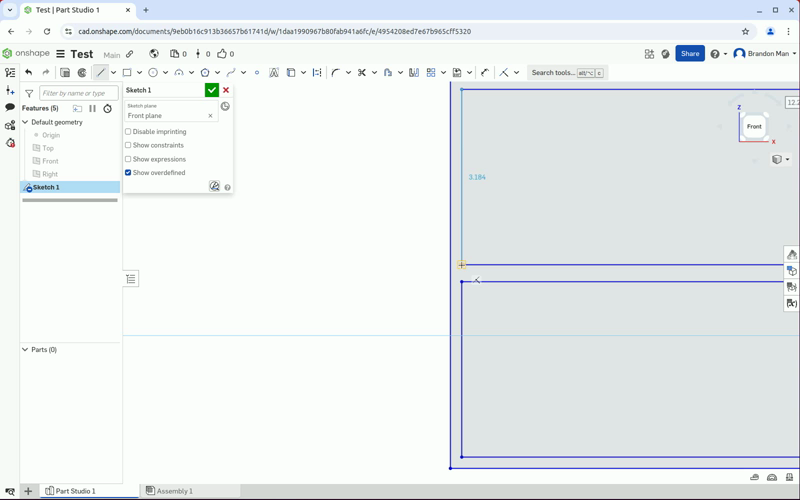
scroll(-6)
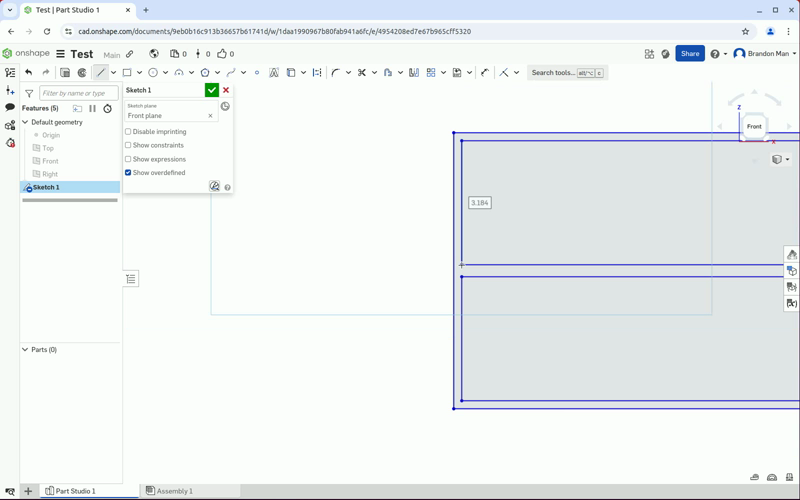
scroll(-6)
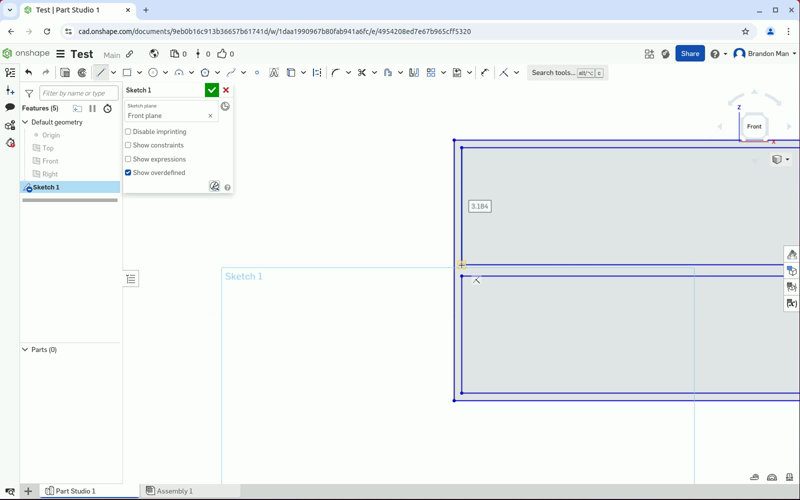
scroll(-6)
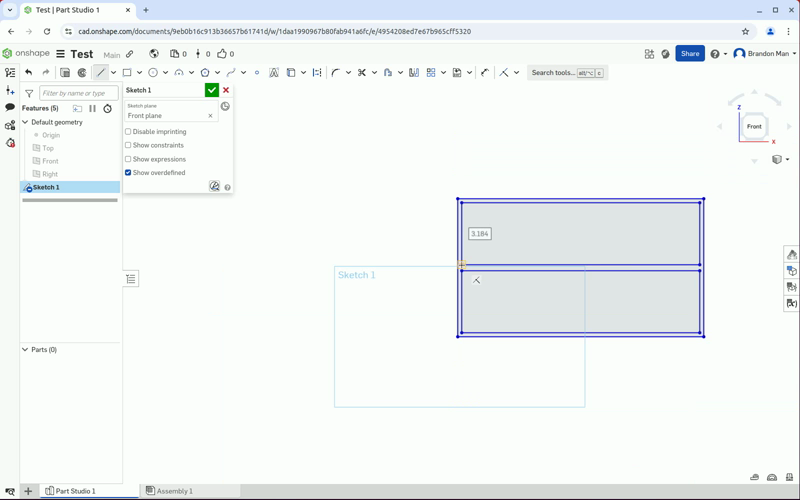
scroll(-6)
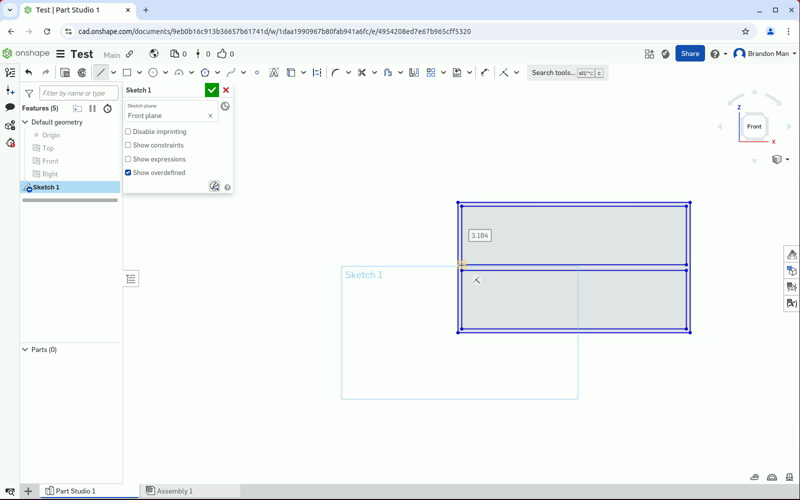
scroll(-6)
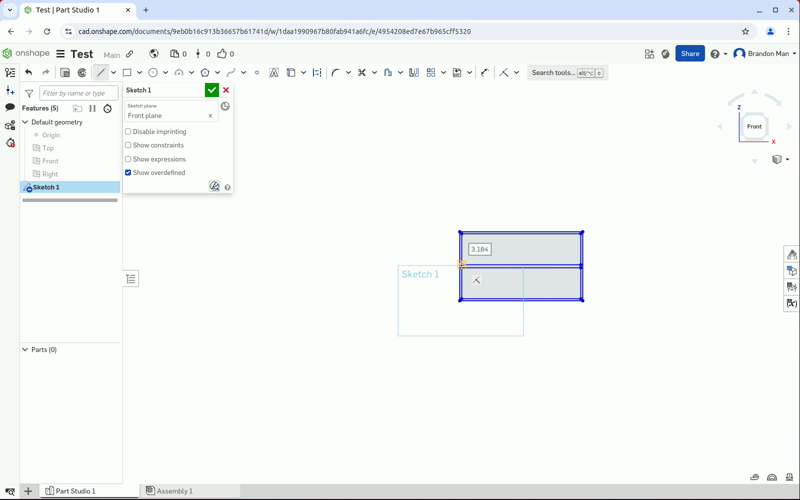
scroll(-6)
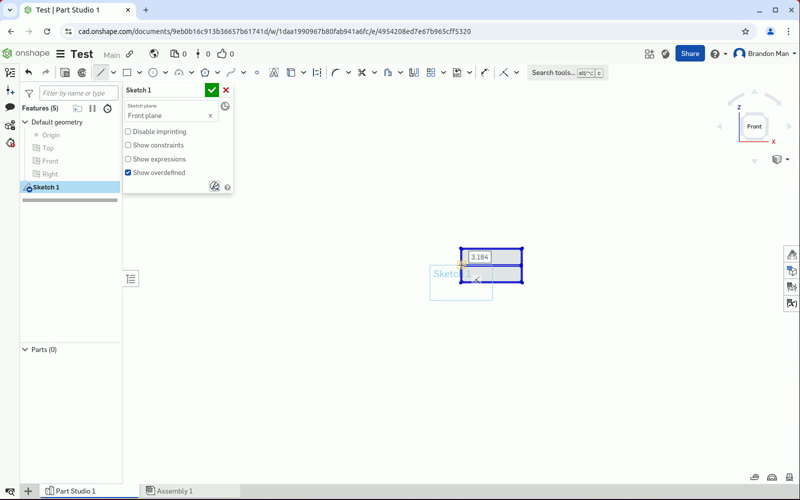
key(esc)
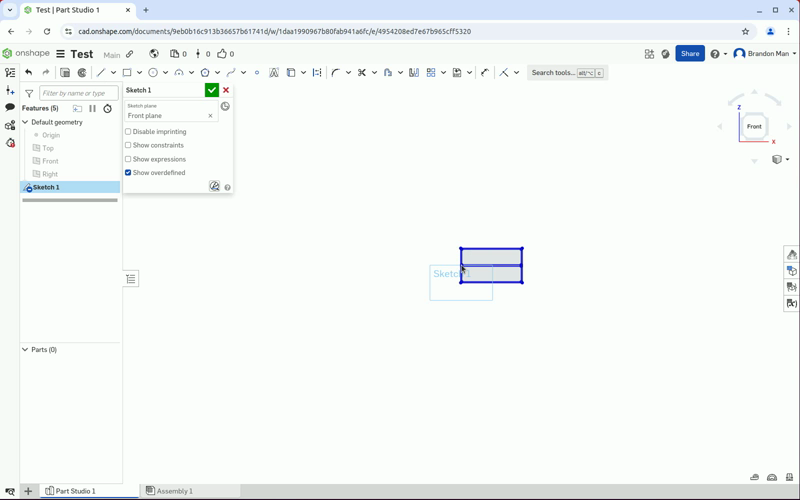
mouse_move(461, 257)
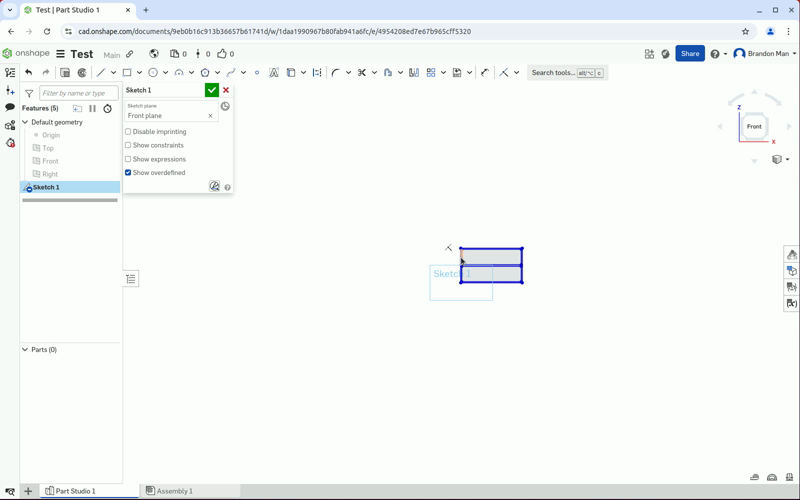
scroll(6)
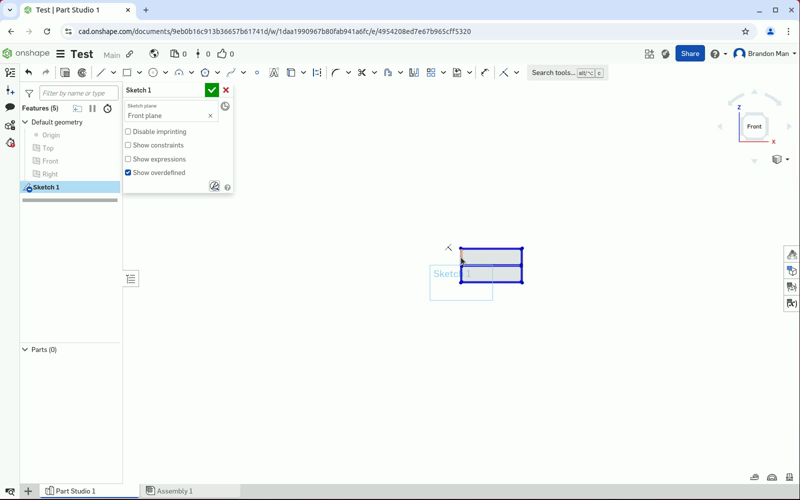
scroll(6)
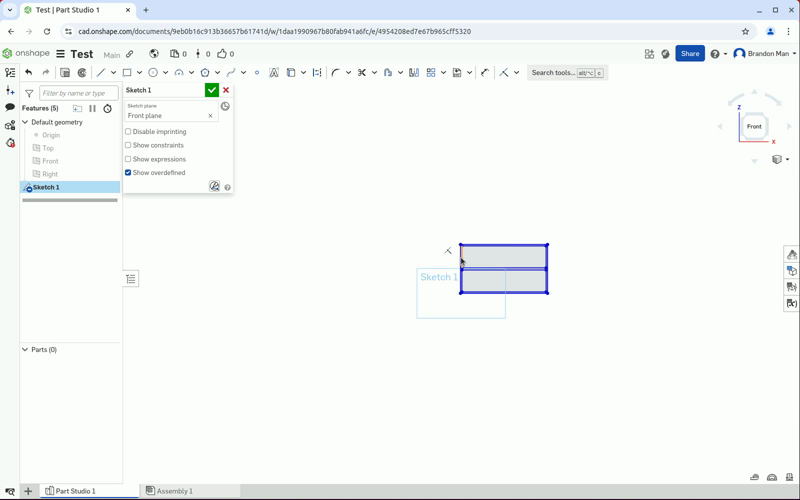
scroll(6)
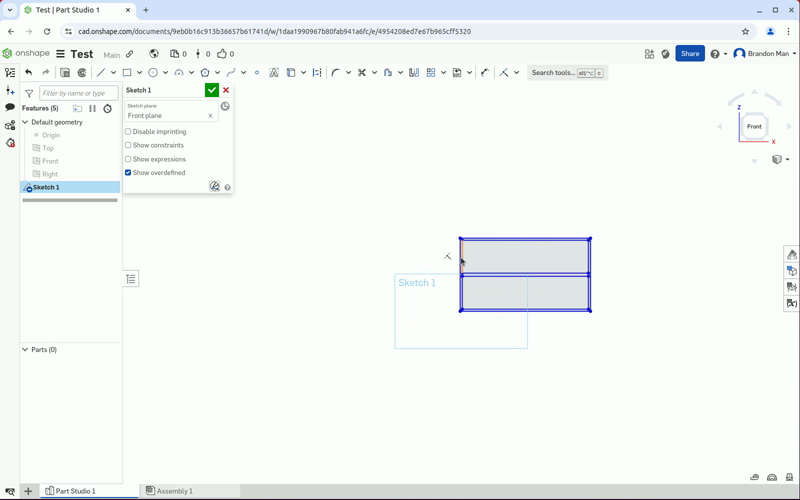
scroll(6)
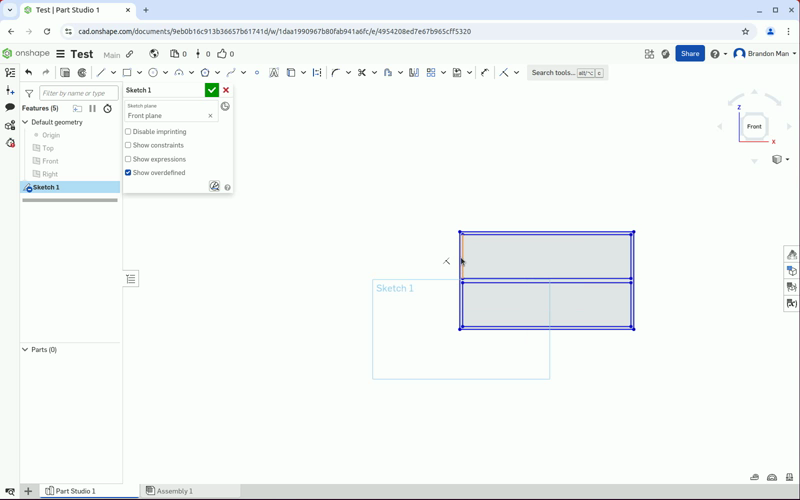
scroll(6)
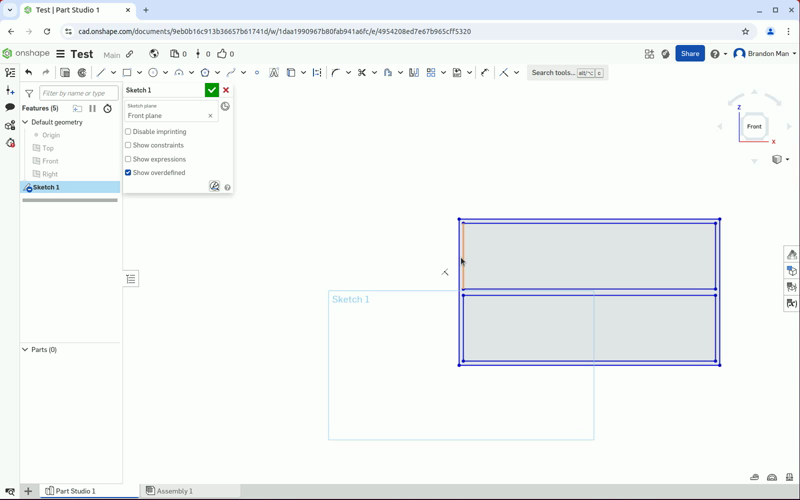
scroll(6)
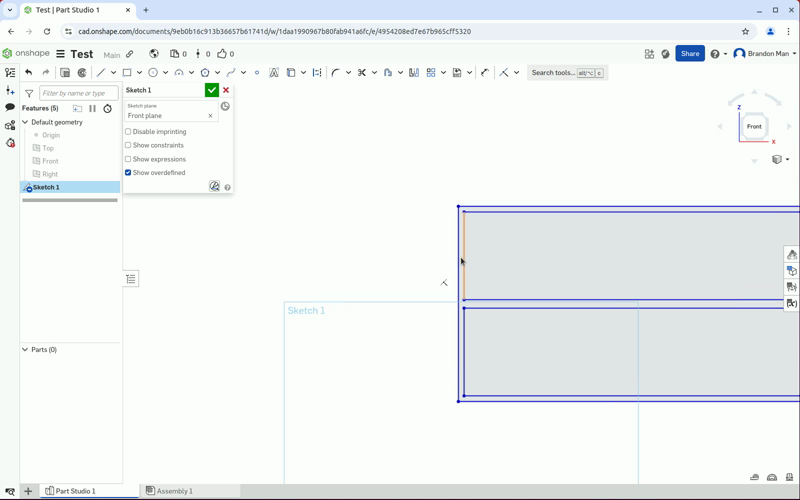
scroll(6)
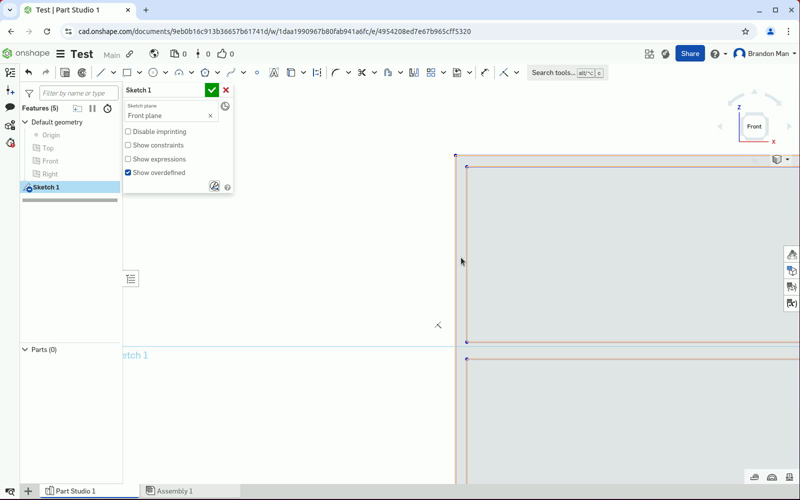
click(461, 257)
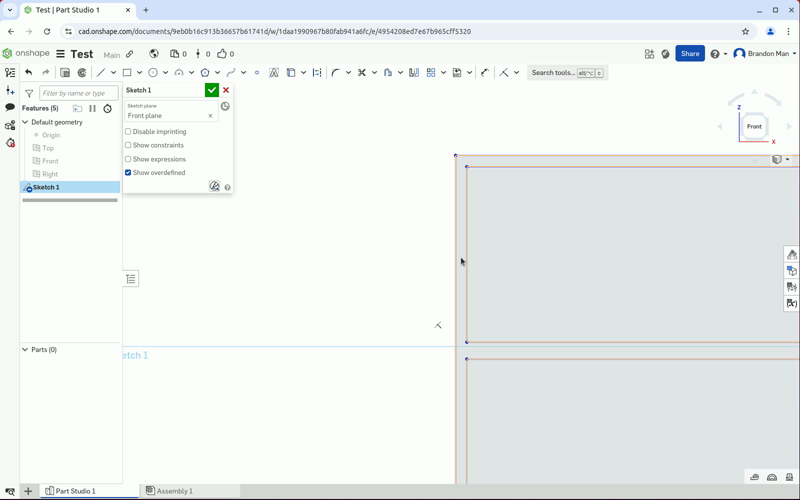
scroll(-6)
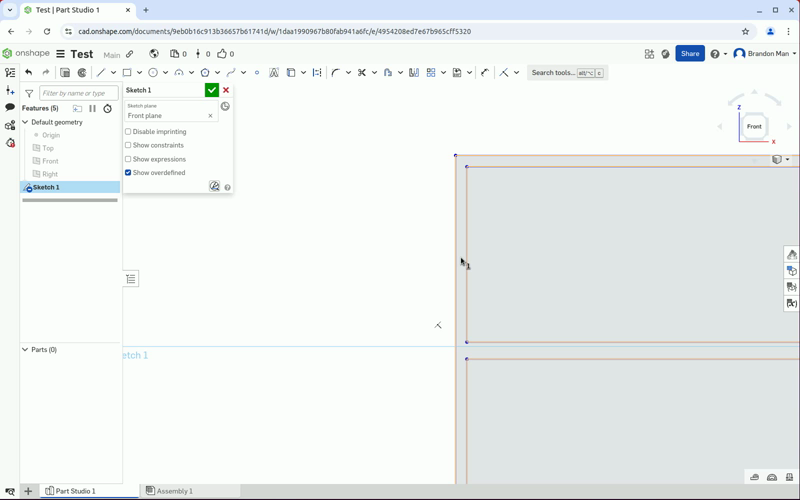
scroll(-6)
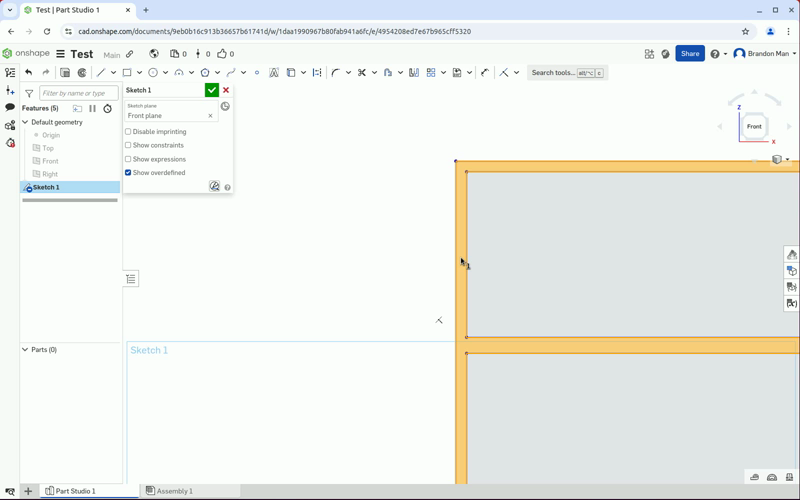
scroll(-6)
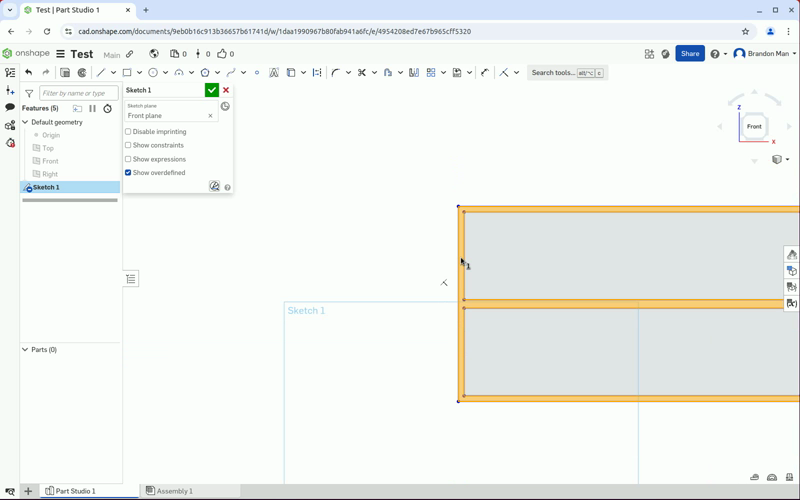
scroll(-6)
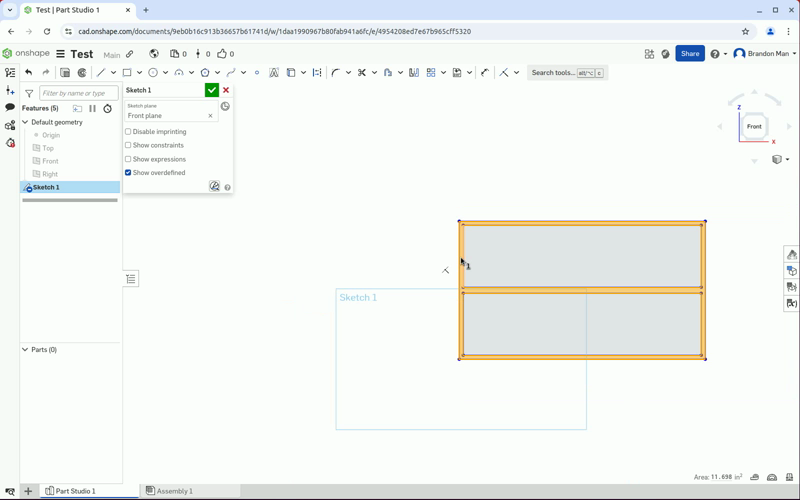
scroll(-6)
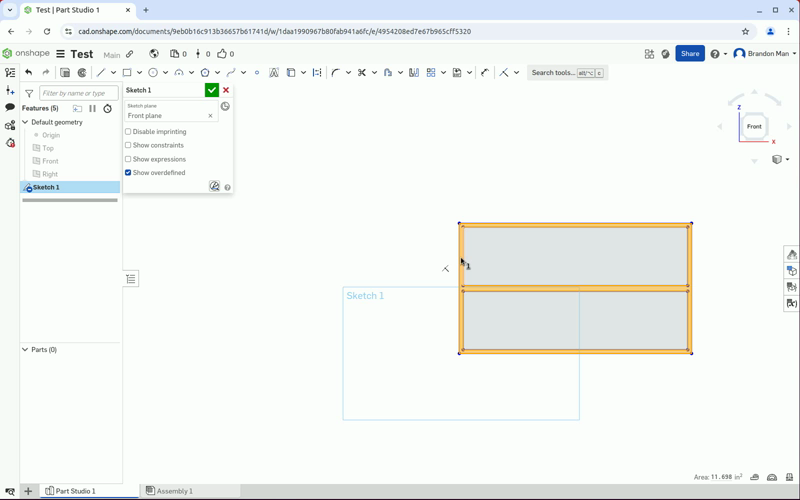
scroll(-6)
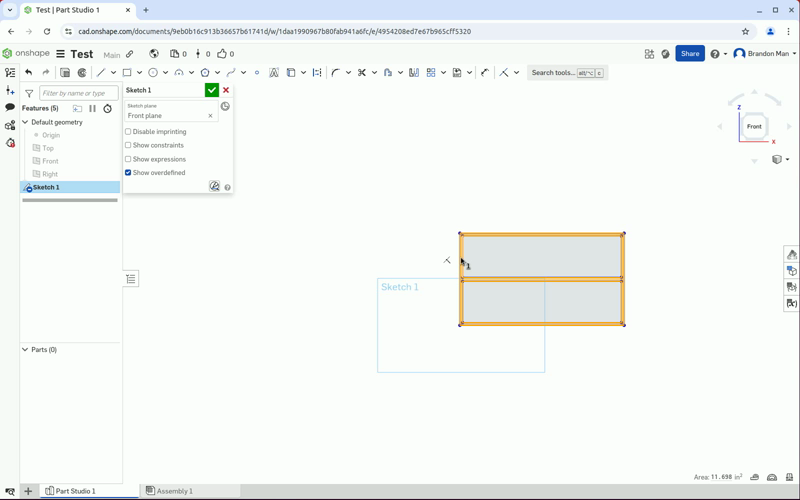
scroll(-6)
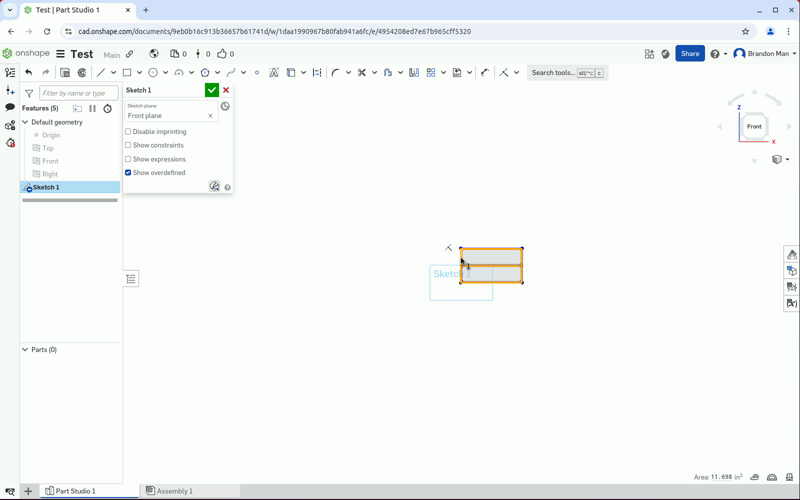
mouse_move(73, 352)
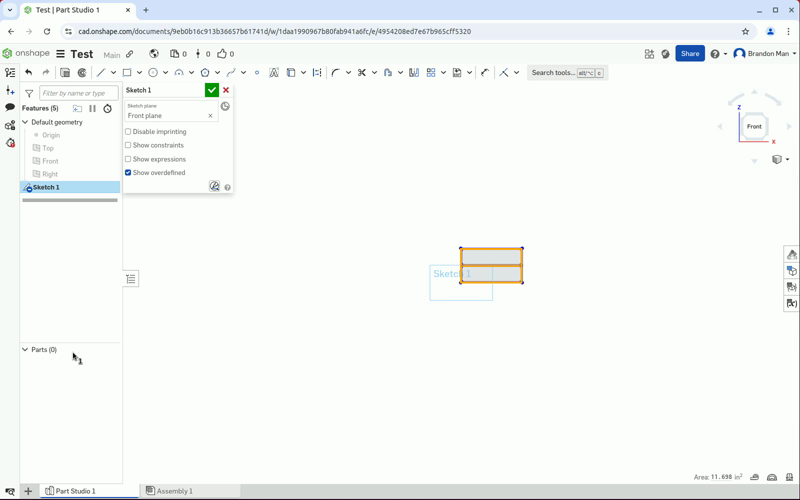
key(shift+y)
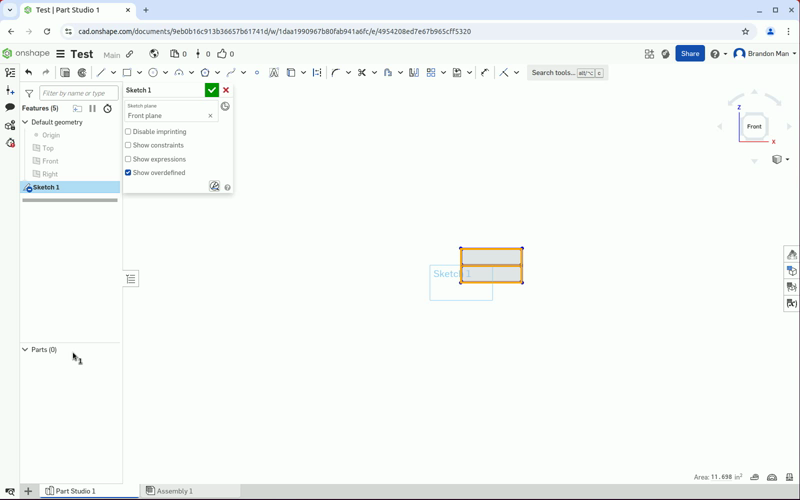
key(shift+e)
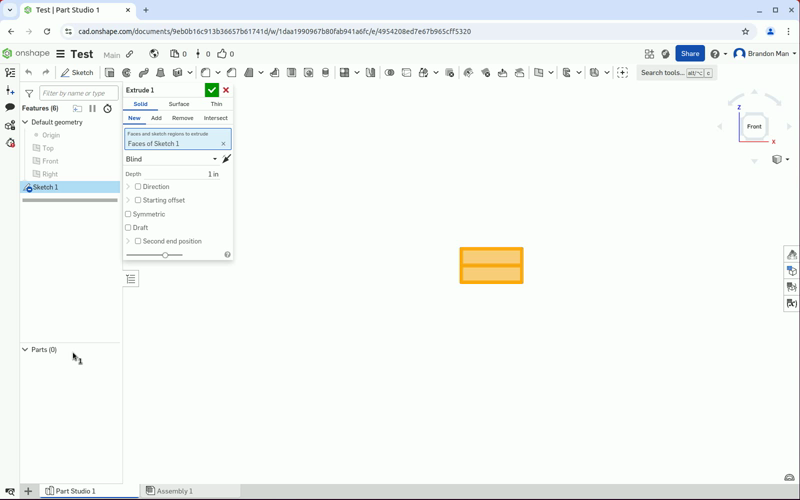
mouse_move(143, 106)
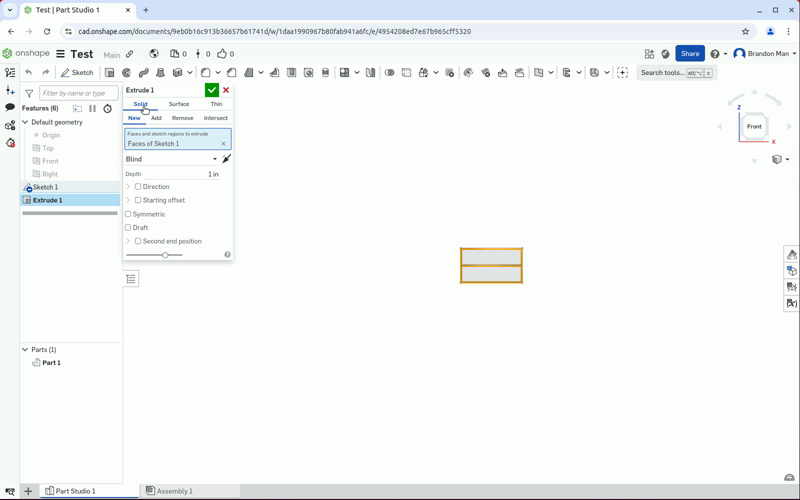
click(143, 106)
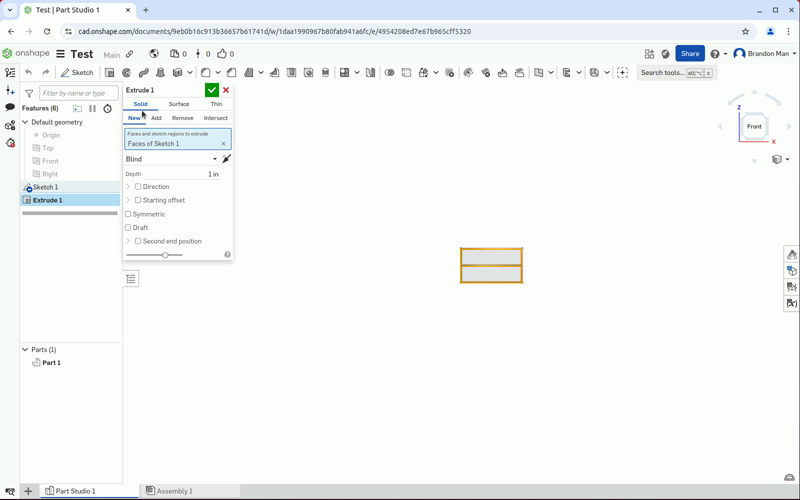
mouse_move(137, 120)
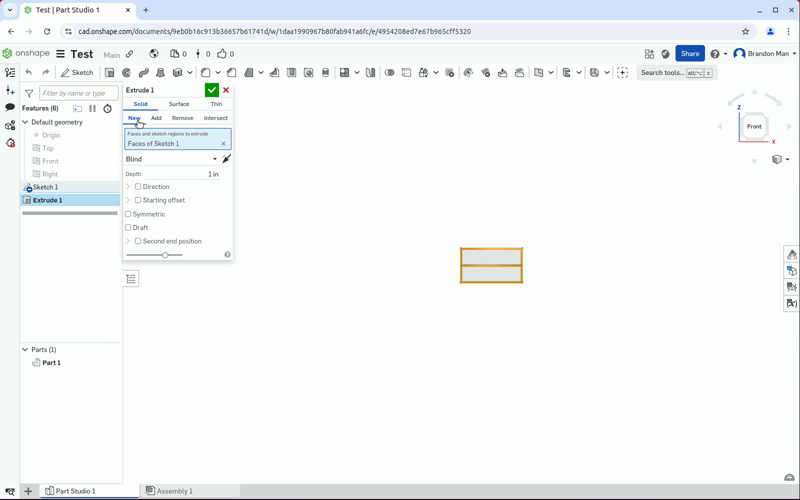
click(137, 120)
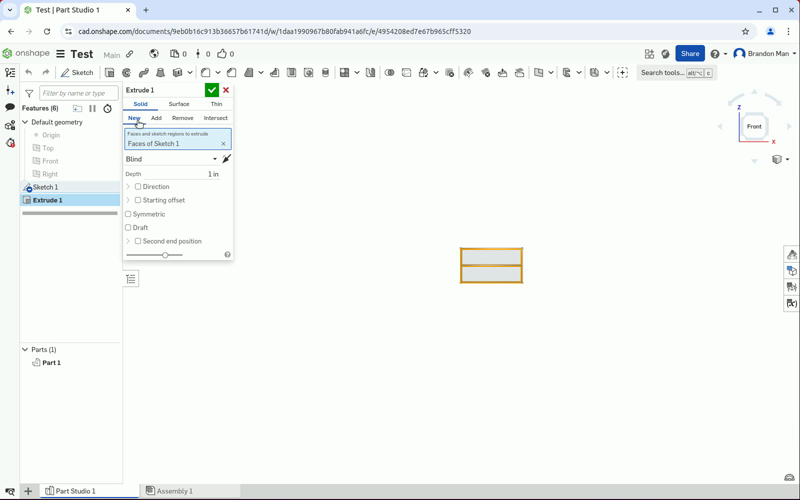
key(tab, 4)
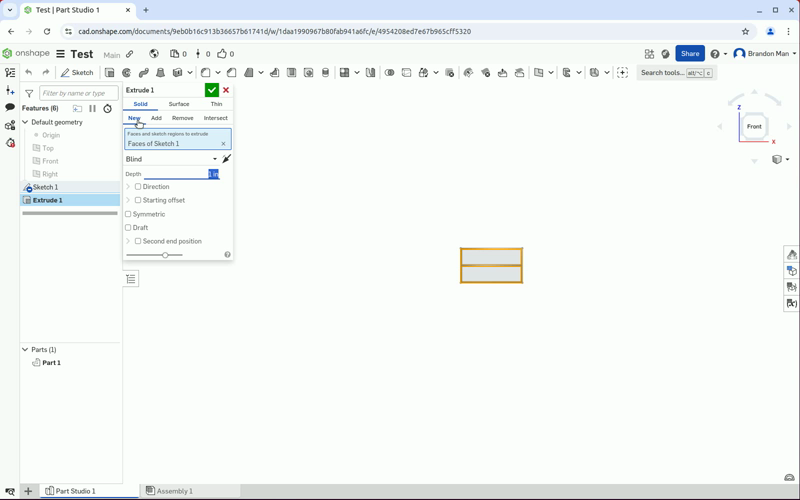
text(3.129)
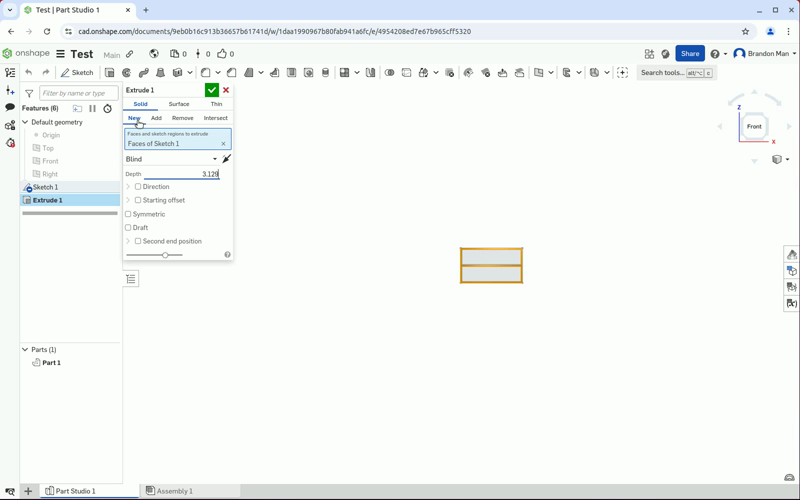
key(enter)
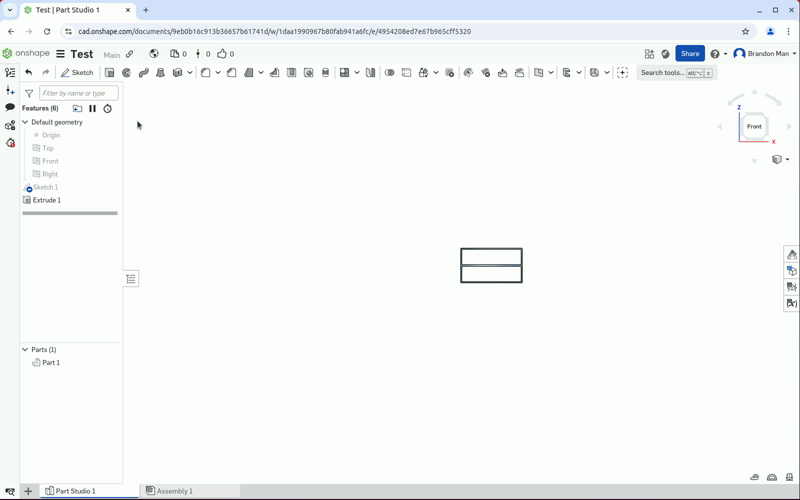
key(shift+h)
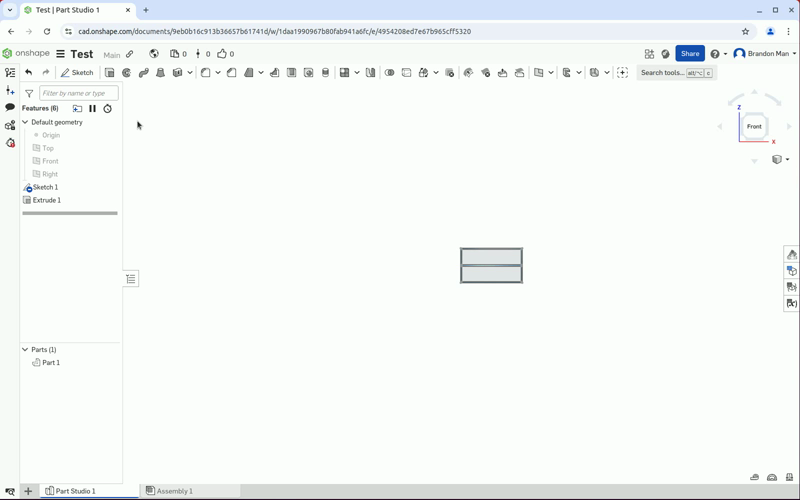
key(shift+h)
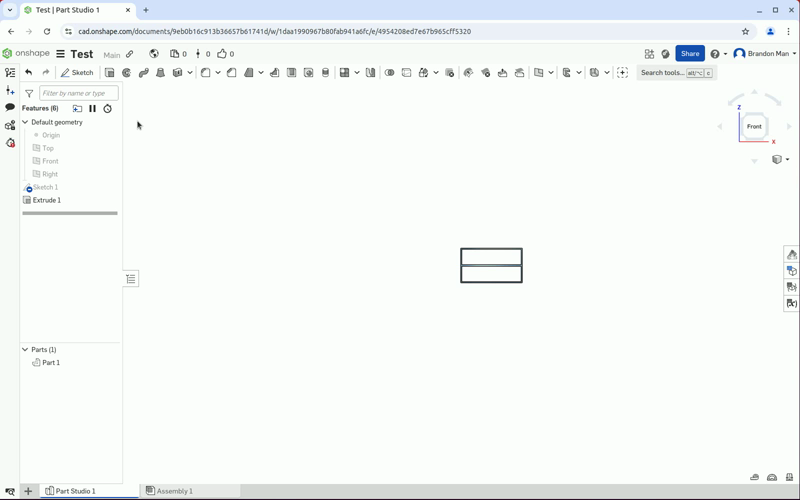
mouse_move(73, 189)
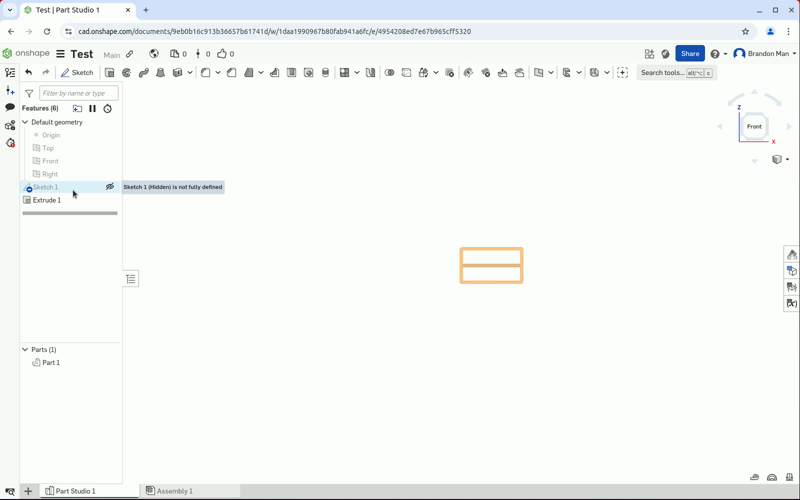
click(73, 189)
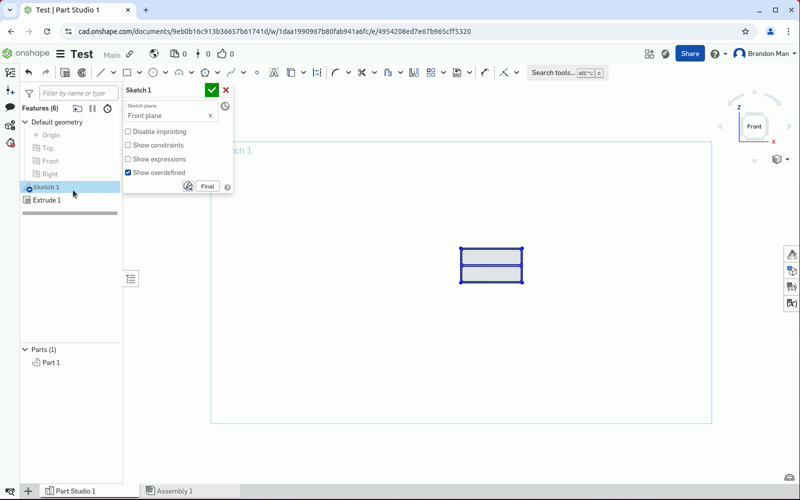
mouse_move(229, 92)
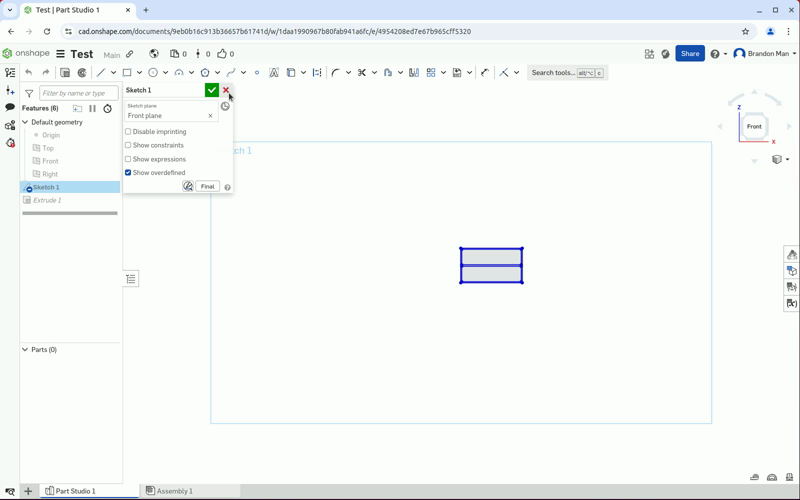
click(229, 92)
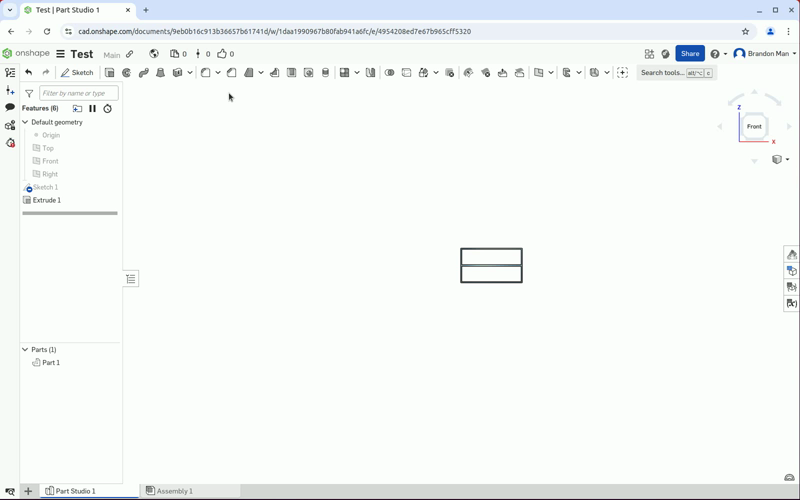
mouse_move(73, 352)
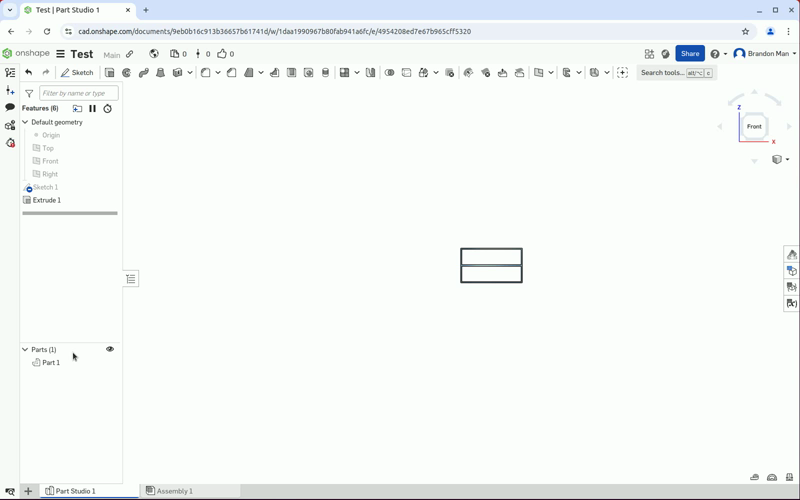
key(y)
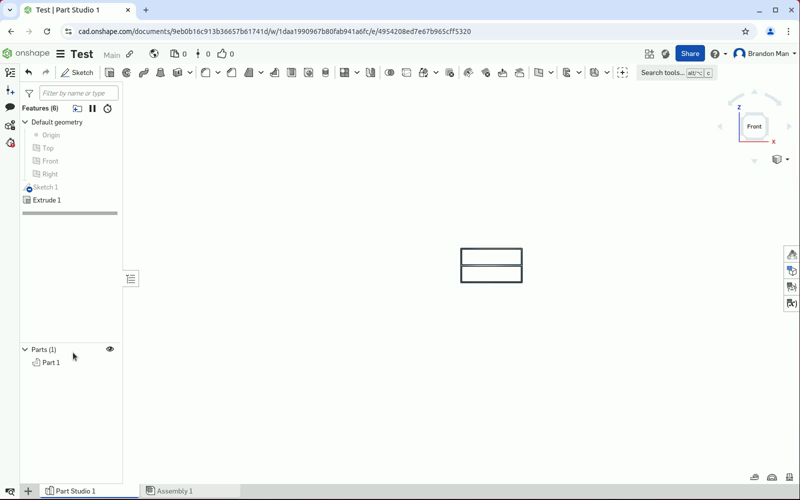
key(shift+p)
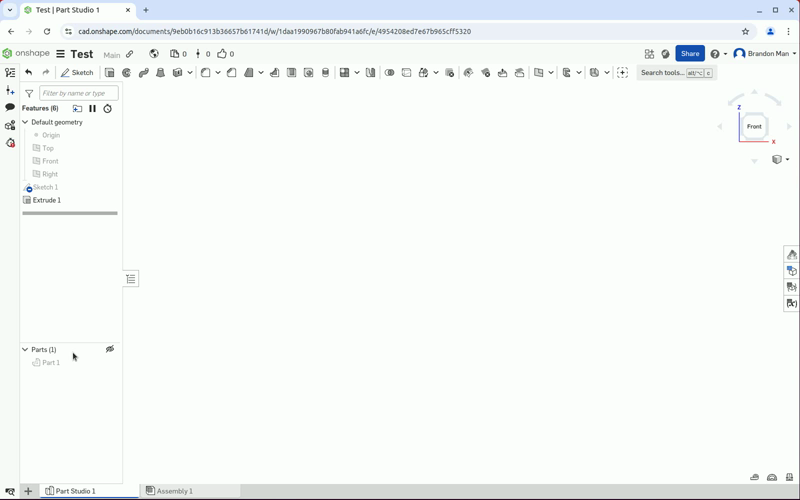
key(space)
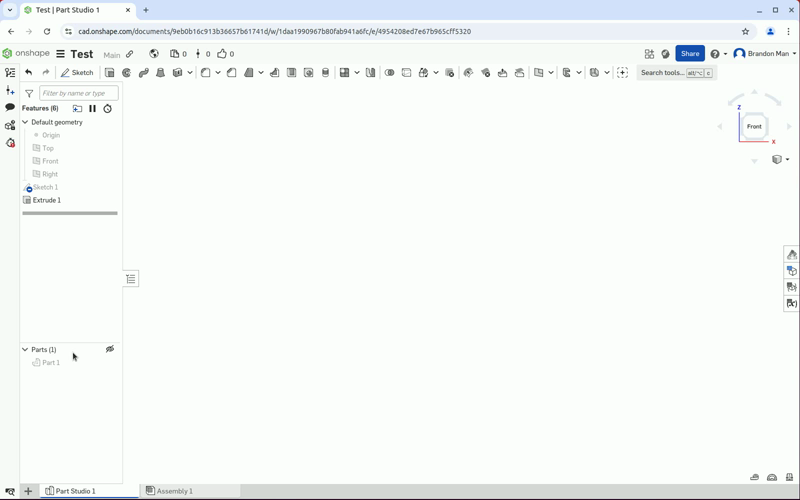
key_down(shift)
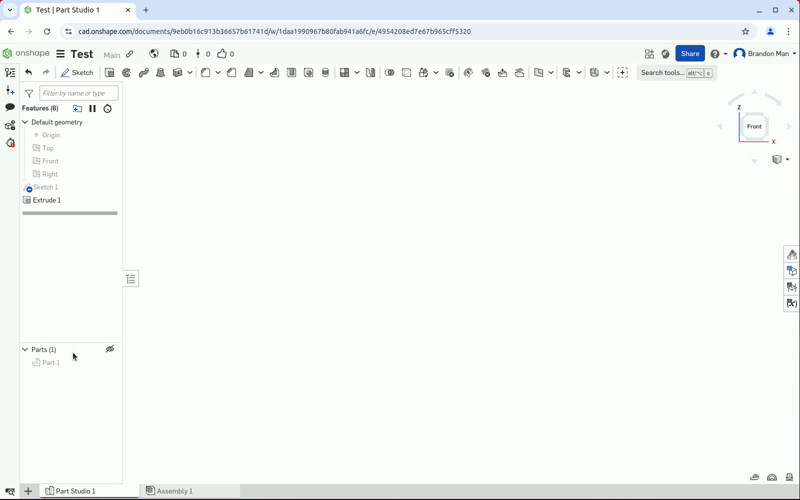
key(left)
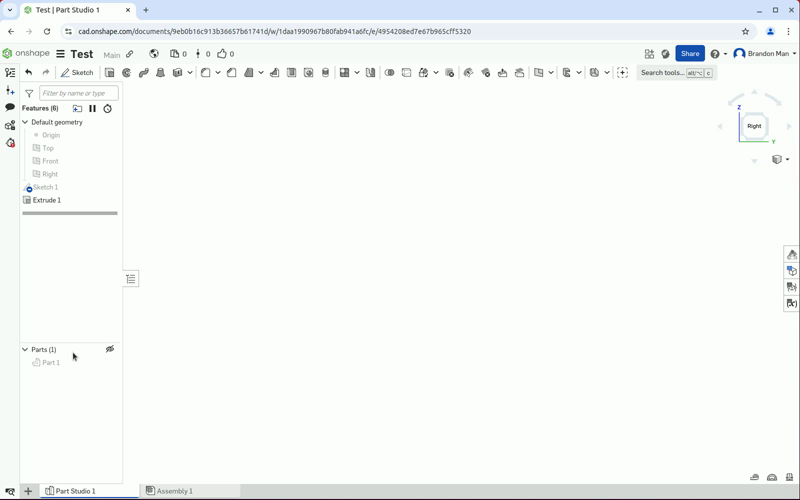
key_up(shift)
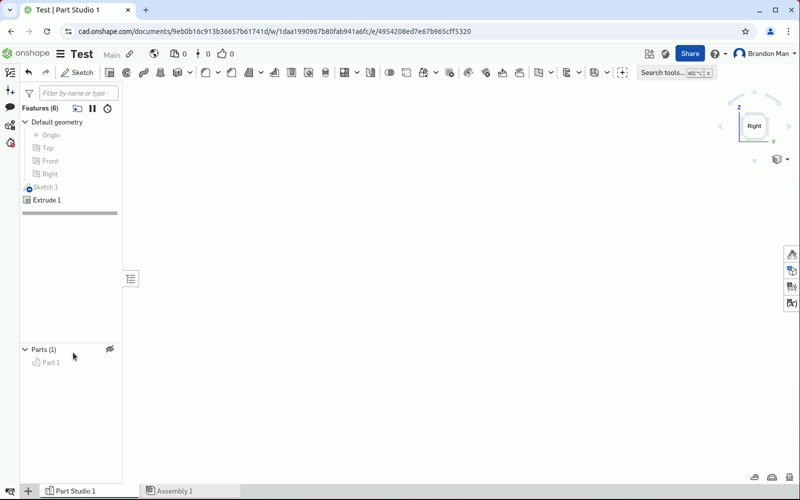
mouse_move(73, 352)
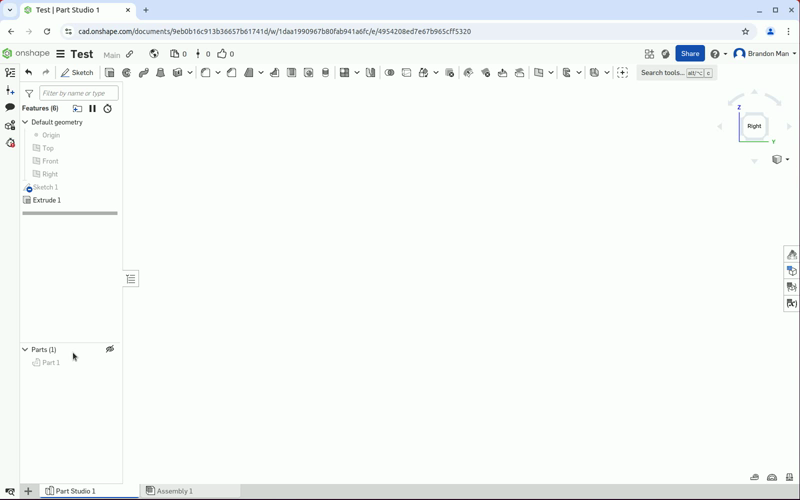
key(shift+y)
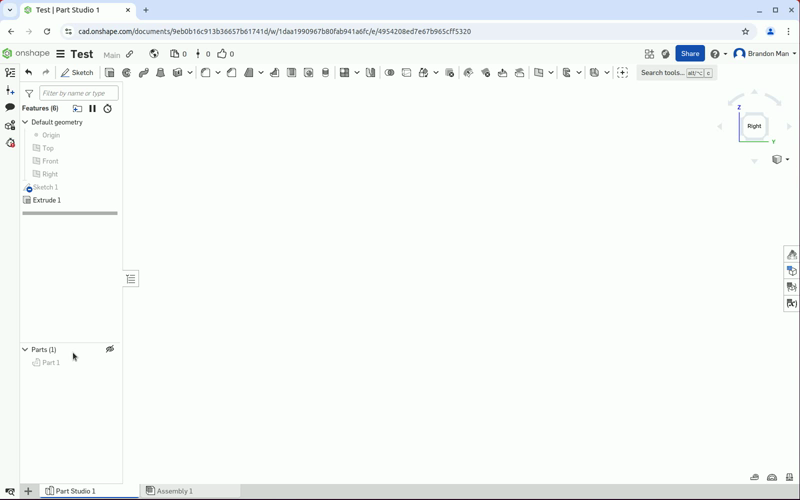
key(shift+s)
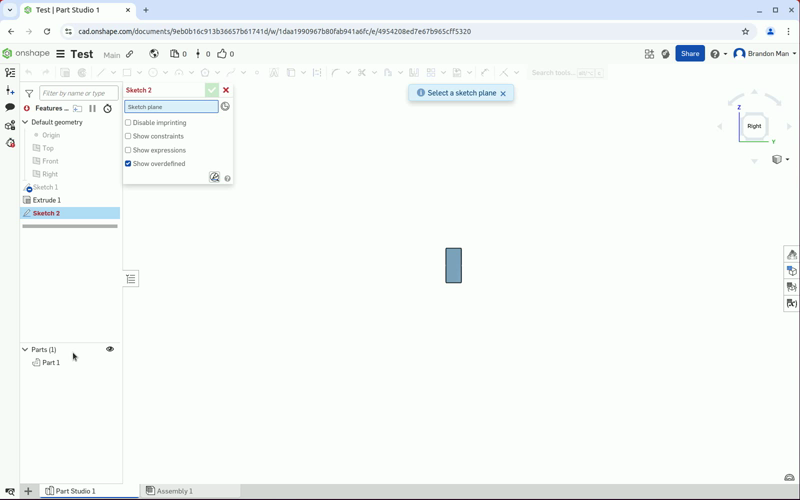
mouse_move(73, 176)
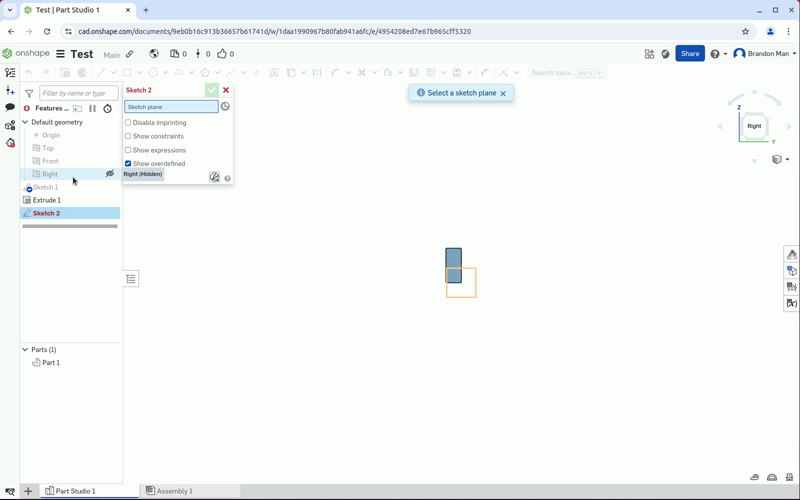
click(73, 176)
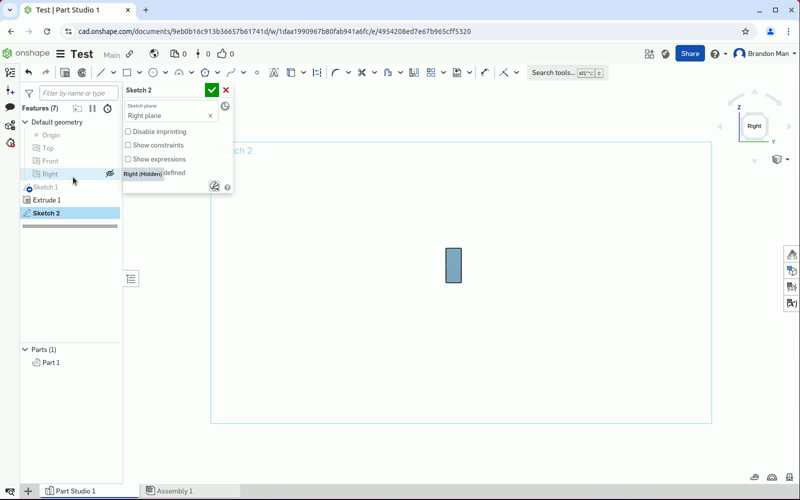
mouse_move(73, 352)
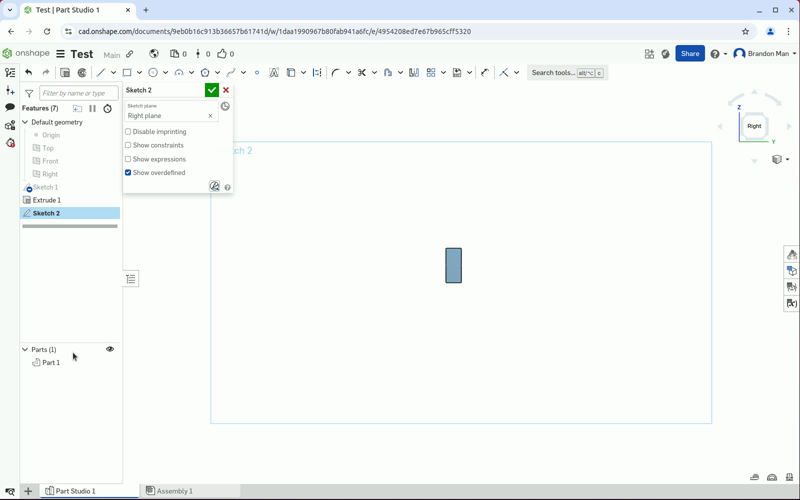
key(y)
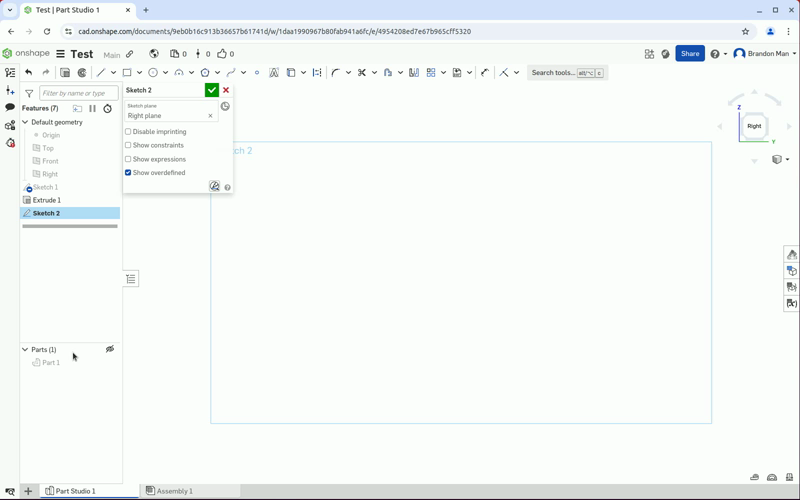
key(l)
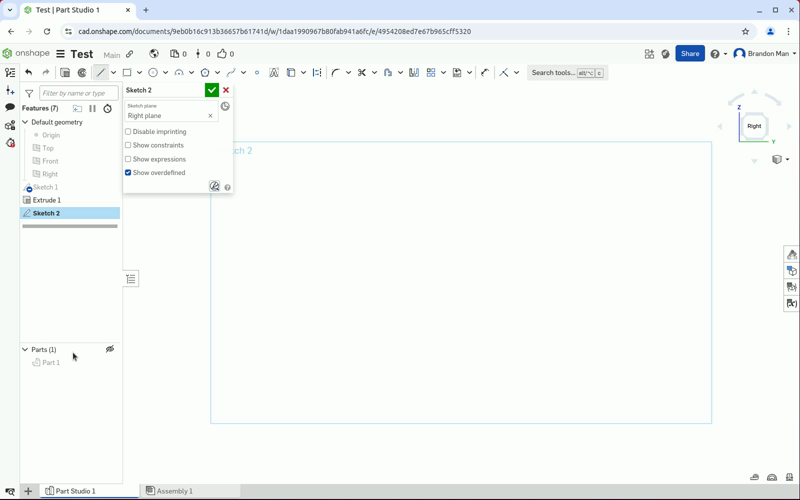
key_down(shift)
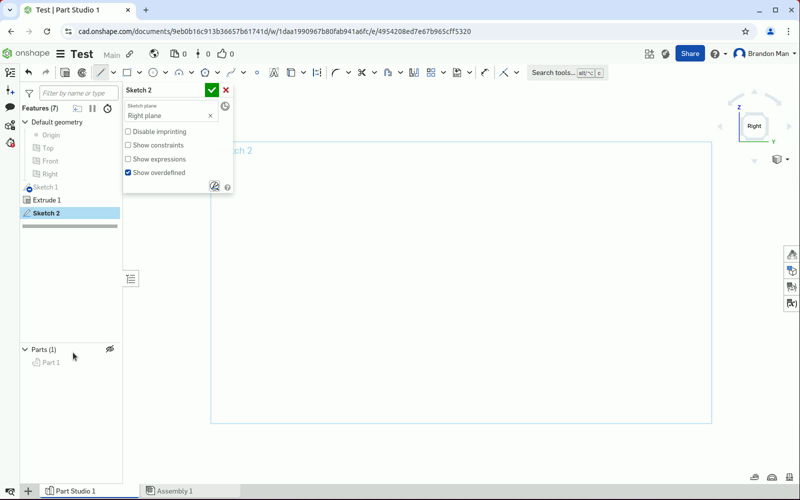
mouse_move(391, 282)
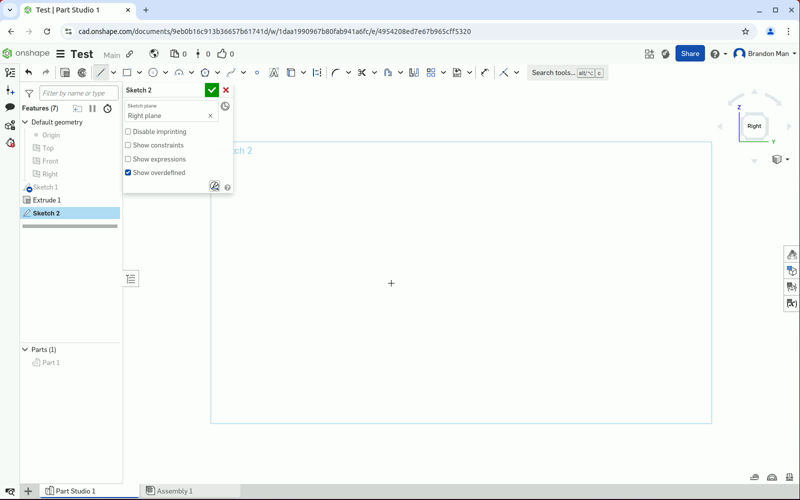
click(391, 282)
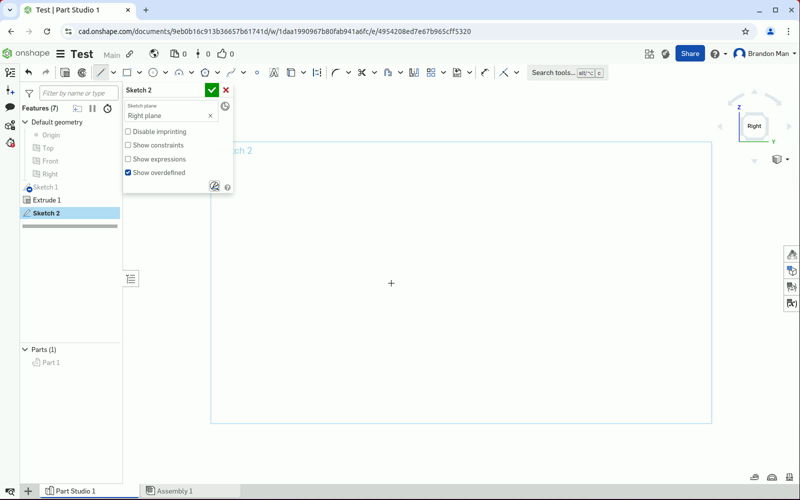
key_up(shift)
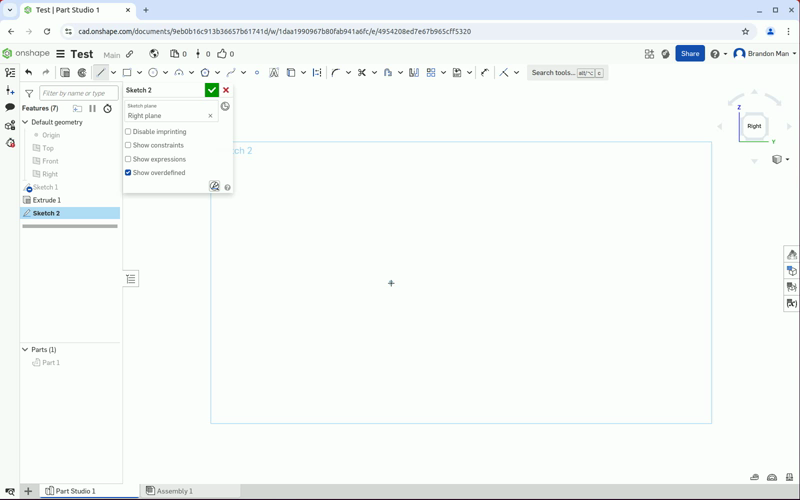
key_down(shift)
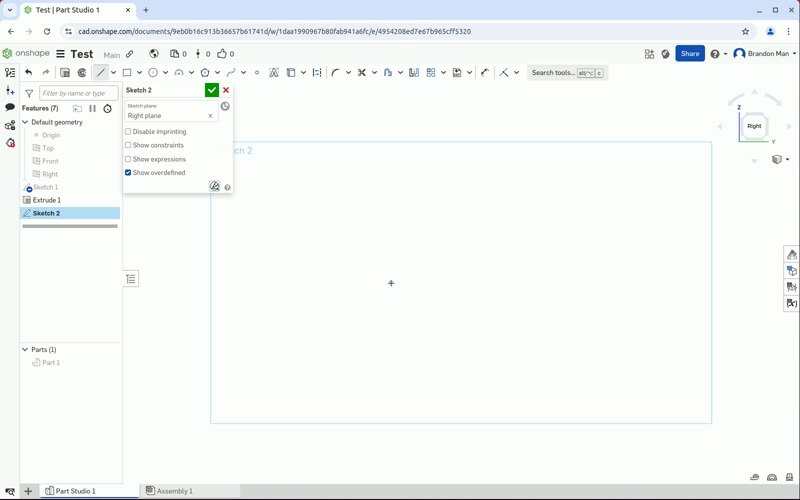
mouse_move(421, 282)
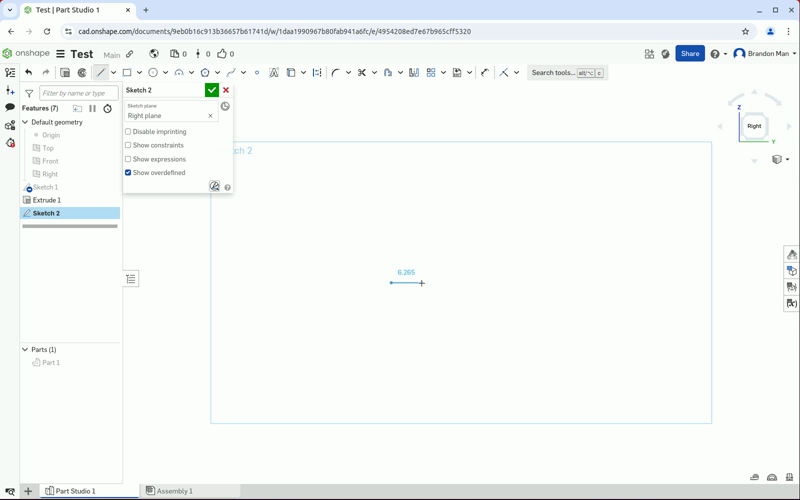
mouse_move(446, 282)
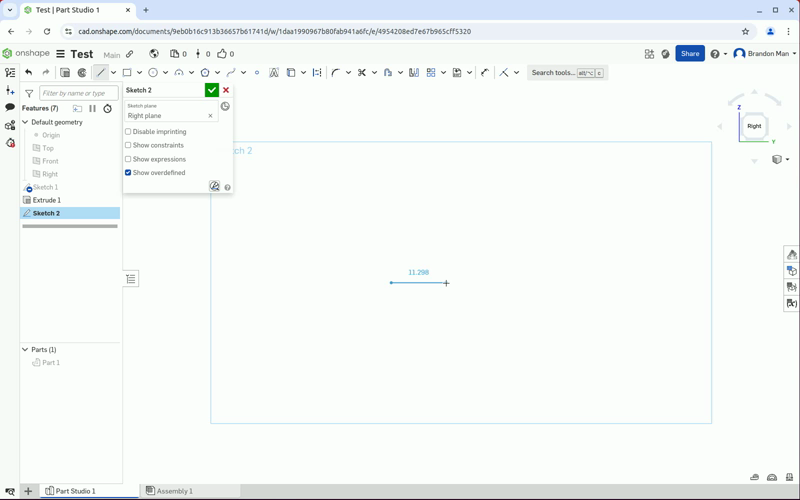
click(446, 282)
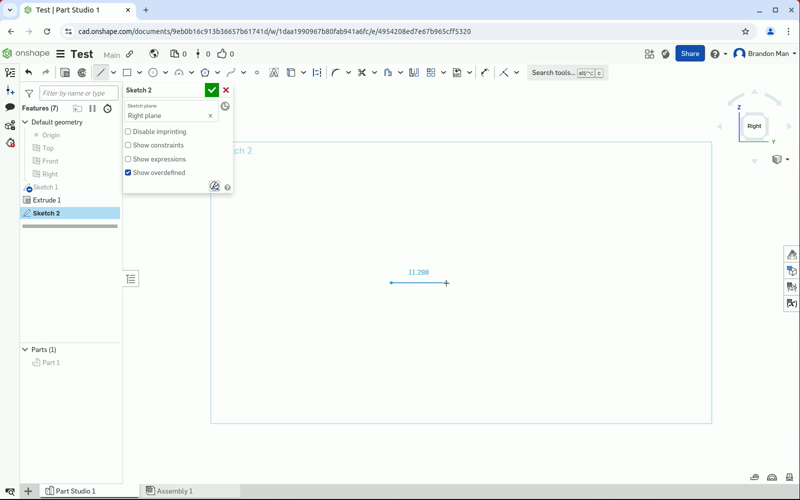
key_up(shift)
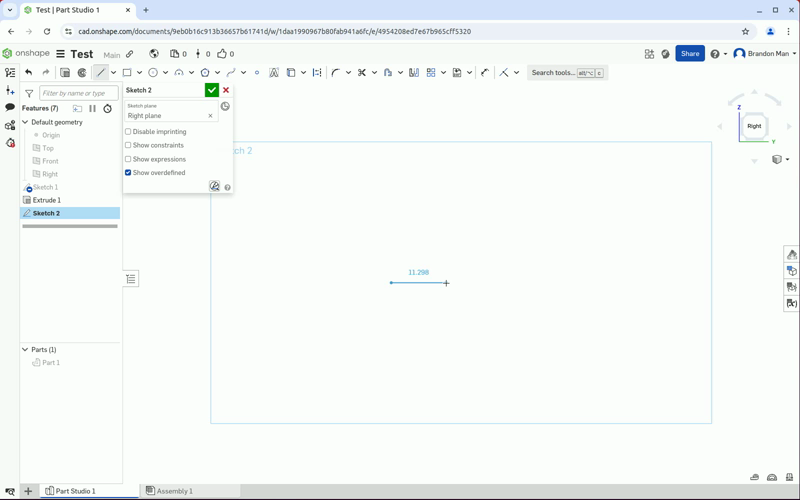
key_down(shift)
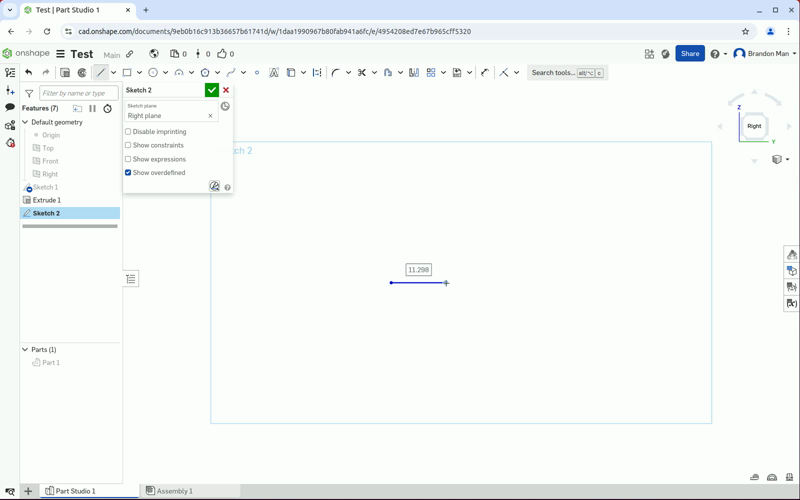
mouse_move(476, 282)
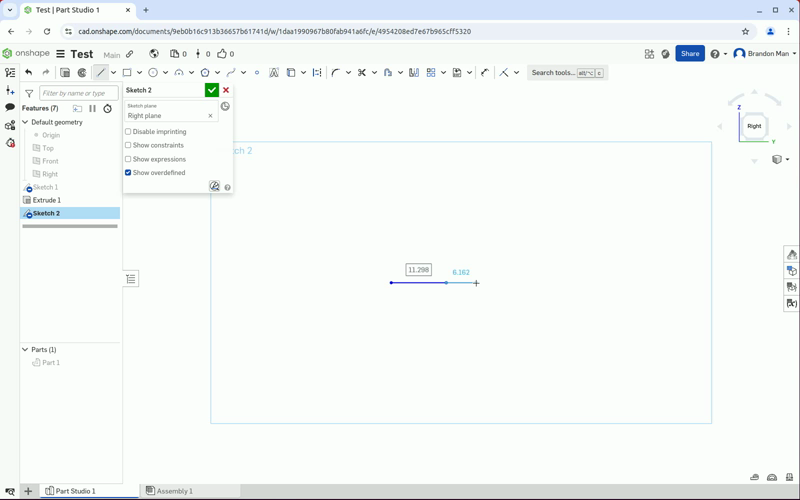
mouse_move(446, 247)
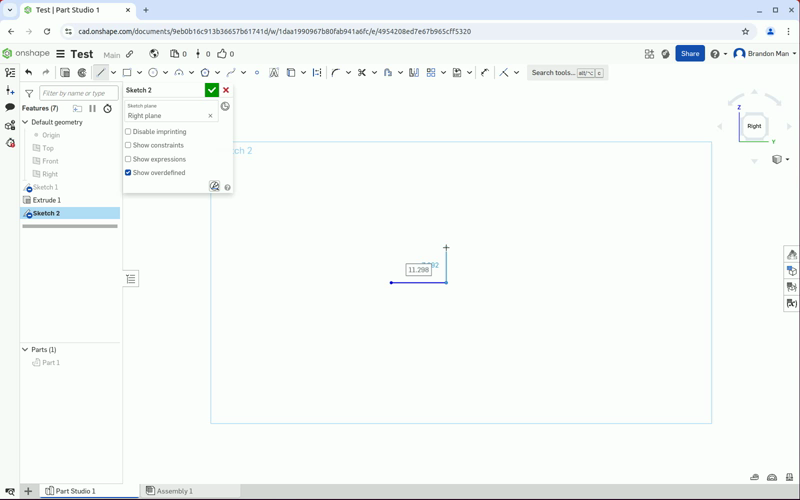
click(446, 247)
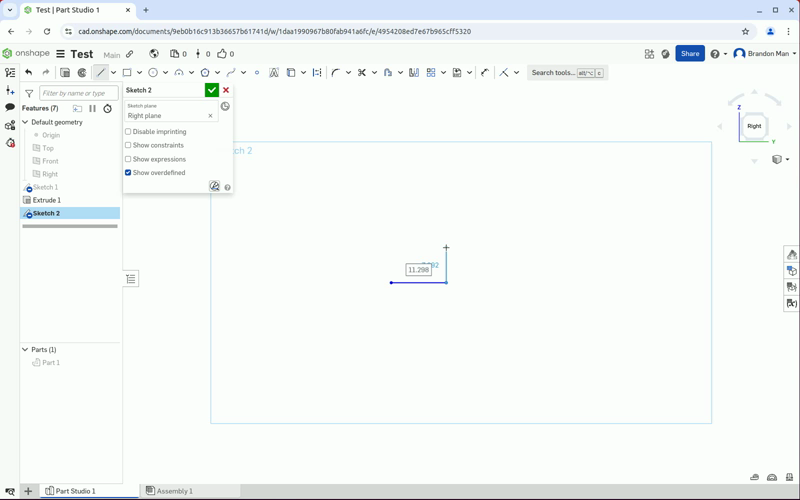
key_up(shift)
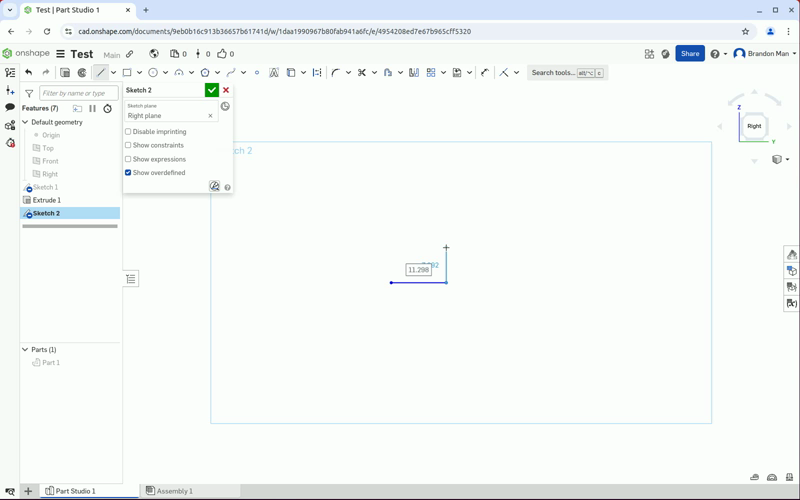
key_down(shift)
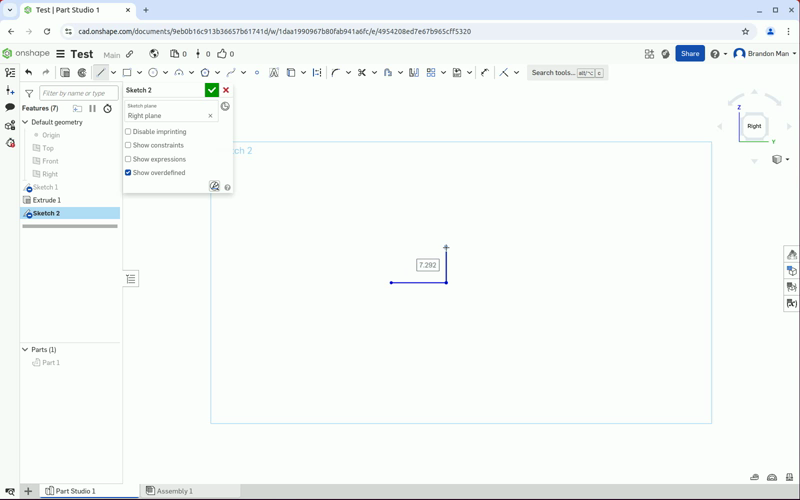
mouse_move(476, 247)
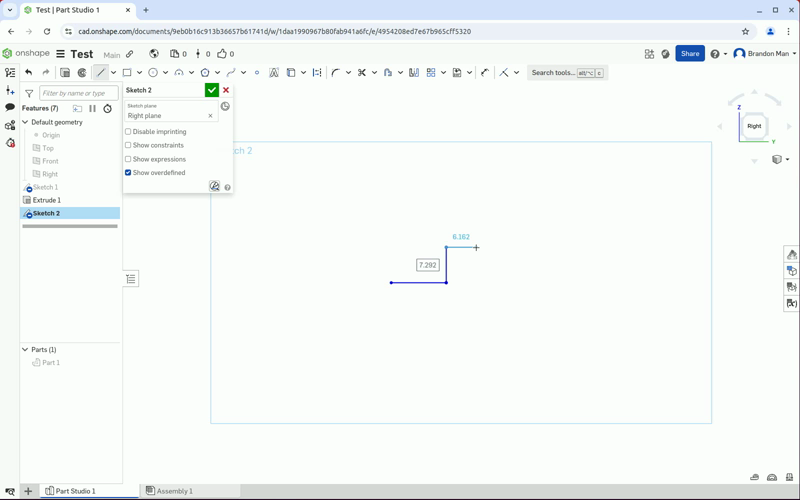
mouse_move(446, 230)
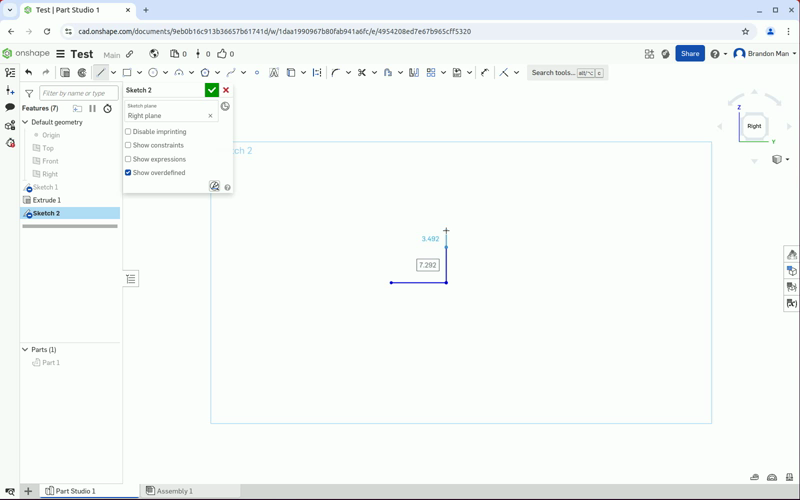
click(446, 230)
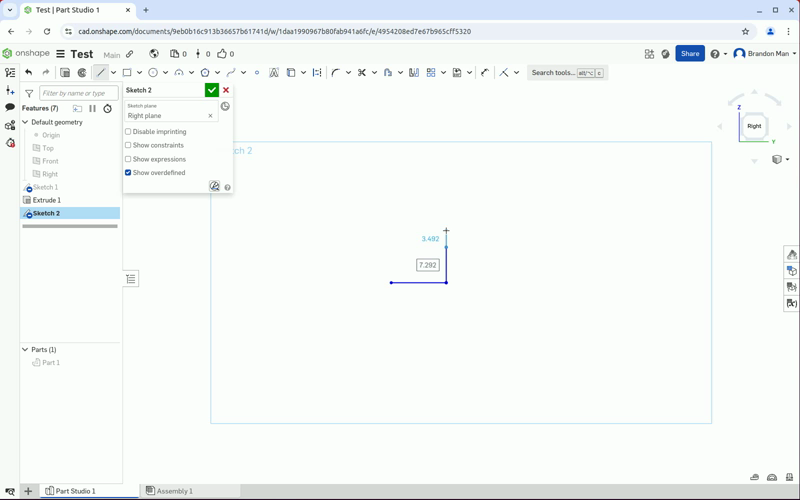
key_up(shift)
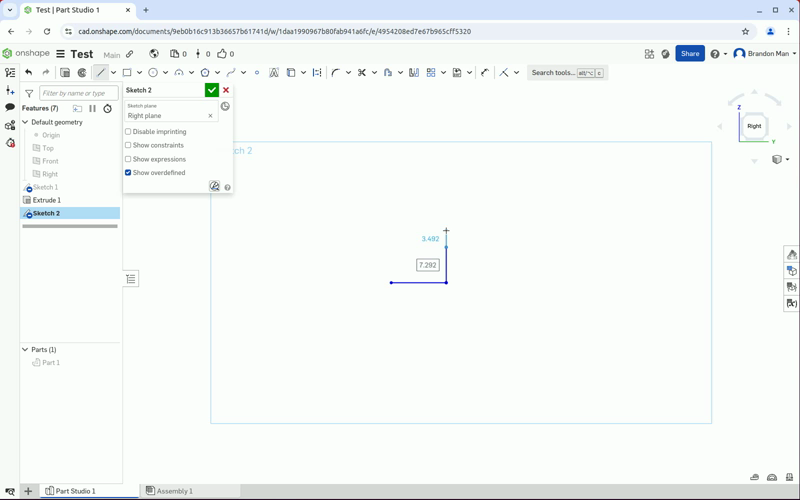
key_down(shift)
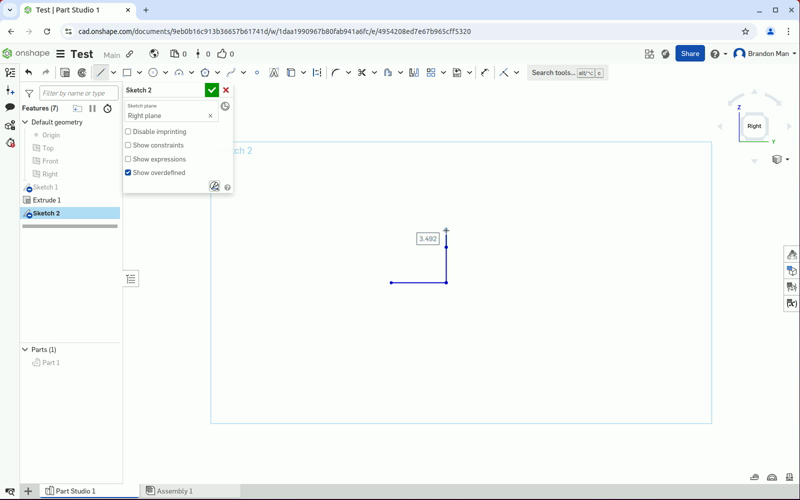
mouse_move(476, 230)
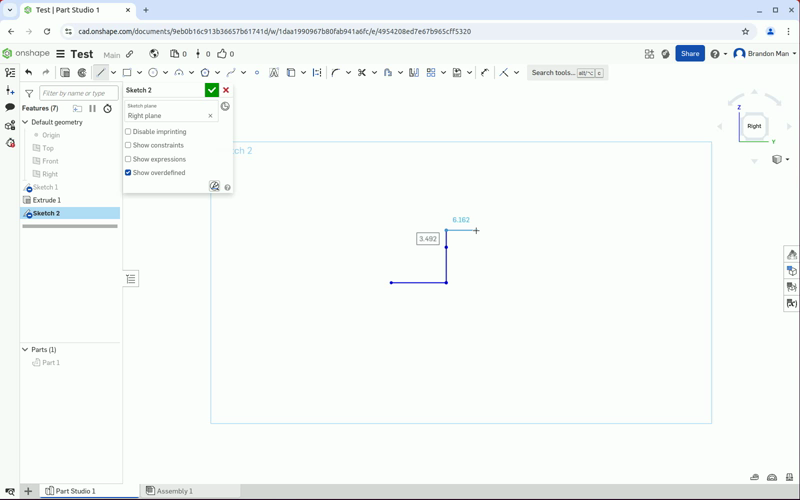
mouse_move(391, 230)
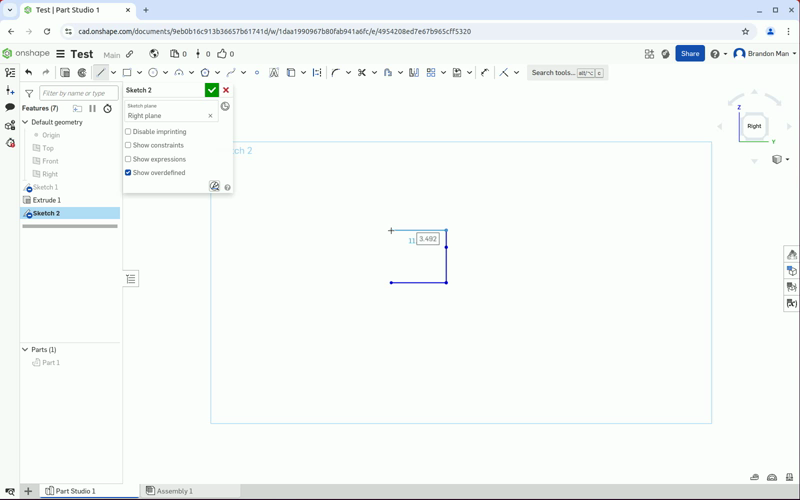
click(391, 230)
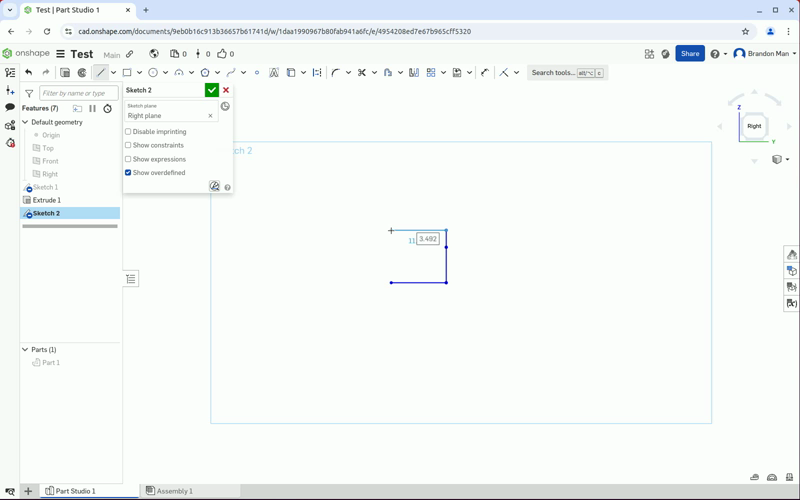
key_up(shift)
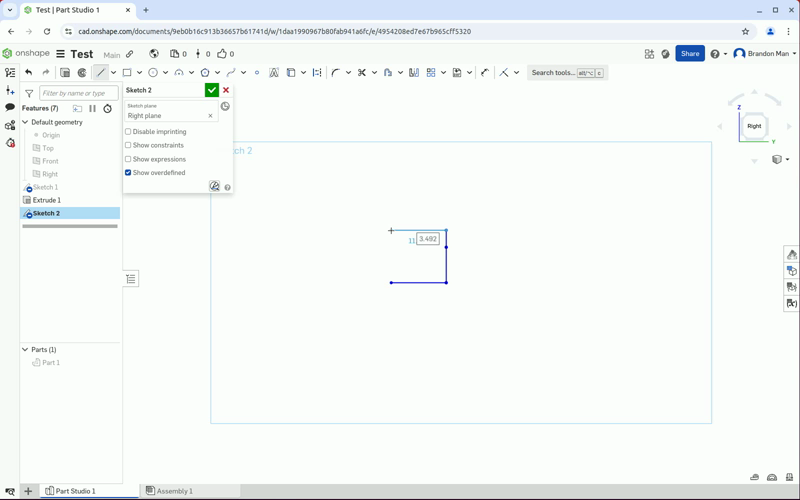
mouse_move(421, 230)
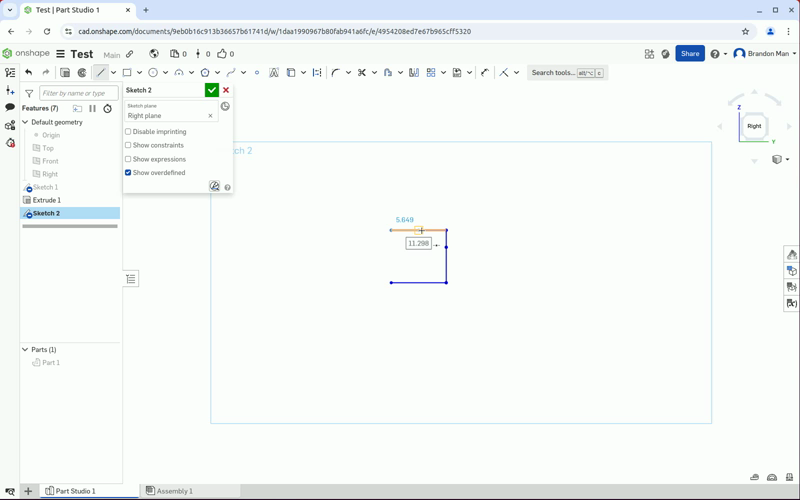
key_down(shift)
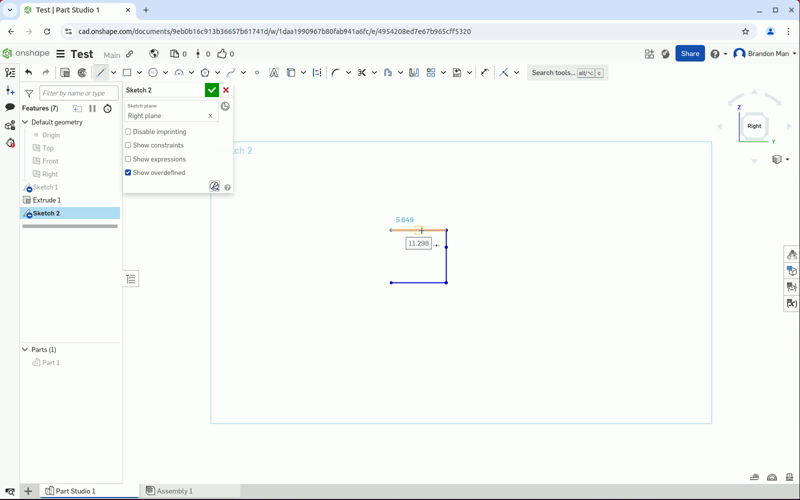
mouse_move(391, 282)
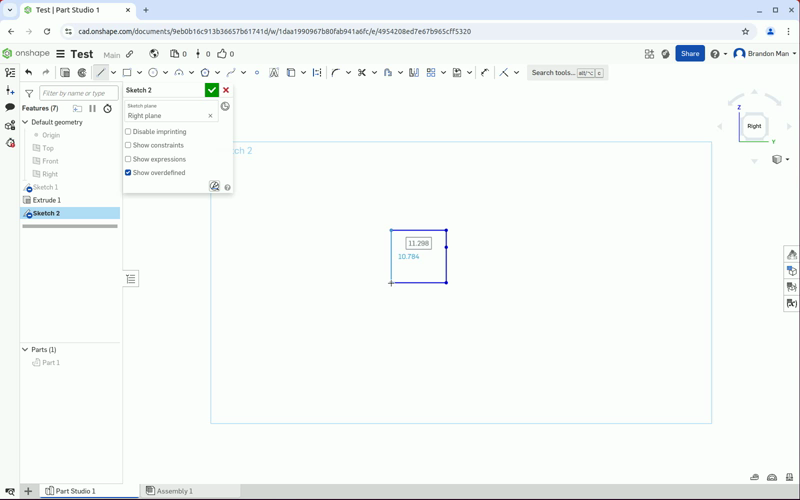
key_up(shift)
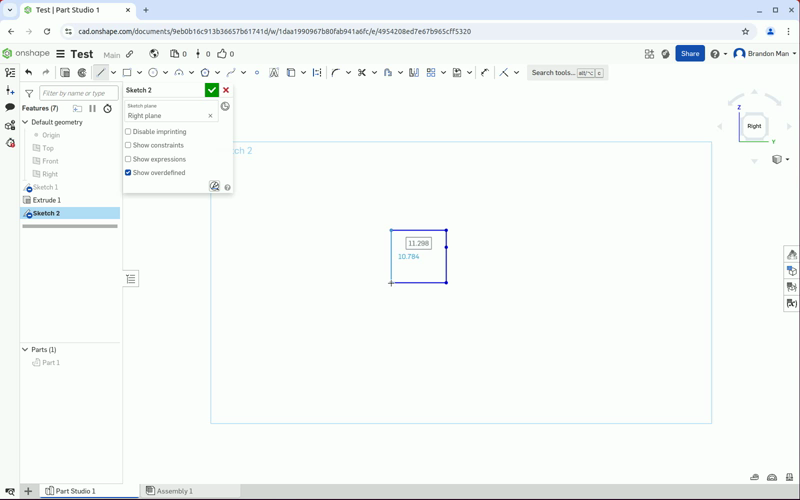
click(391, 282)
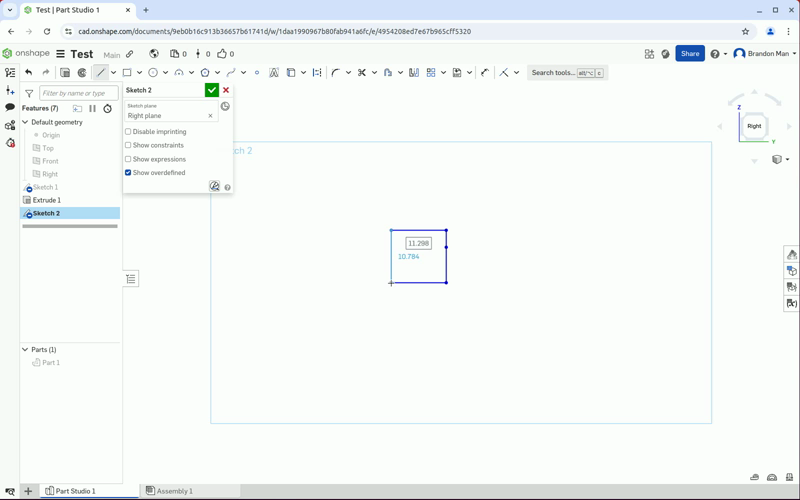
key(esc)
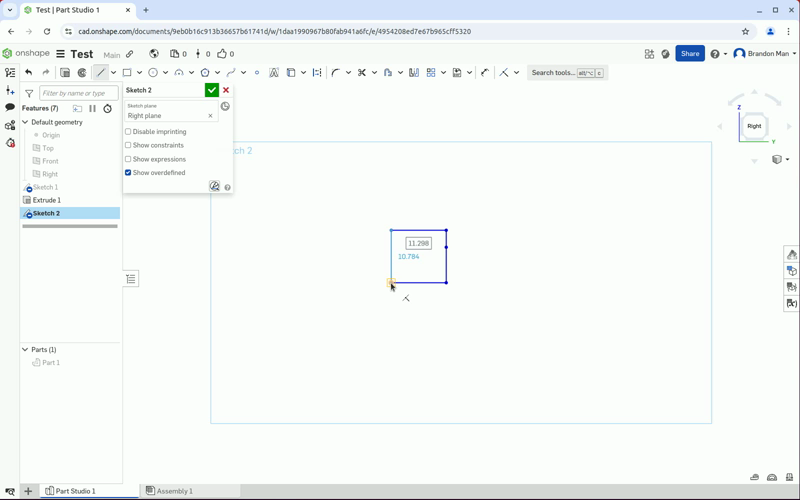
key(l)
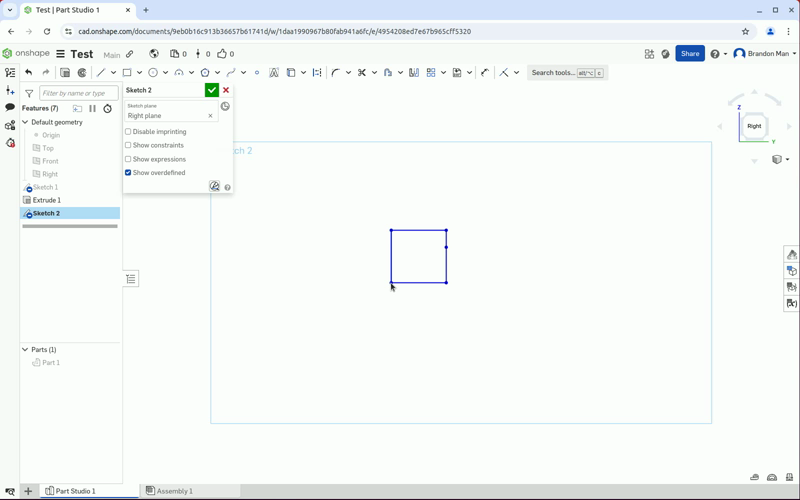
key_down(shift)
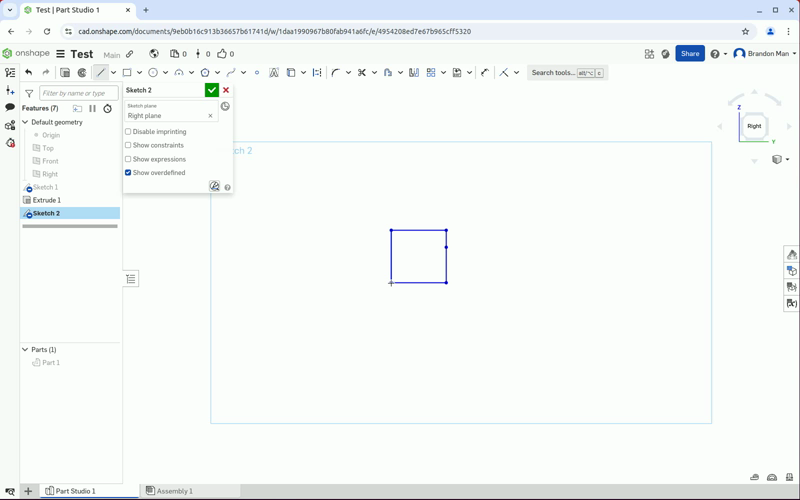
mouse_move(392, 281)
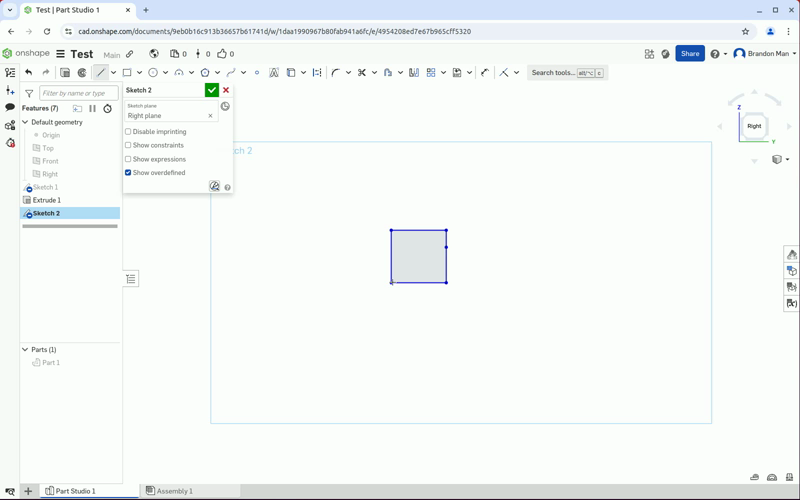
scroll(6)
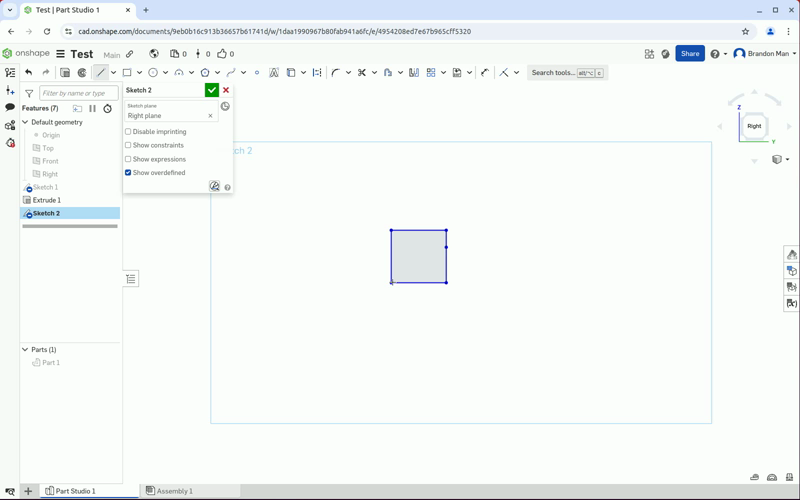
scroll(6)
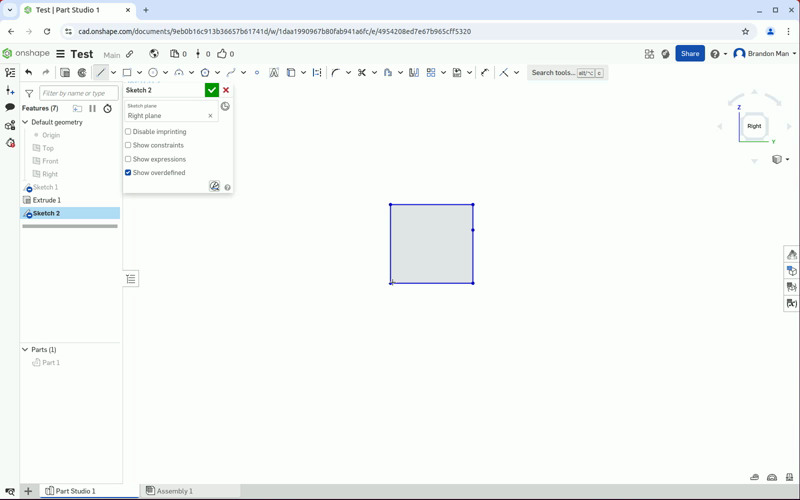
scroll(6)
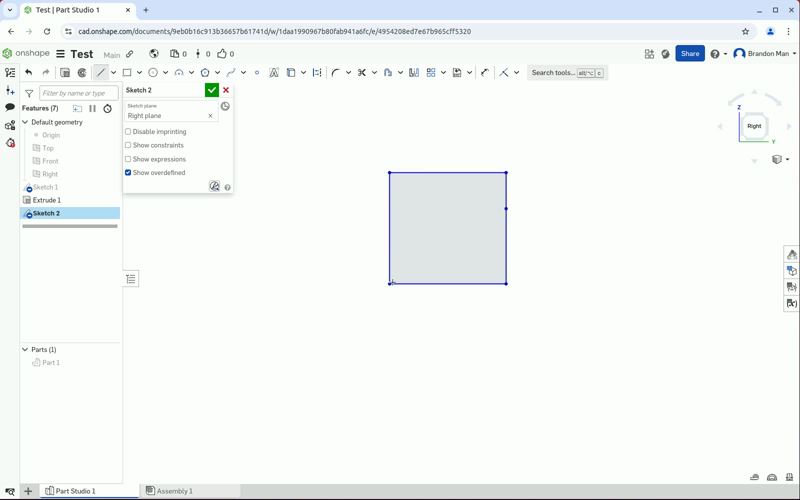
scroll(6)
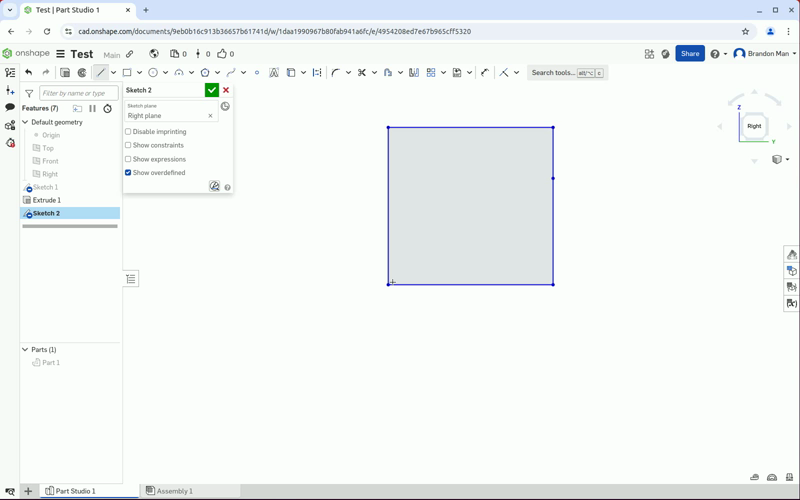
scroll(6)
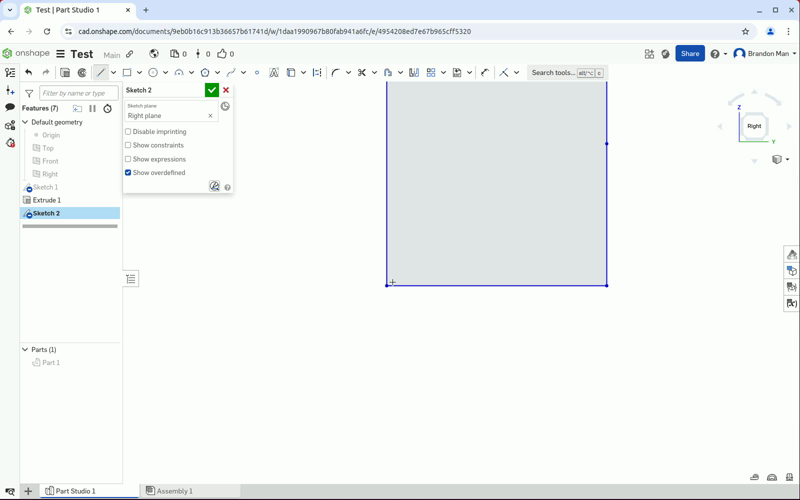
scroll(6)
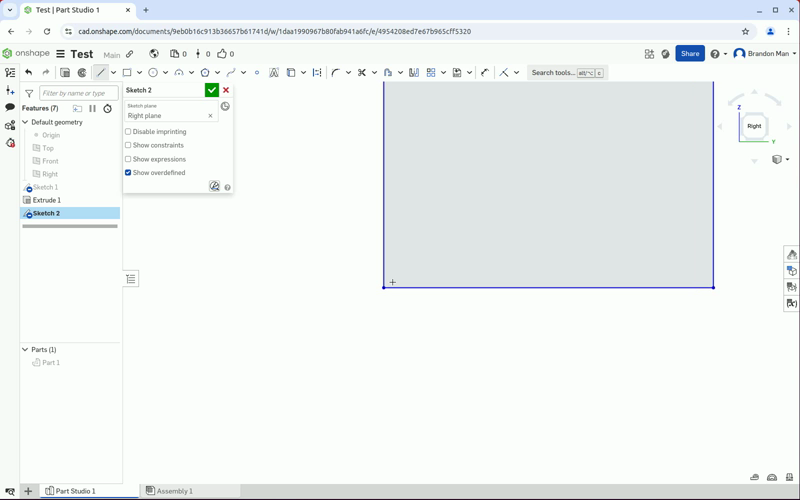
scroll(6)
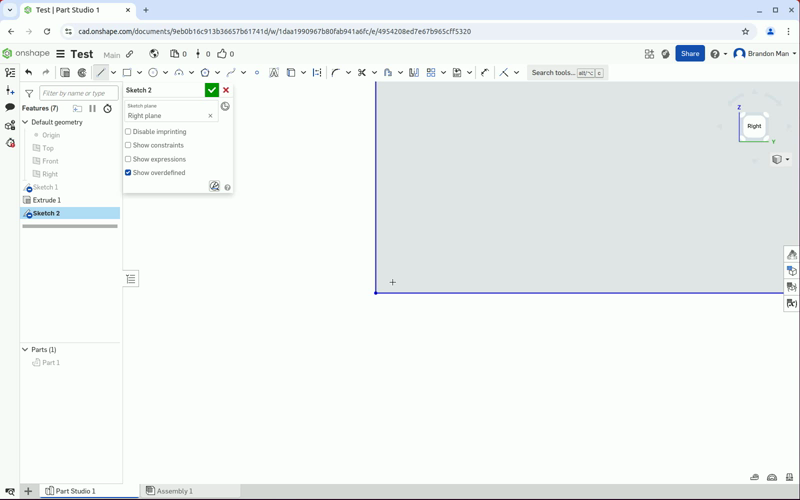
click(392, 281)
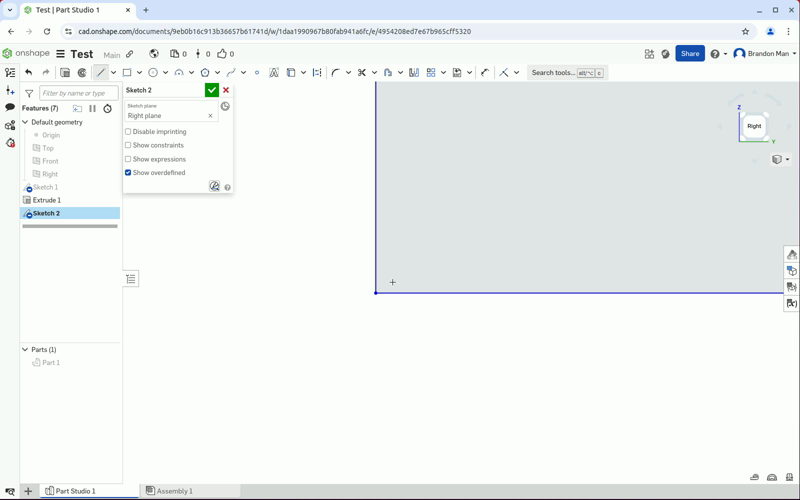
scroll(-6)
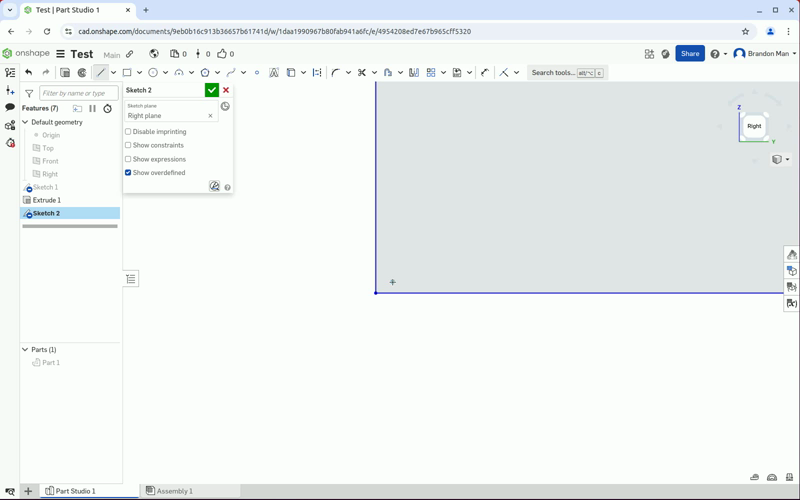
scroll(-6)
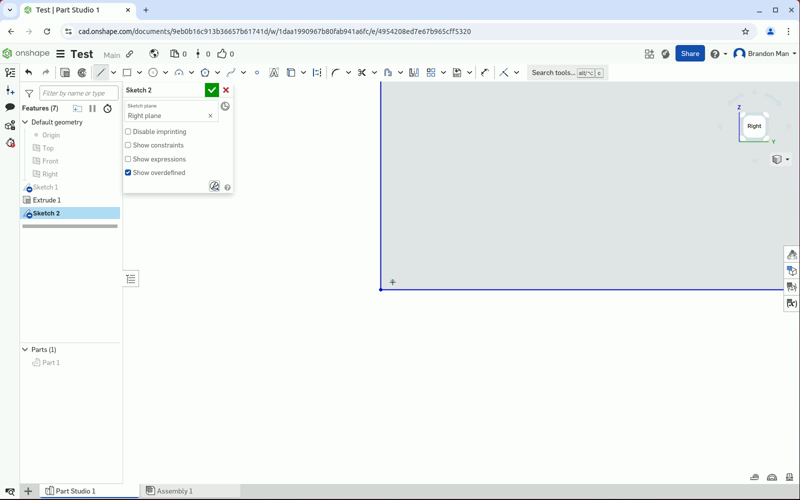
scroll(-6)
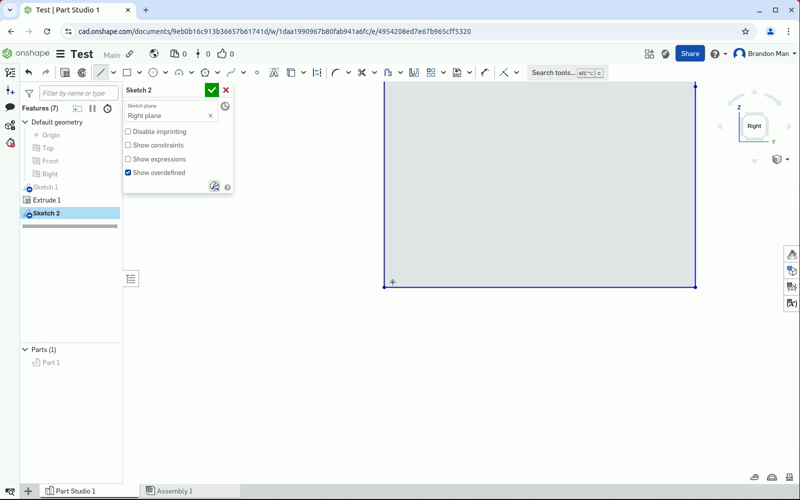
scroll(-6)
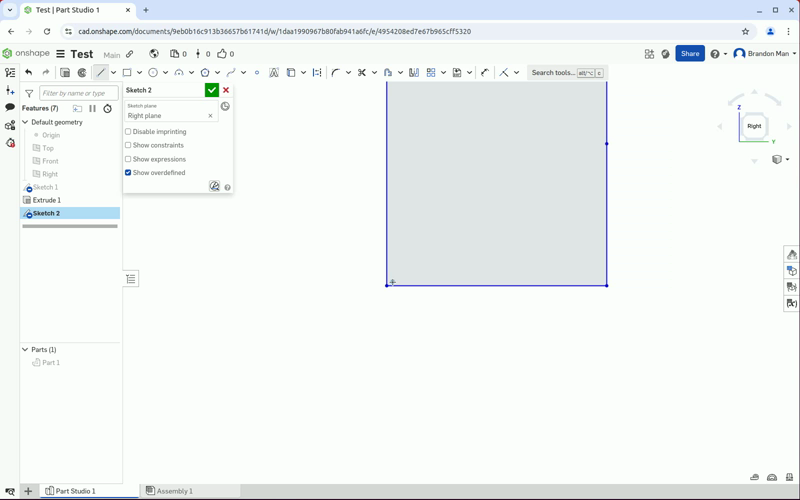
scroll(-6)
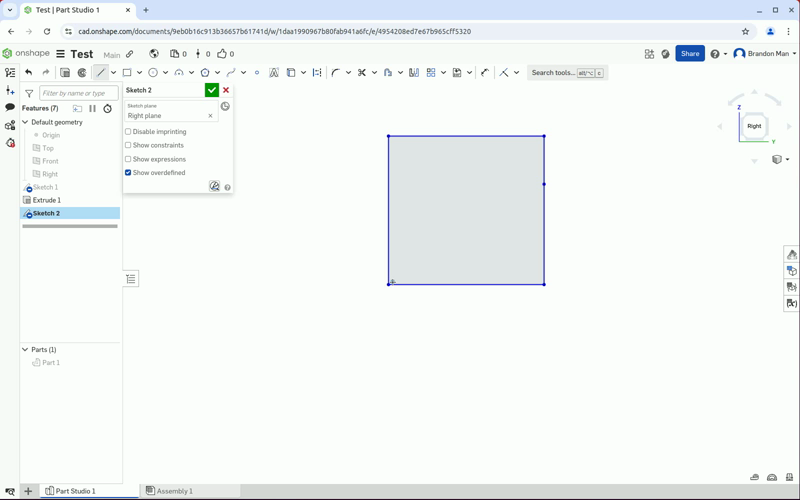
scroll(-6)
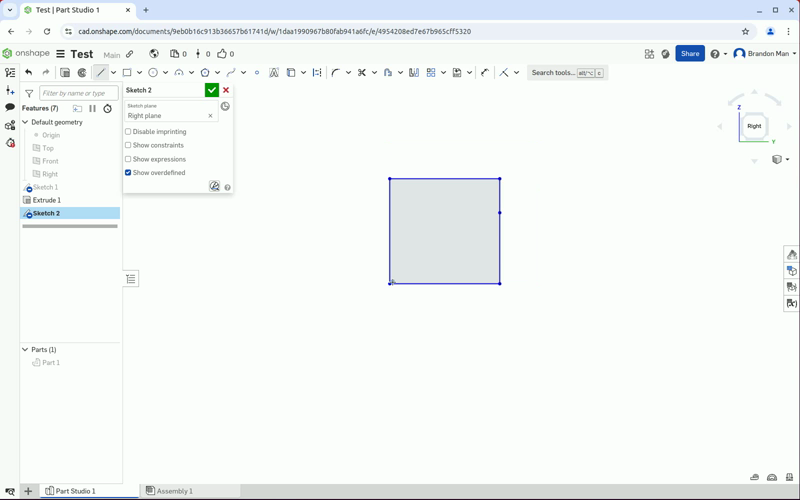
scroll(-6)
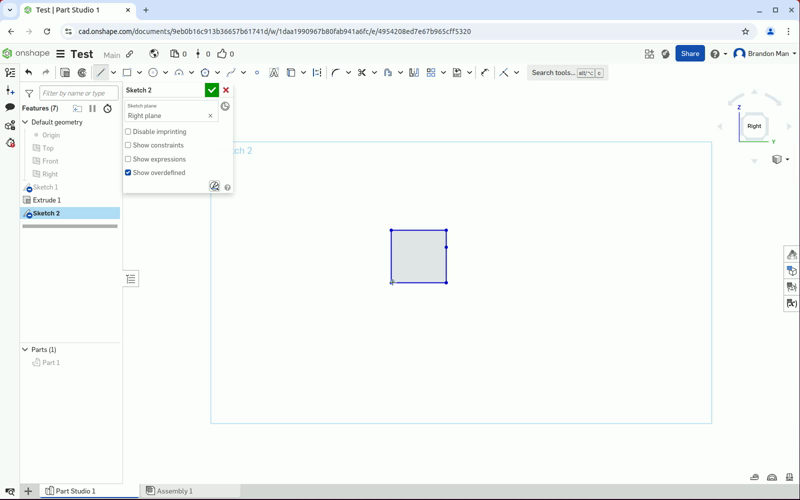
key_up(shift)
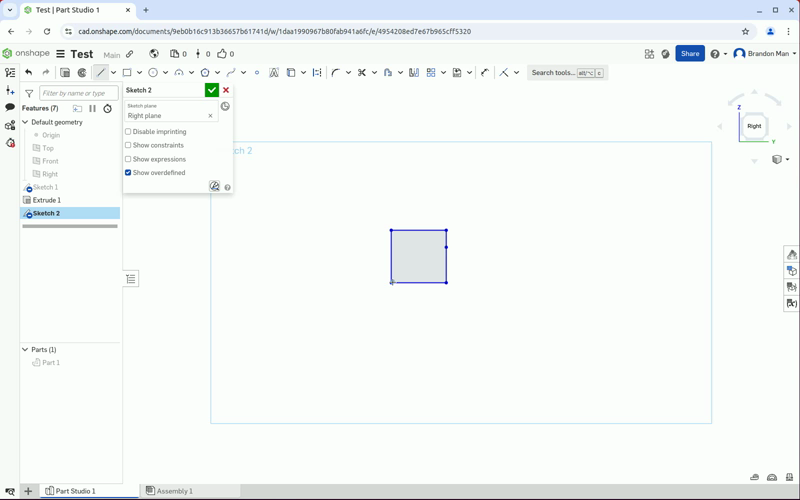
key_down(shift)
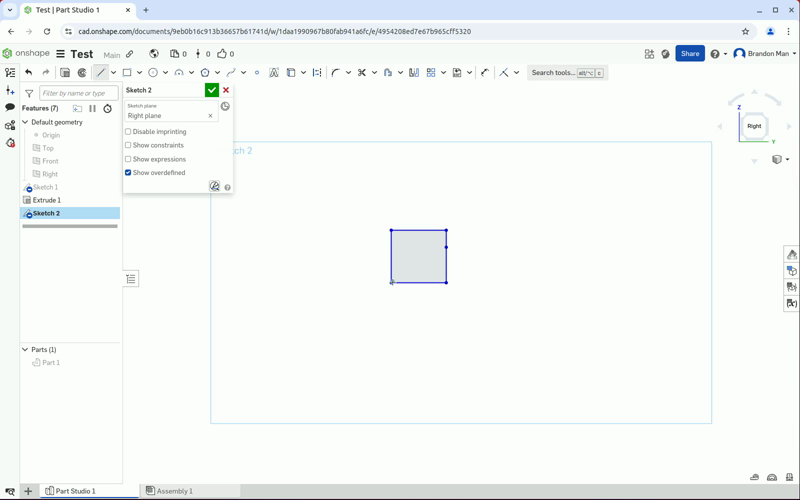
mouse_move(422, 281)
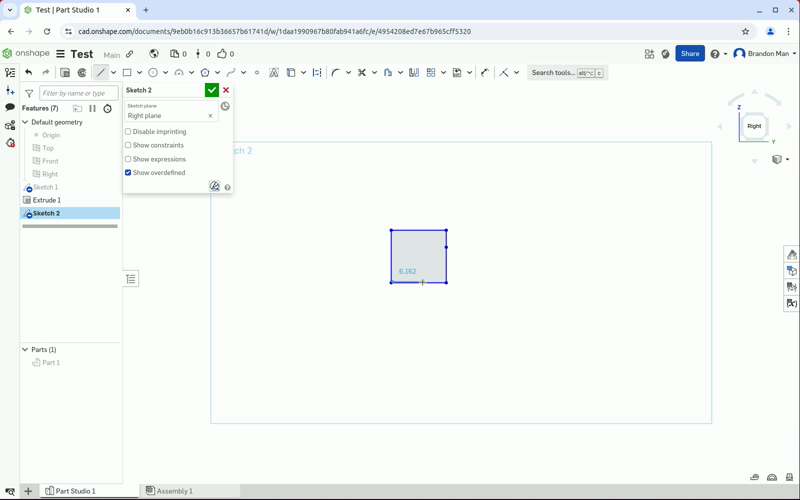
mouse_move(444, 281)
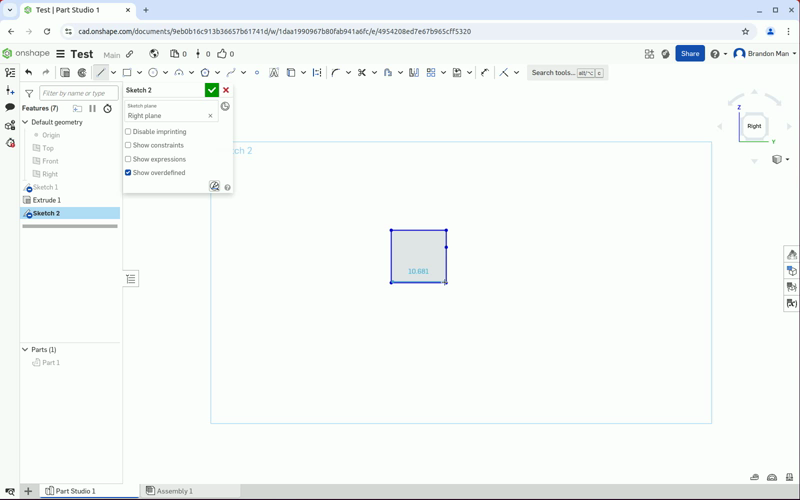
scroll(6)
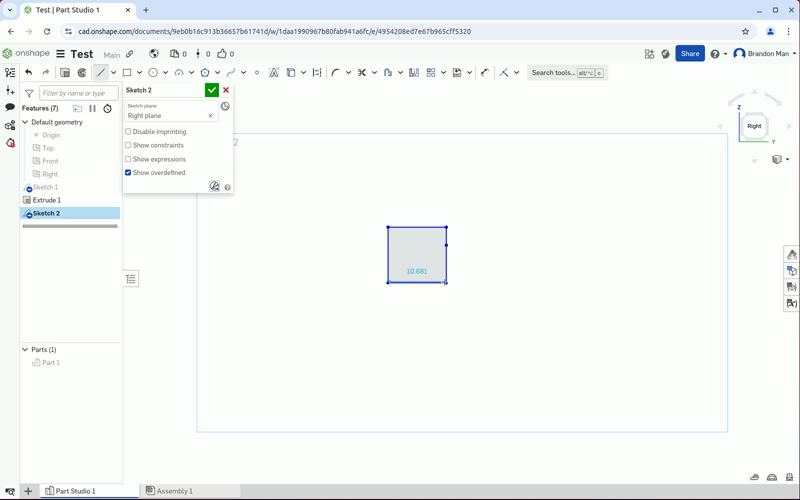
scroll(6)
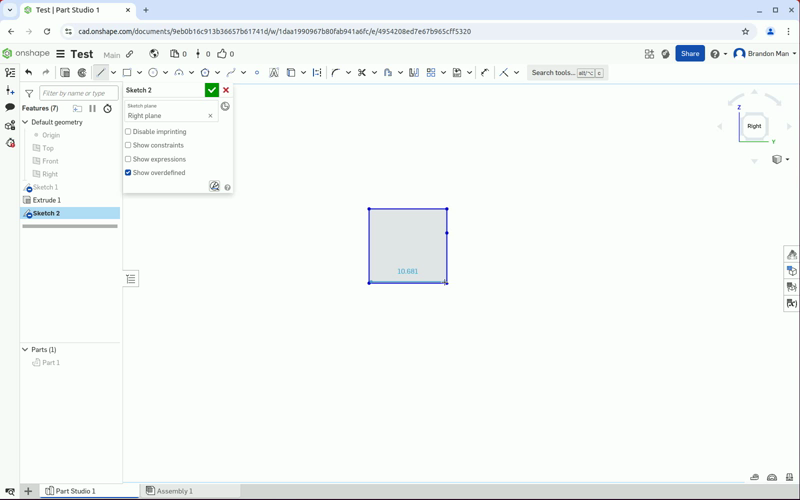
scroll(6)
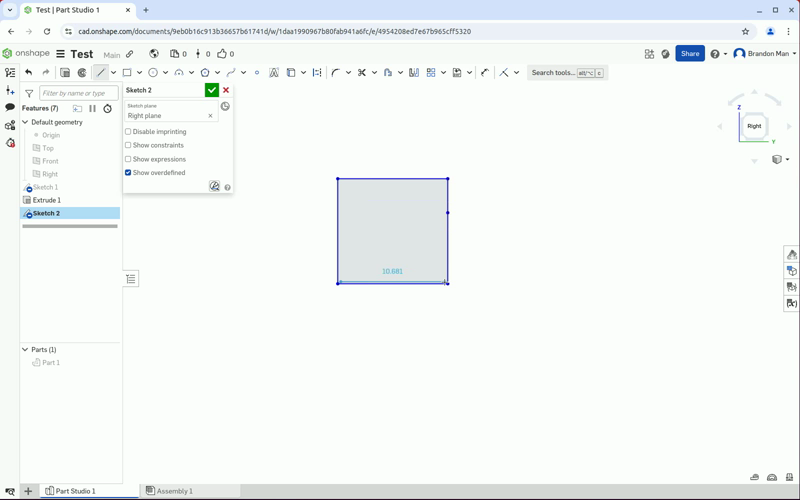
scroll(6)
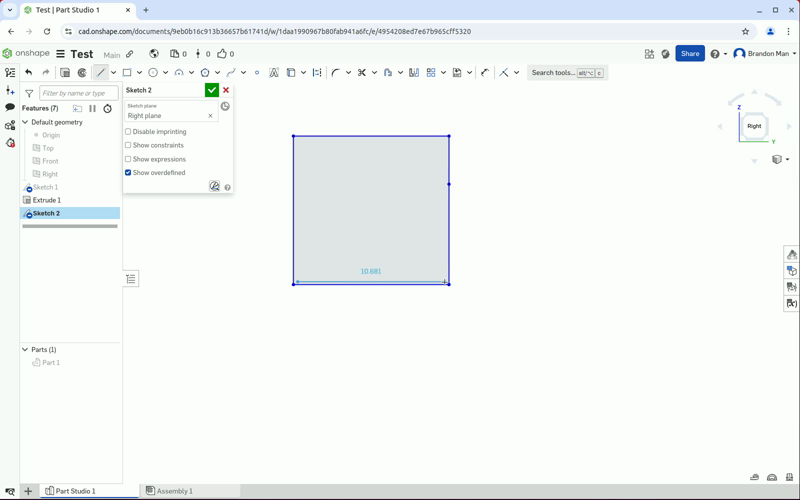
scroll(6)
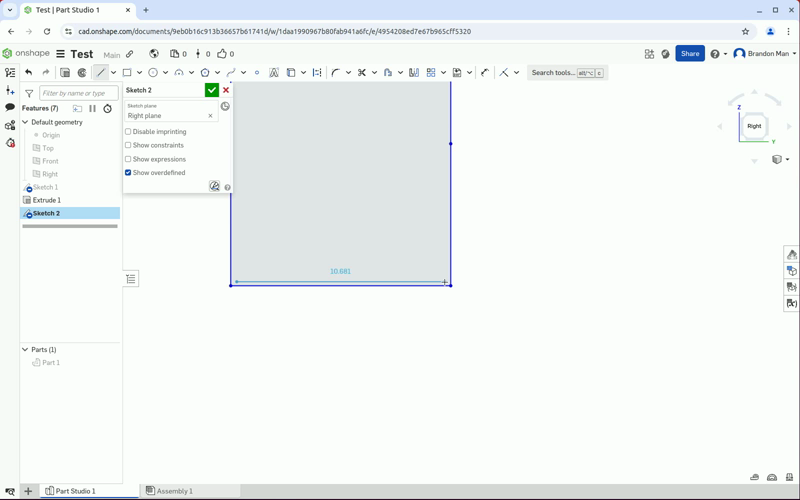
scroll(6)
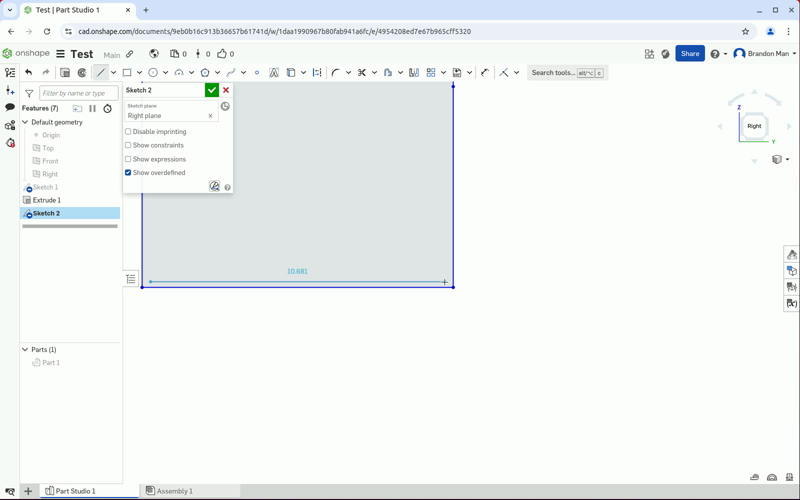
scroll(6)
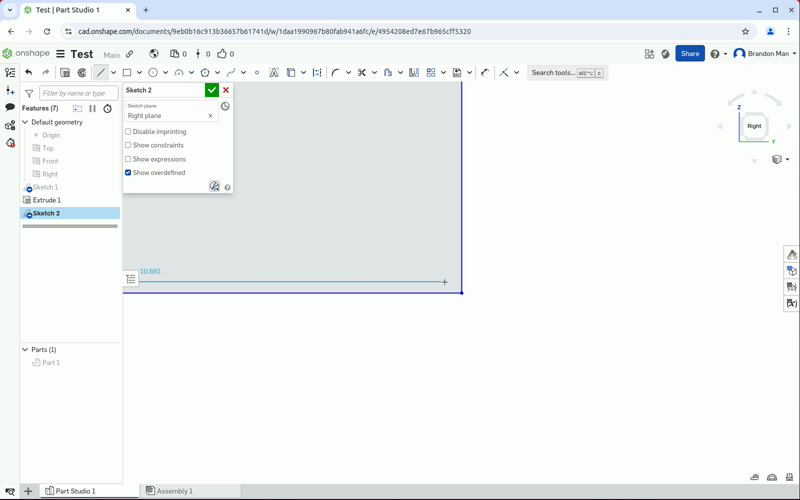
click(444, 281)
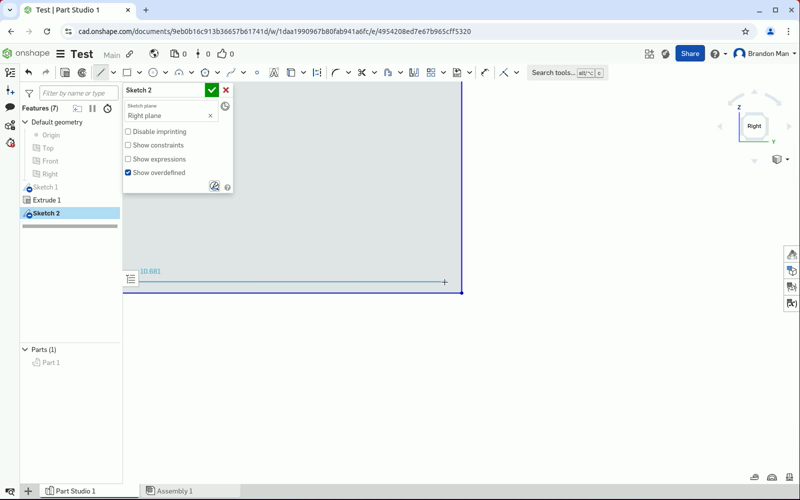
scroll(-6)
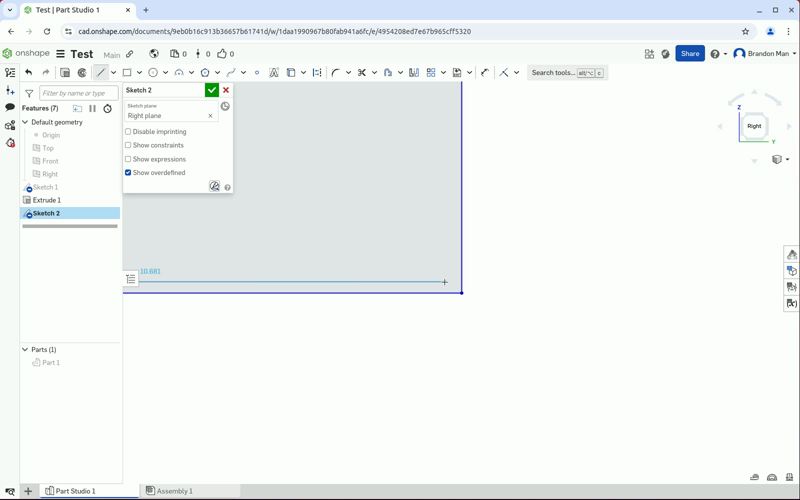
scroll(-6)
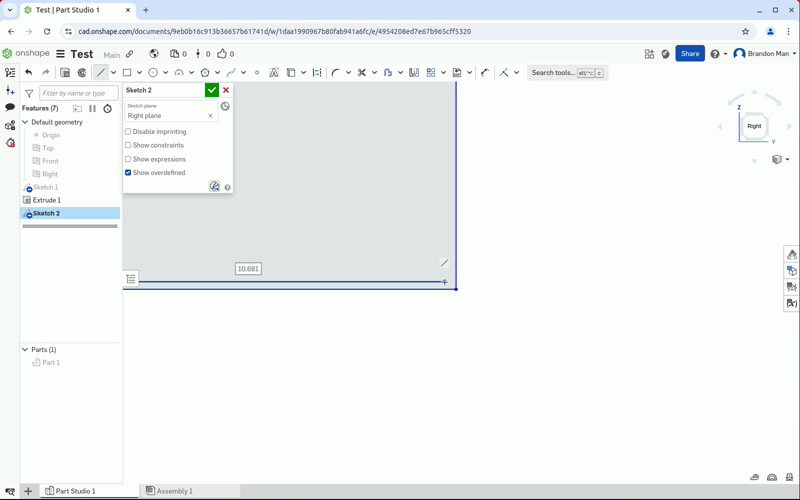
scroll(-6)
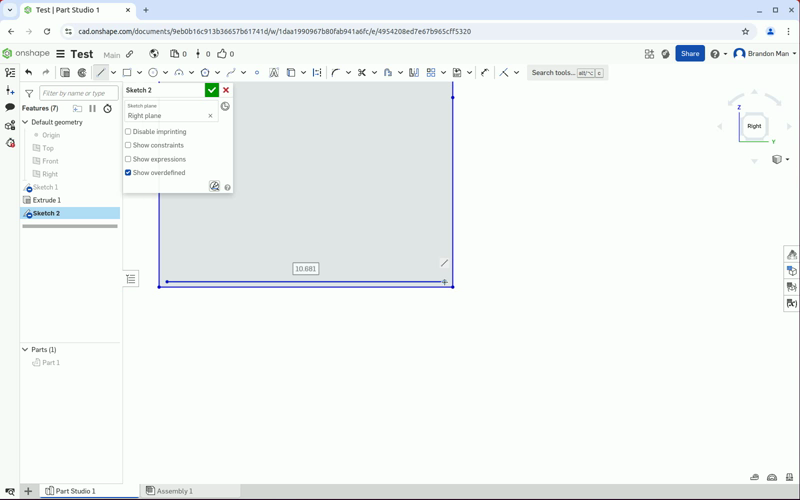
scroll(-6)
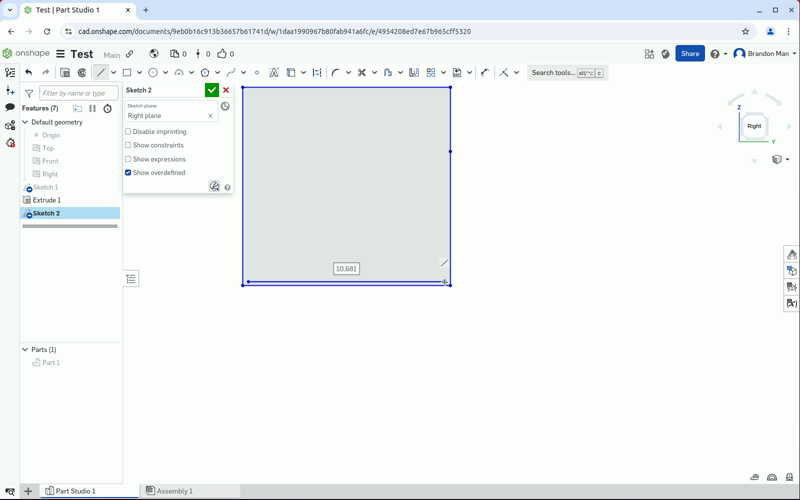
scroll(-6)
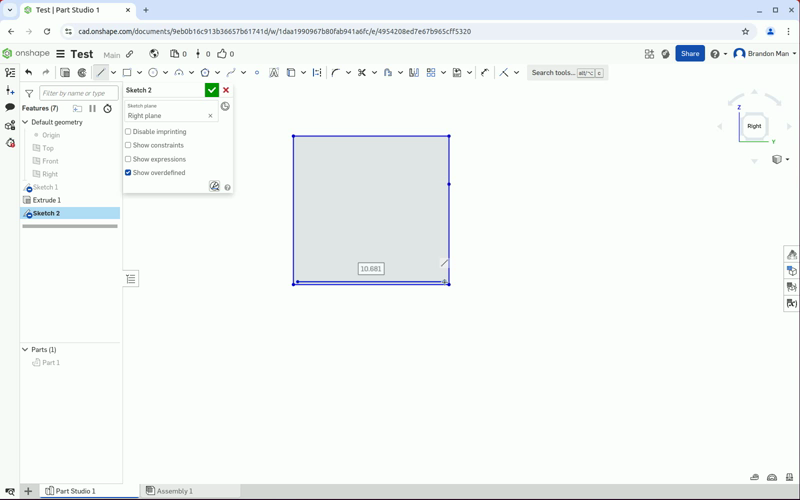
scroll(-6)
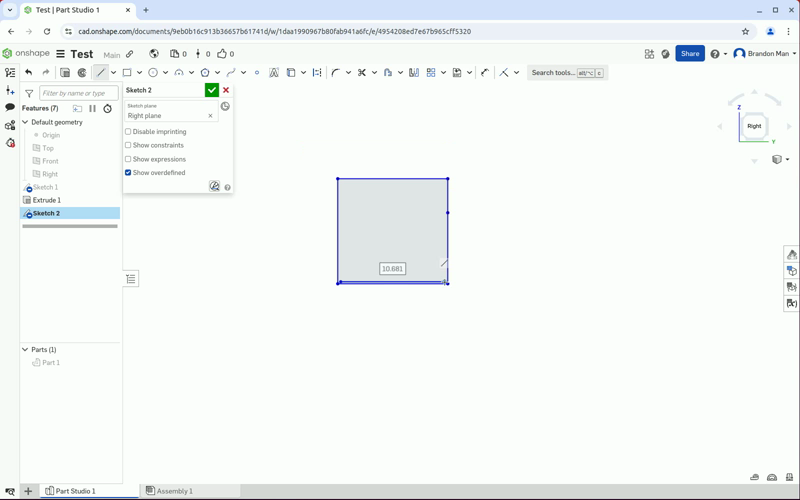
scroll(-6)
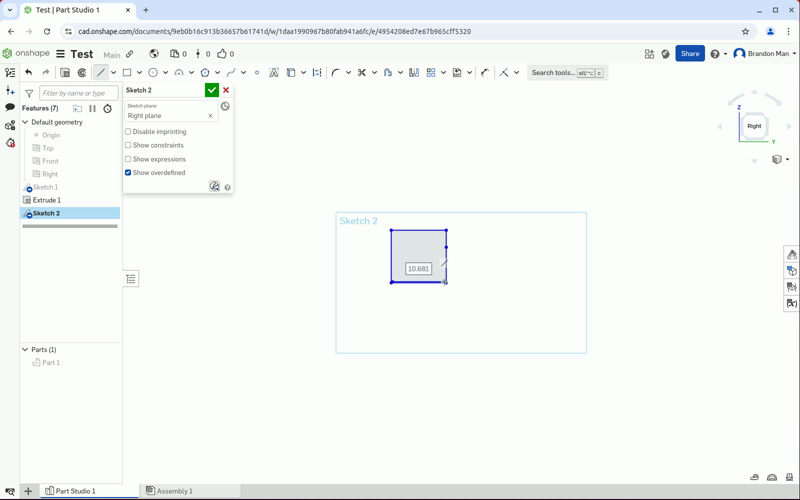
key_up(shift)
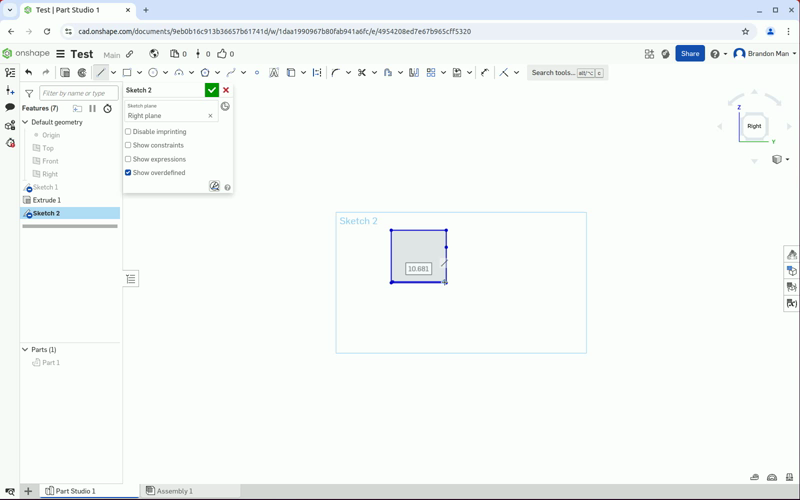
key_down(shift)
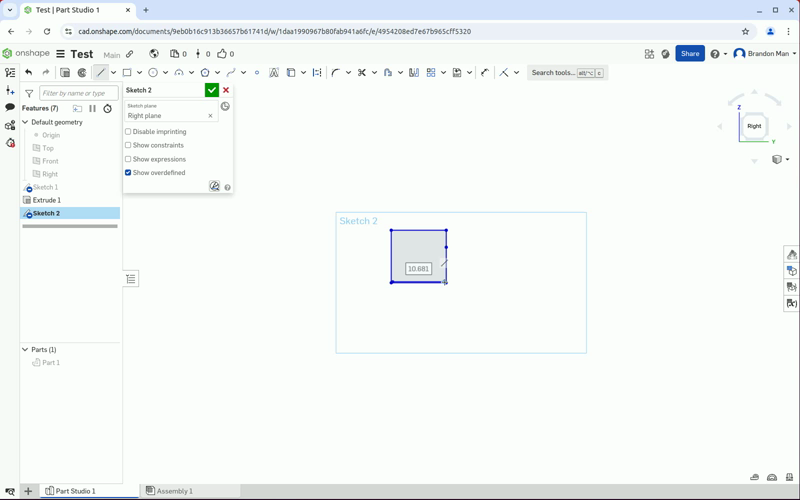
mouse_move(474, 281)
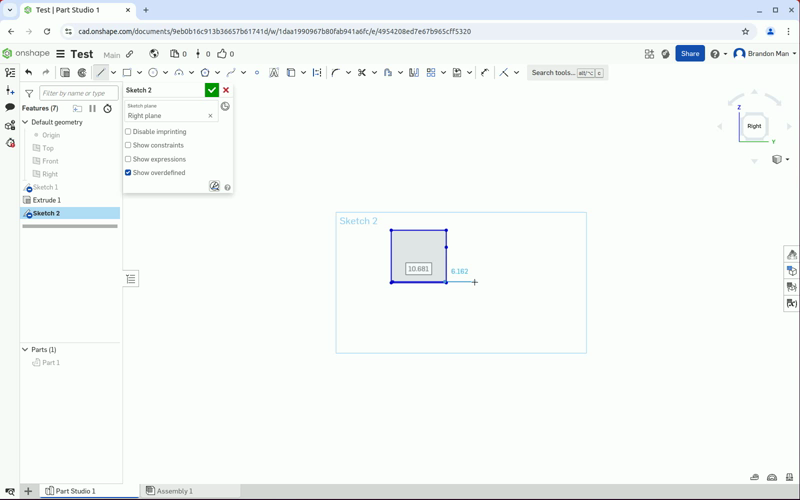
mouse_move(444, 265)
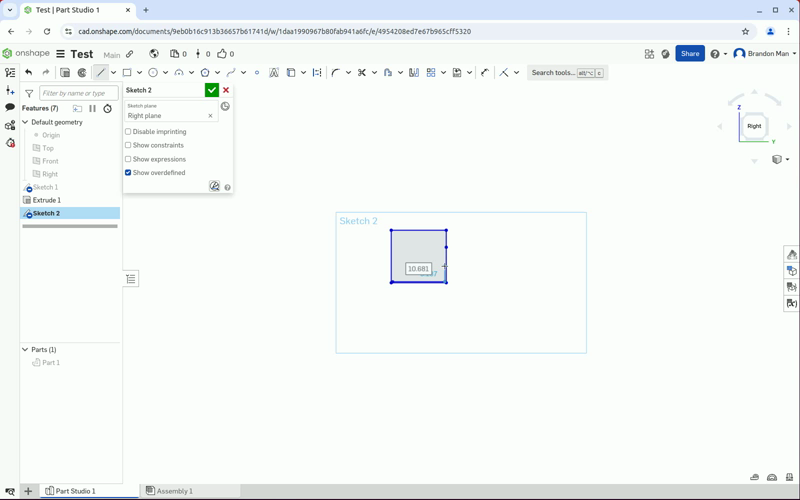
click(444, 265)
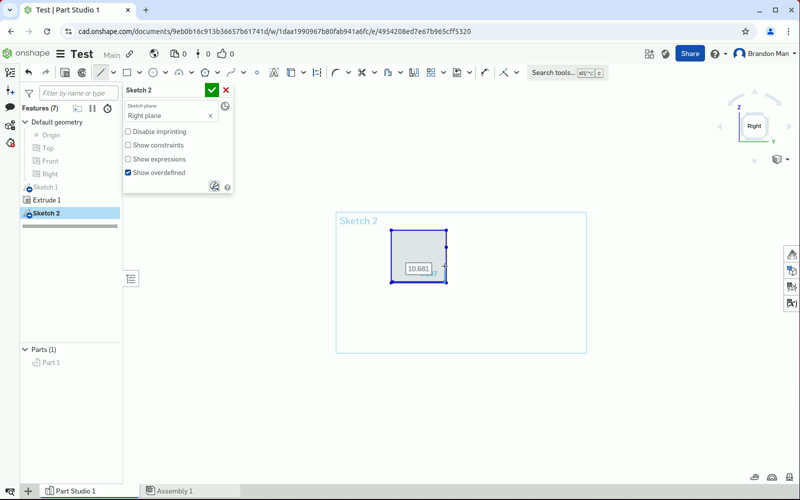
key_up(shift)
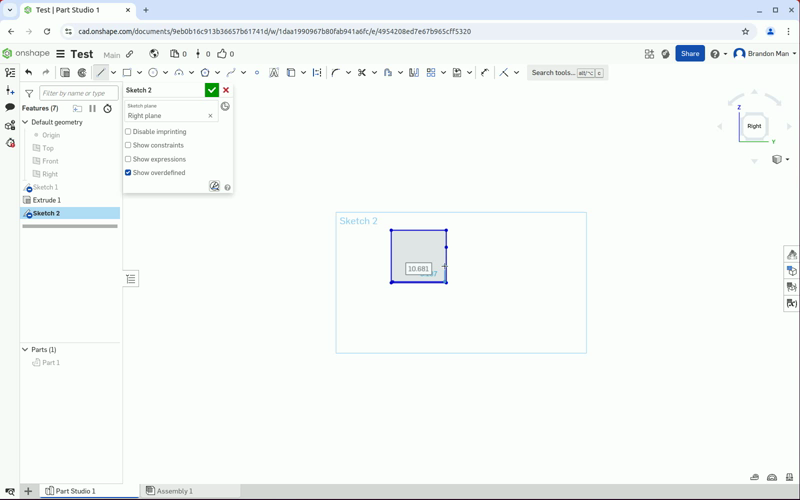
key_down(shift)
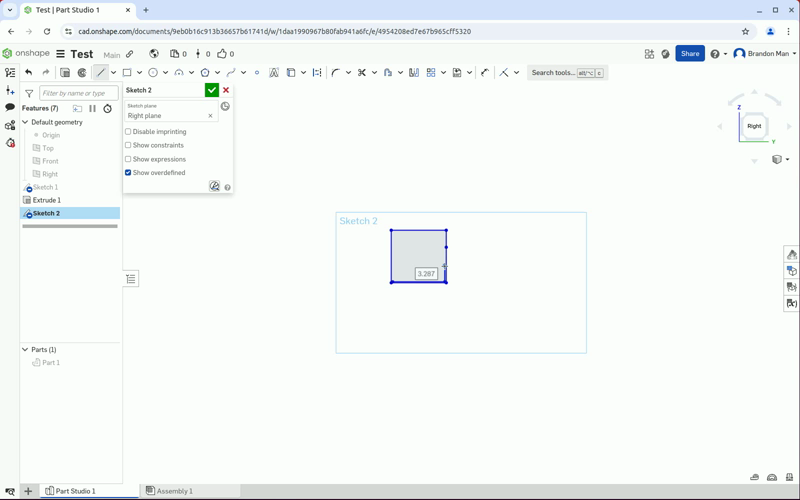
mouse_move(474, 265)
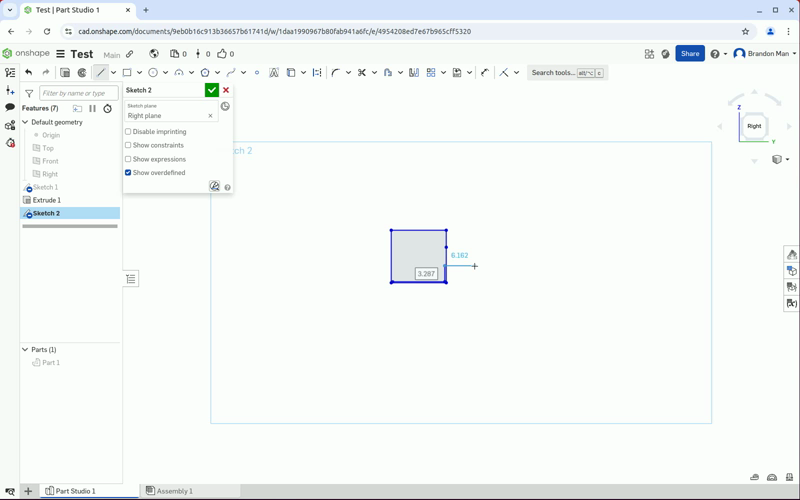
mouse_move(392, 265)
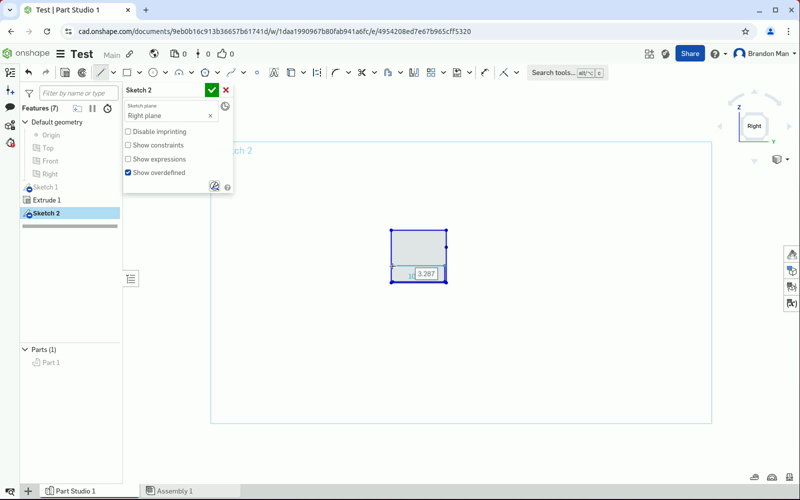
click(392, 265)
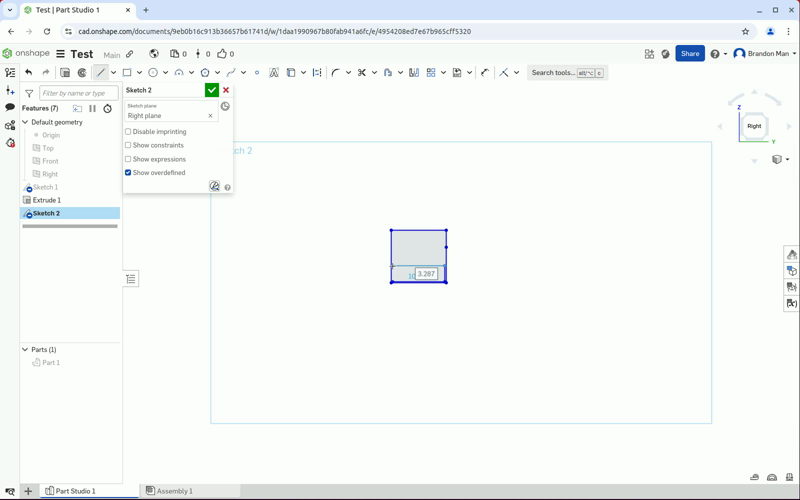
key_up(shift)
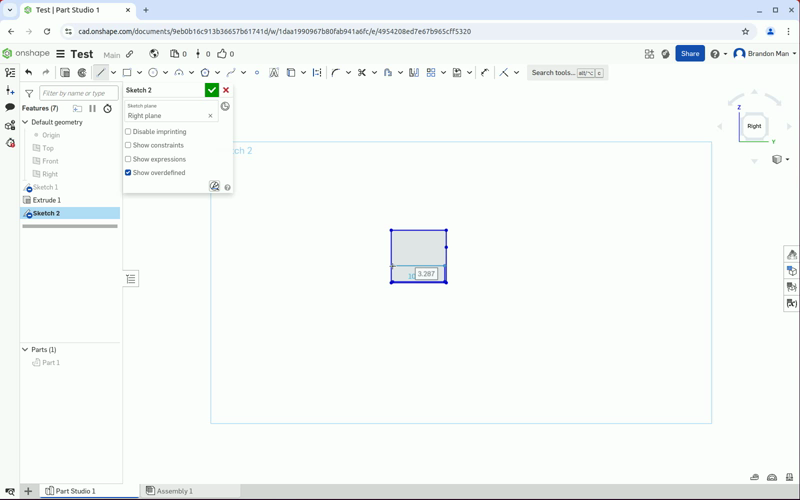
mouse_move(422, 265)
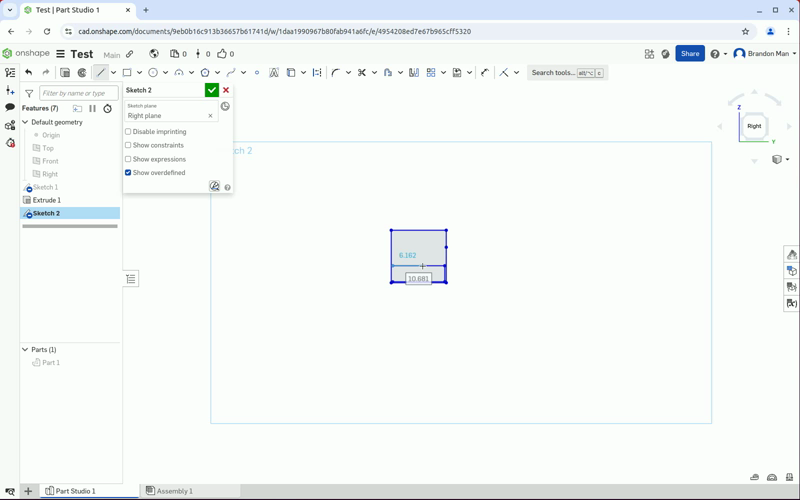
key_down(shift)
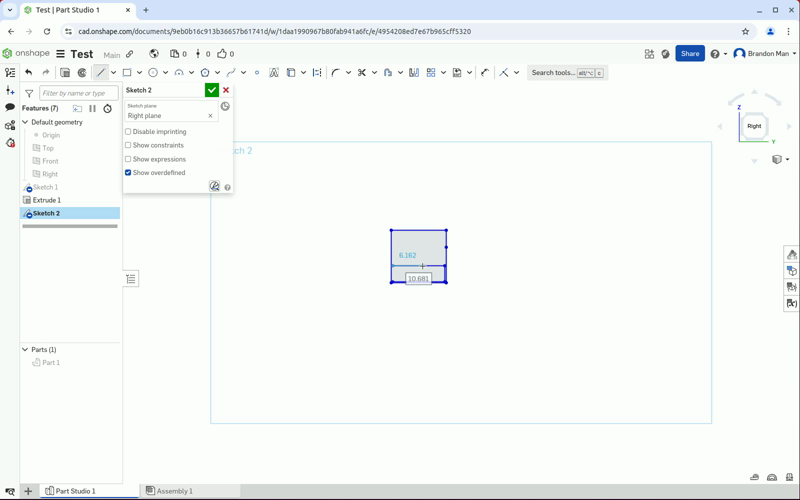
mouse_move(392, 281)
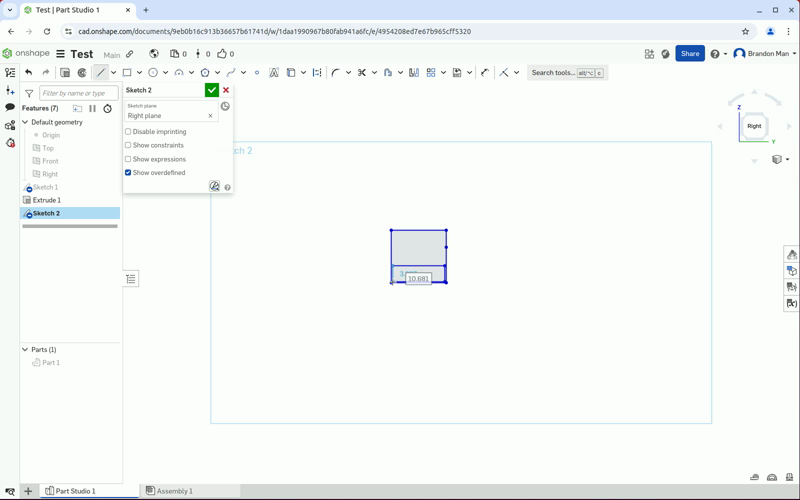
scroll(6)
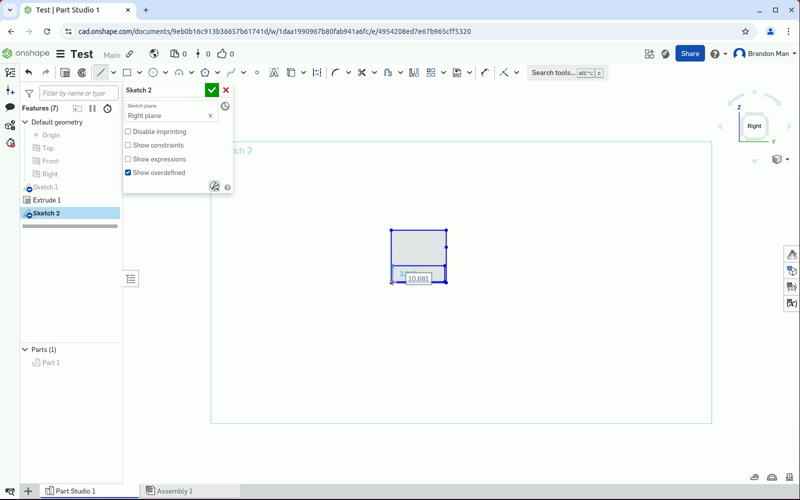
scroll(6)
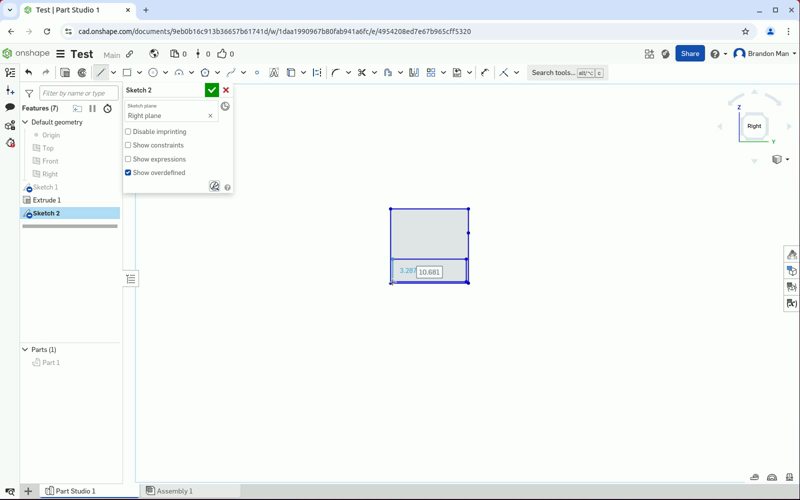
scroll(6)
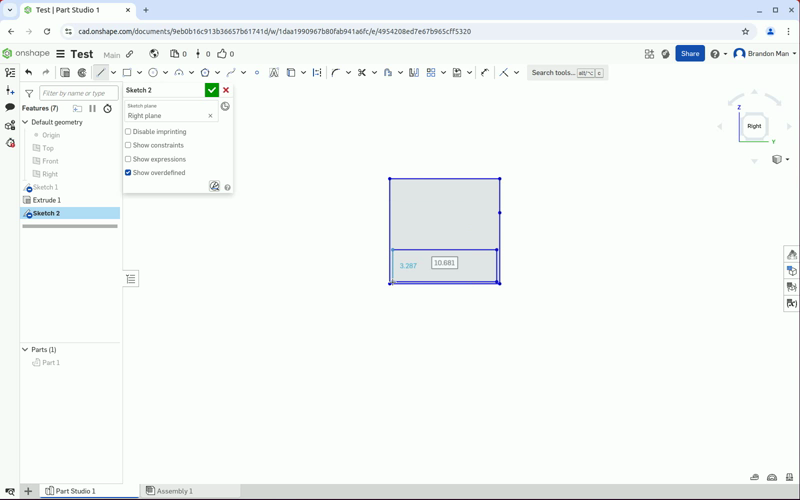
scroll(6)
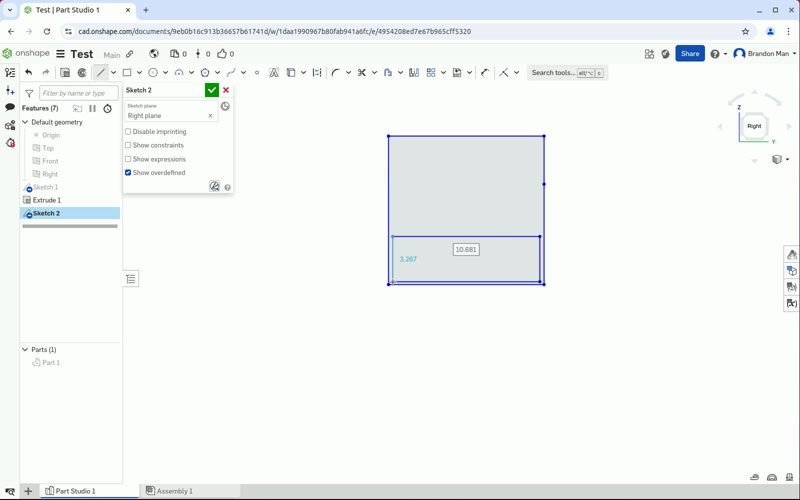
scroll(6)
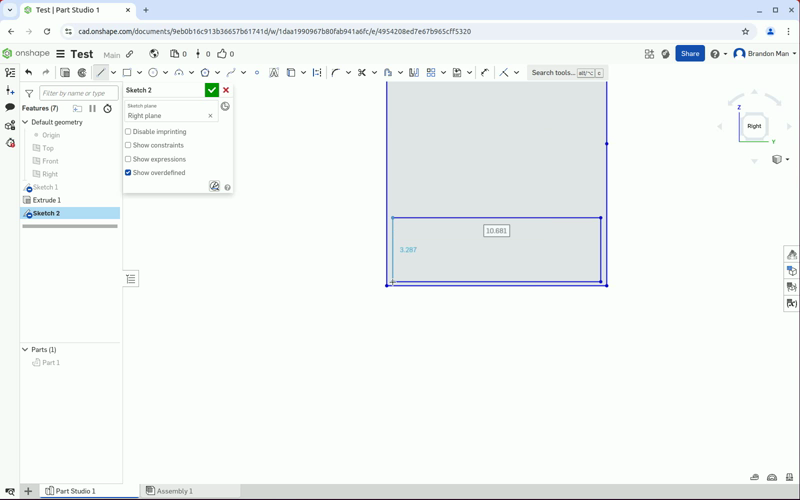
scroll(6)
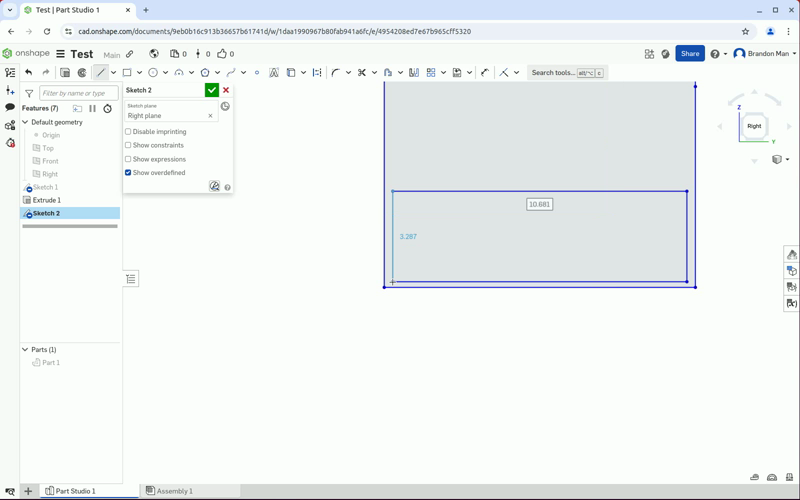
scroll(6)
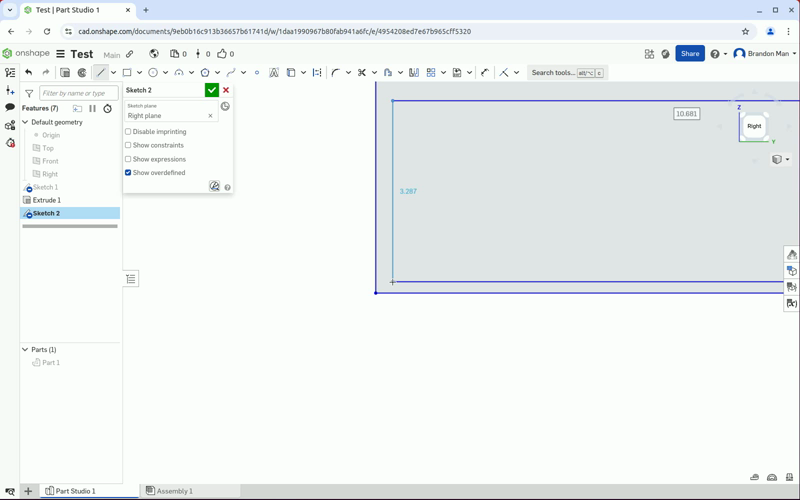
key_up(shift)
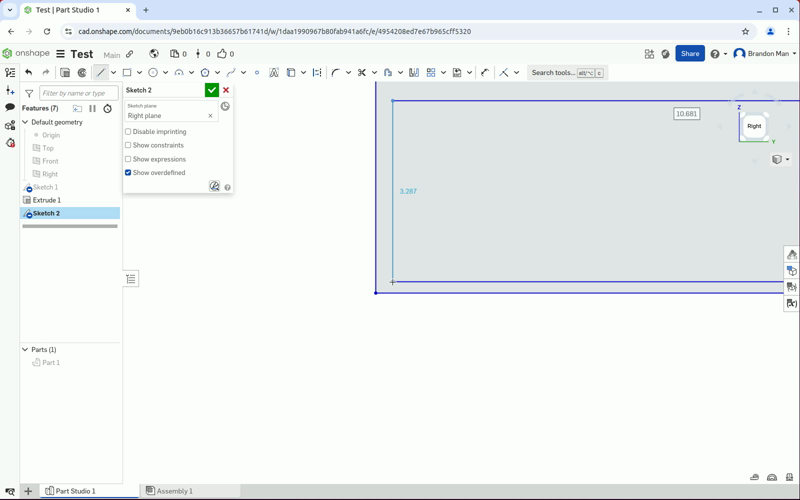
click(392, 281)
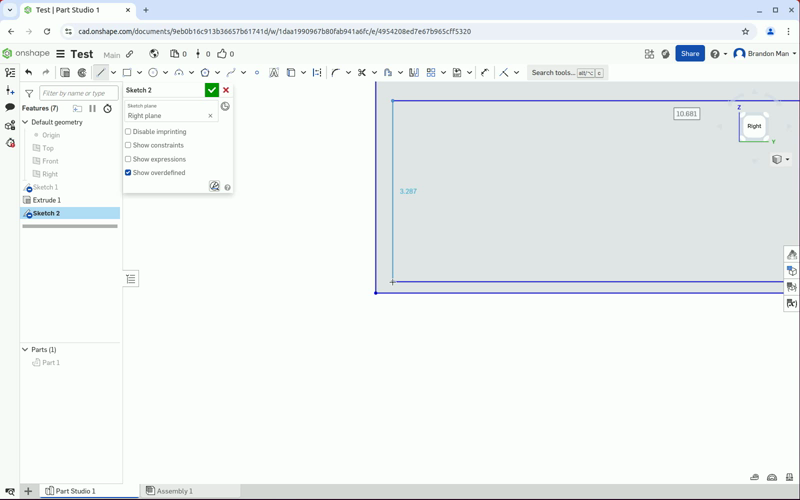
scroll(-6)
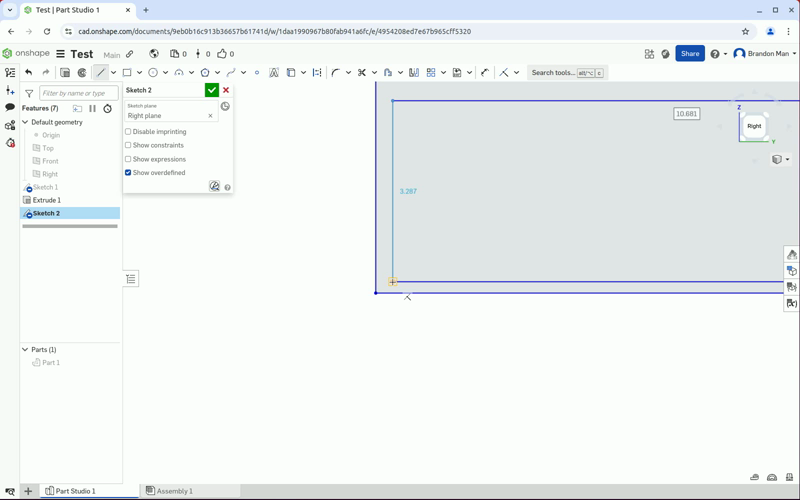
scroll(-6)
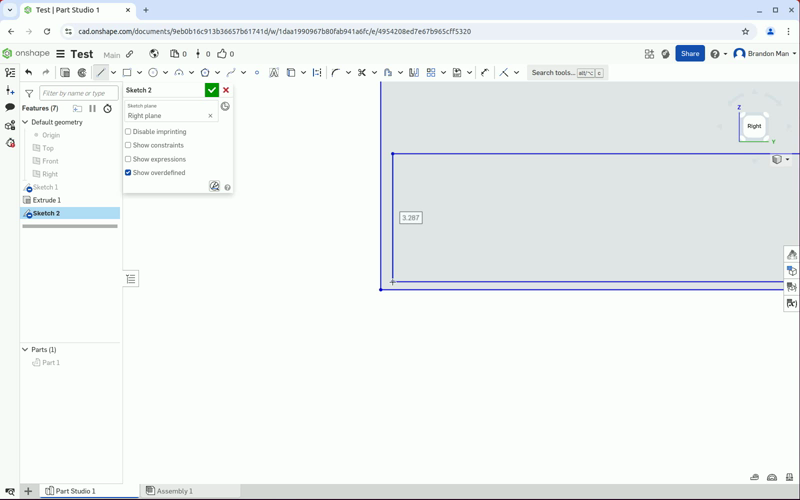
scroll(-6)
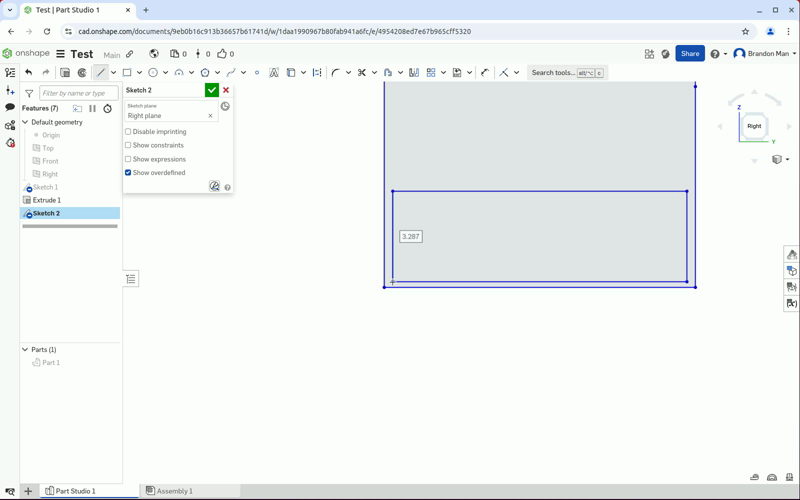
scroll(-6)
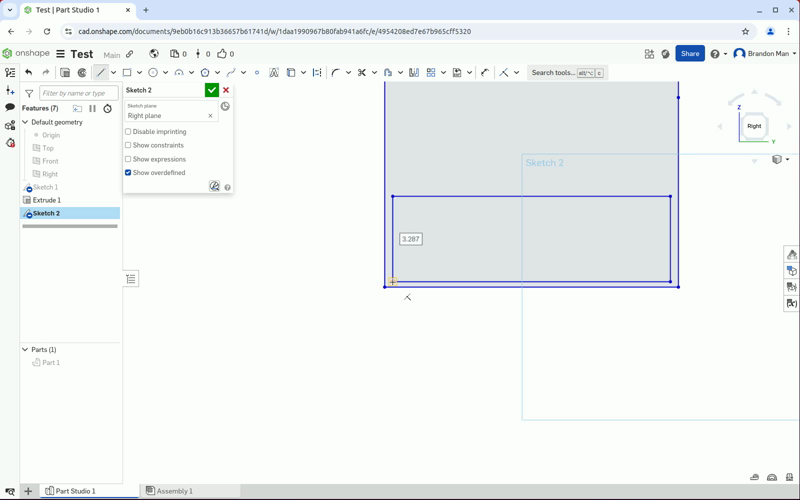
scroll(-6)
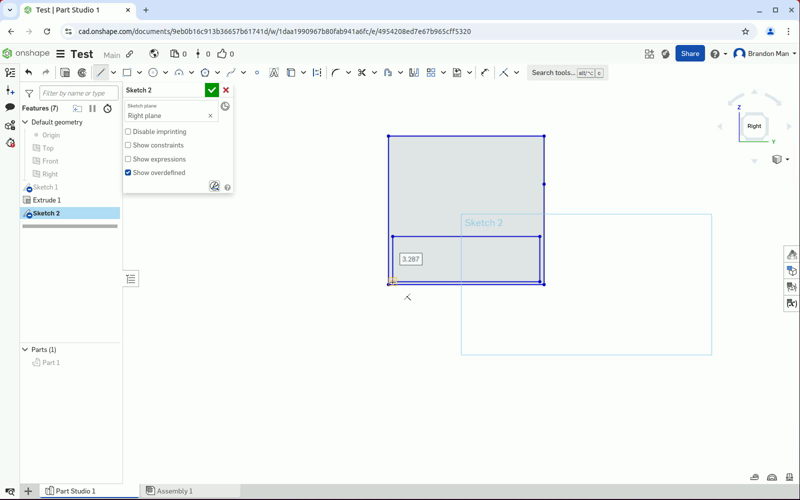
scroll(-6)
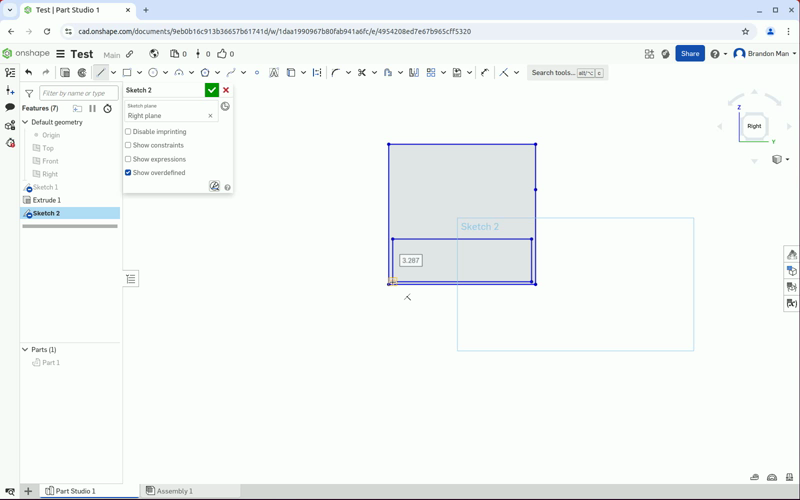
scroll(-6)
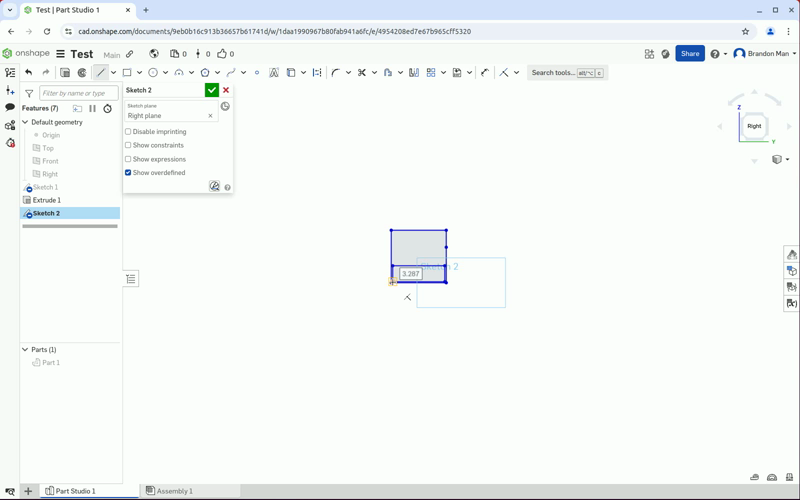
key(esc)
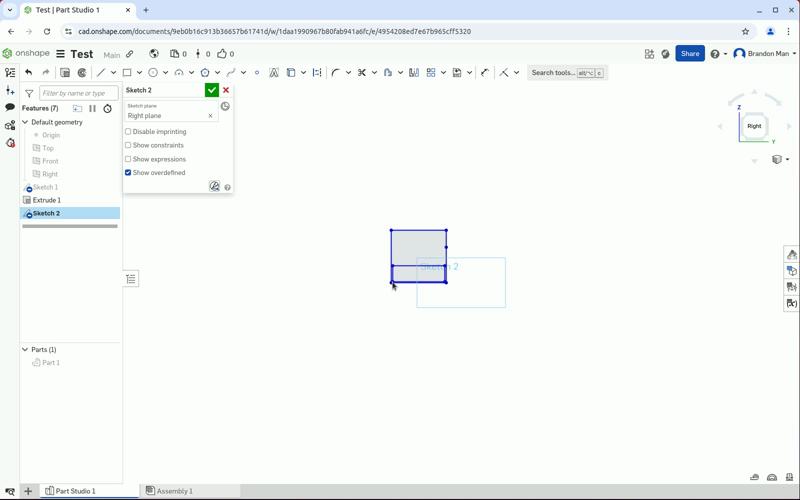
key(l)
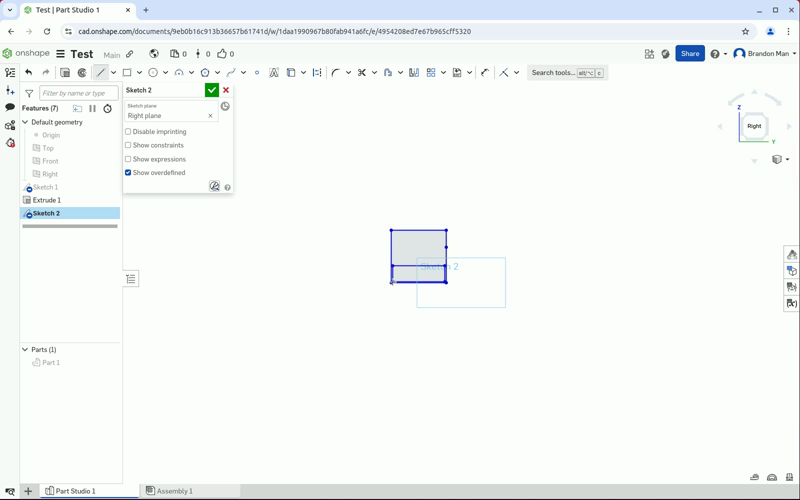
key_down(shift)
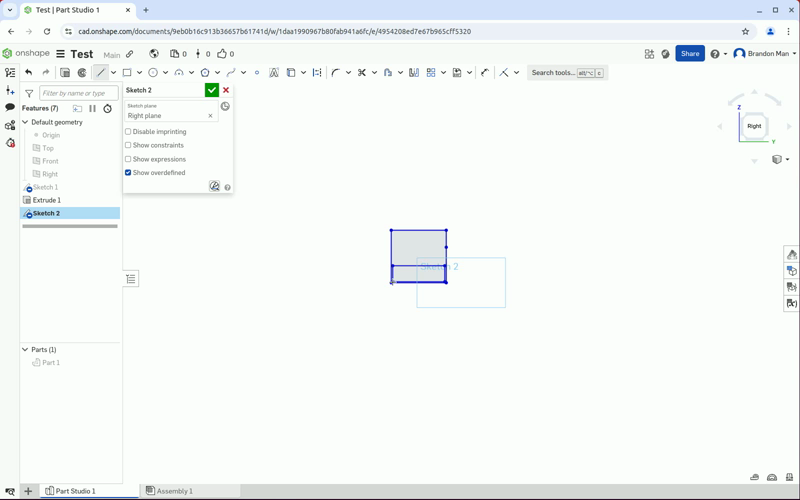
mouse_move(392, 264)
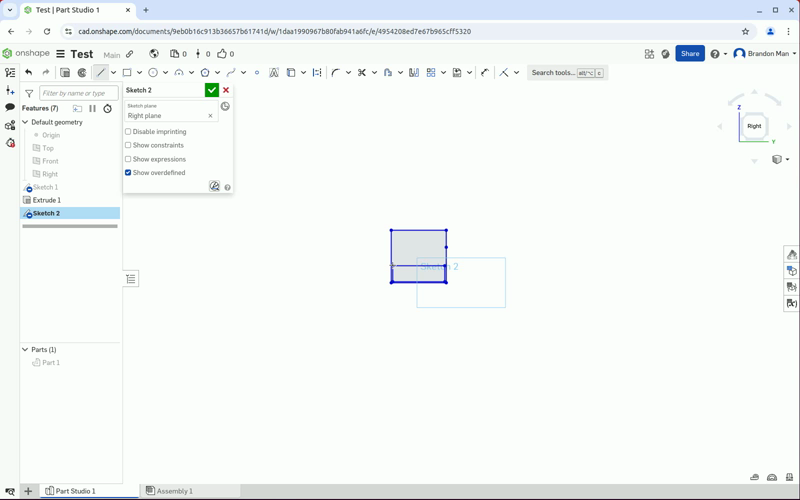
scroll(6)
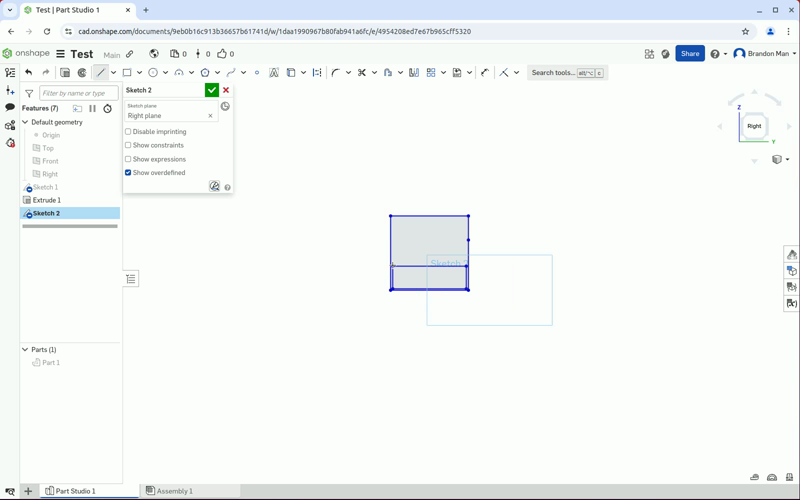
scroll(6)
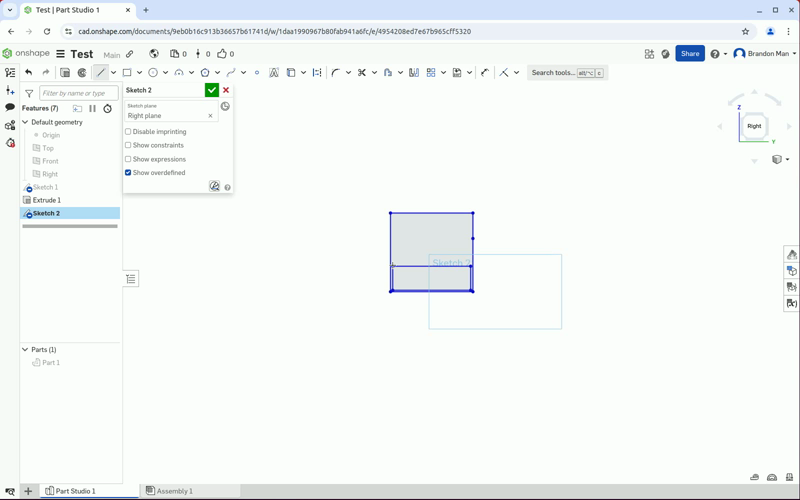
scroll(6)
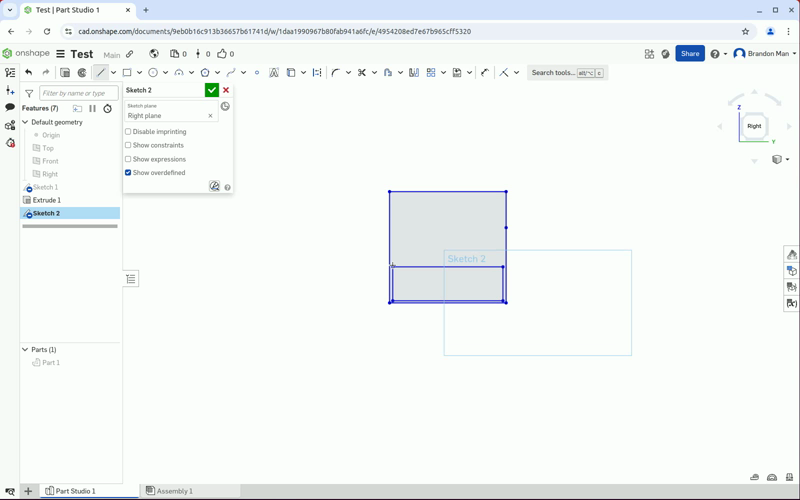
scroll(6)
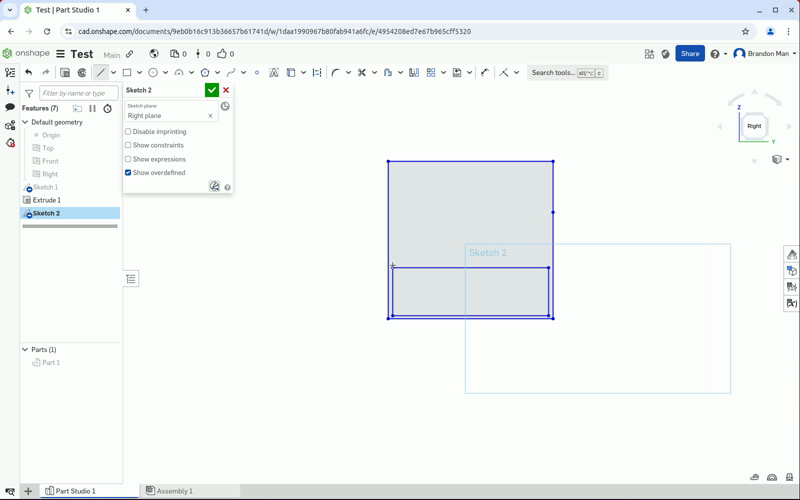
scroll(6)
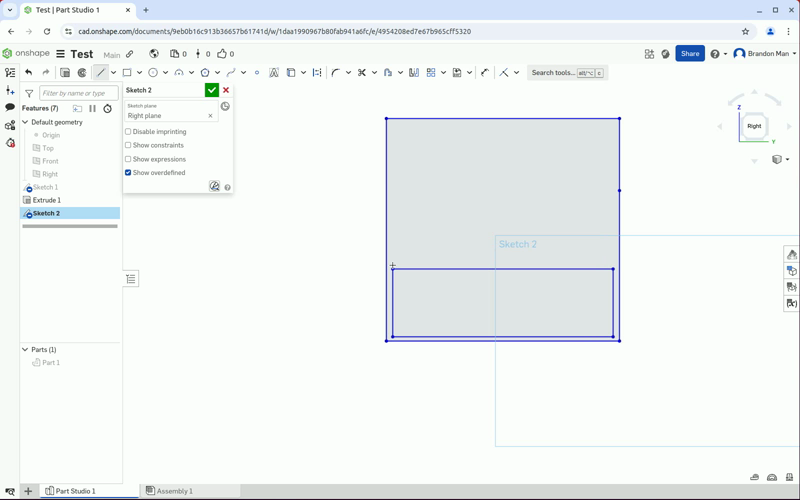
scroll(6)
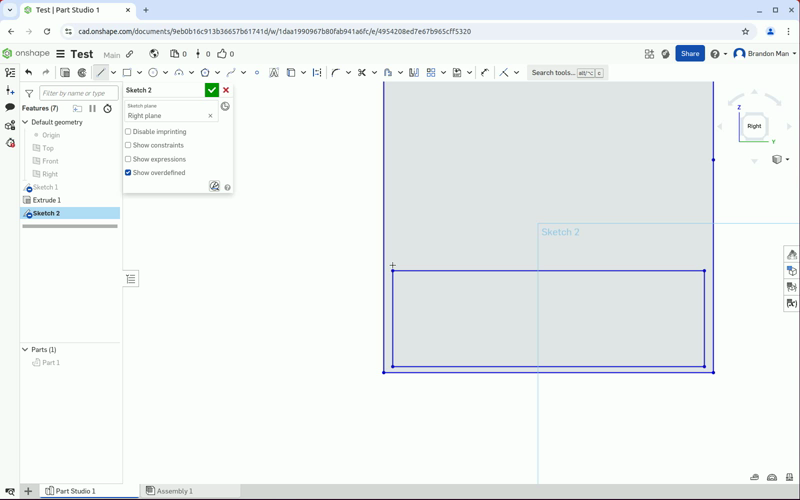
scroll(6)
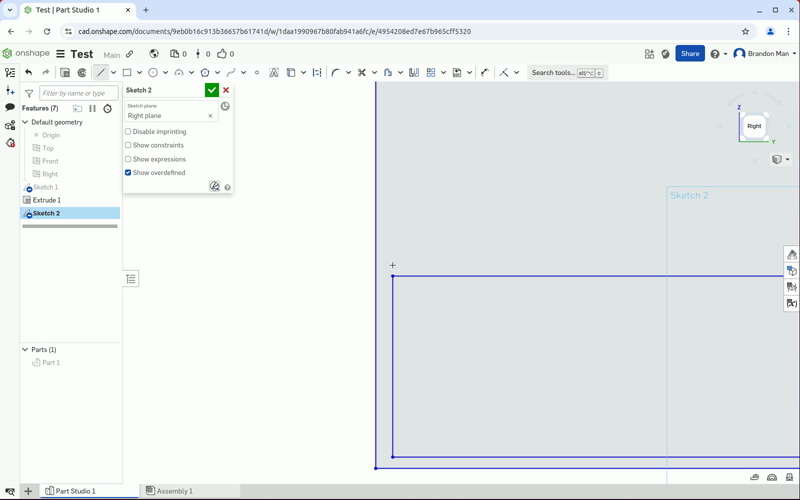
click(392, 264)
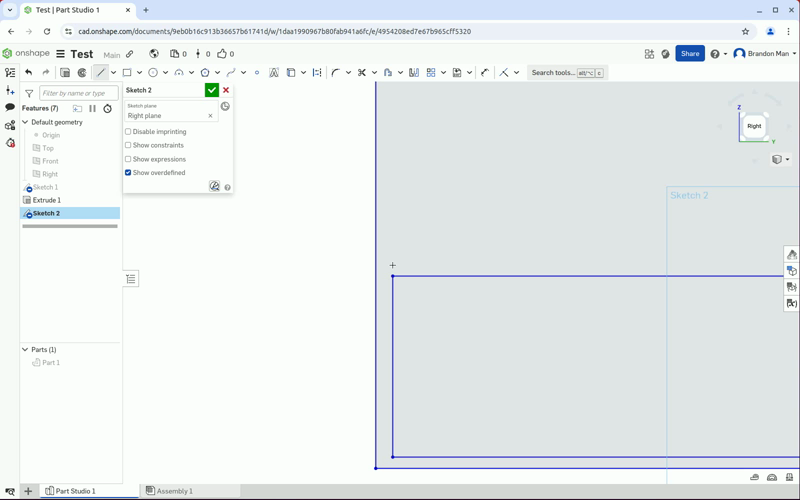
scroll(-6)
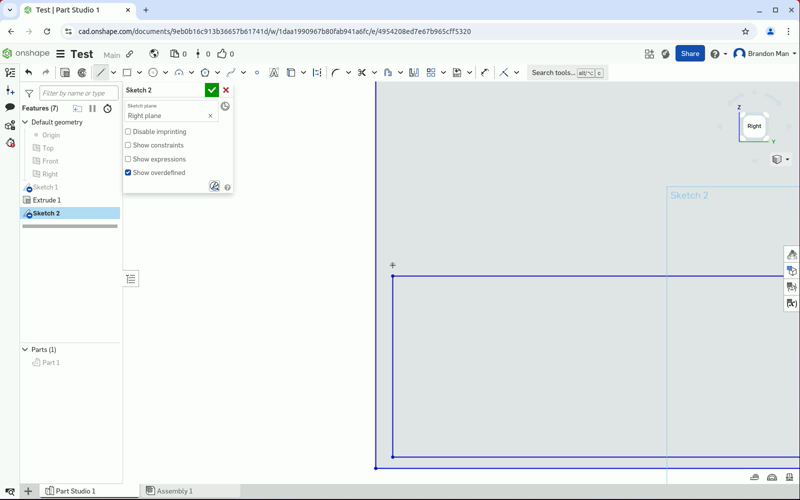
scroll(-6)
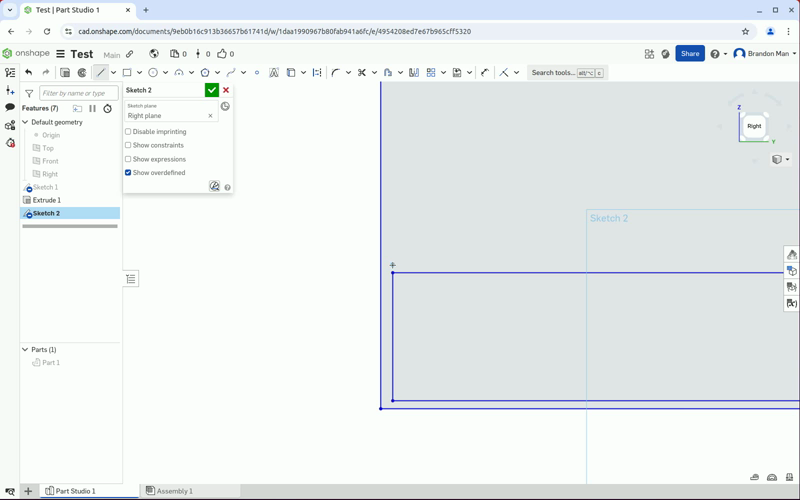
scroll(-6)
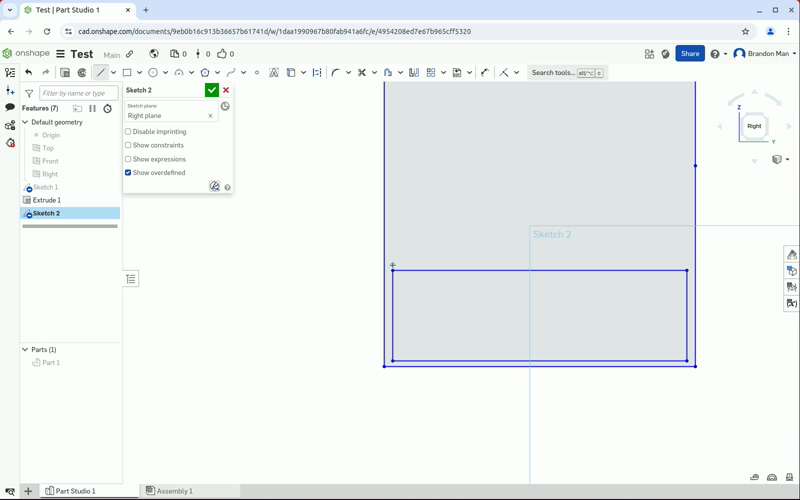
scroll(-6)
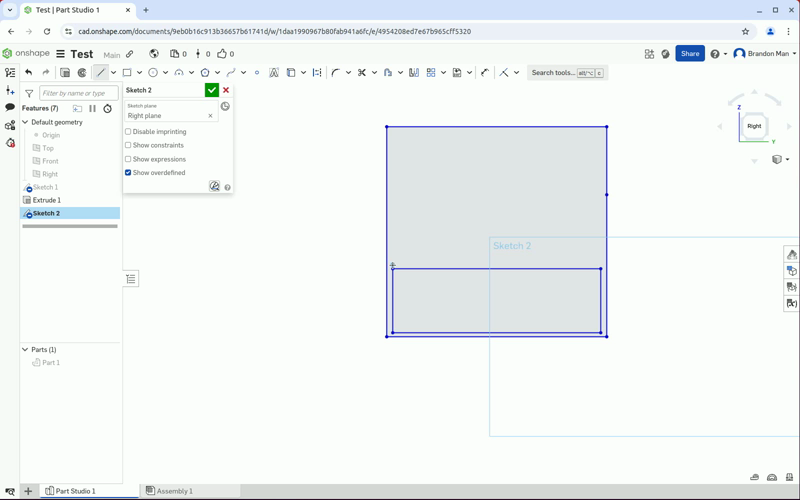
scroll(-6)
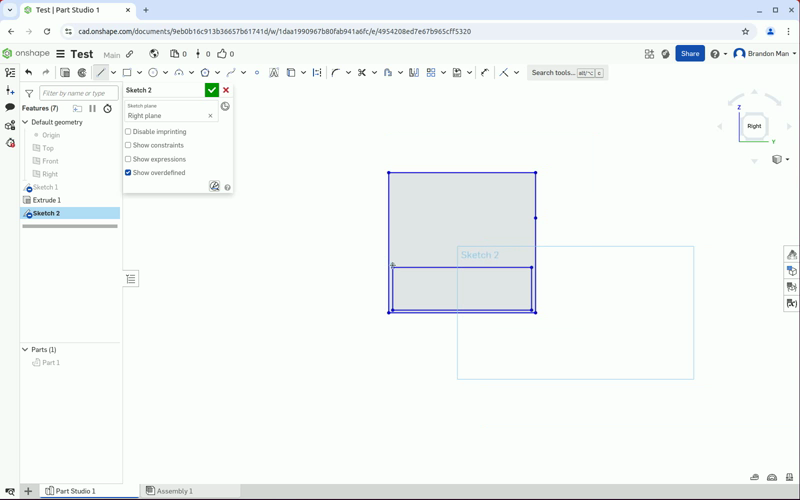
scroll(-6)
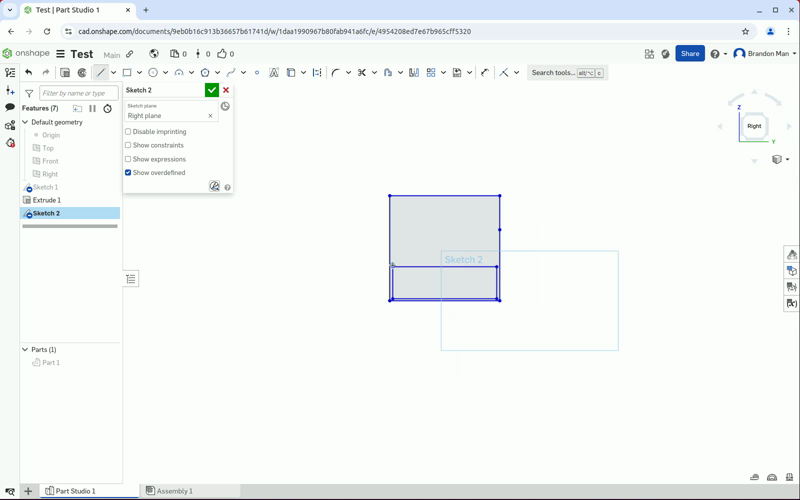
scroll(-6)
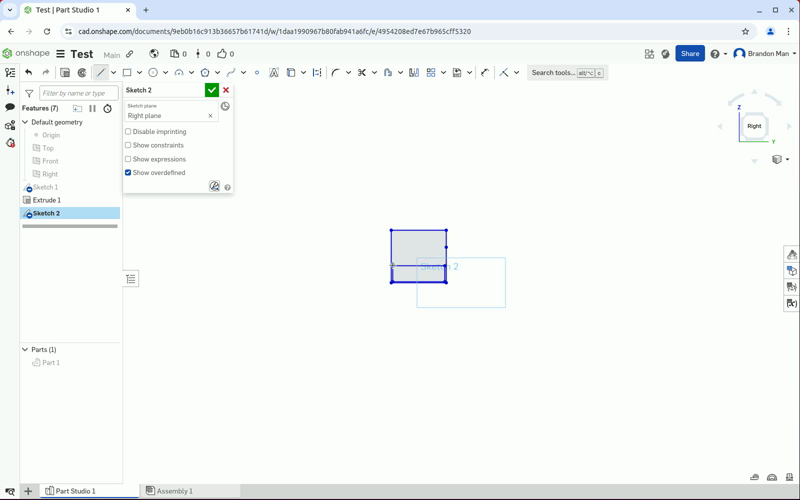
key_up(shift)
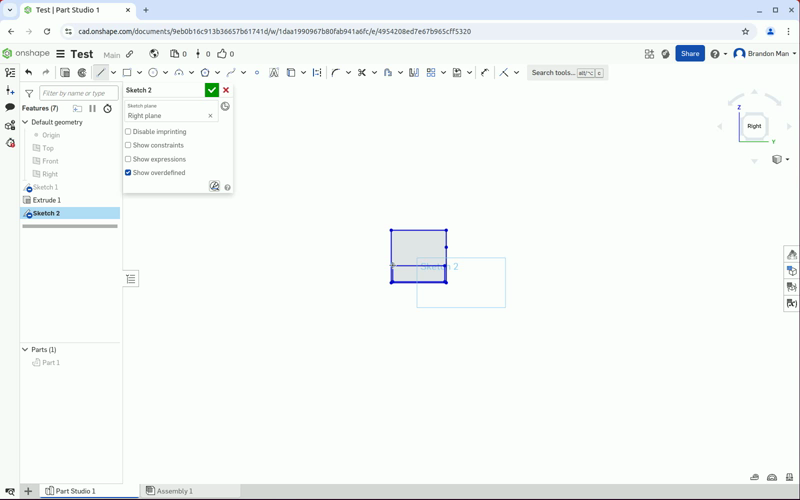
key_down(shift)
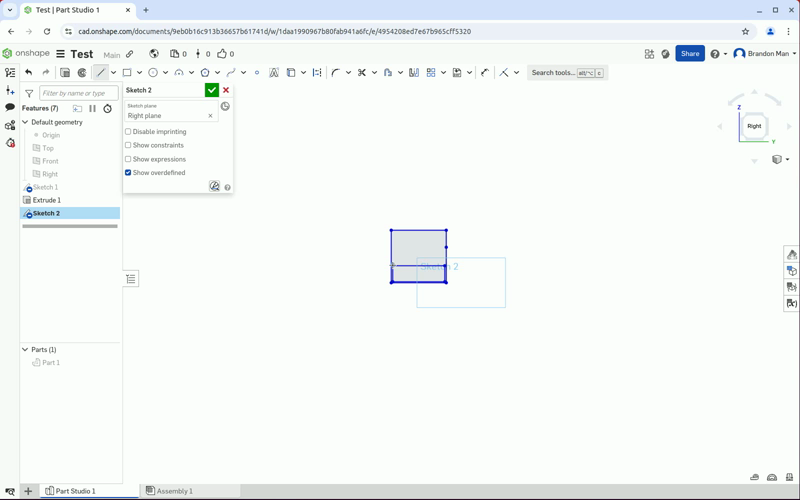
mouse_move(422, 264)
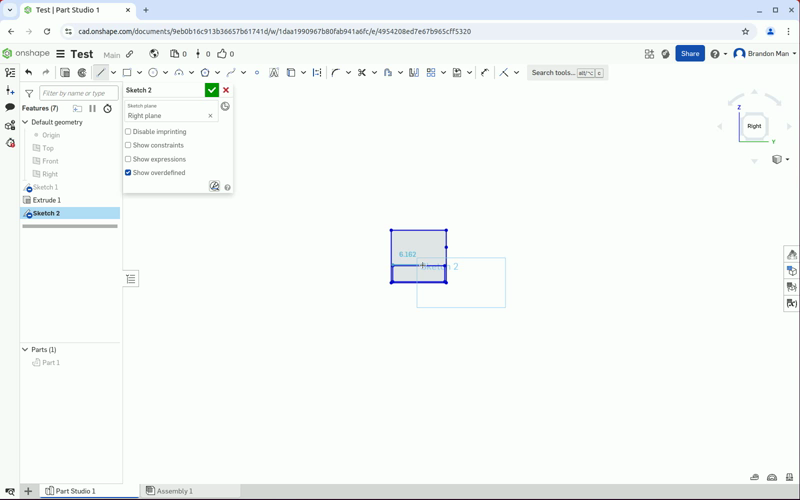
mouse_move(444, 264)
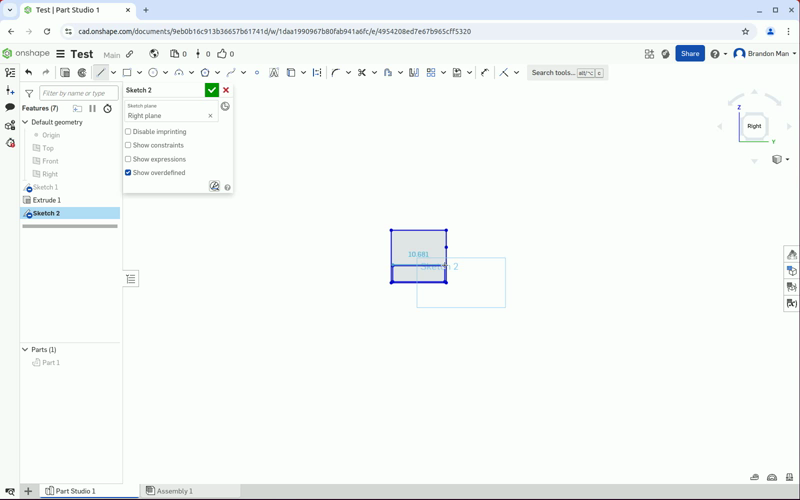
scroll(6)
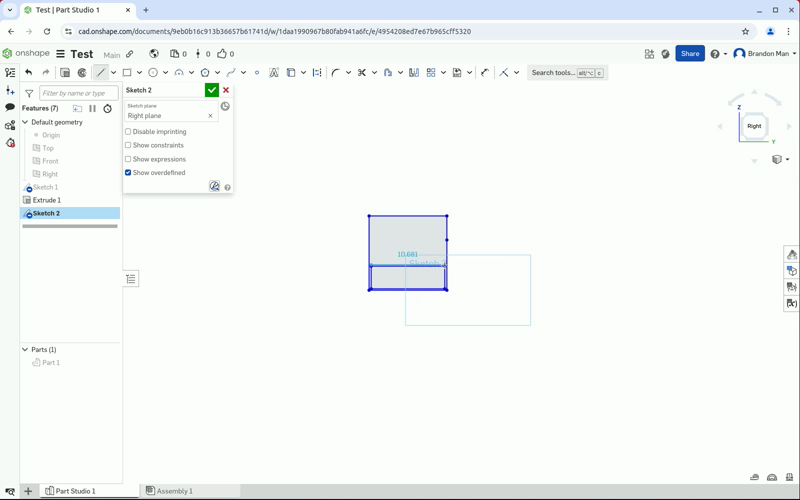
scroll(6)
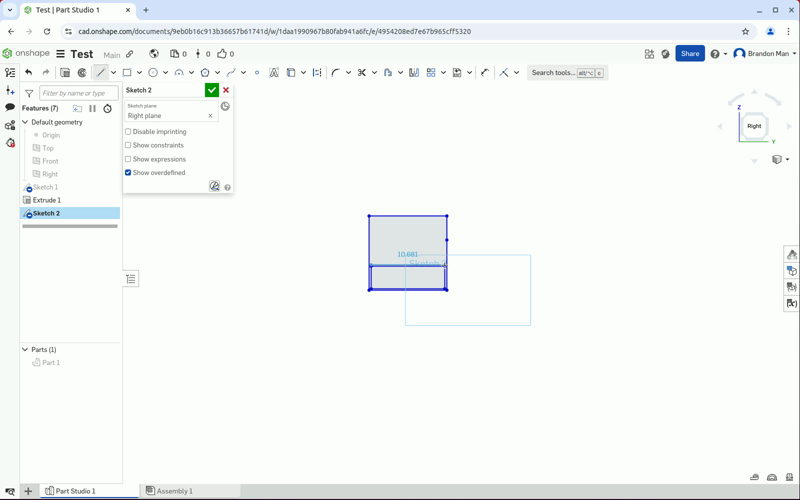
scroll(6)
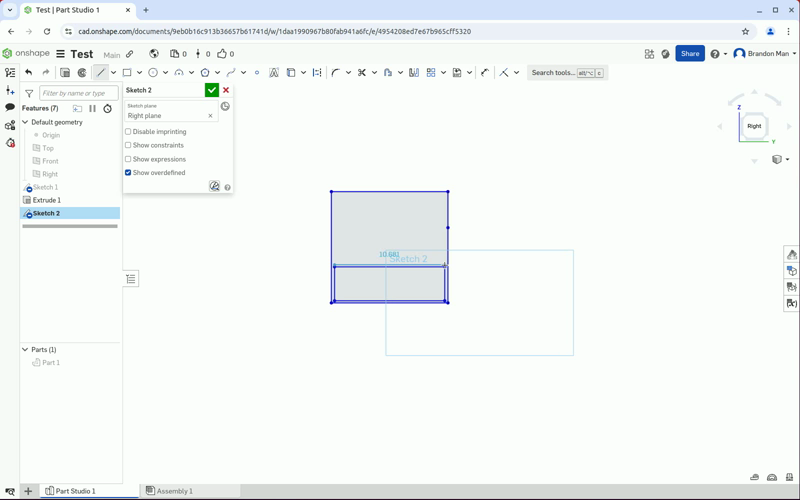
scroll(6)
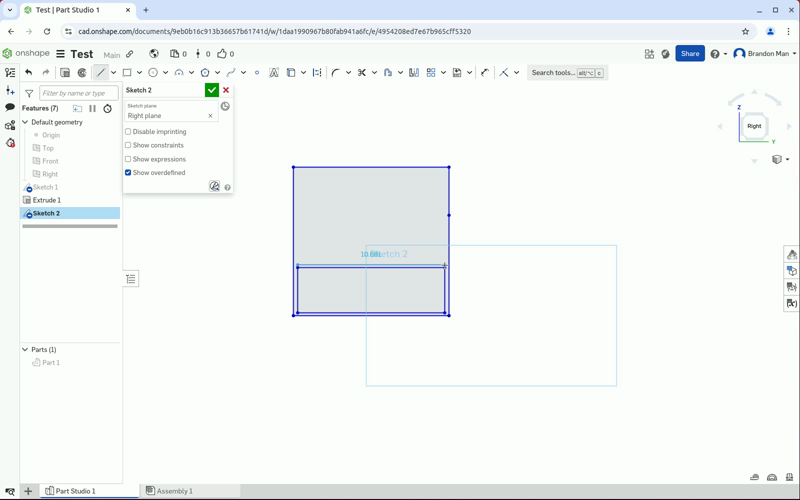
scroll(6)
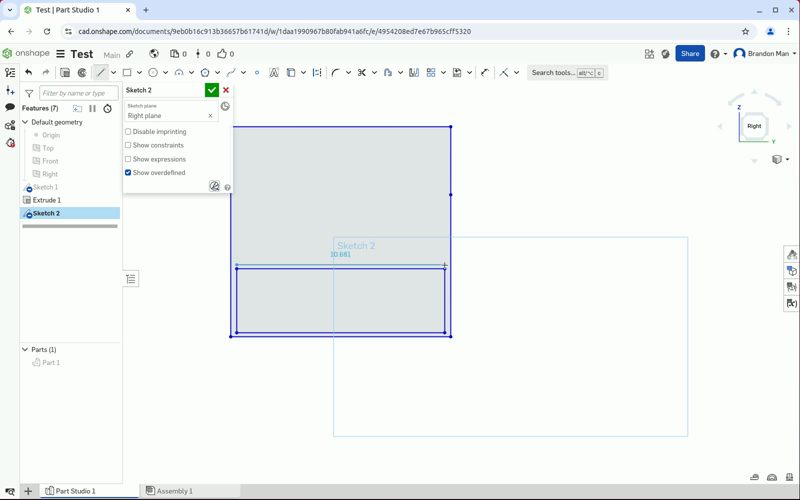
scroll(6)
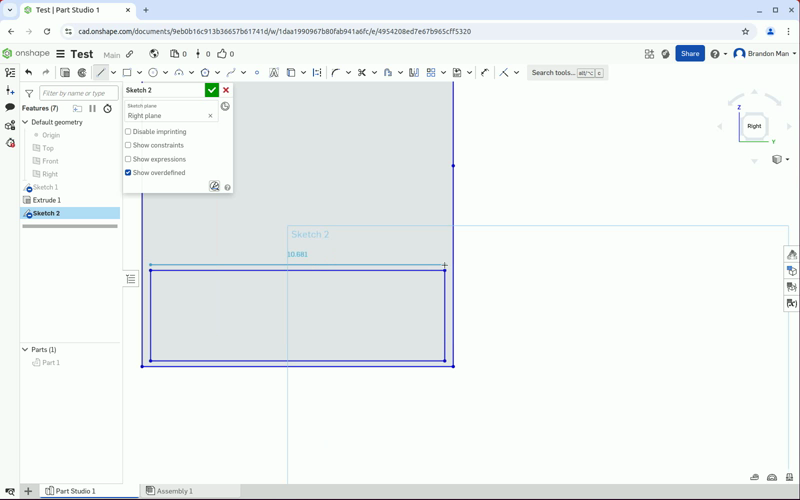
scroll(6)
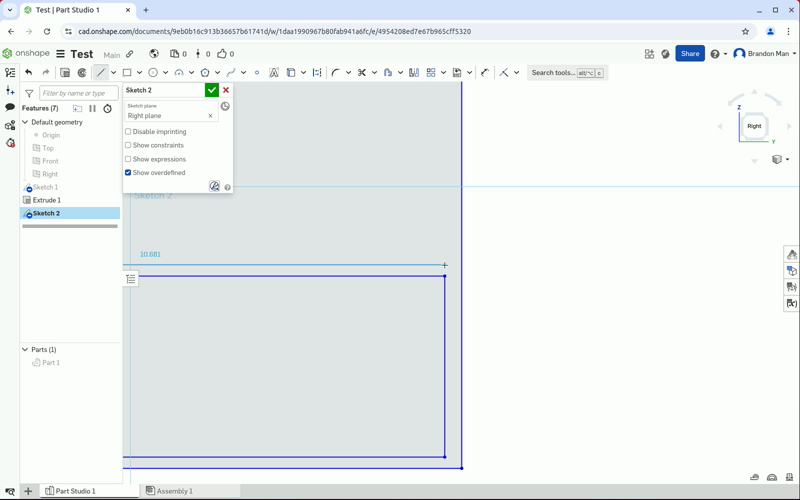
click(444, 264)
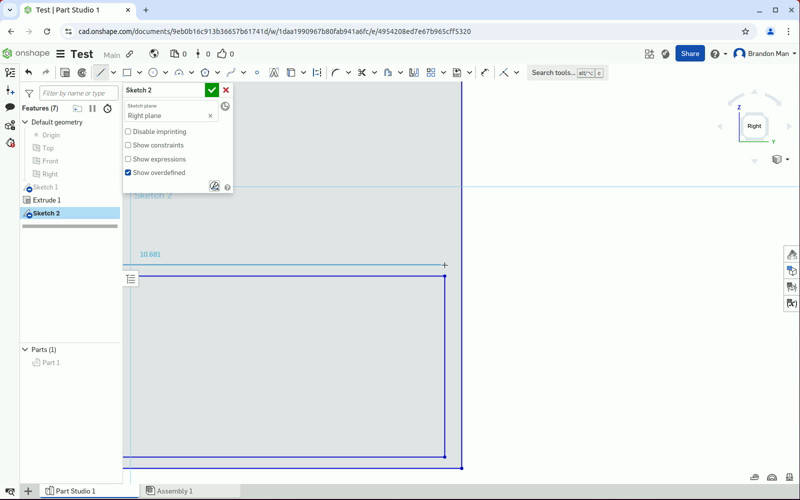
scroll(-6)
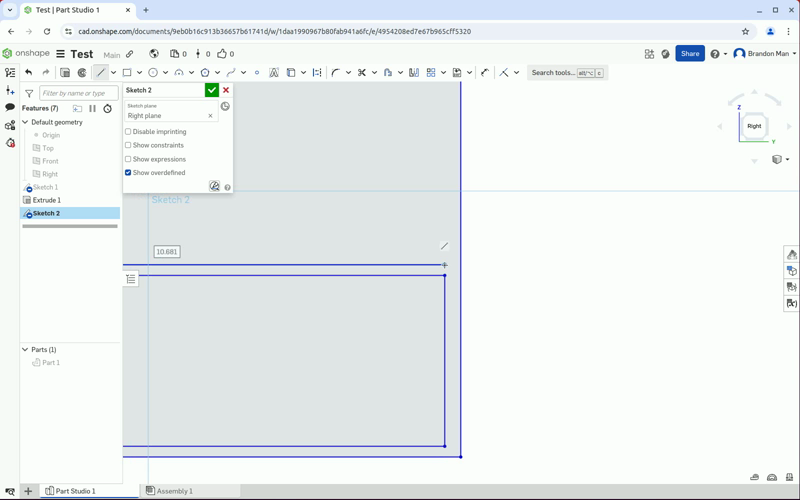
scroll(-6)
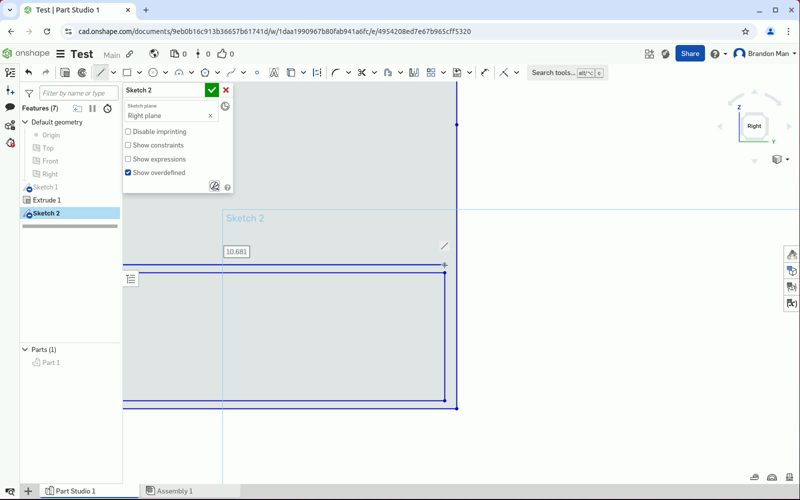
scroll(-6)
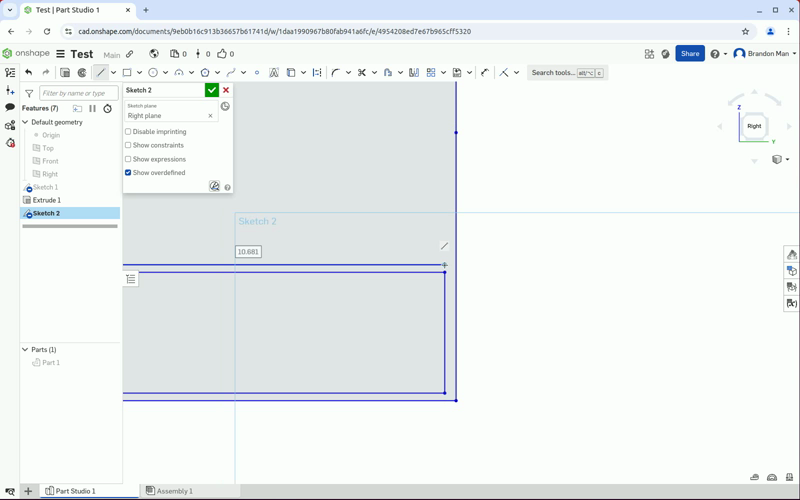
scroll(-6)
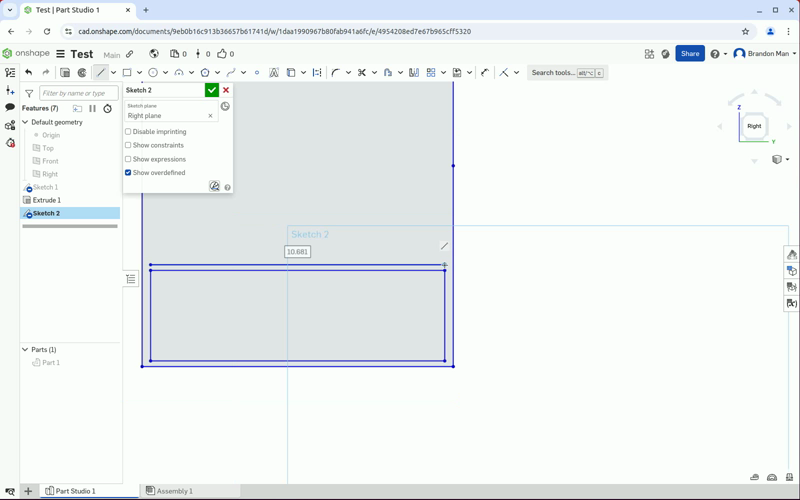
scroll(-6)
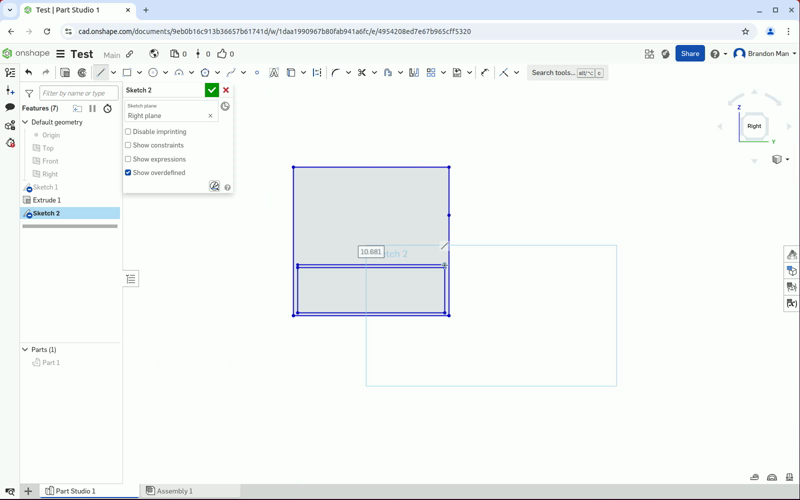
scroll(-6)
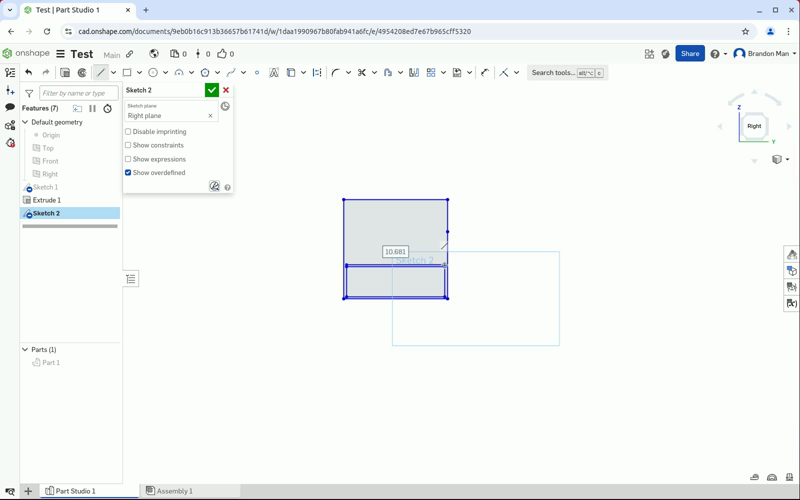
scroll(-6)
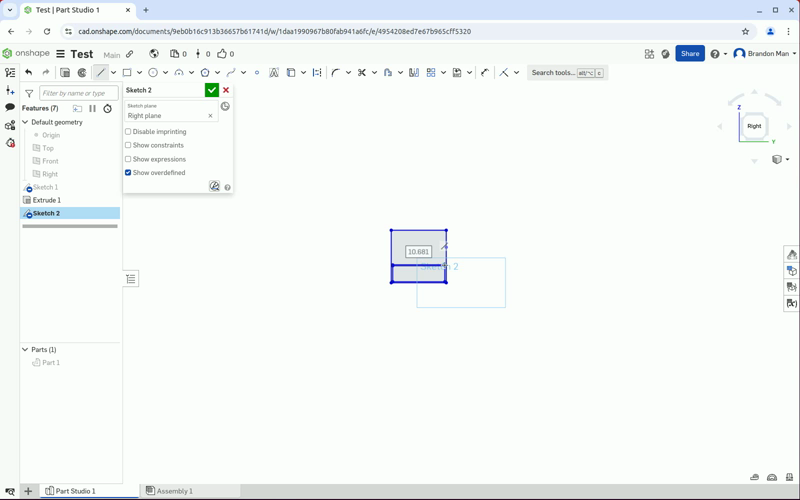
key_up(shift)
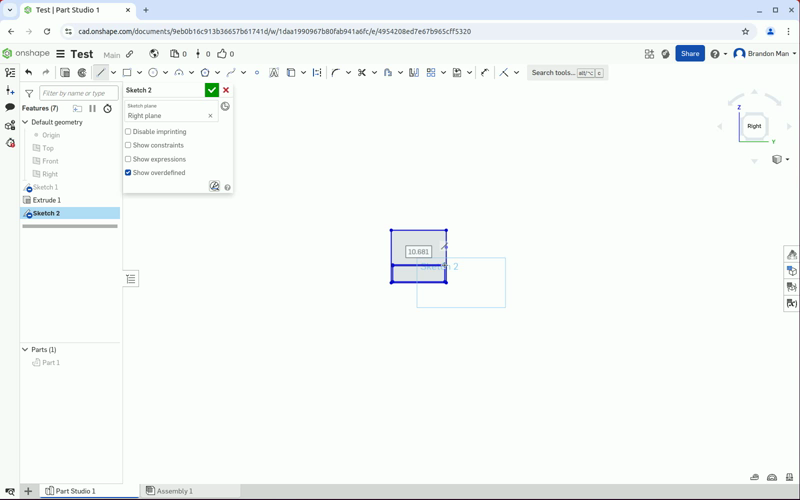
key_down(shift)
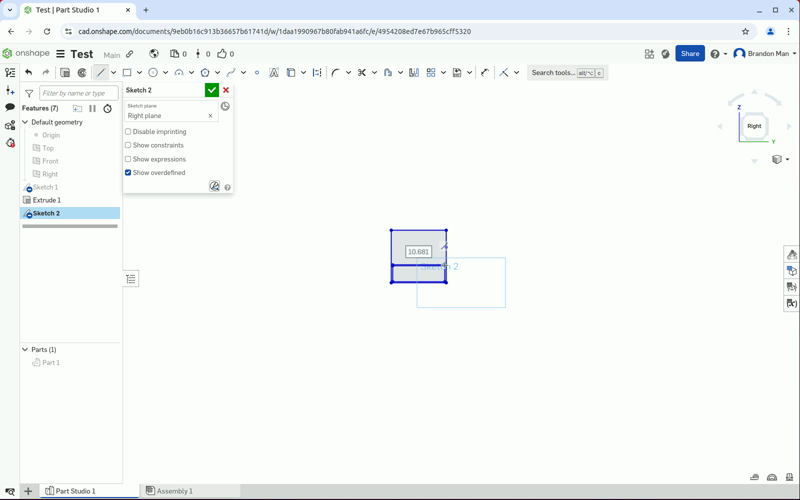
mouse_move(474, 264)
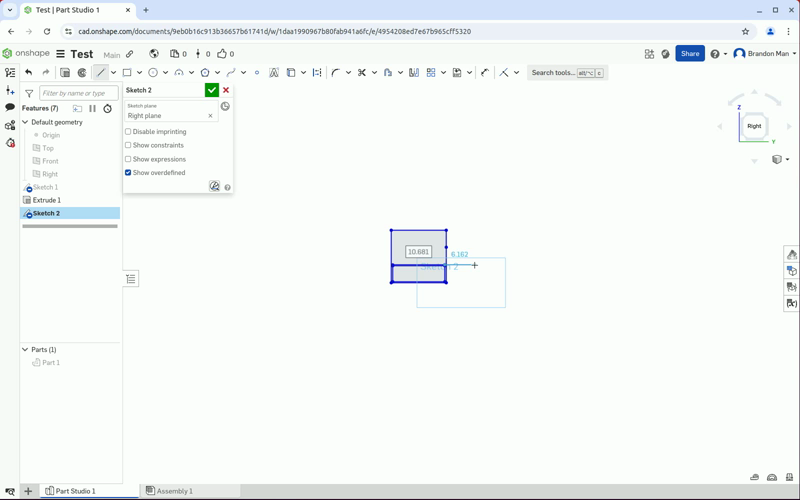
mouse_move(444, 248)
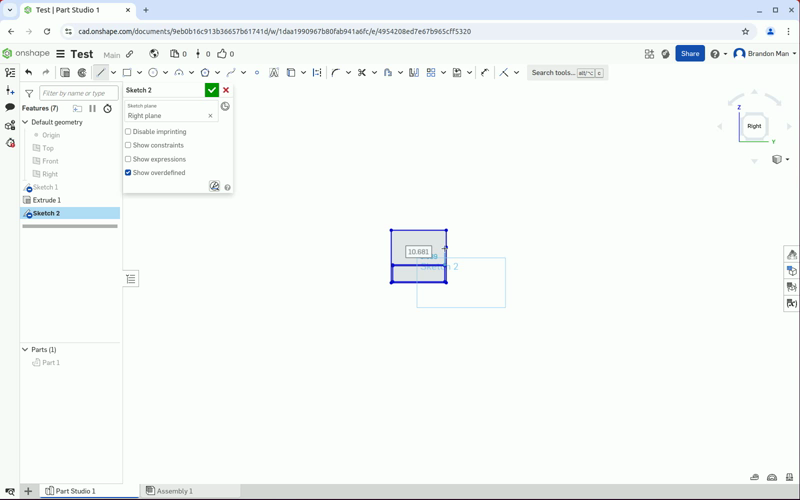
scroll(6)
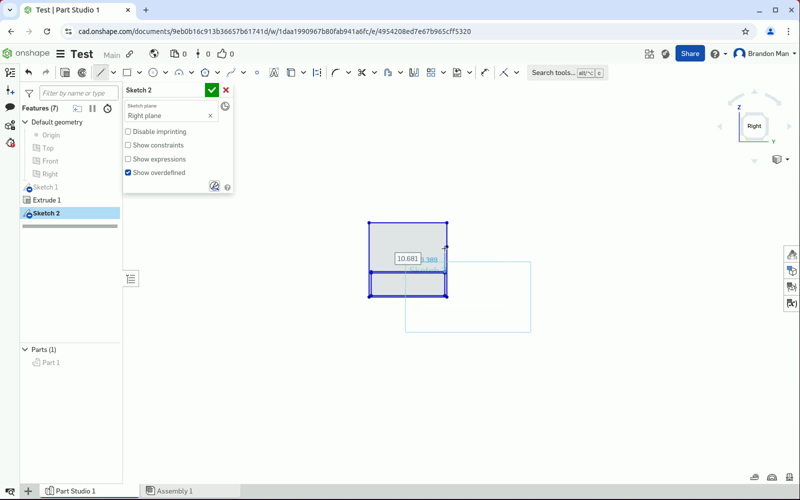
scroll(6)
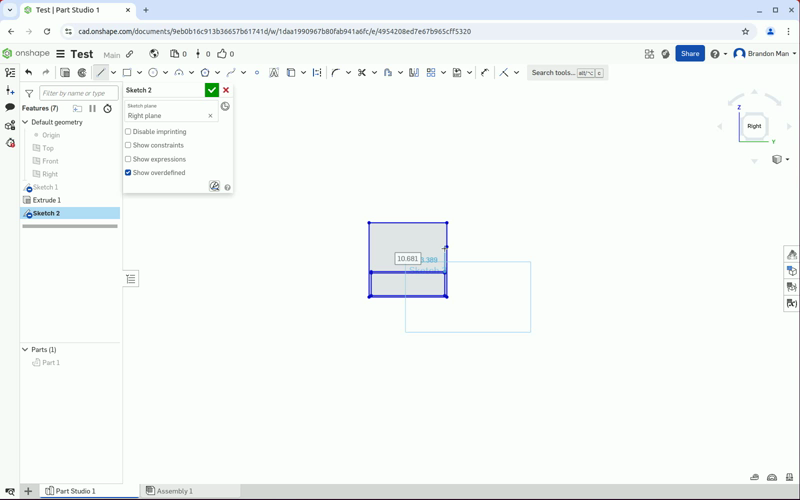
scroll(6)
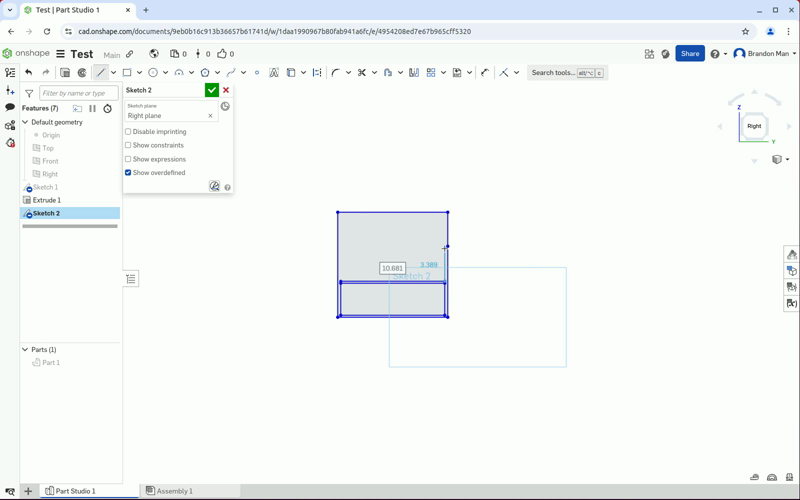
scroll(6)
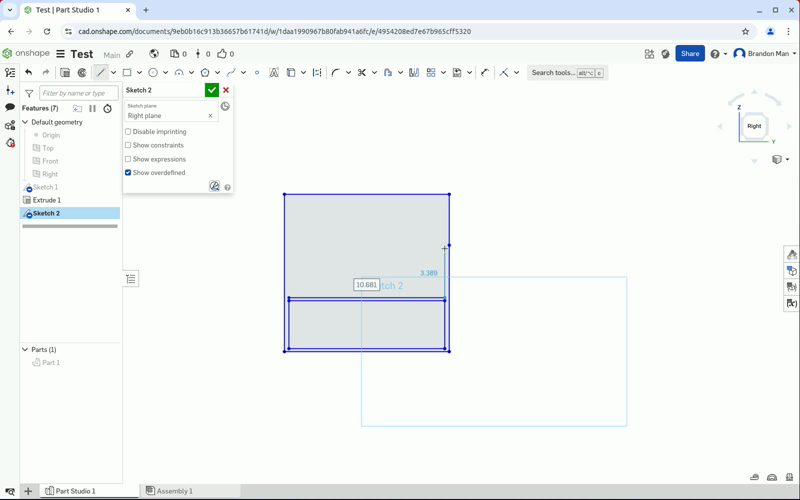
scroll(6)
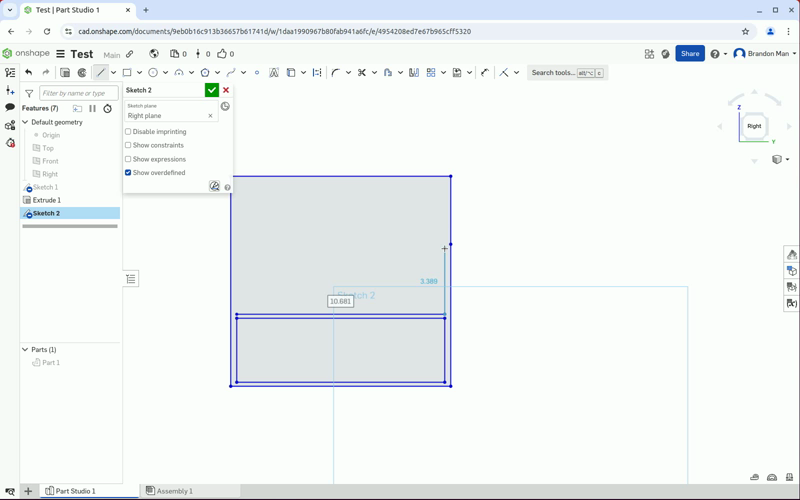
scroll(6)
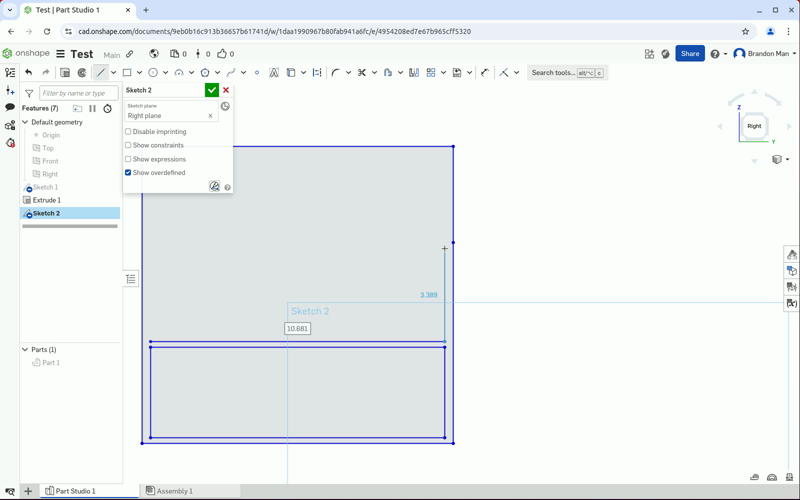
scroll(6)
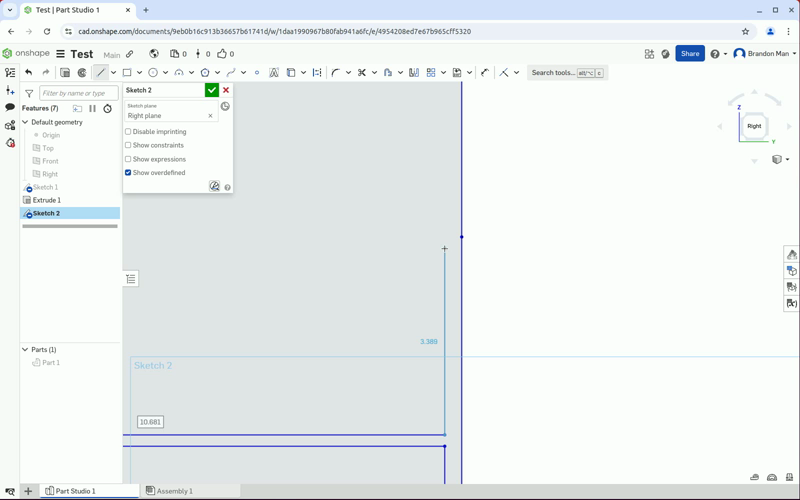
click(444, 248)
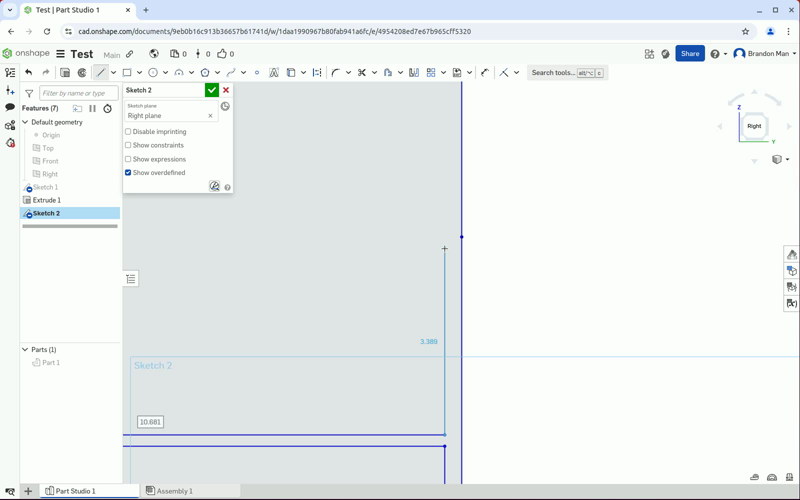
scroll(-6)
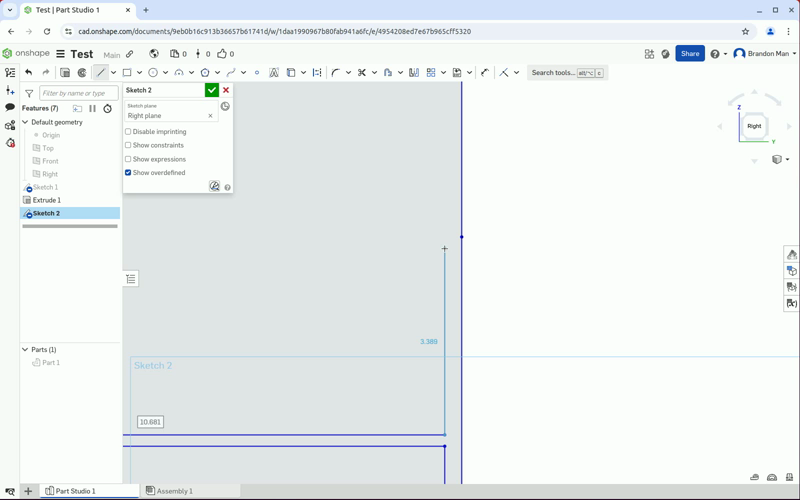
scroll(-6)
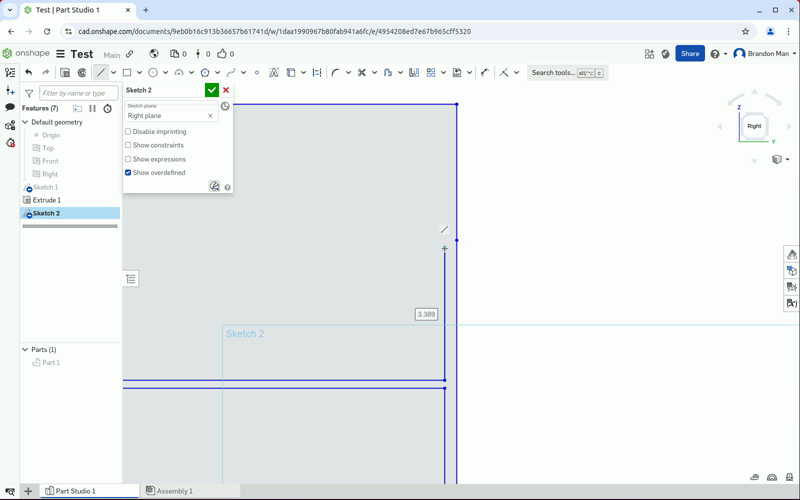
scroll(-6)
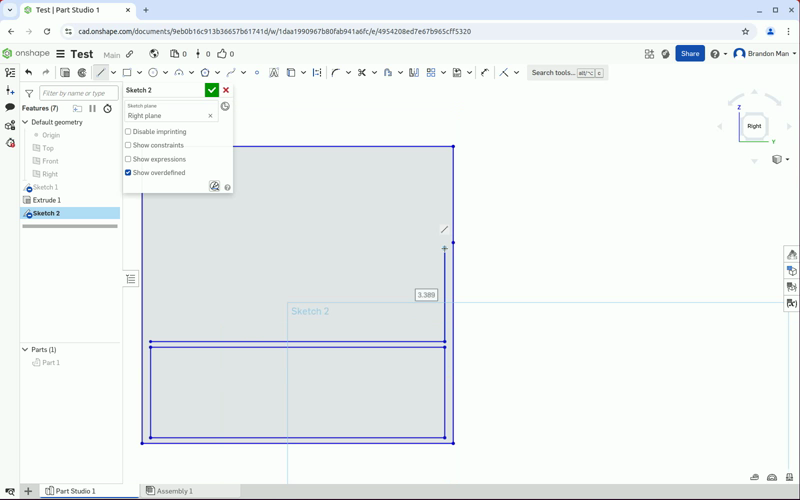
scroll(-6)
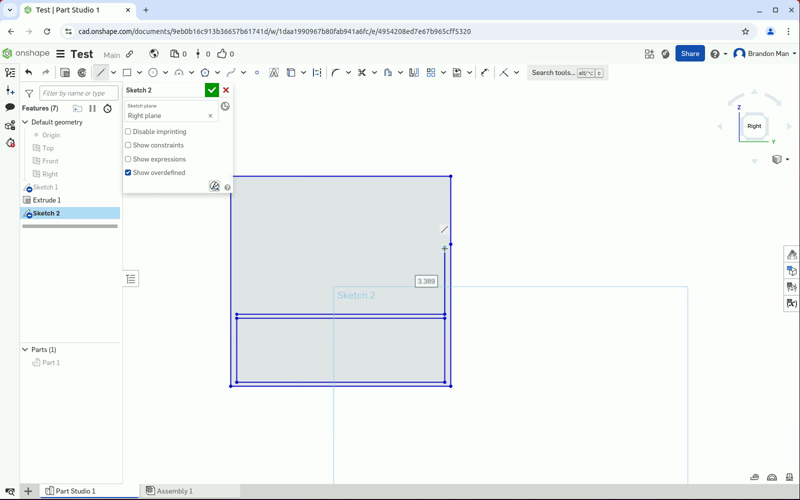
scroll(-6)
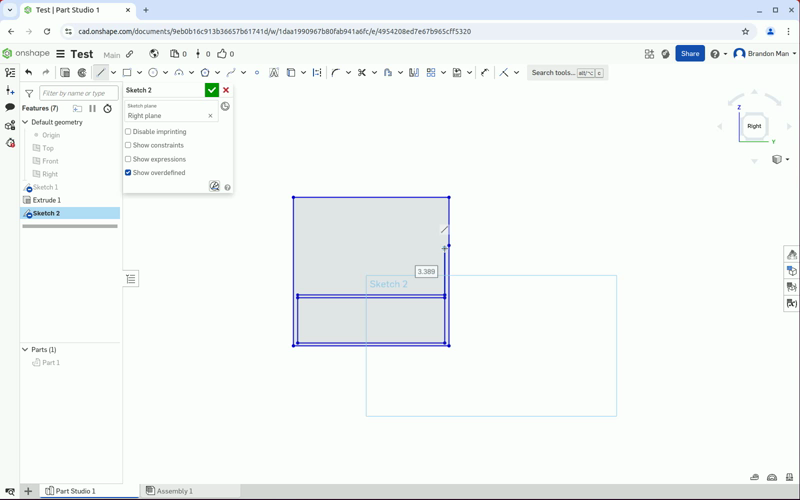
scroll(-6)
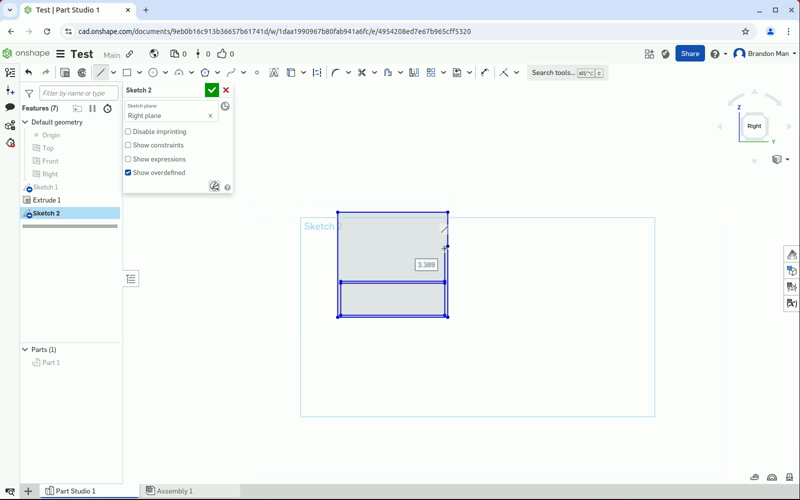
scroll(-6)
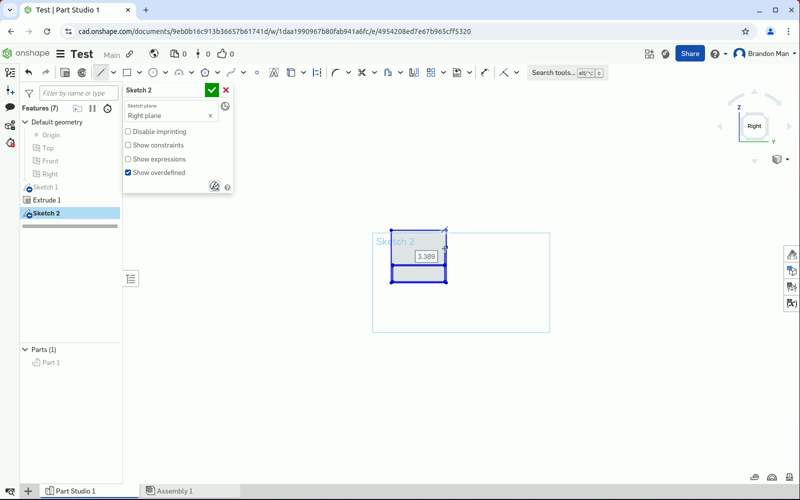
key_up(shift)
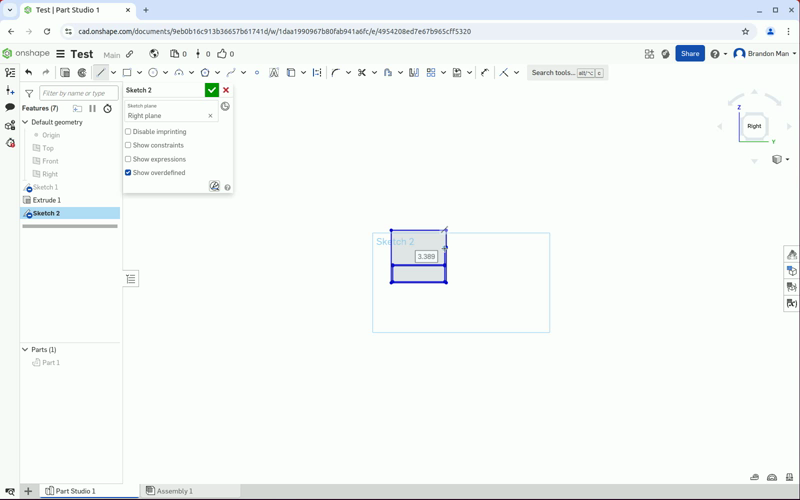
key_down(shift)
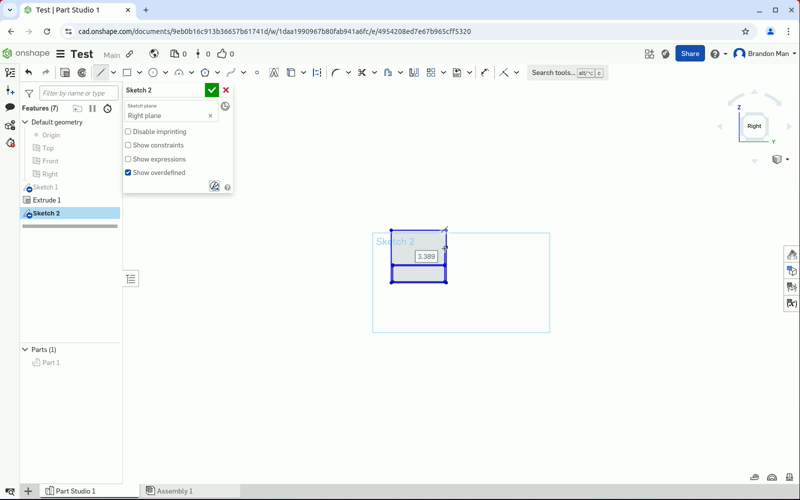
mouse_move(474, 248)
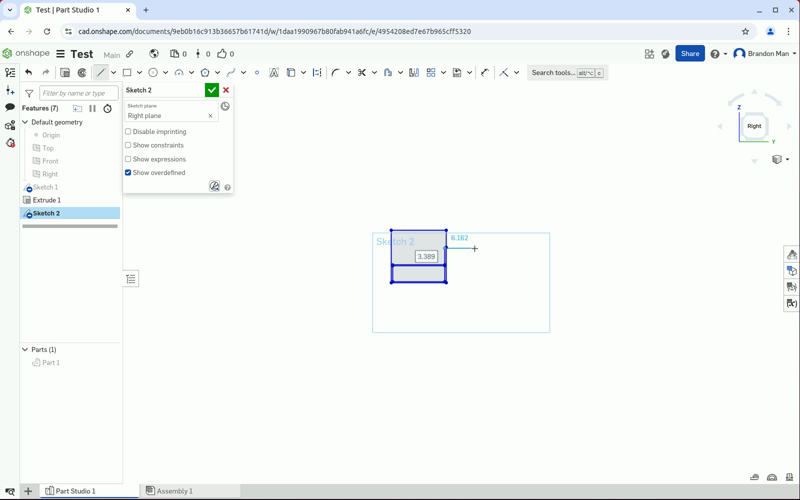
mouse_move(392, 248)
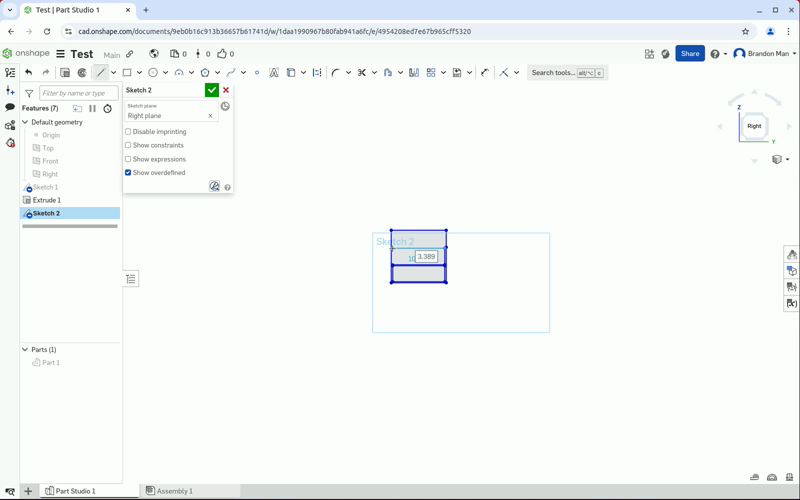
click(392, 248)
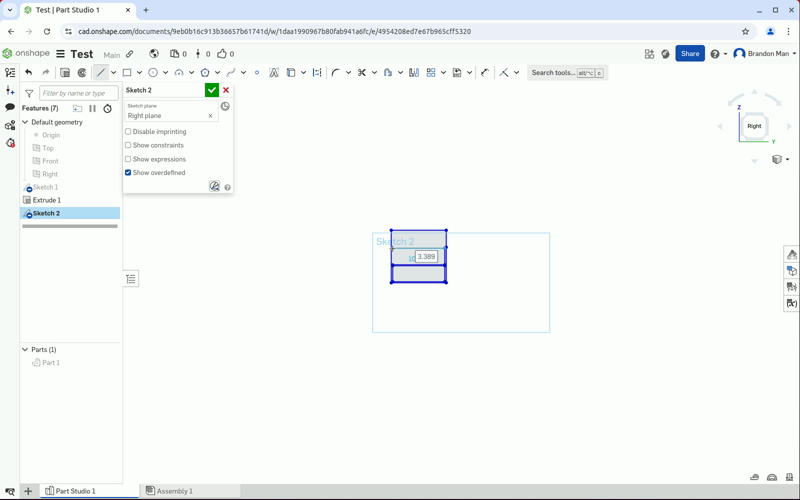
key_up(shift)
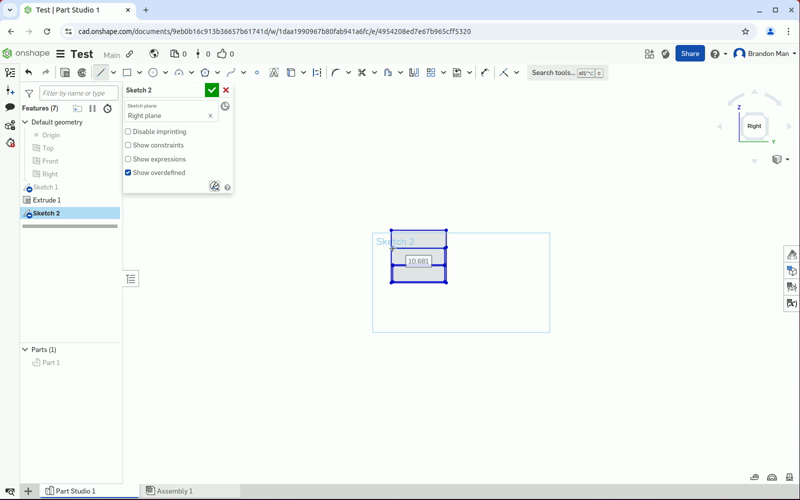
mouse_move(422, 248)
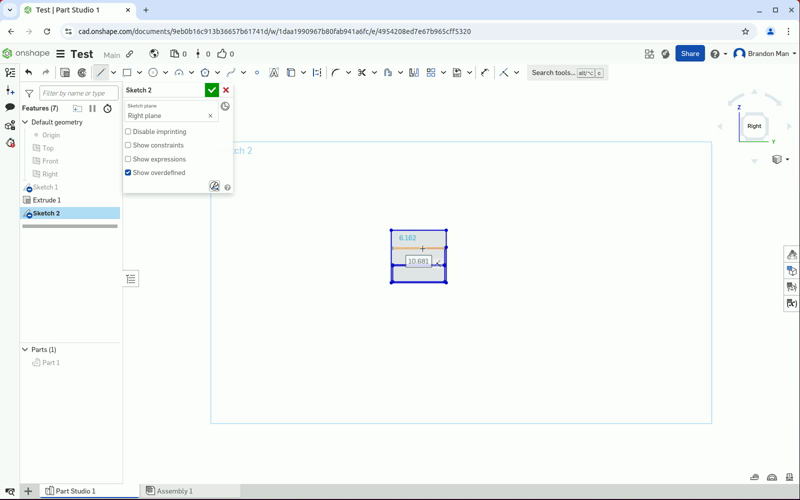
key_down(shift)
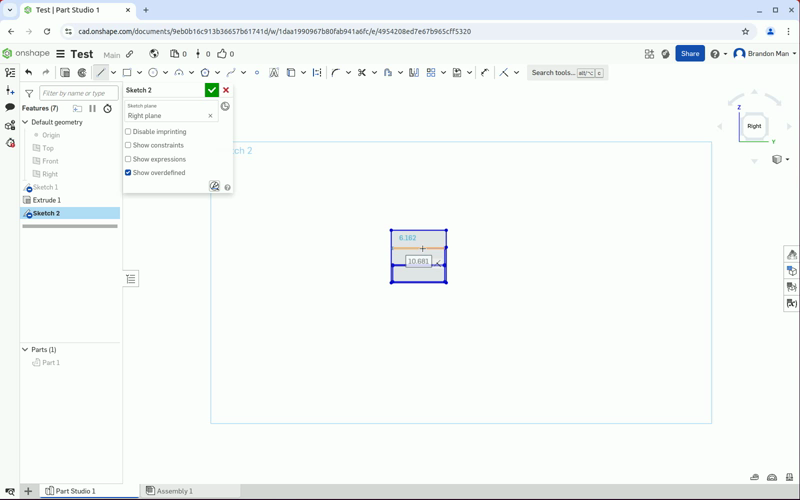
mouse_move(392, 264)
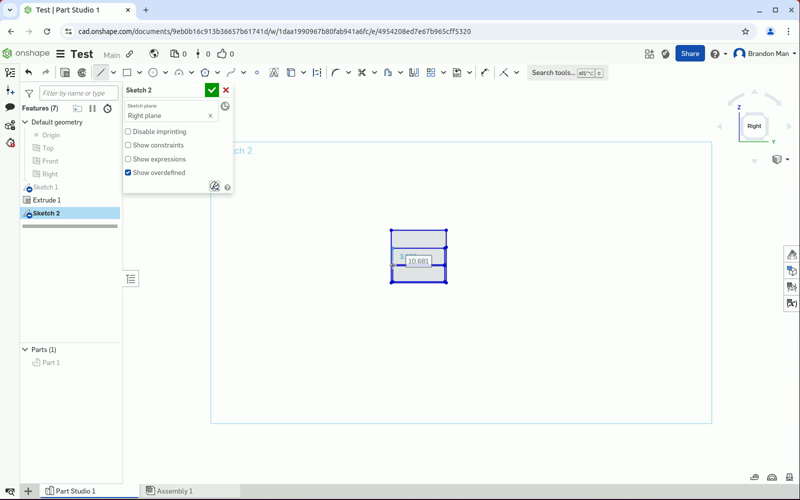
scroll(6)
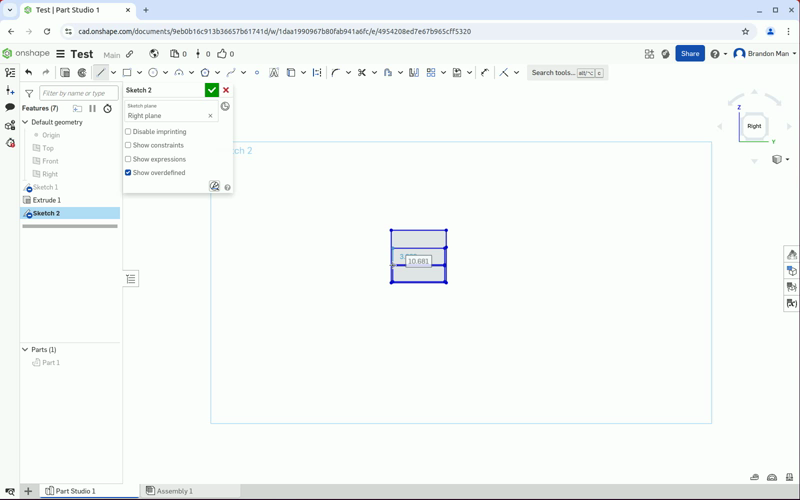
scroll(6)
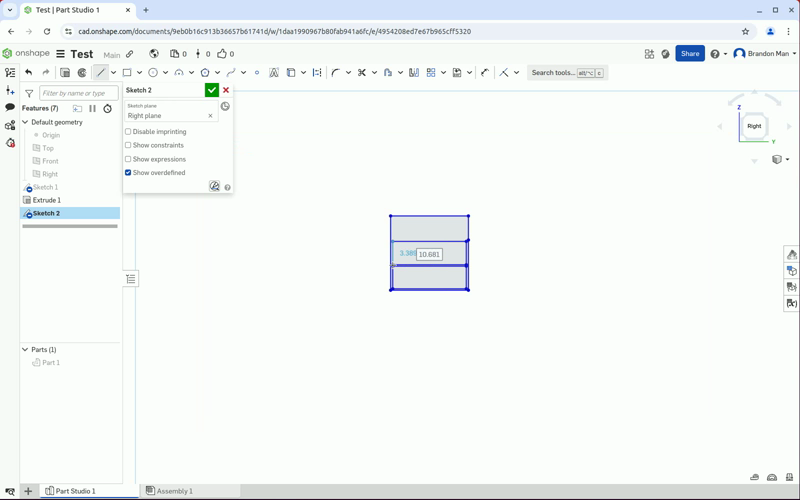
scroll(6)
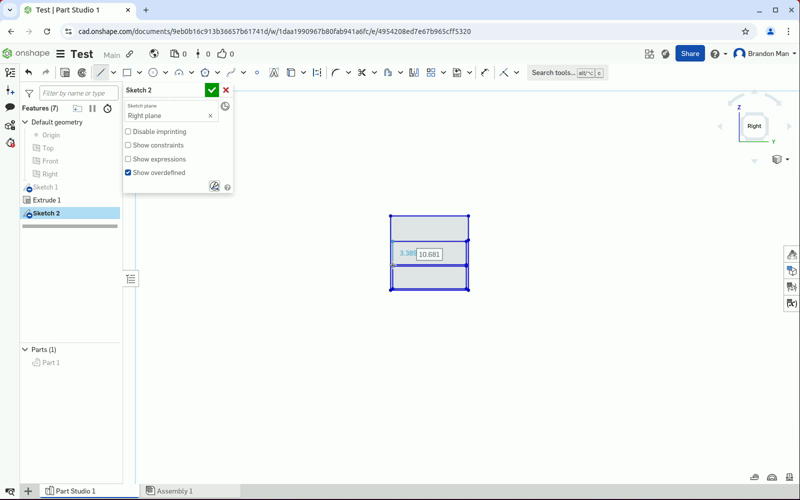
scroll(6)
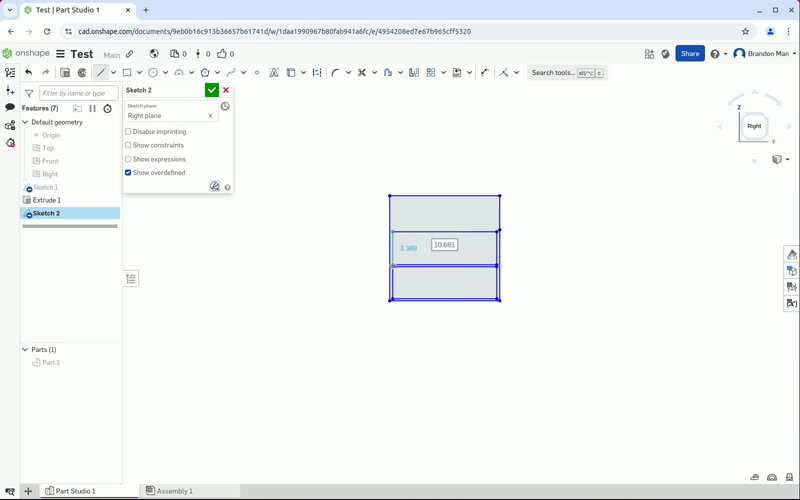
scroll(6)
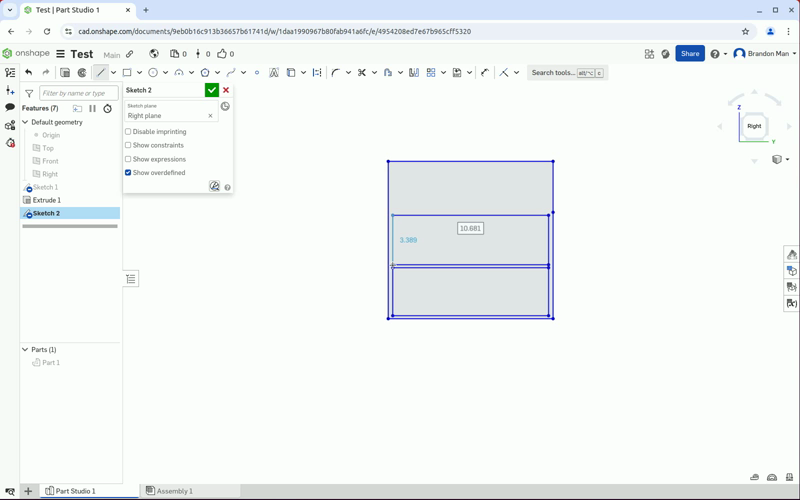
scroll(6)
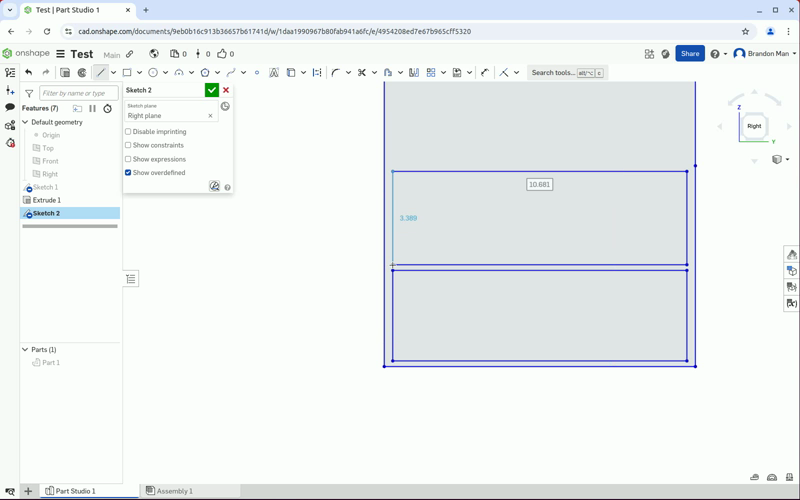
scroll(6)
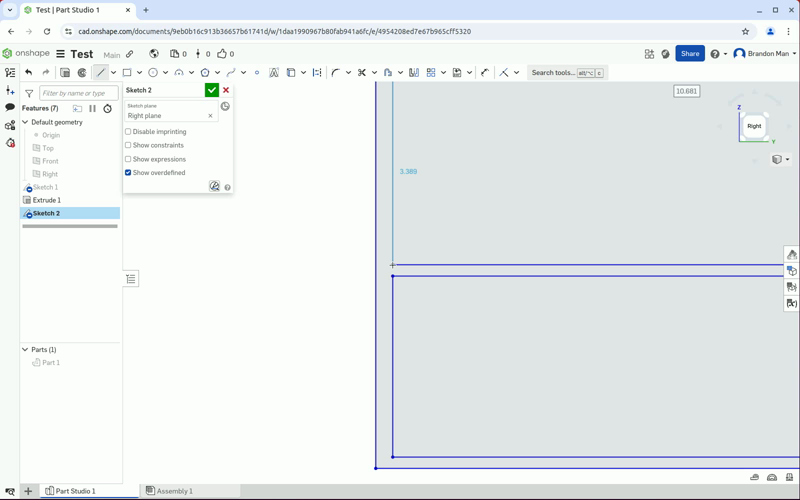
key_up(shift)
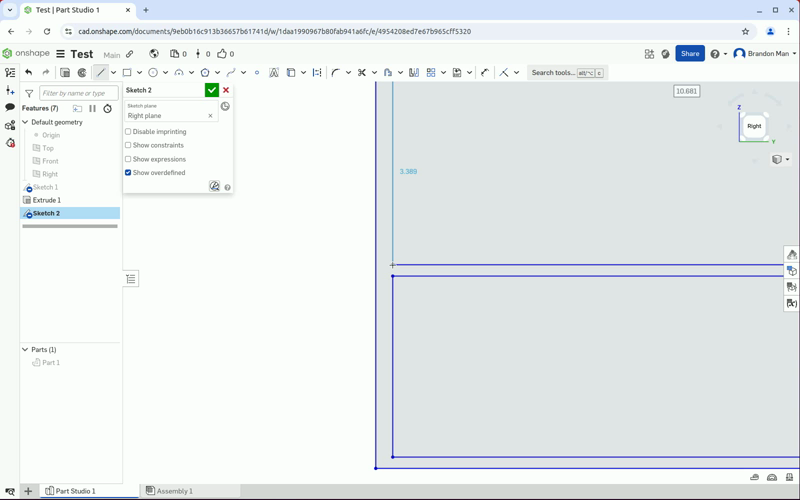
click(392, 264)
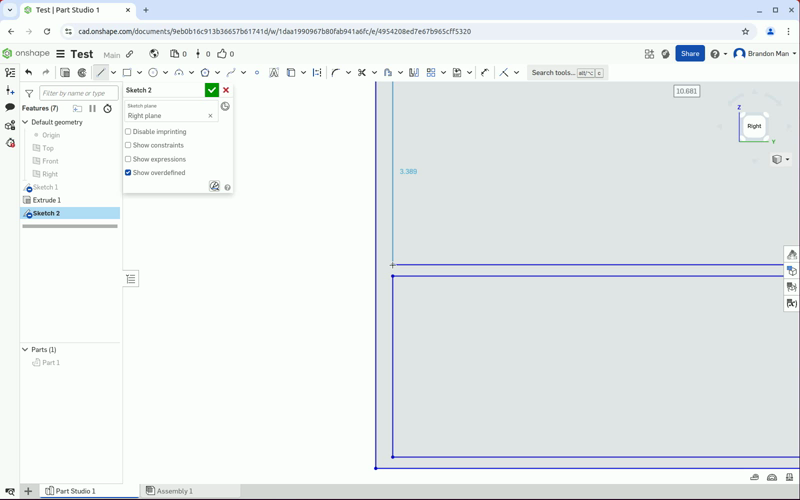
scroll(-6)
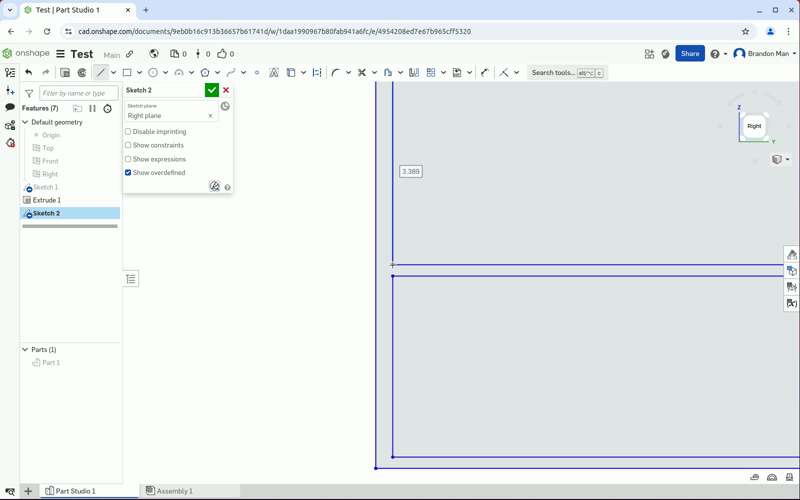
scroll(-6)
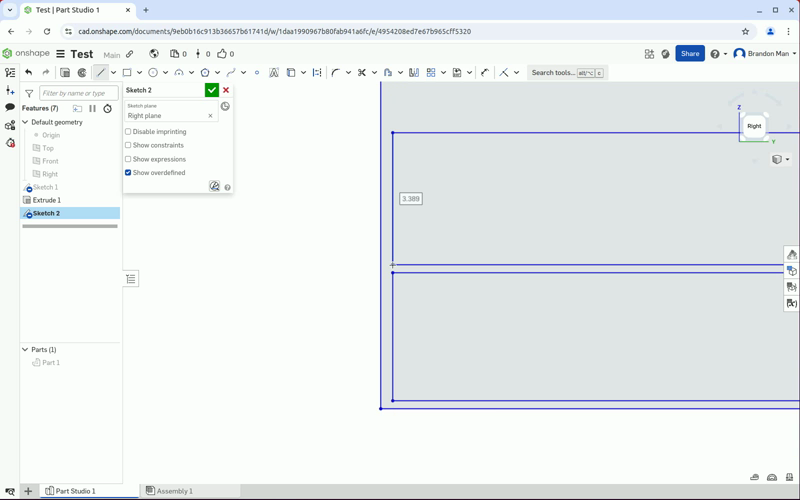
scroll(-6)
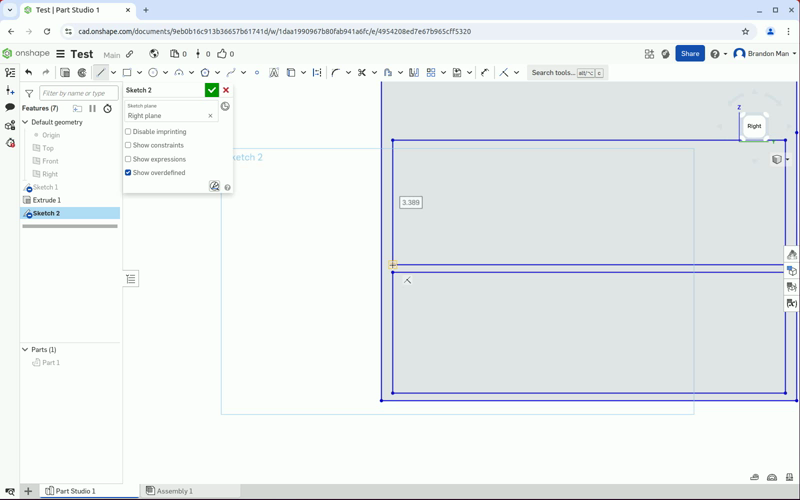
scroll(-6)
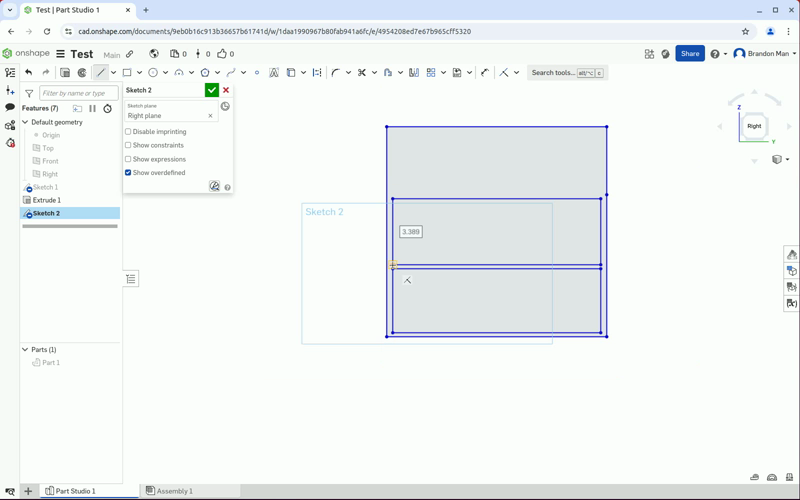
scroll(-6)
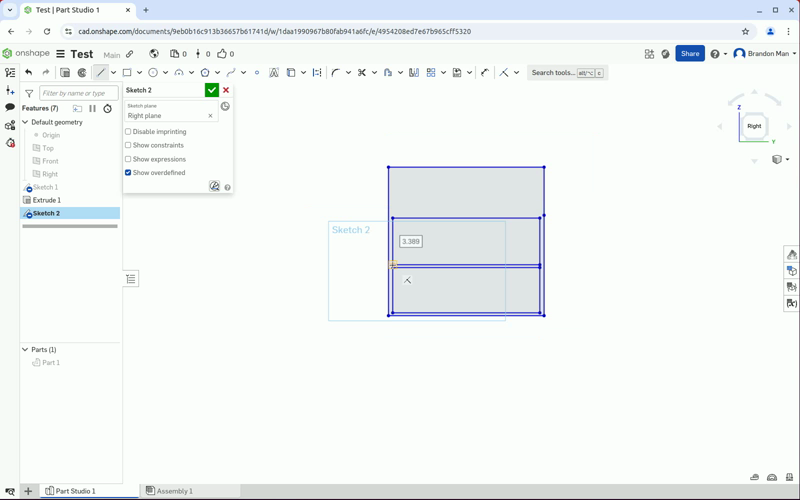
scroll(-6)
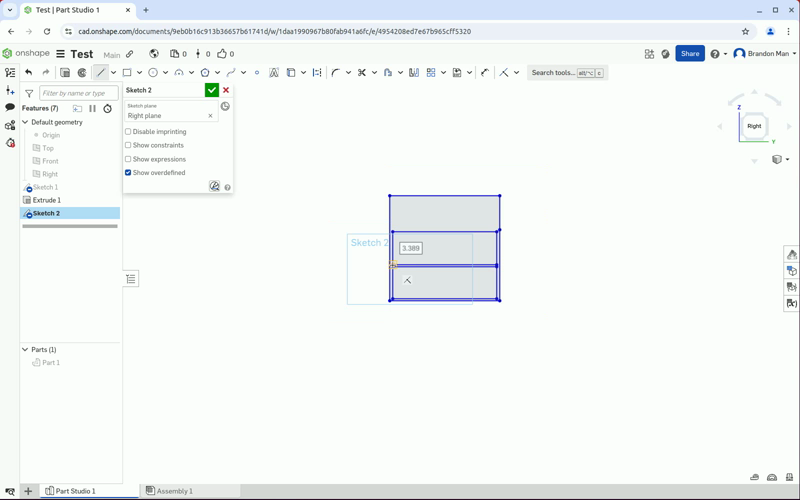
scroll(-6)
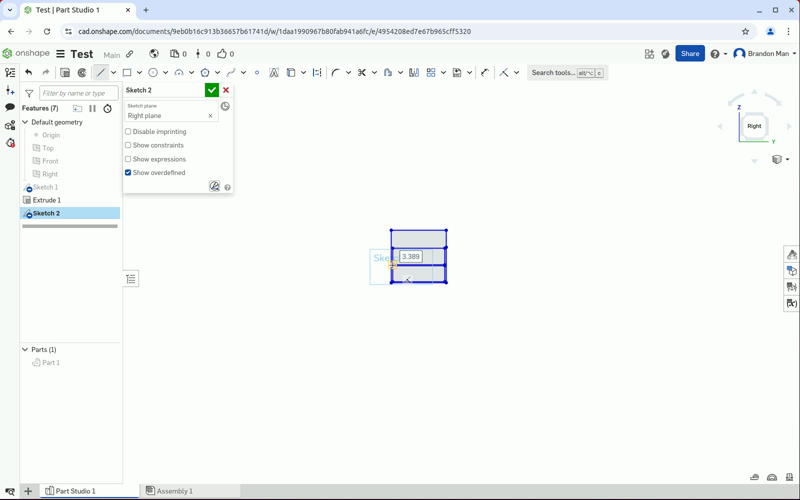
key(esc)
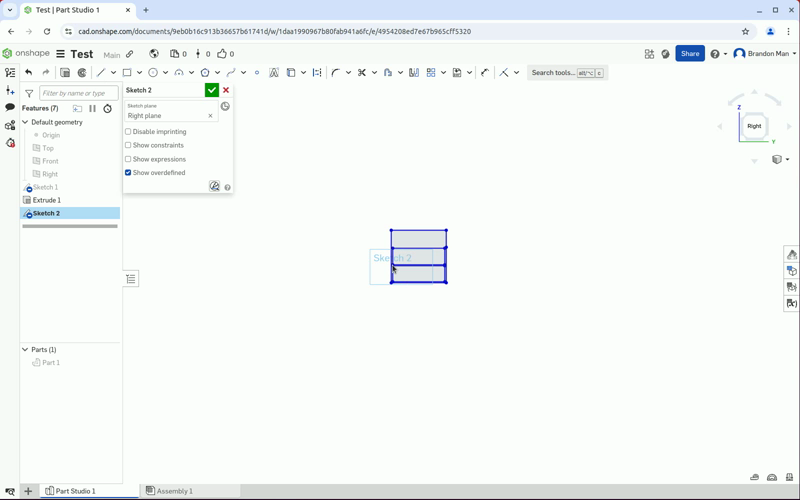
key(l)
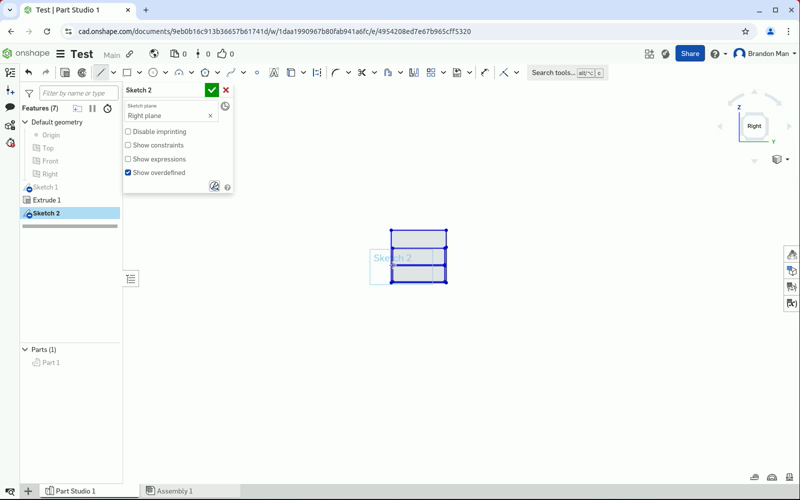
key_down(shift)
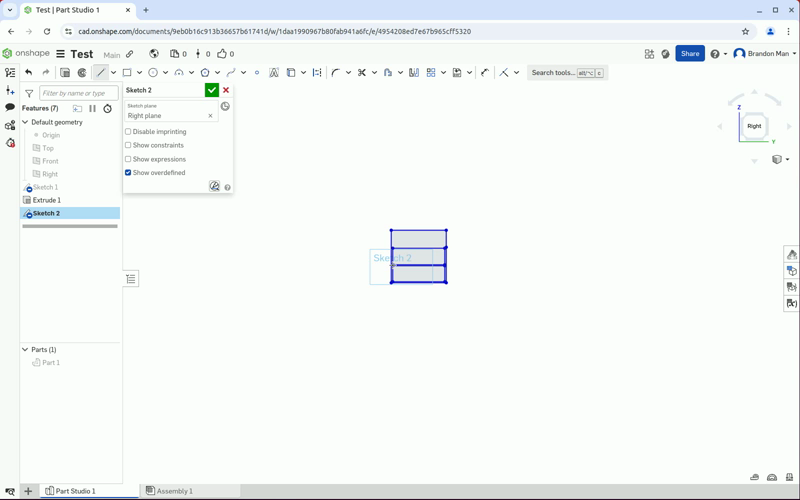
mouse_move(392, 247)
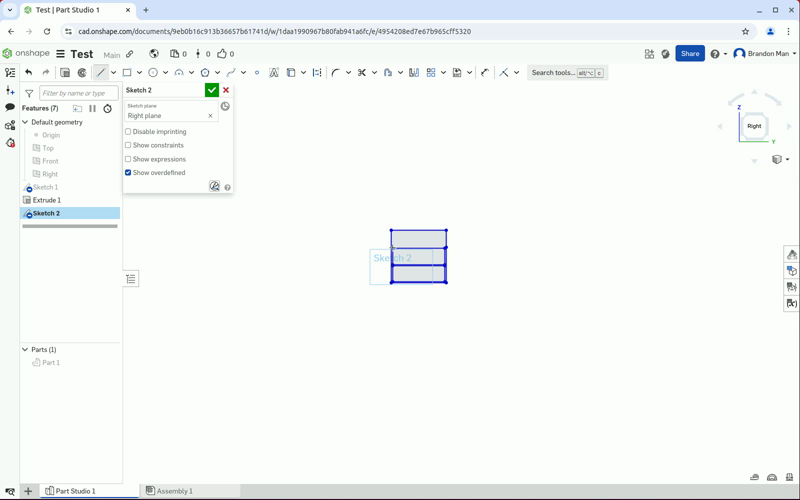
scroll(6)
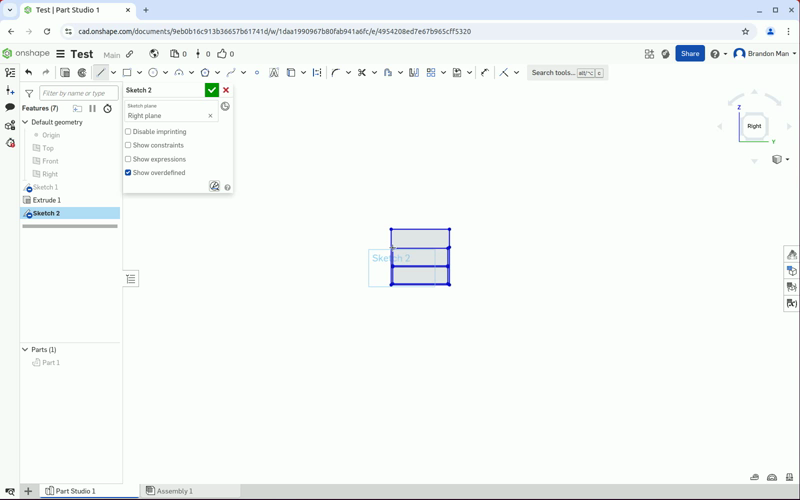
scroll(6)
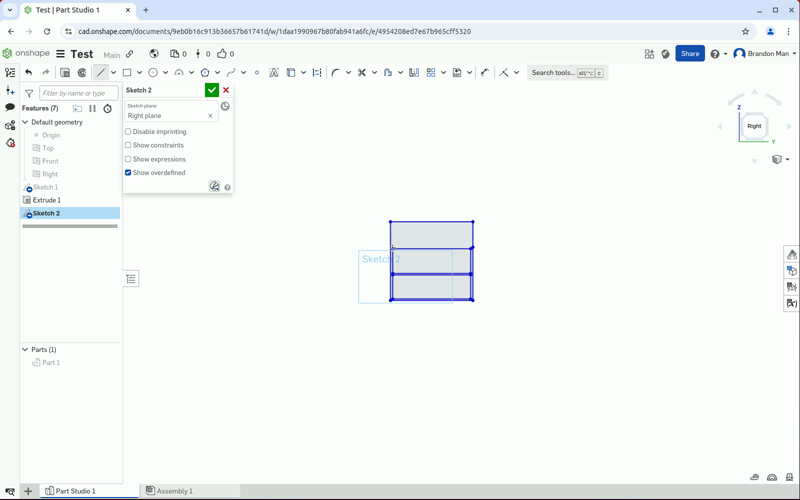
scroll(6)
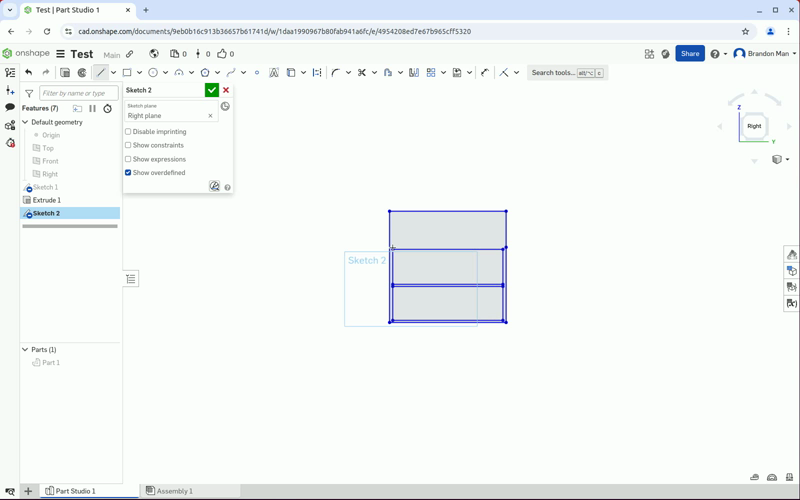
scroll(6)
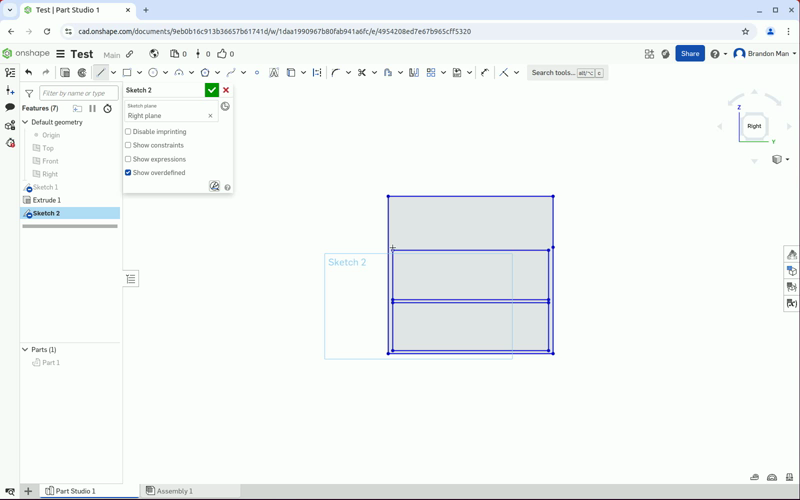
scroll(6)
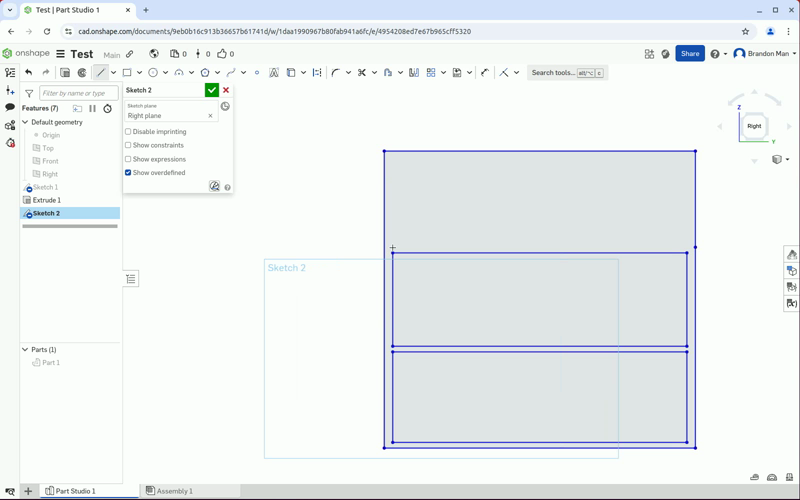
scroll(6)
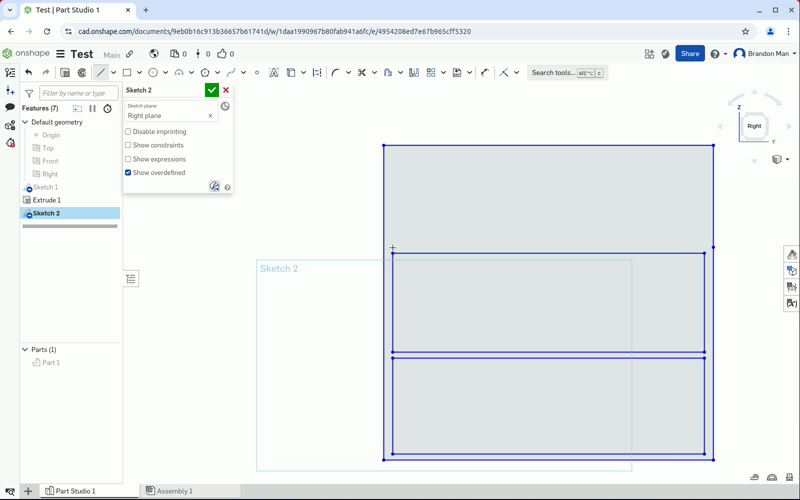
scroll(6)
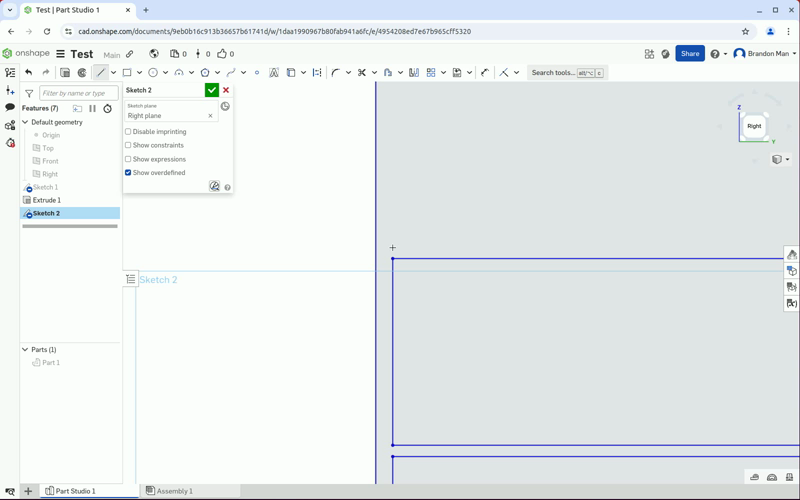
click(392, 247)
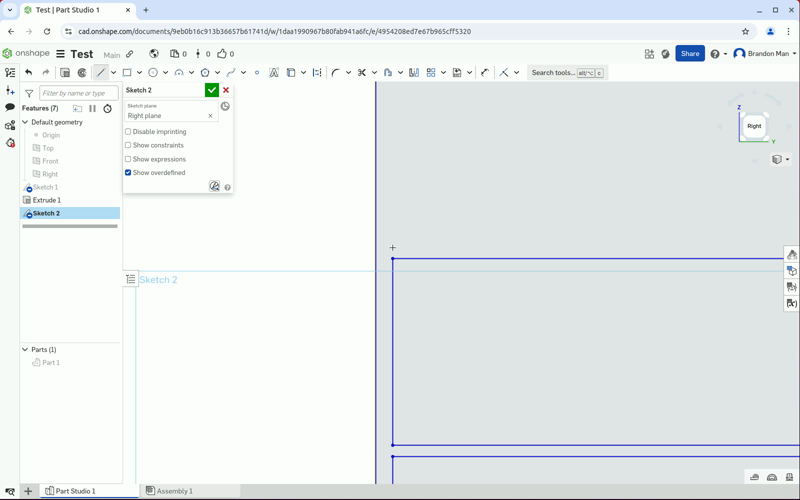
scroll(-6)
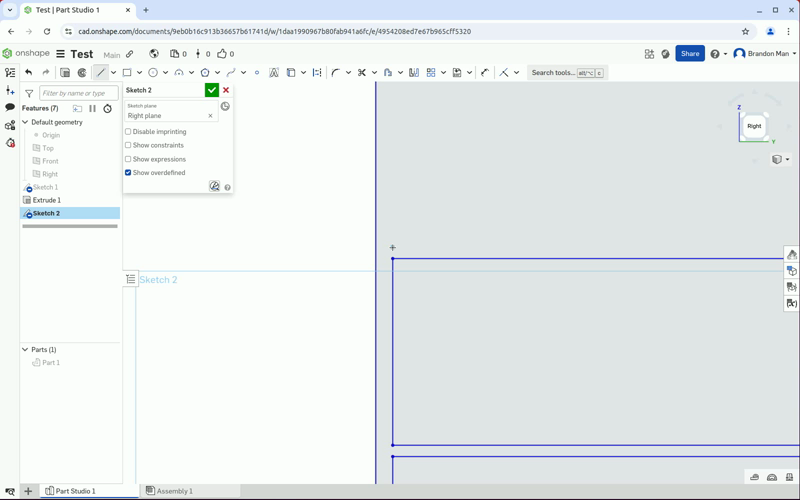
scroll(-6)
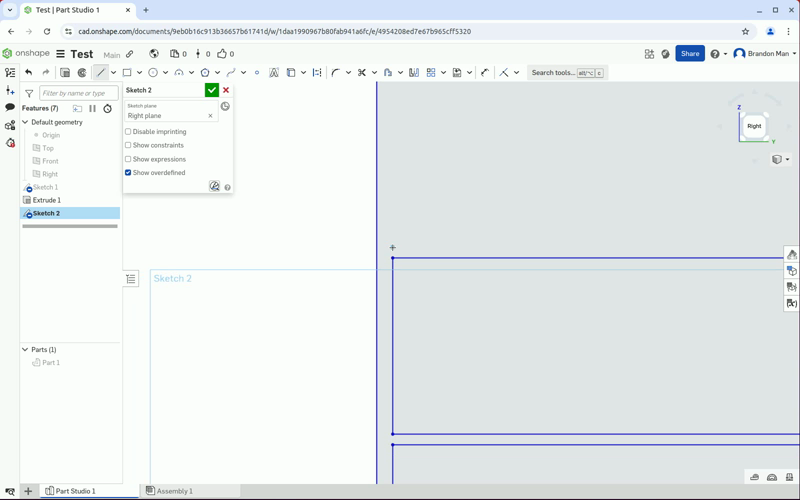
scroll(-6)
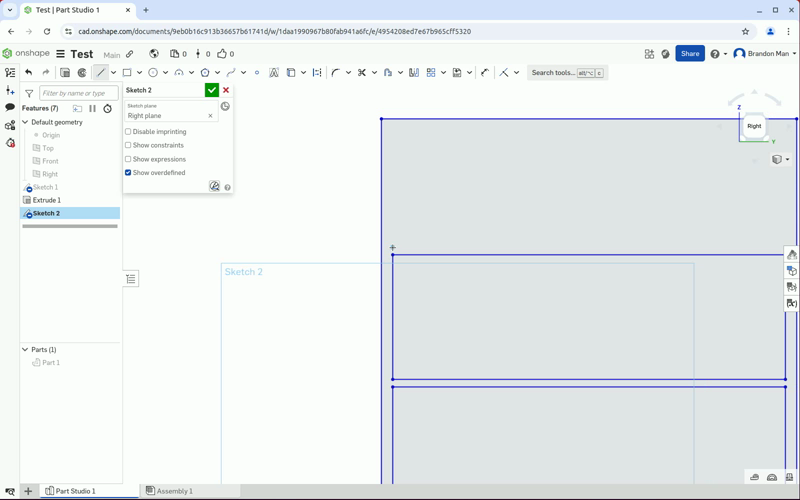
scroll(-6)
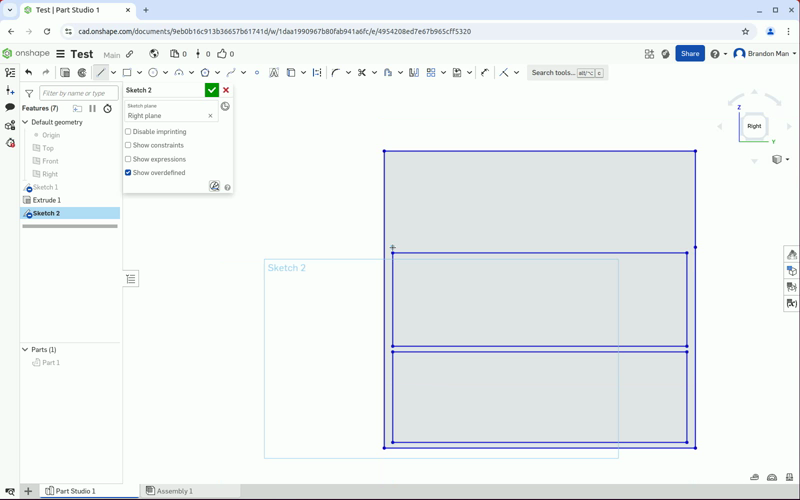
scroll(-6)
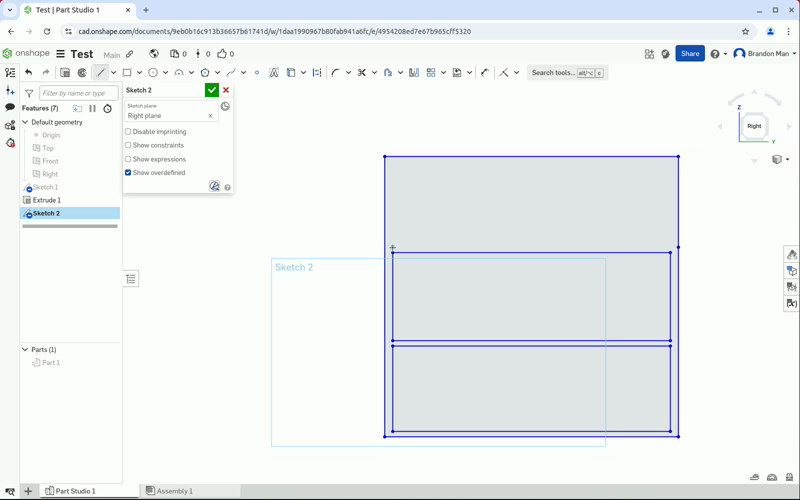
scroll(-6)
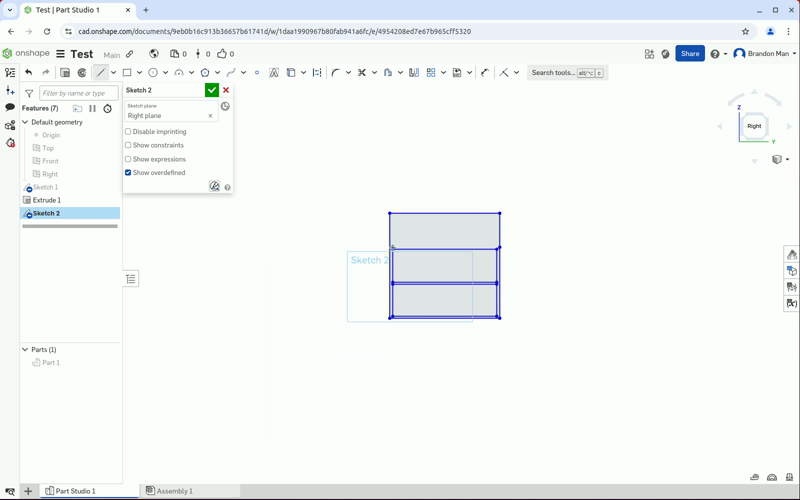
scroll(-6)
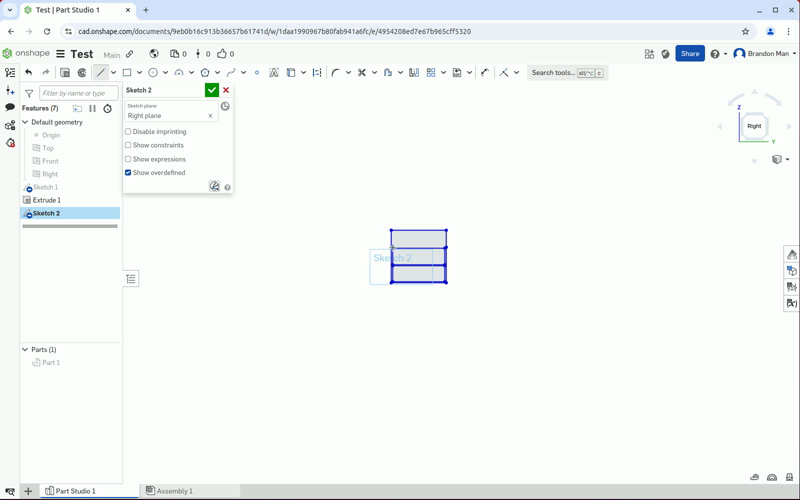
key_up(shift)
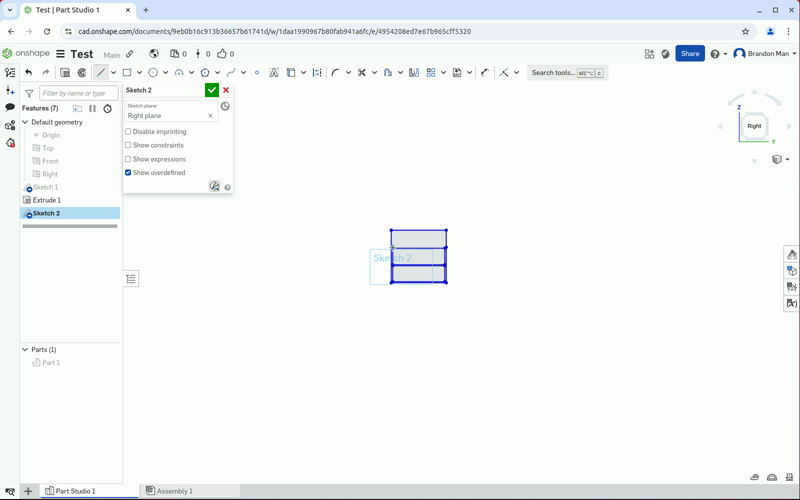
key_down(shift)
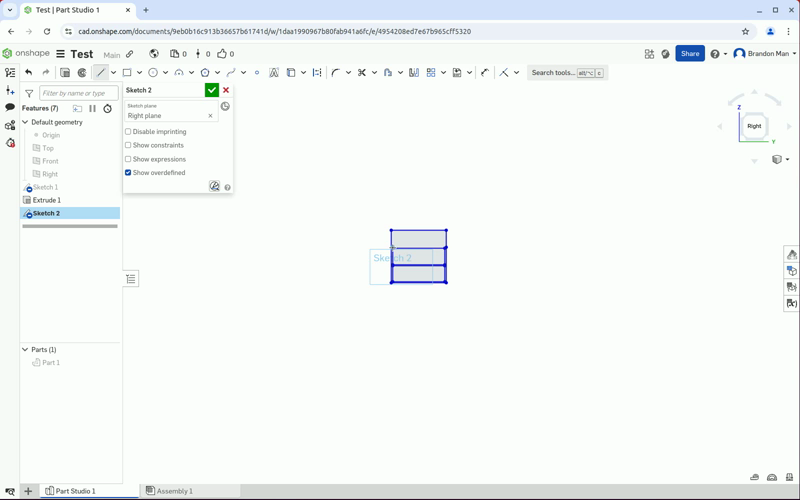
mouse_move(422, 247)
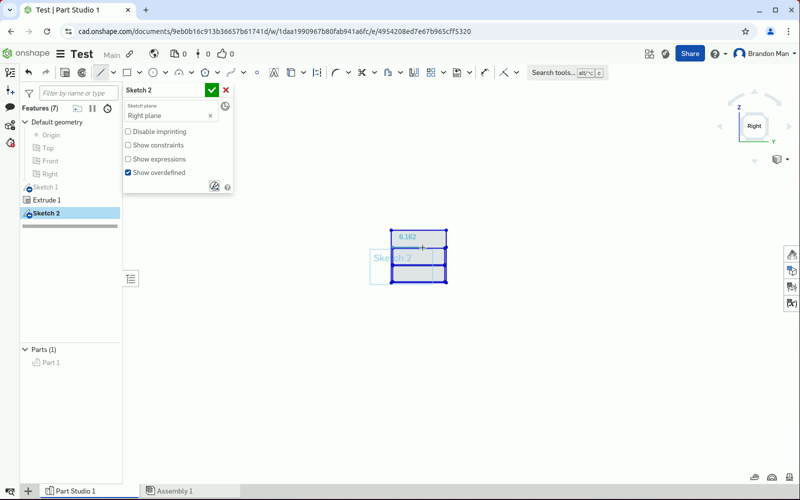
mouse_move(444, 247)
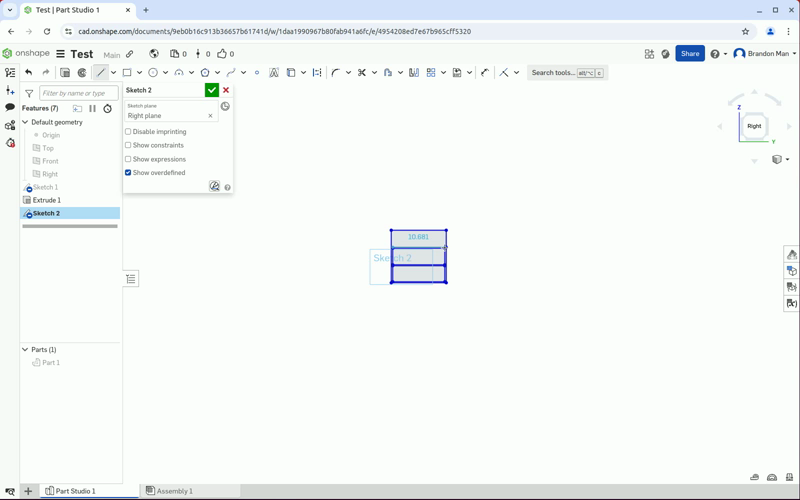
scroll(6)
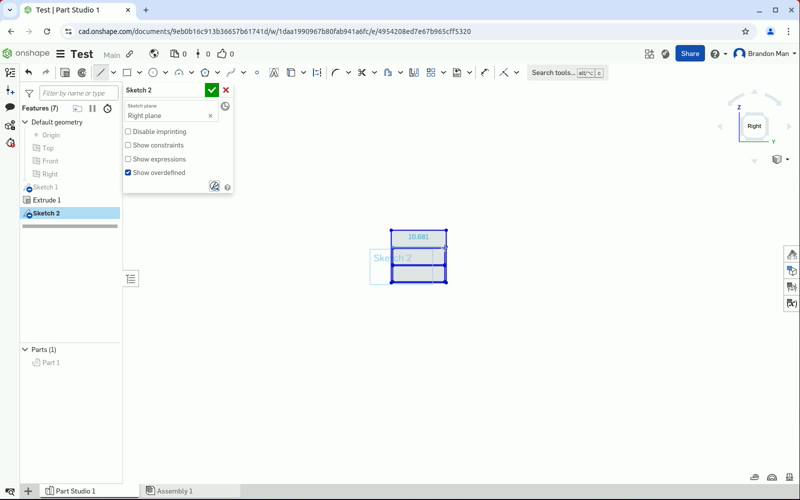
scroll(6)
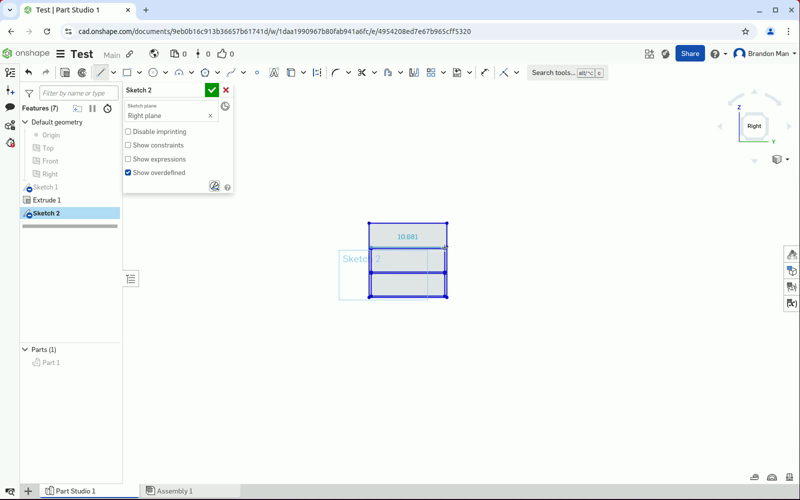
scroll(6)
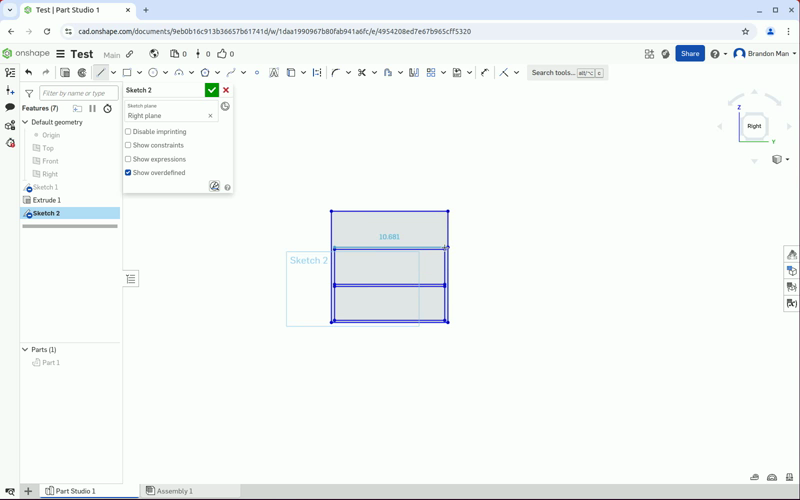
scroll(6)
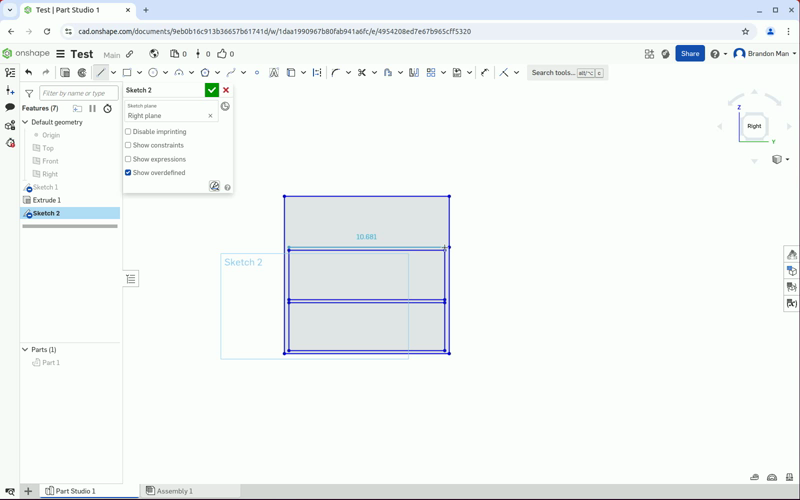
scroll(6)
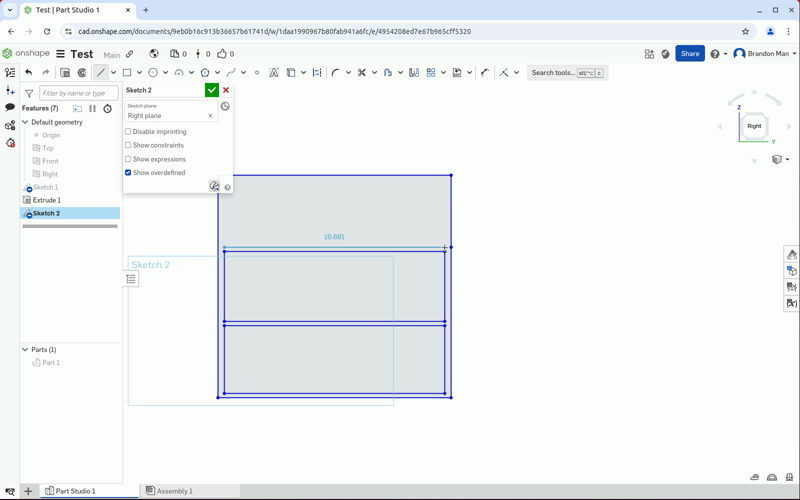
scroll(6)
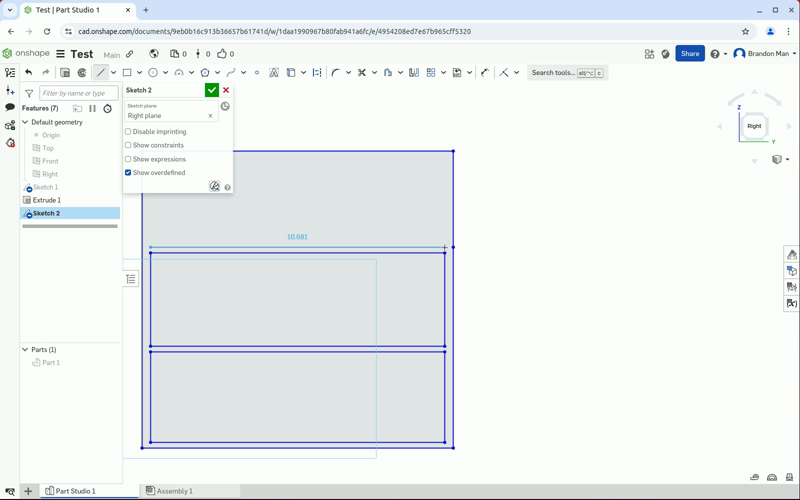
scroll(6)
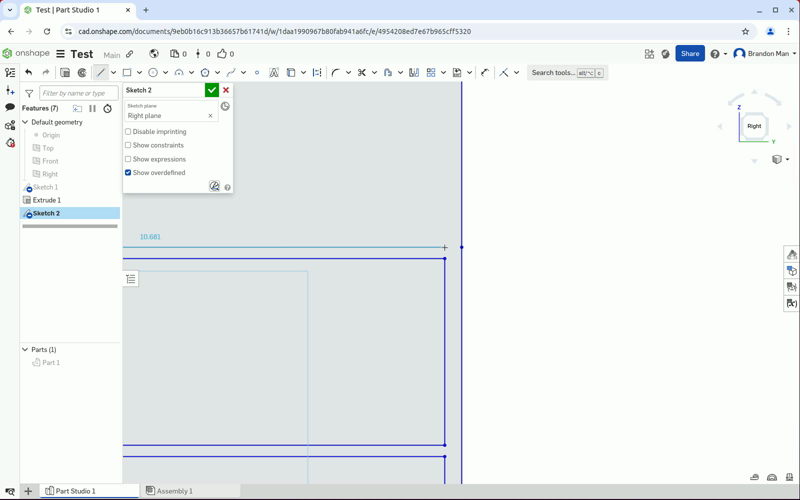
click(444, 247)
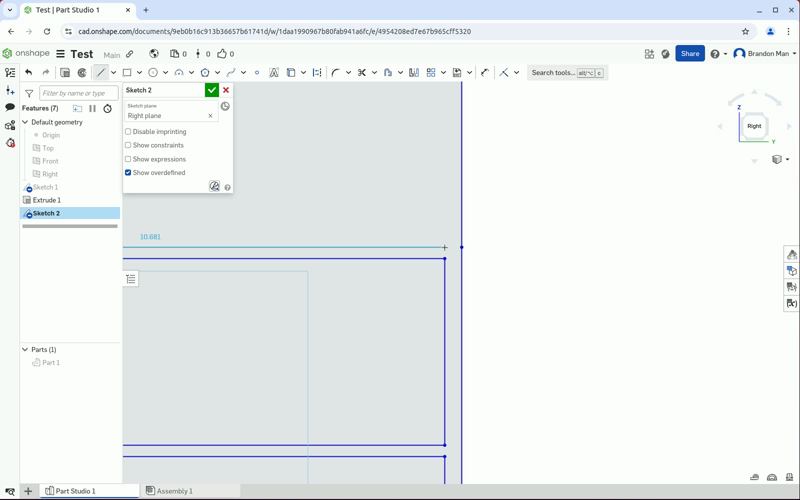
scroll(-6)
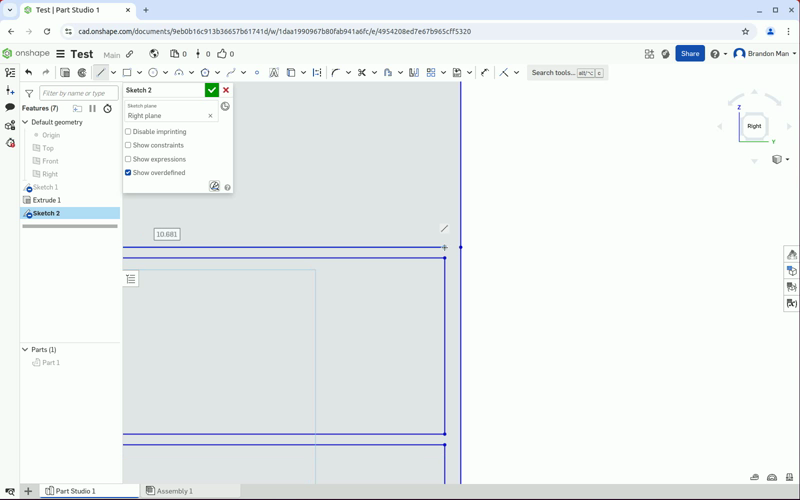
scroll(-6)
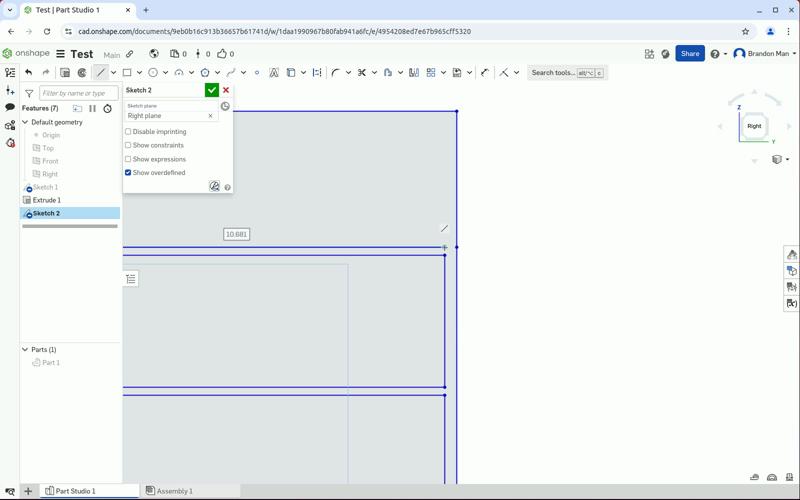
scroll(-6)
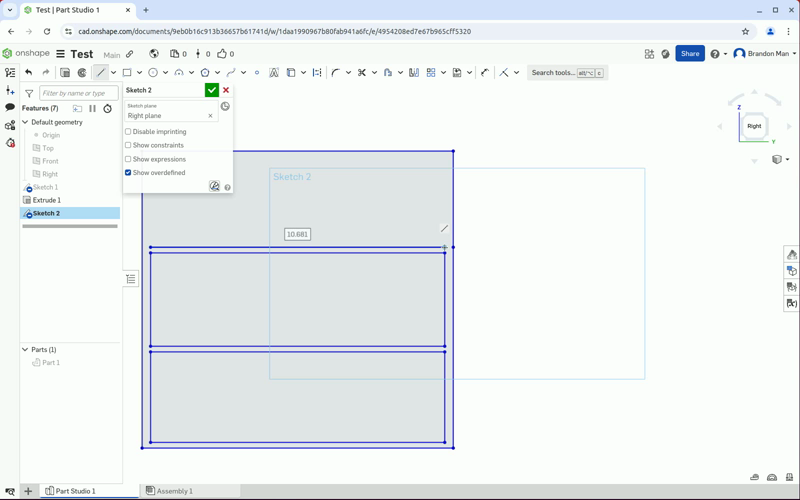
scroll(-6)
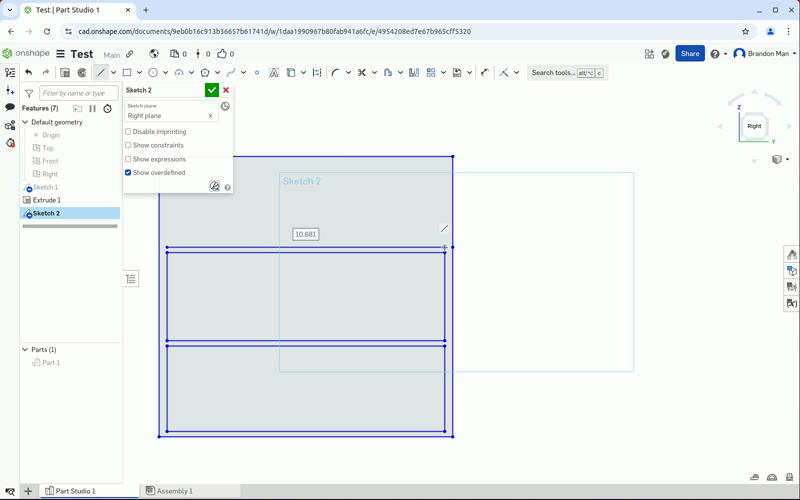
scroll(-6)
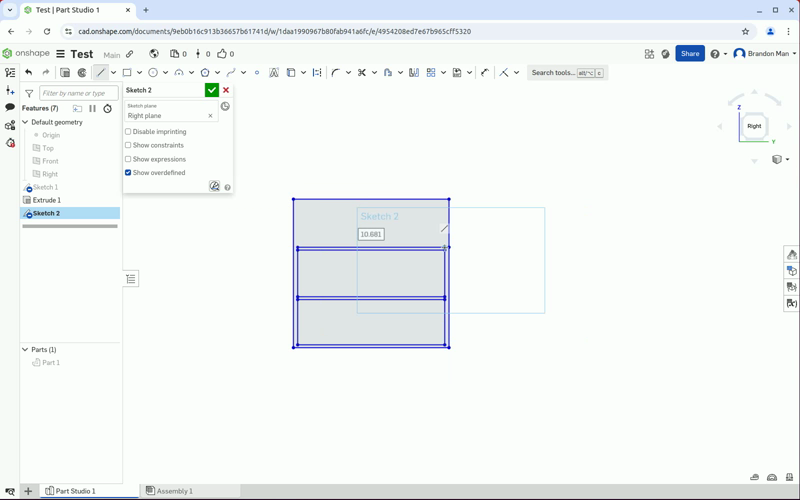
scroll(-6)
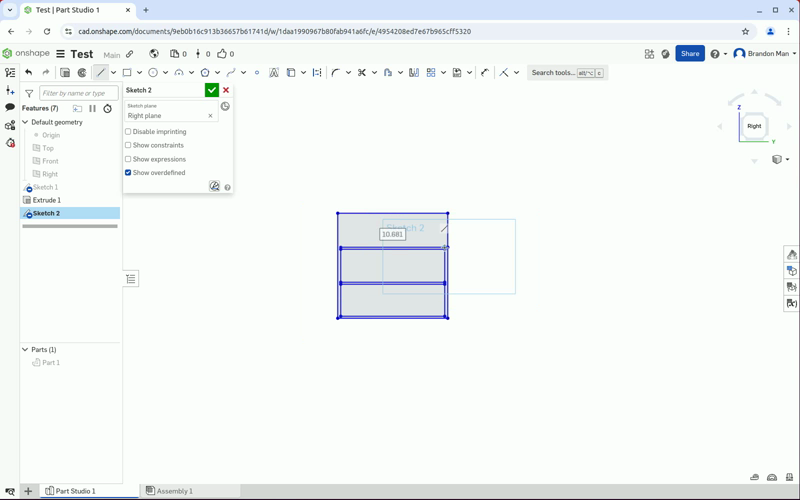
scroll(-6)
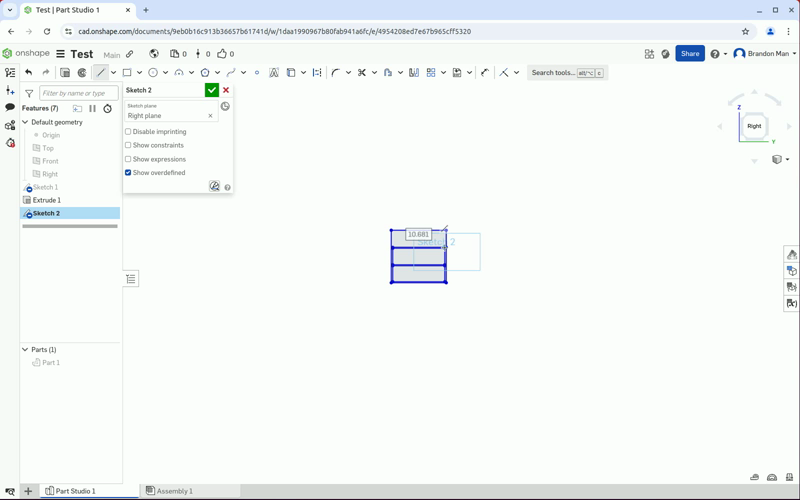
key_up(shift)
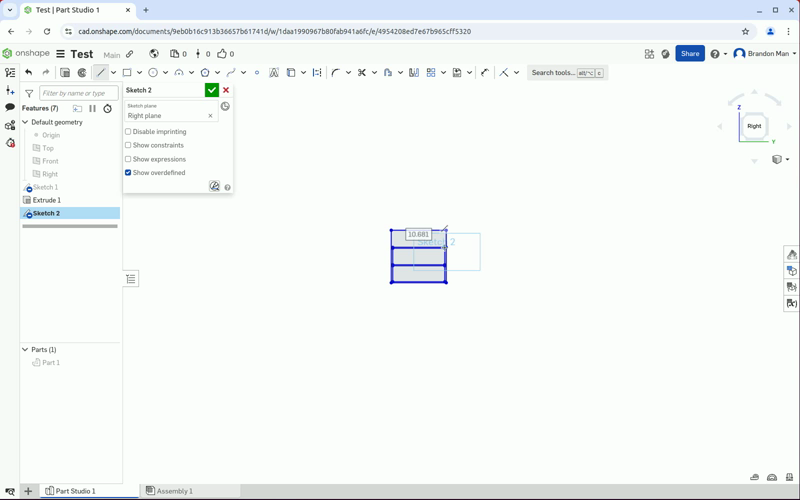
key_down(shift)
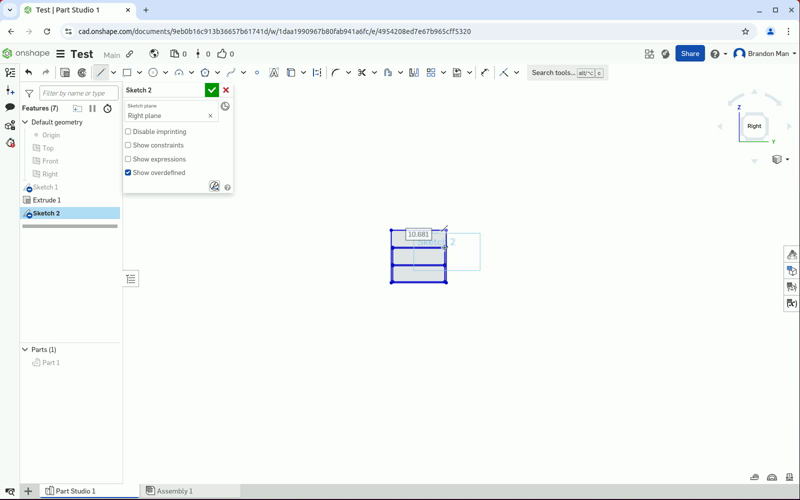
mouse_move(474, 247)
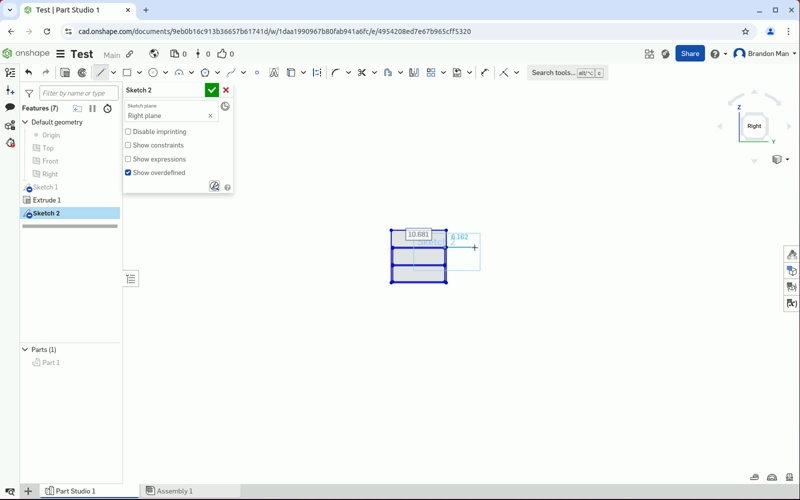
mouse_move(444, 231)
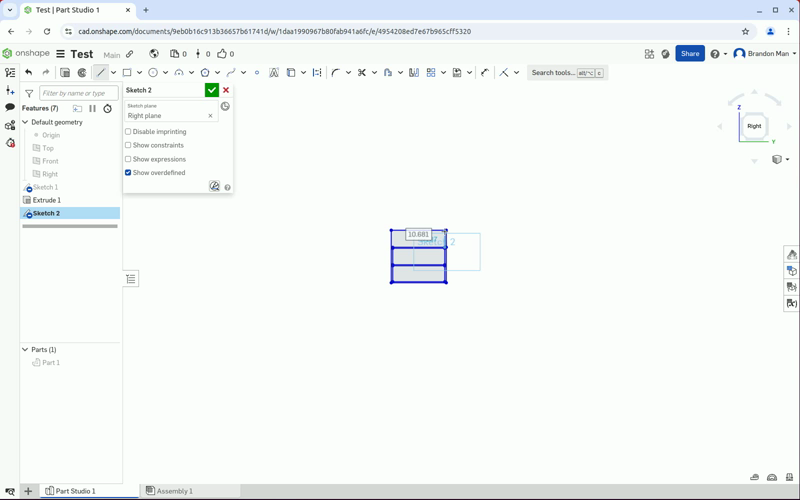
scroll(6)
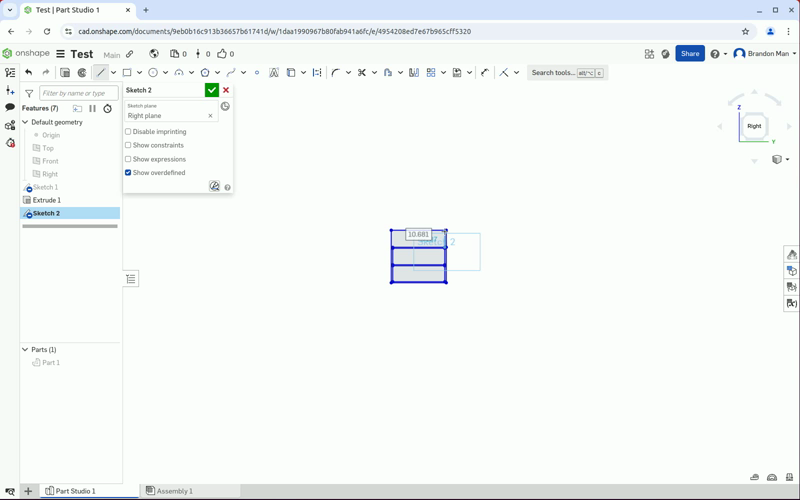
scroll(6)
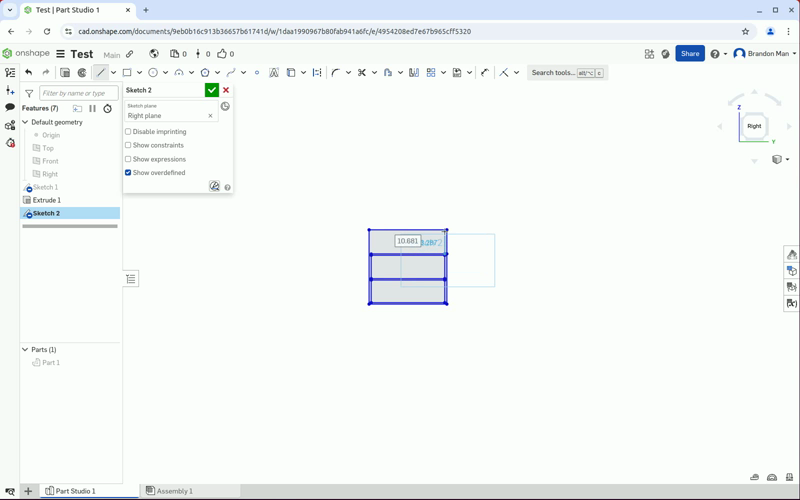
scroll(6)
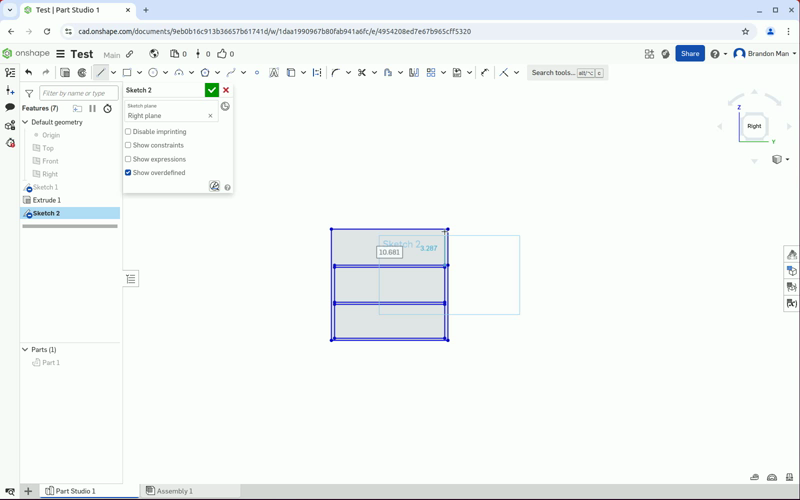
scroll(6)
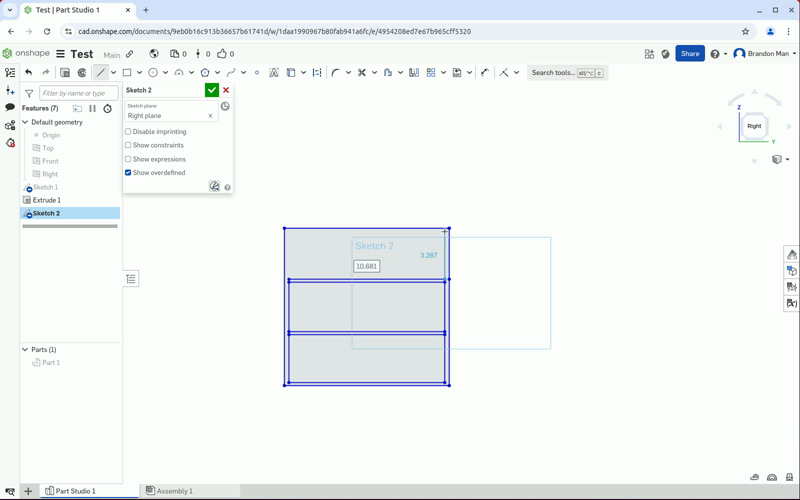
scroll(6)
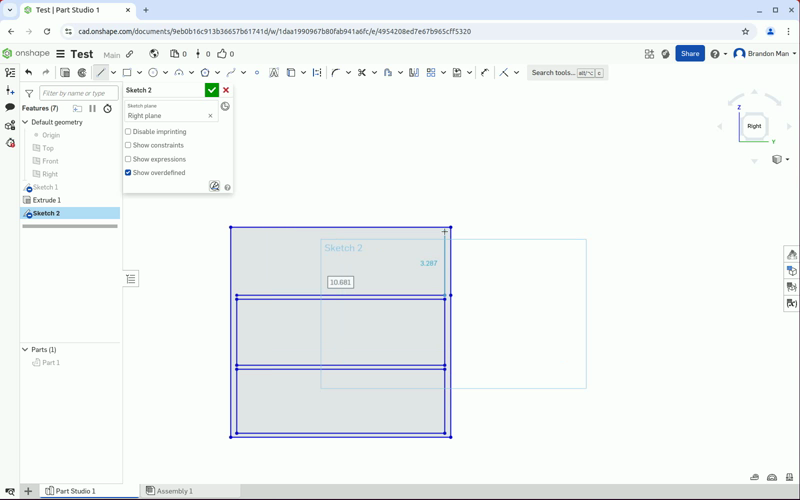
scroll(6)
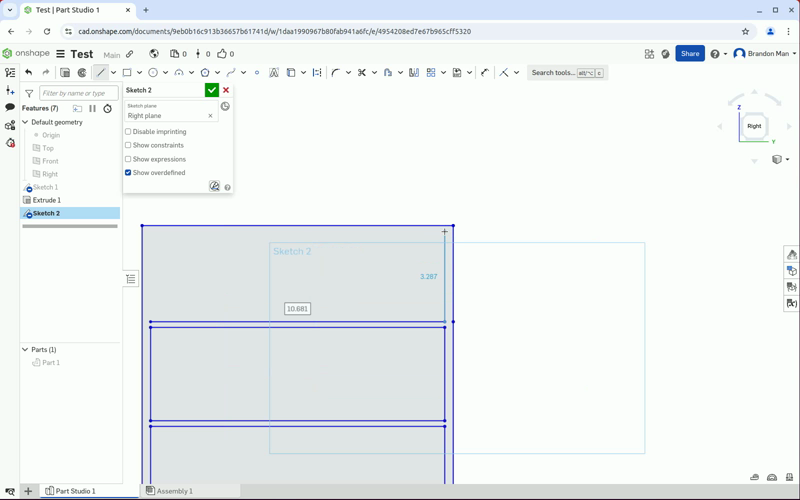
scroll(6)
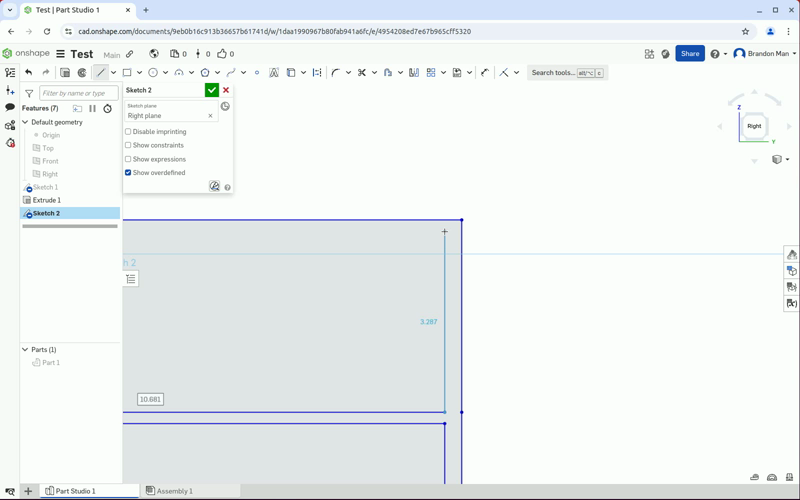
click(444, 231)
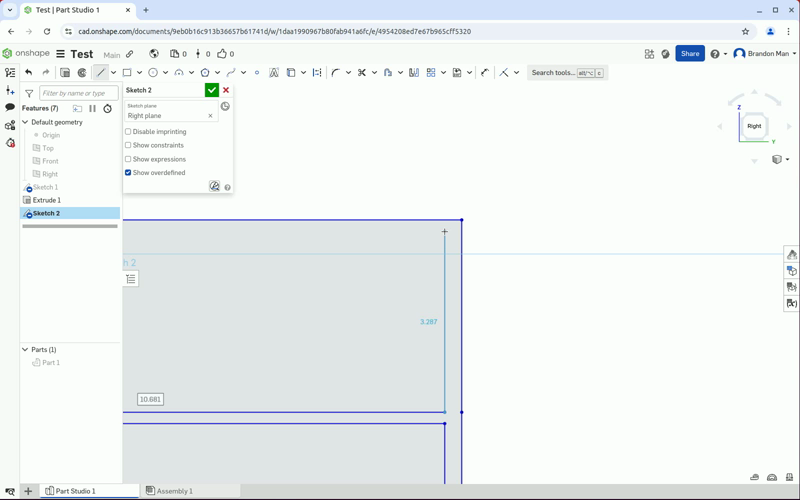
scroll(-6)
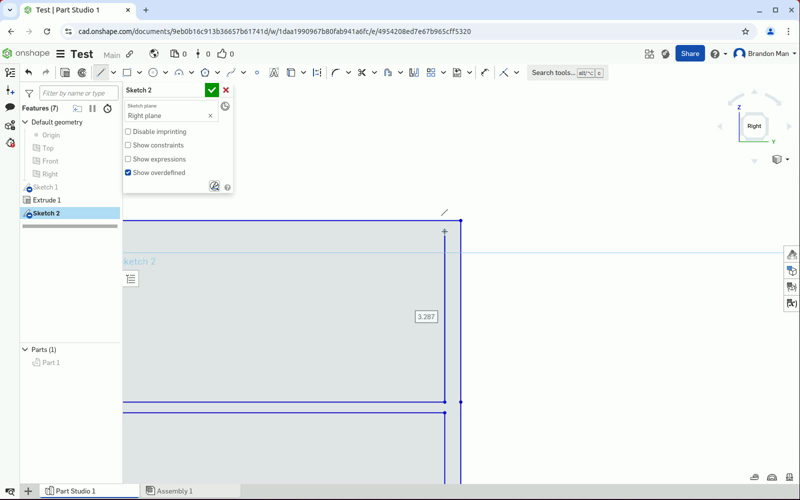
scroll(-6)
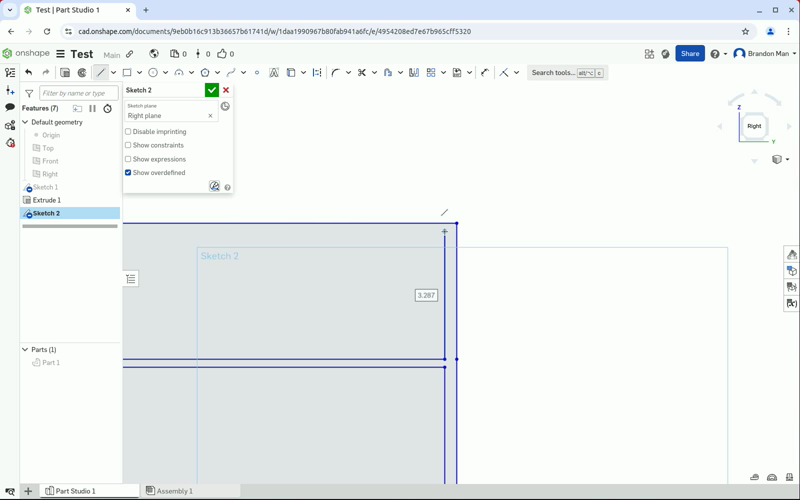
scroll(-6)
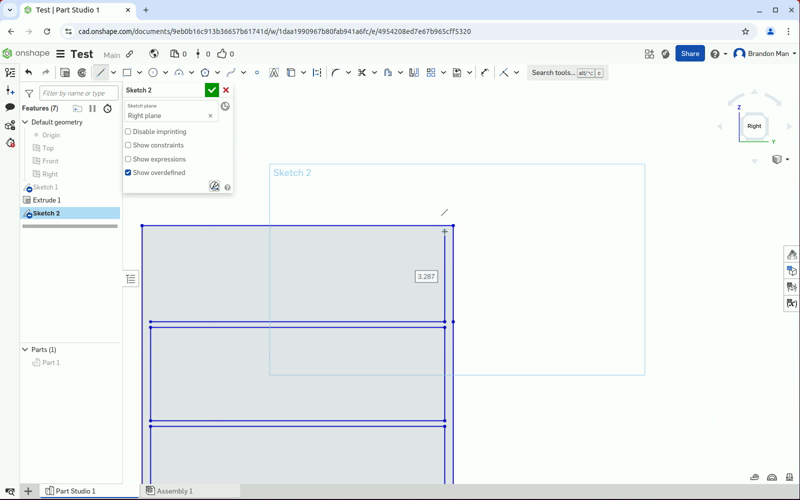
scroll(-6)
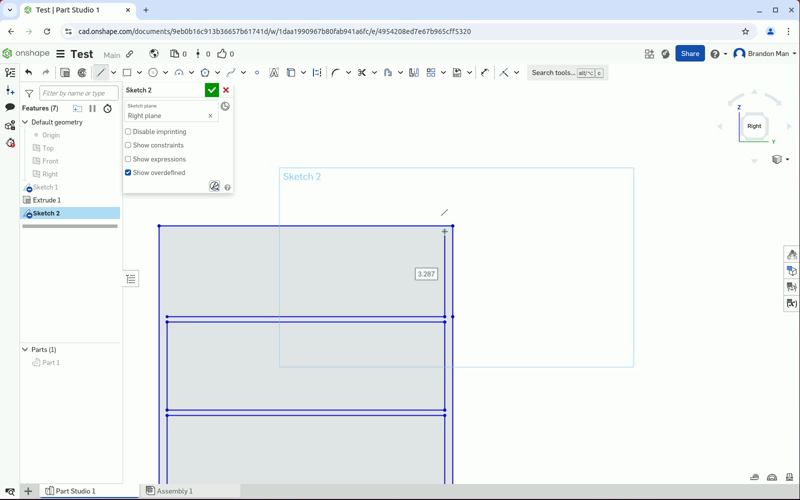
scroll(-6)
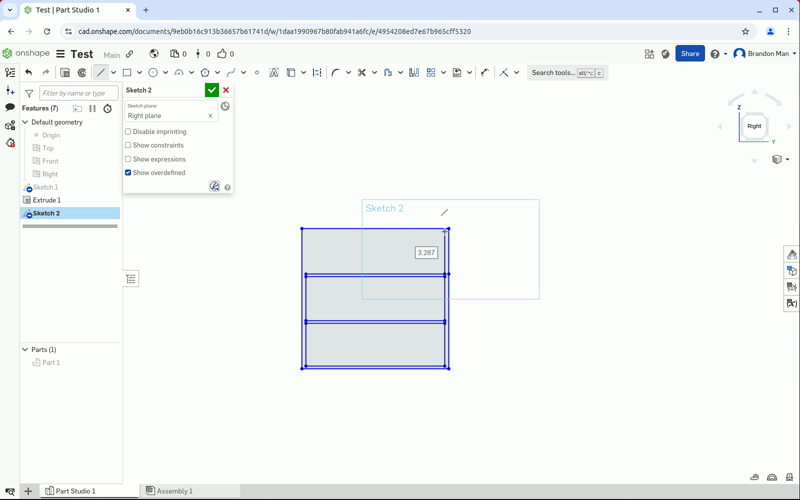
scroll(-6)
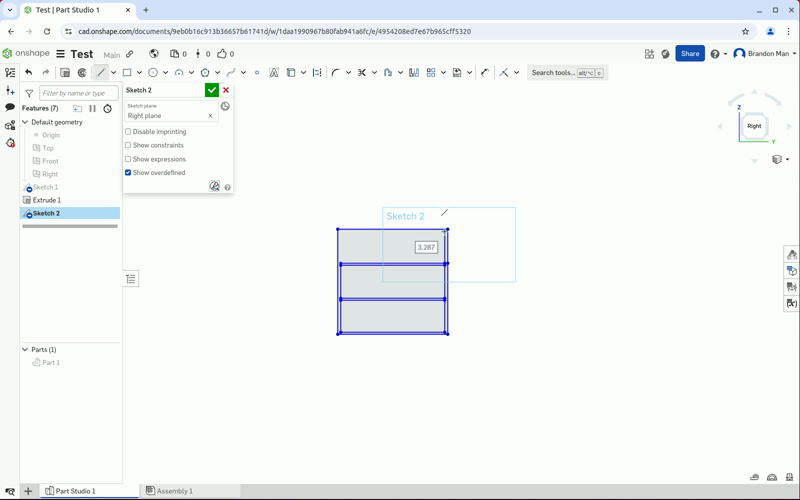
scroll(-6)
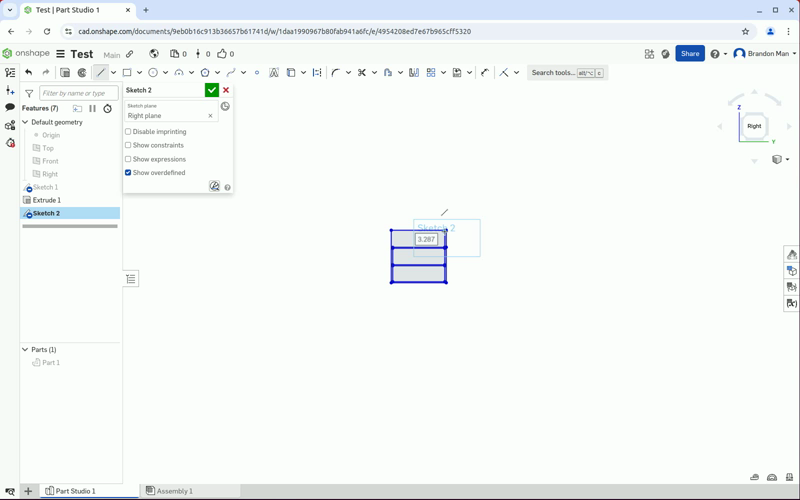
key_up(shift)
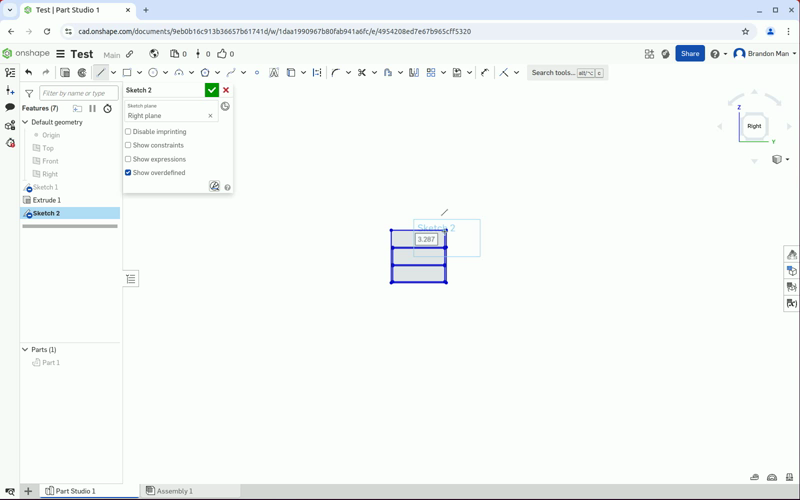
key_down(shift)
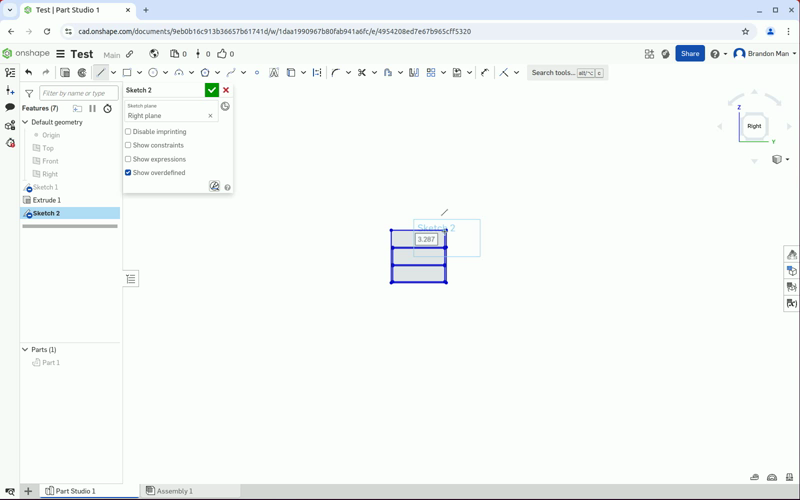
mouse_move(474, 231)
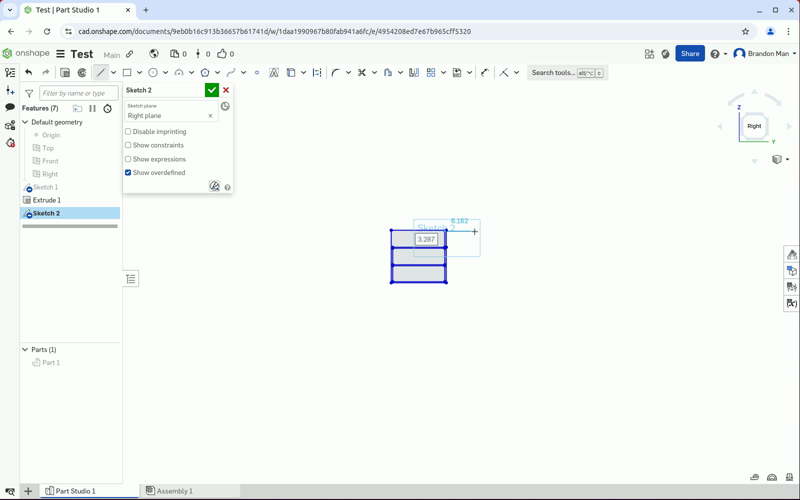
mouse_move(392, 231)
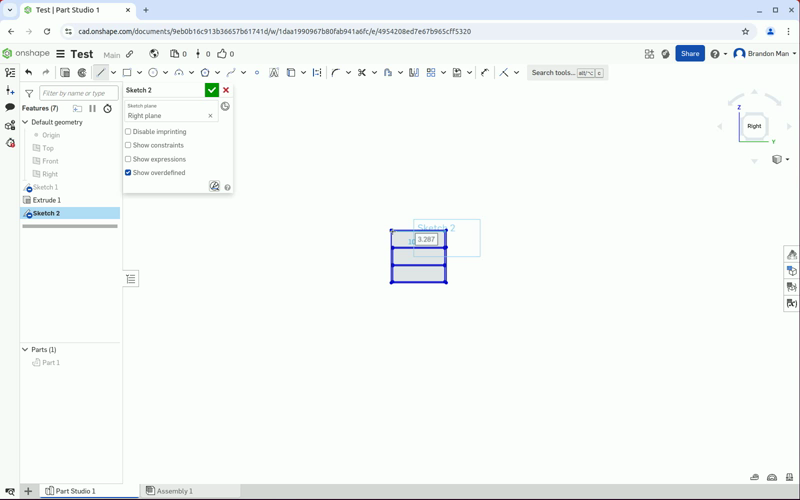
scroll(6)
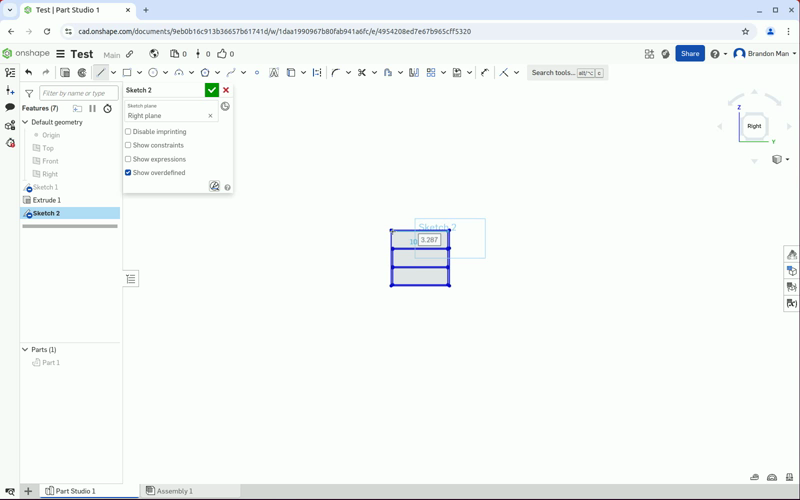
scroll(6)
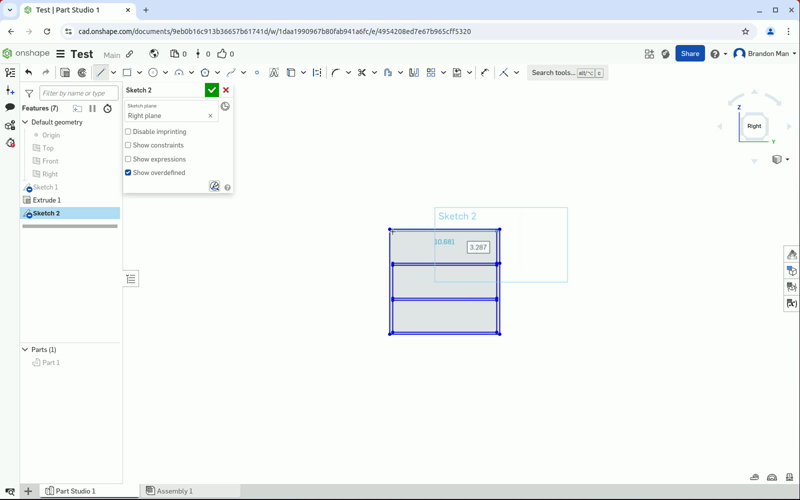
scroll(6)
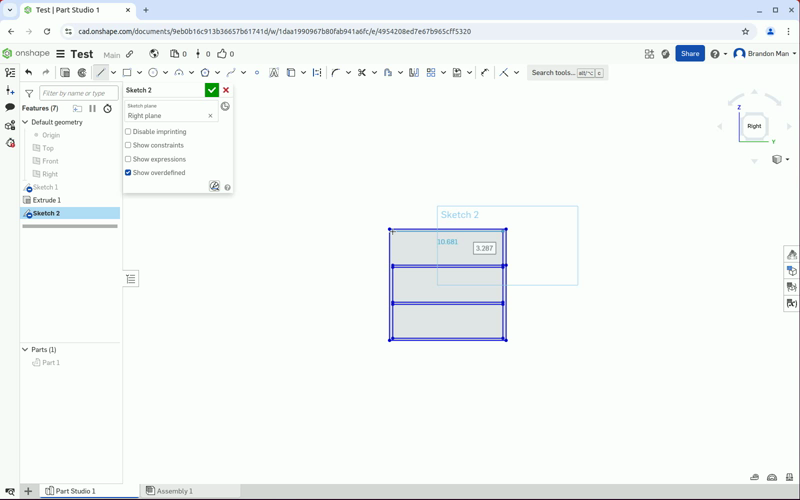
scroll(6)
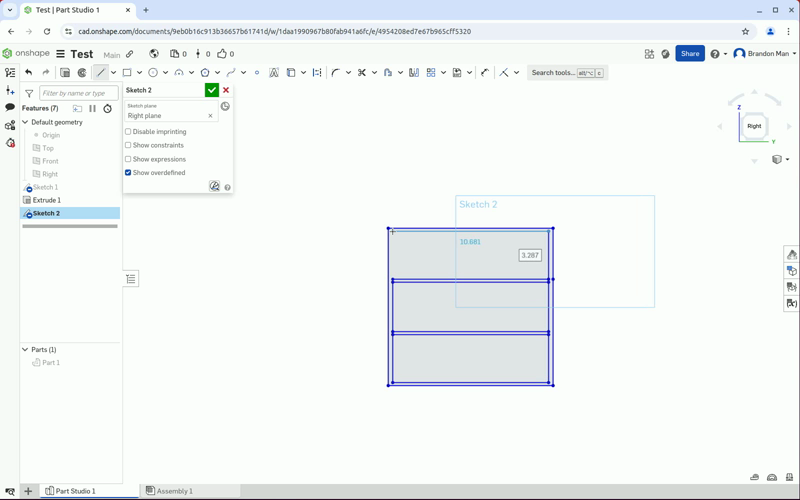
scroll(6)
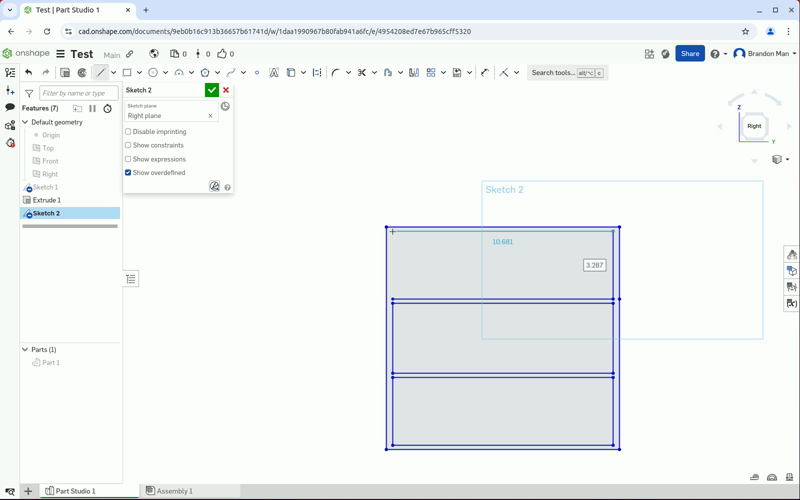
scroll(6)
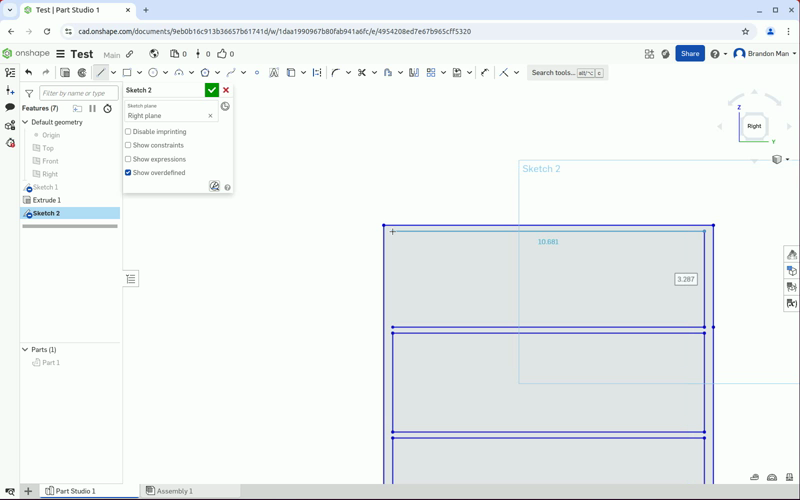
scroll(6)
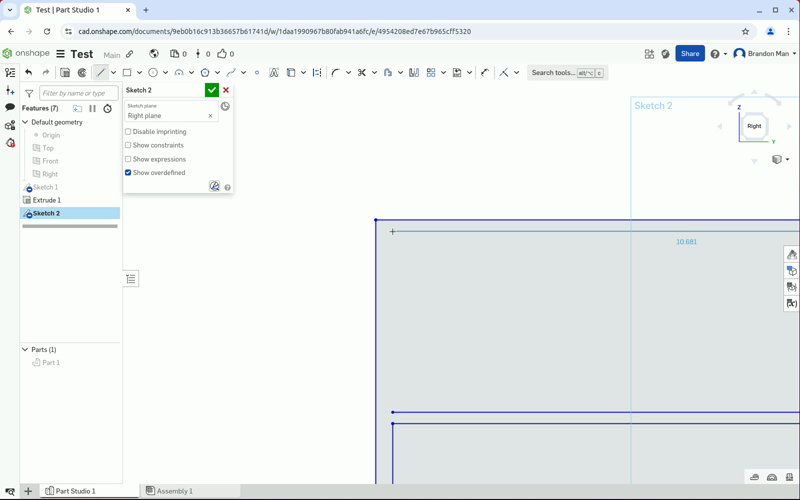
click(392, 231)
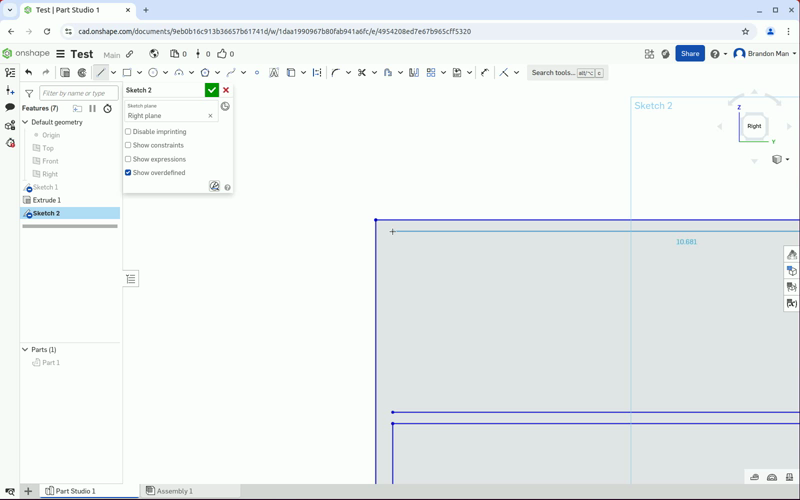
scroll(-6)
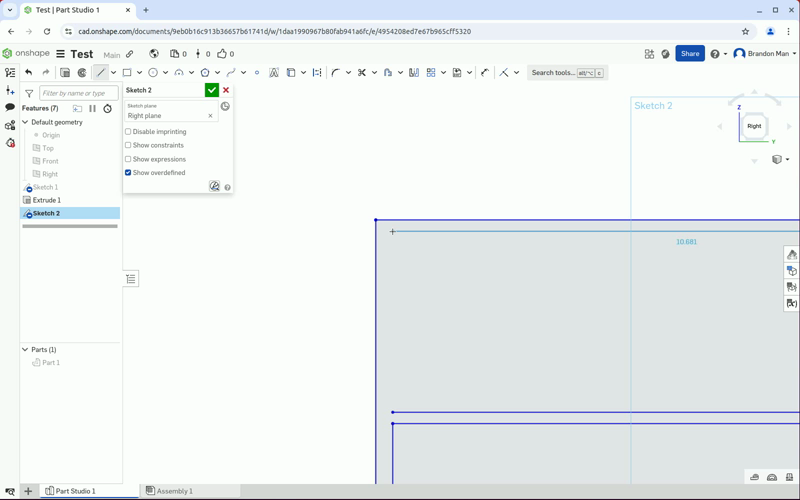
scroll(-6)
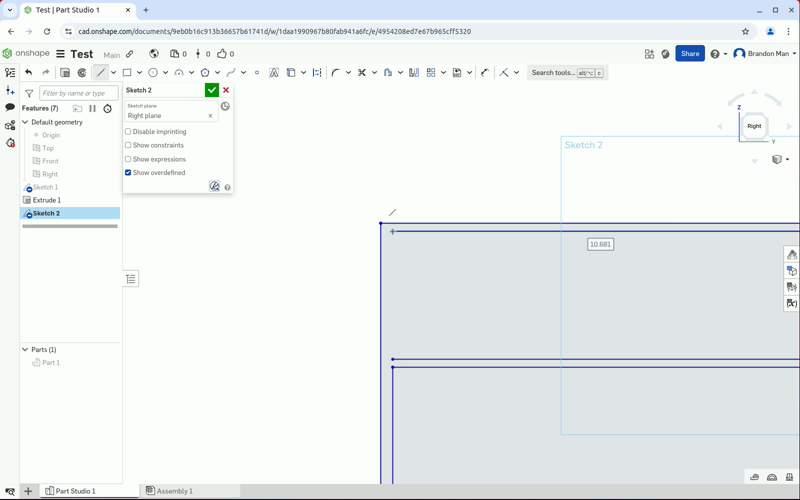
scroll(-6)
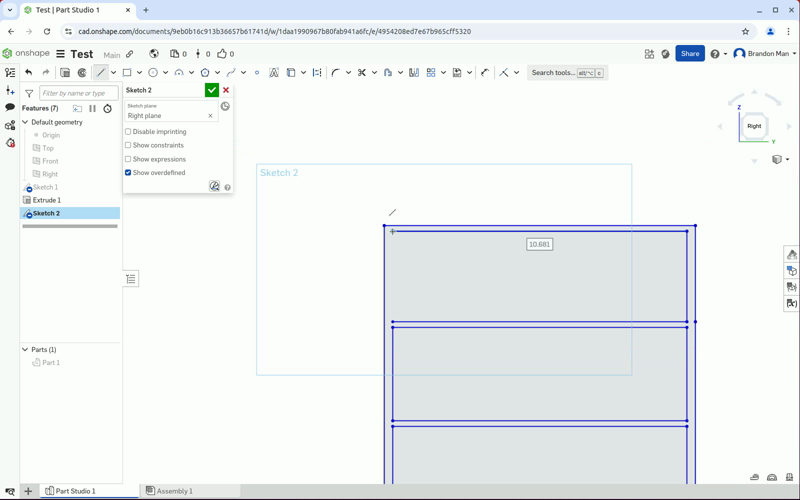
scroll(-6)
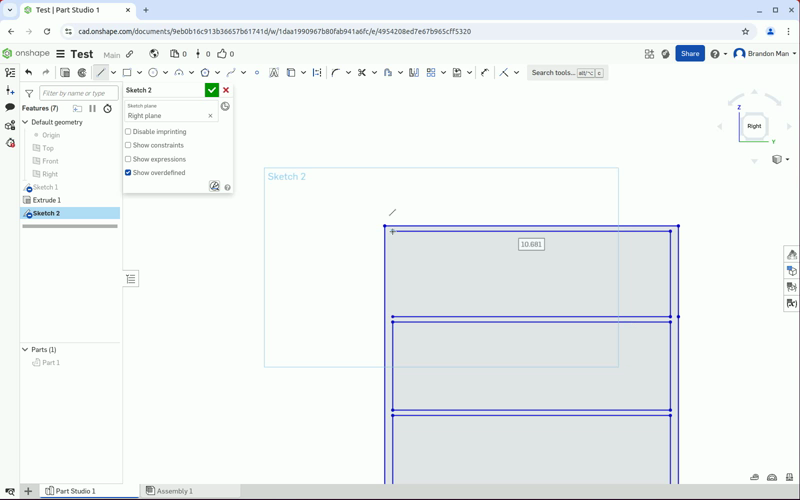
scroll(-6)
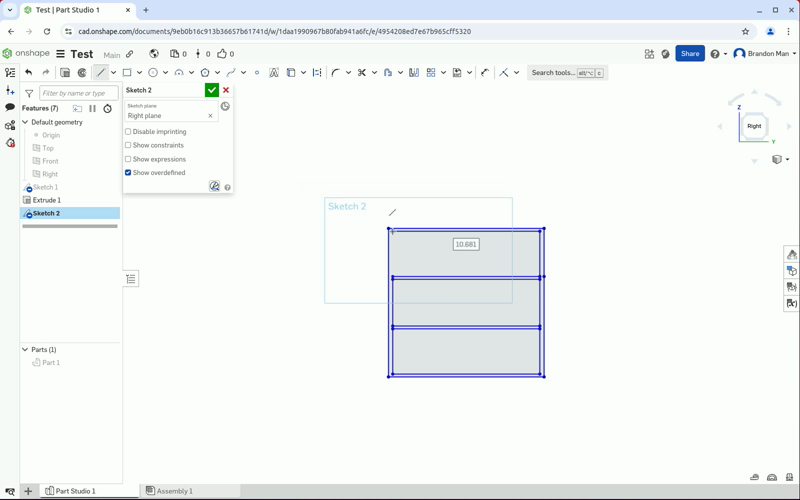
scroll(-6)
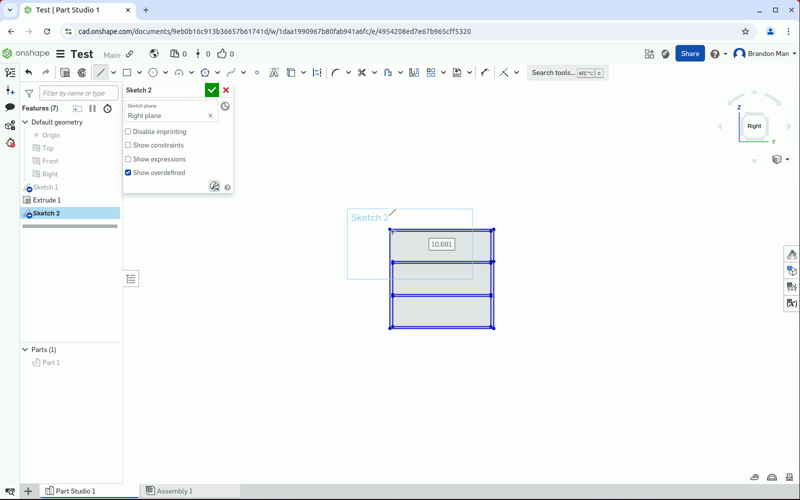
scroll(-6)
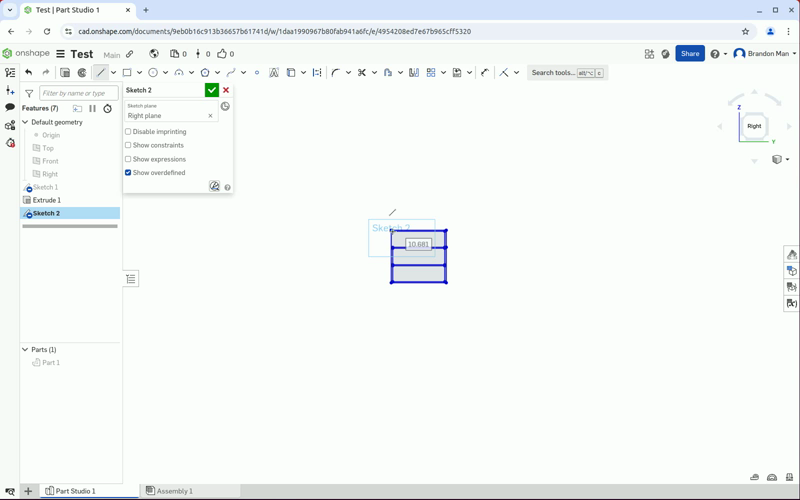
key_up(shift)
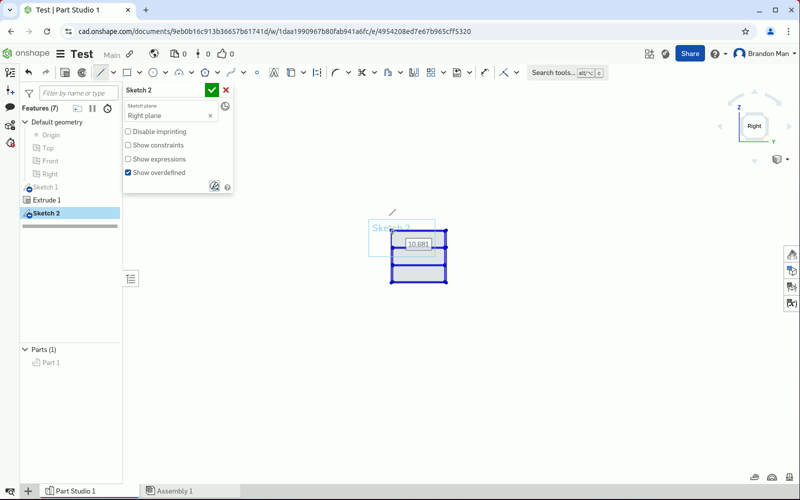
mouse_move(422, 231)
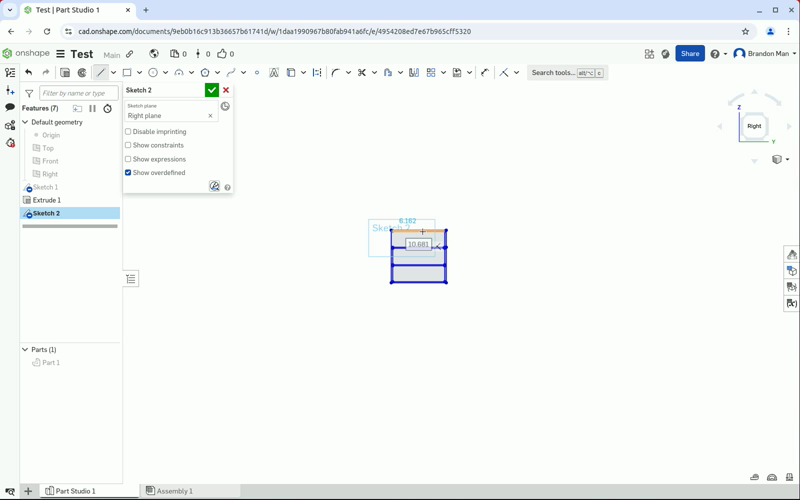
key_down(shift)
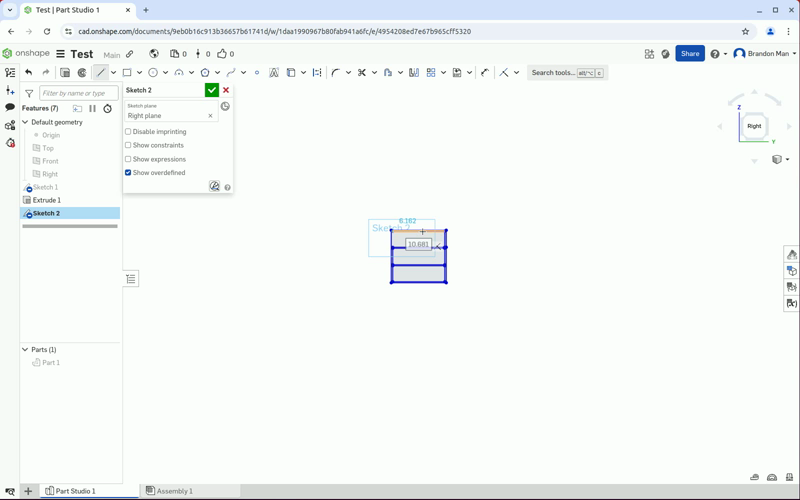
mouse_move(392, 247)
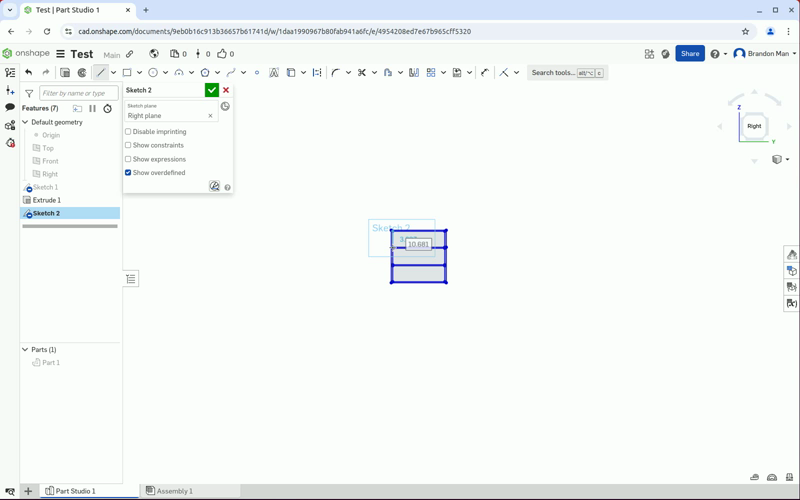
scroll(6)
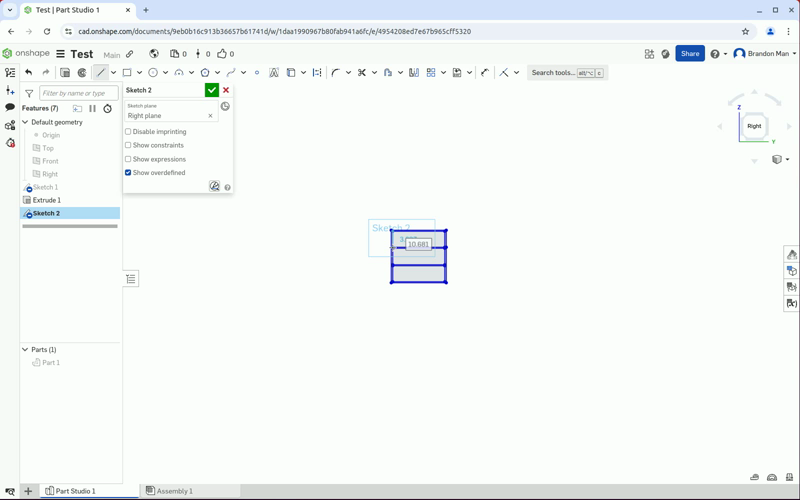
scroll(6)
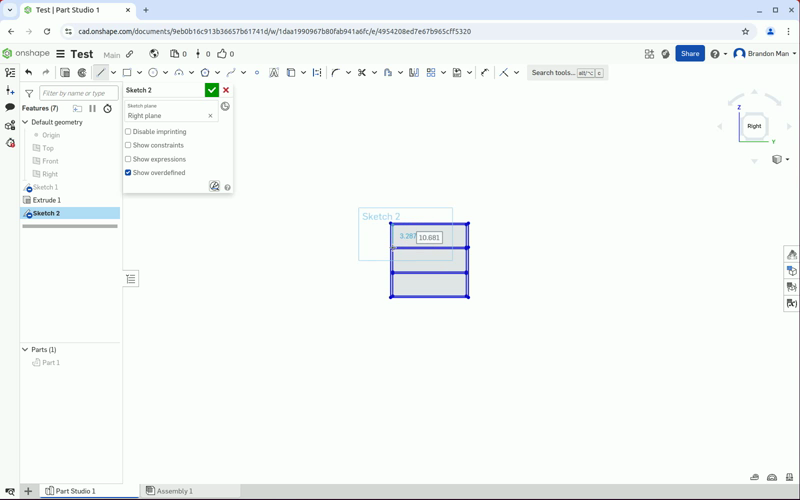
scroll(6)
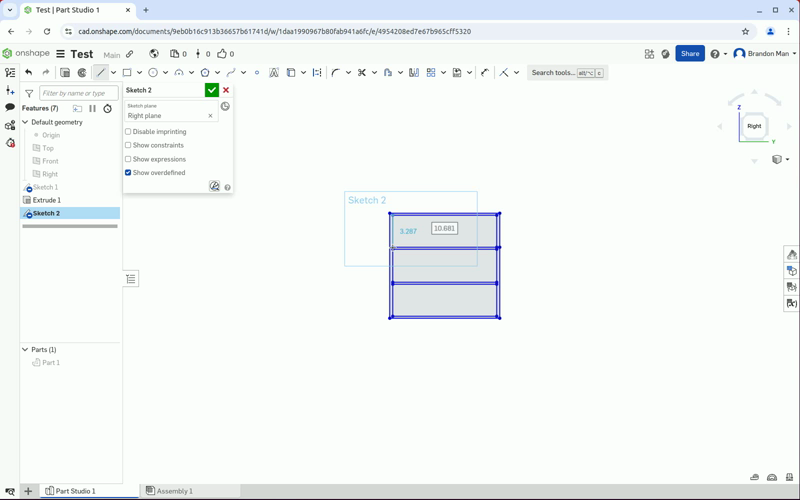
scroll(6)
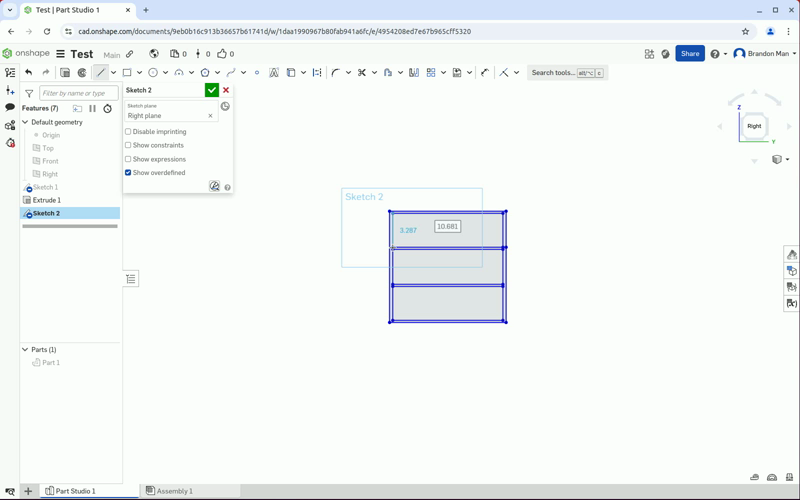
scroll(6)
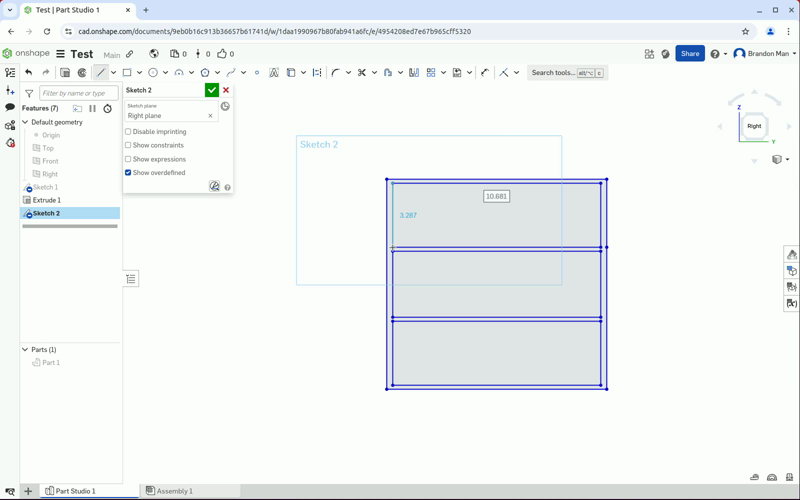
scroll(6)
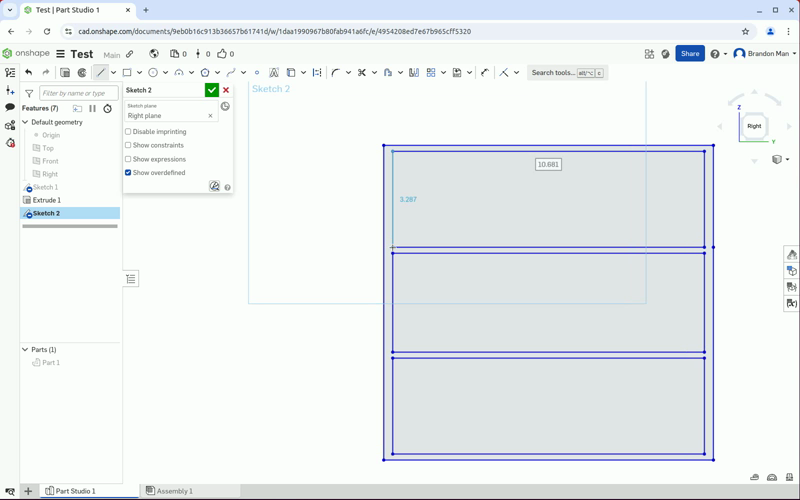
scroll(6)
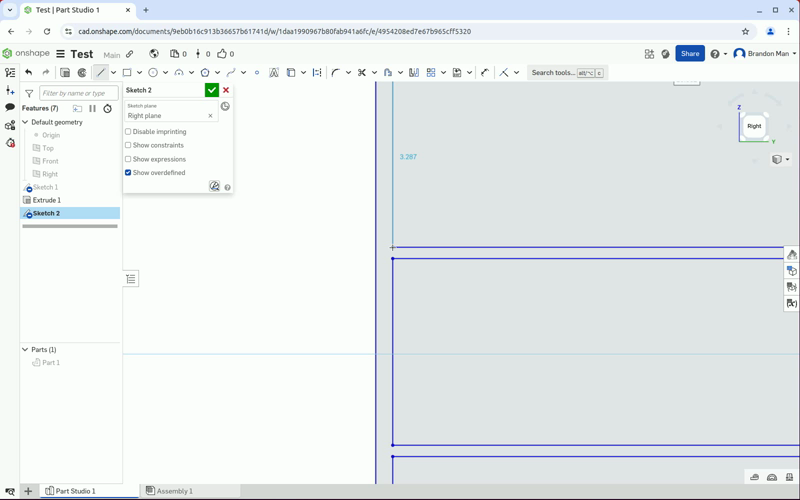
key_up(shift)
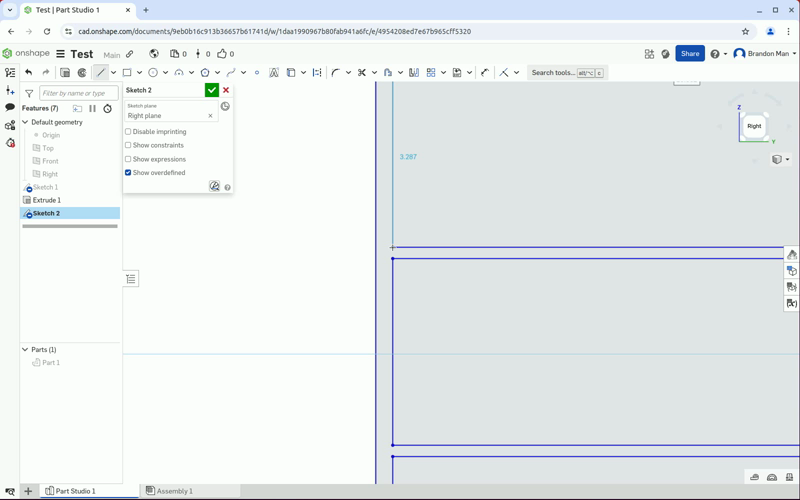
click(392, 247)
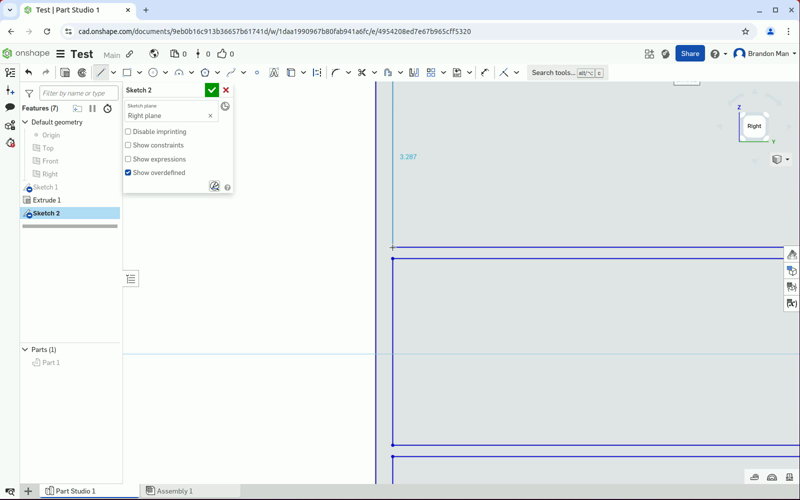
scroll(-6)
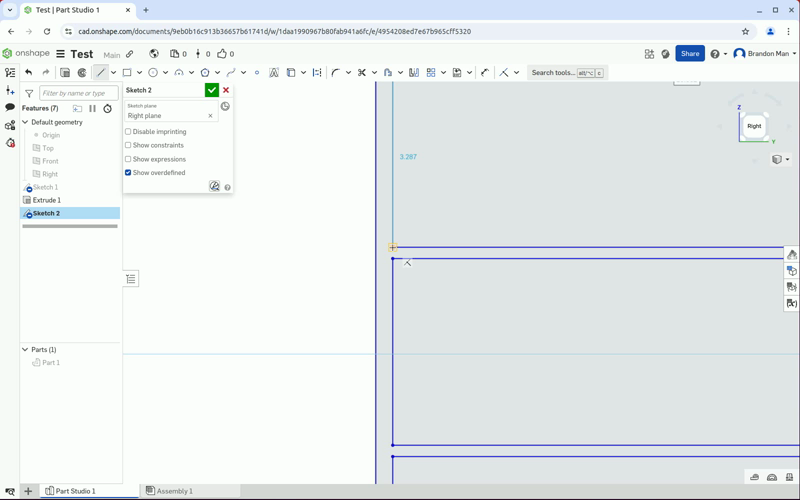
scroll(-6)
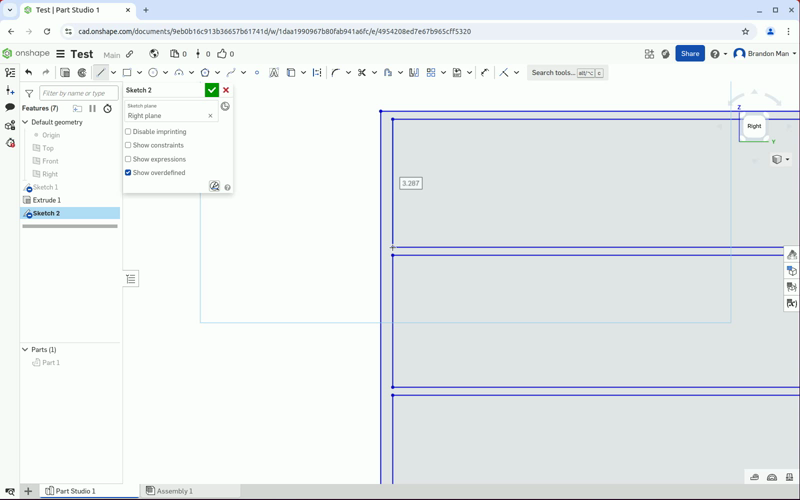
scroll(-6)
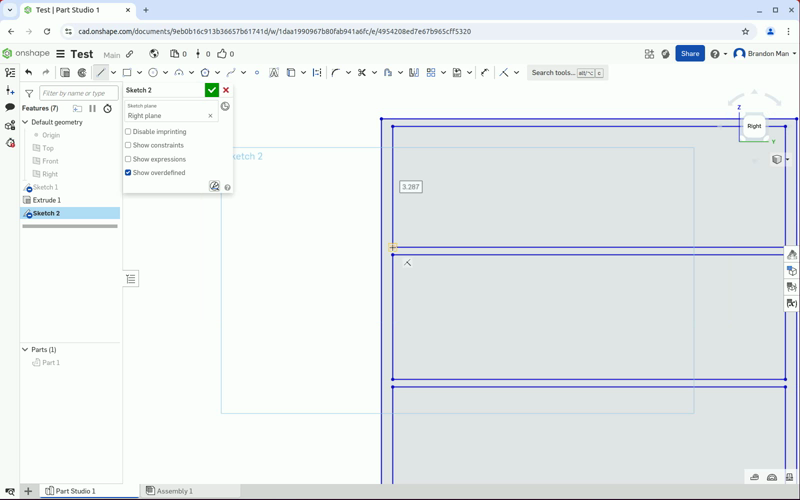
scroll(-6)
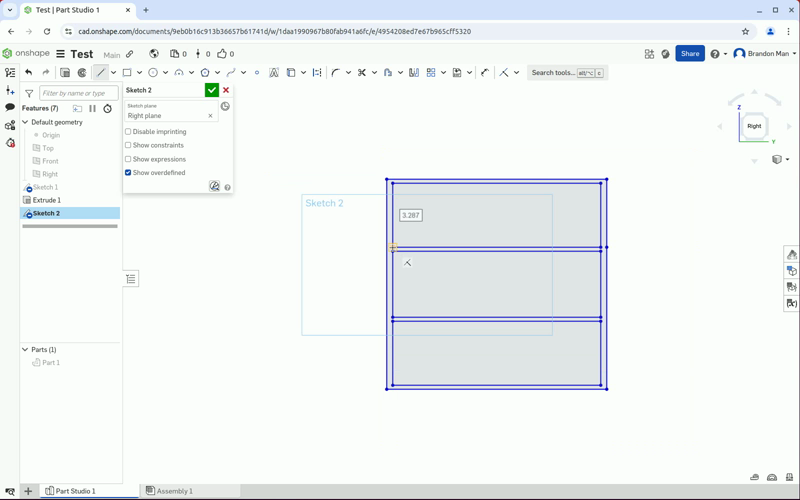
scroll(-6)
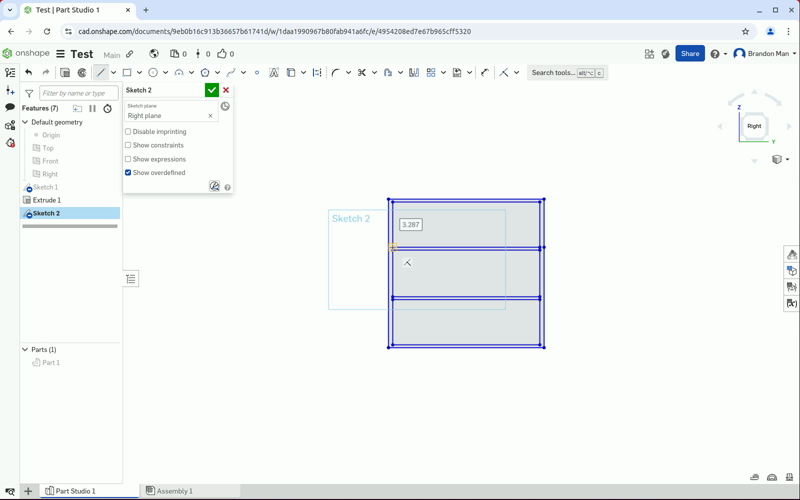
scroll(-6)
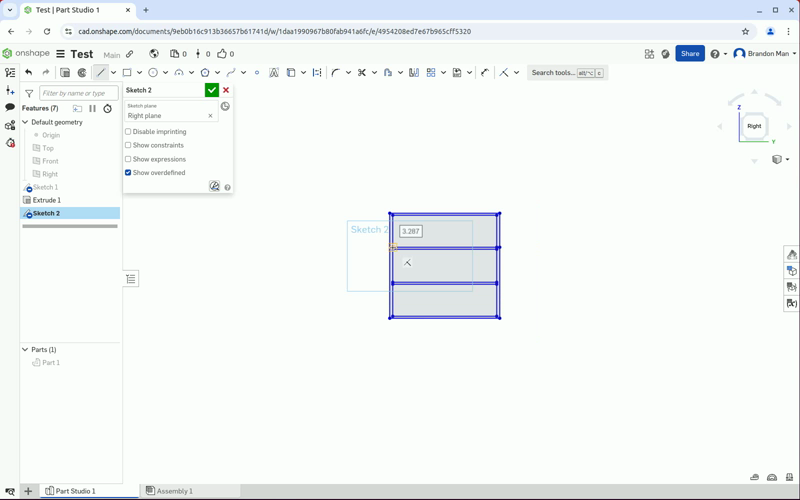
scroll(-6)
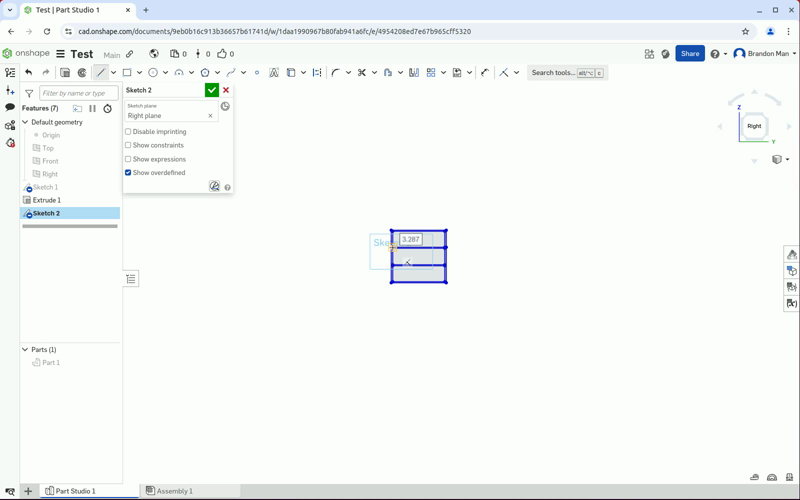
key(esc)
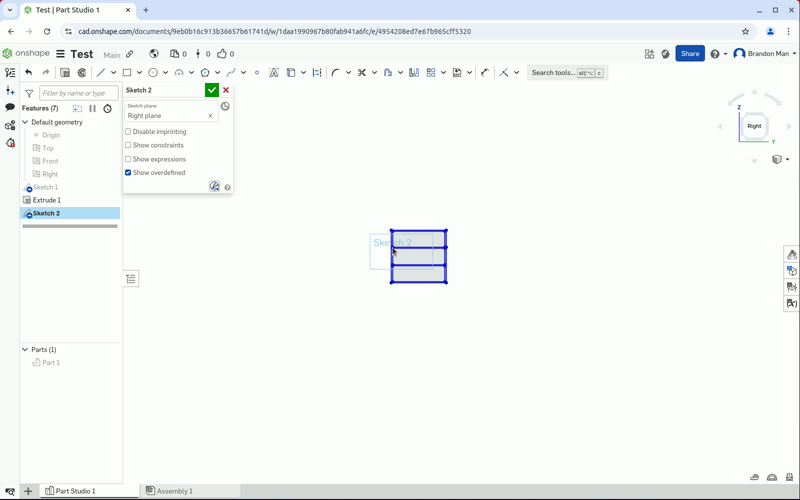
mouse_move(391, 264)
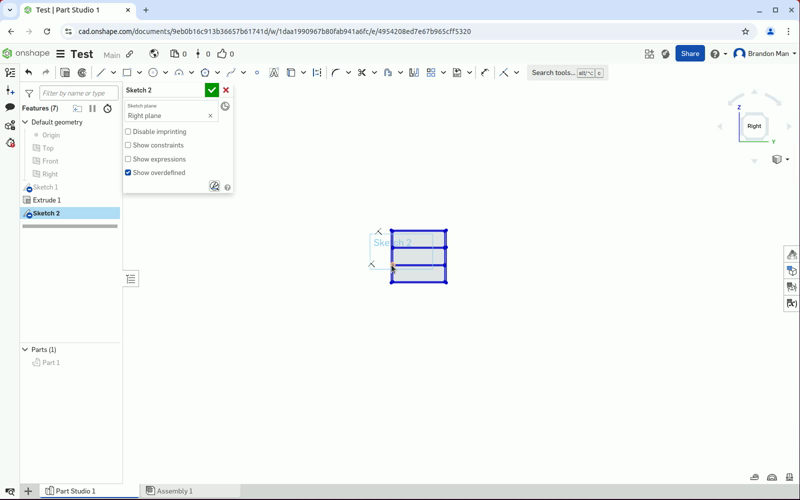
scroll(6)
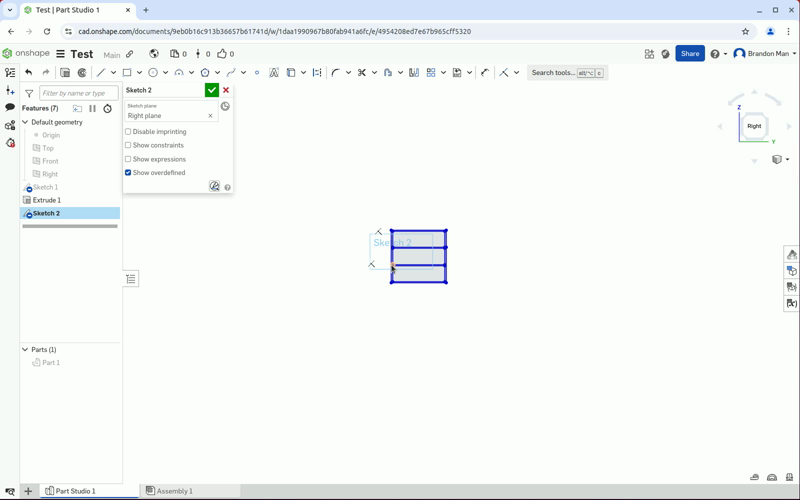
scroll(6)
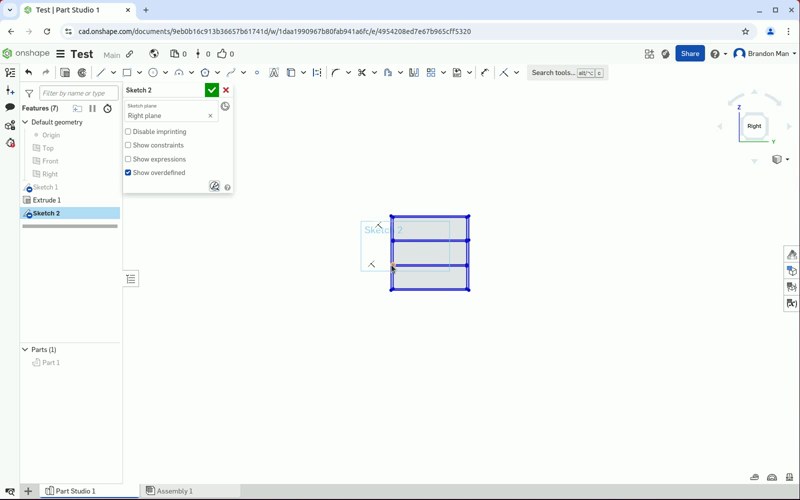
scroll(6)
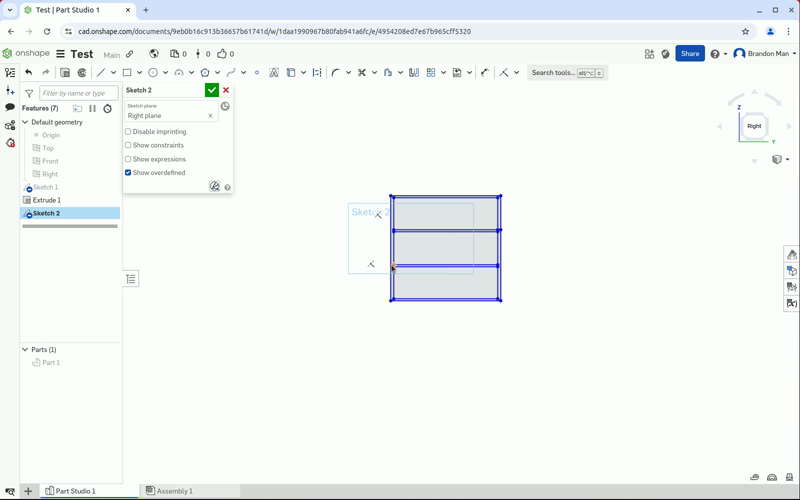
scroll(6)
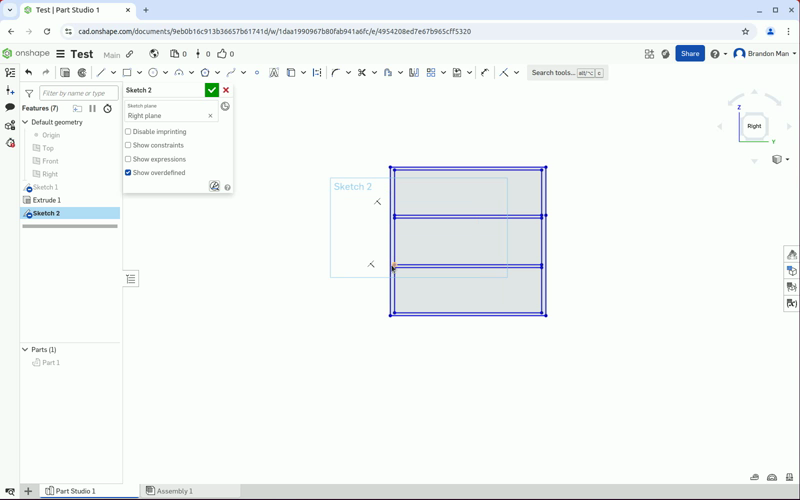
scroll(6)
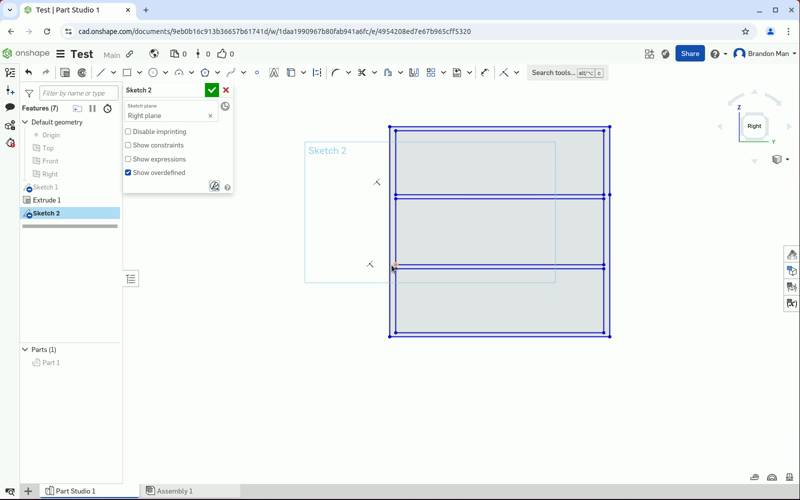
scroll(6)
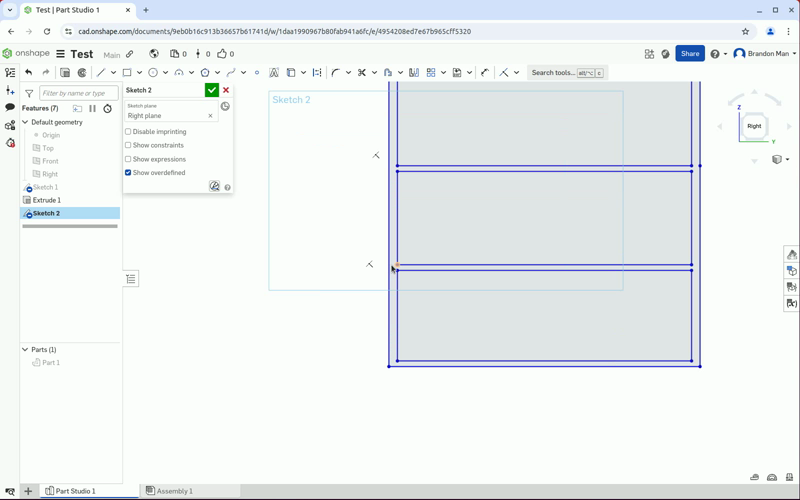
scroll(6)
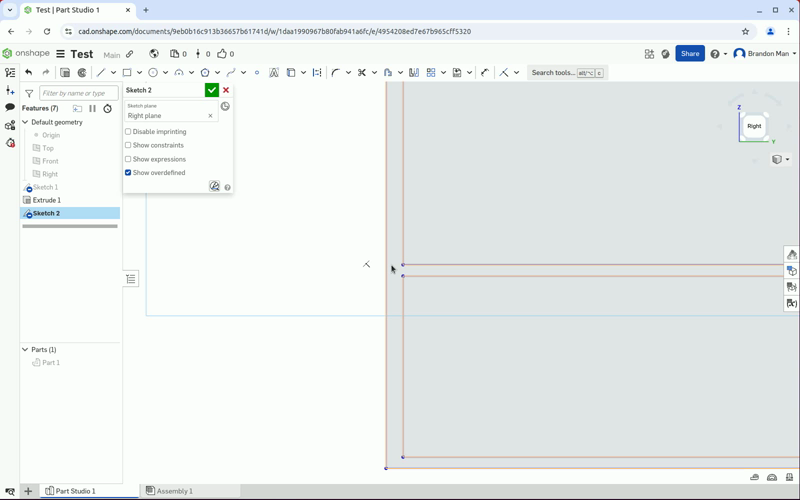
click(391, 264)
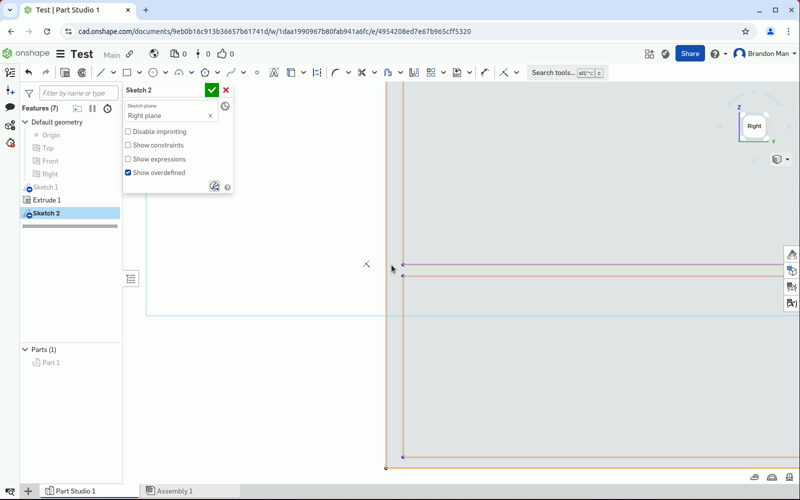
scroll(-6)
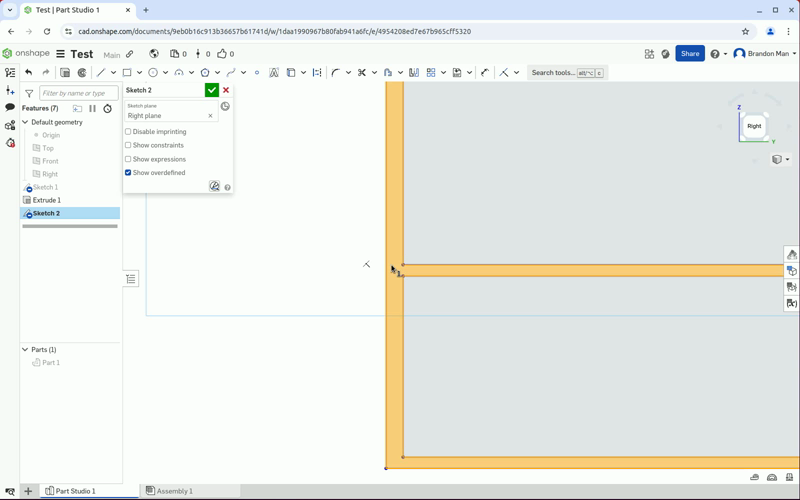
scroll(-6)
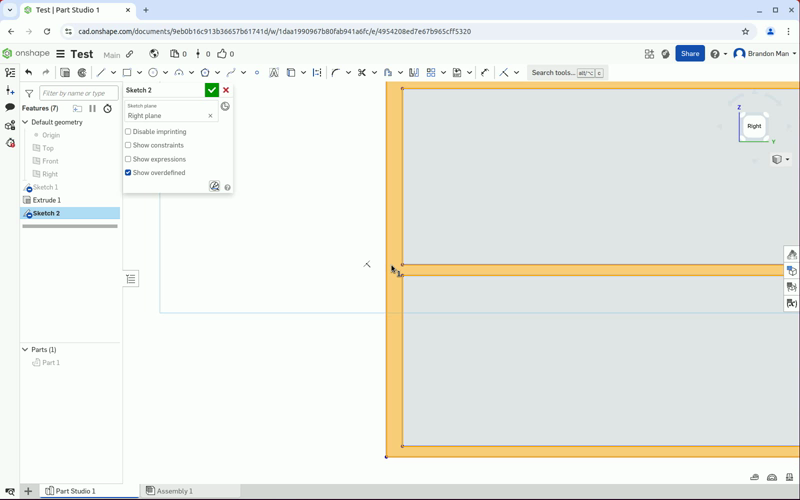
scroll(-6)
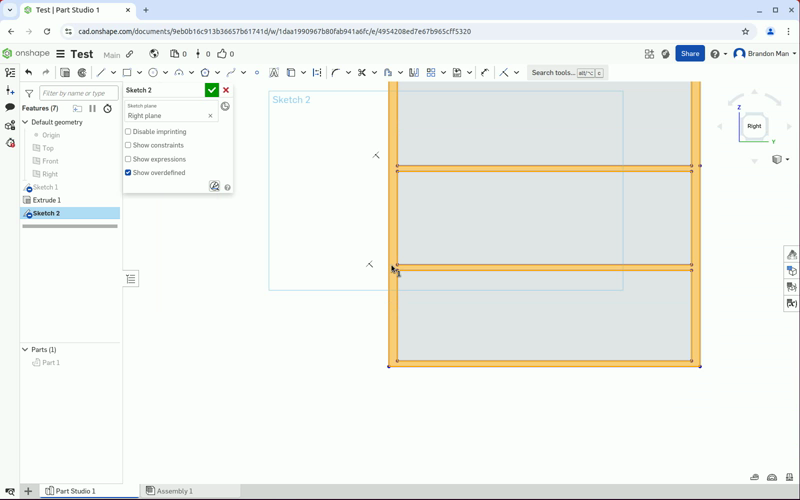
scroll(-6)
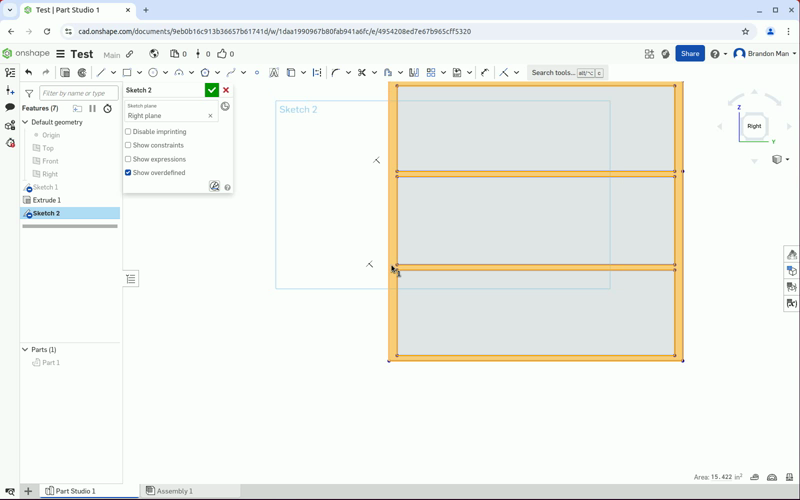
scroll(-6)
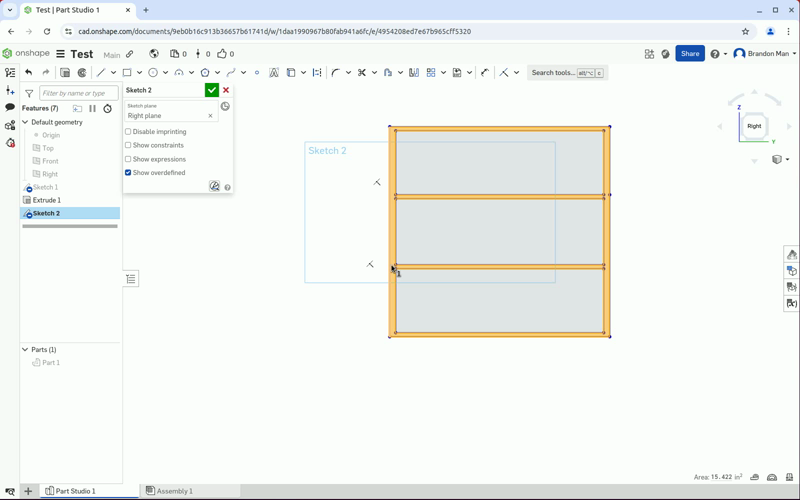
scroll(-6)
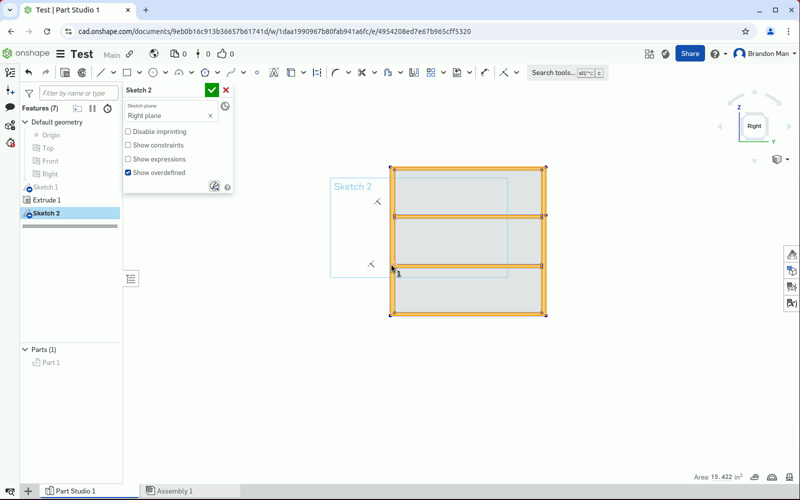
scroll(-6)
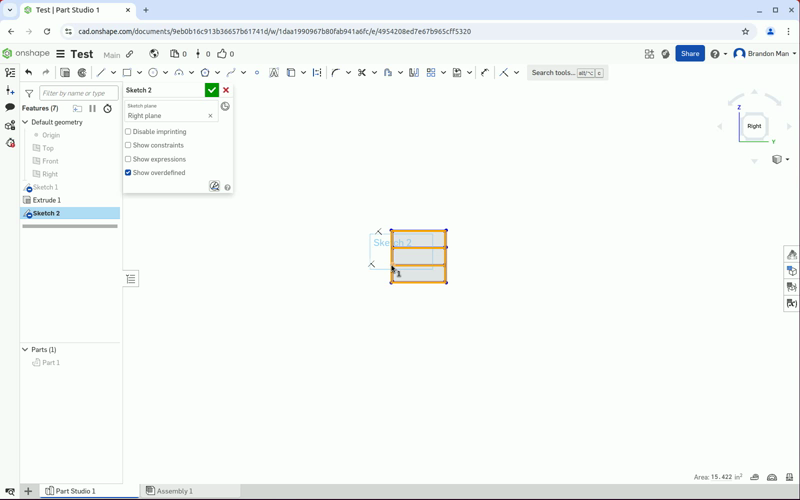
mouse_move(73, 352)
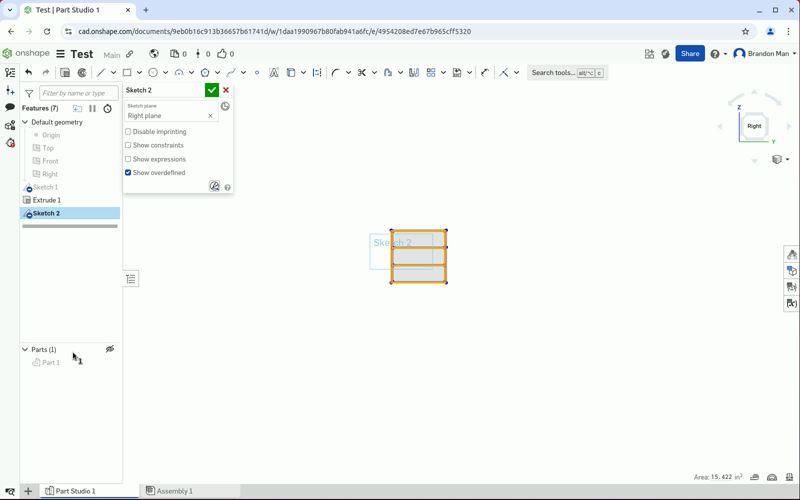
key(shift+y)
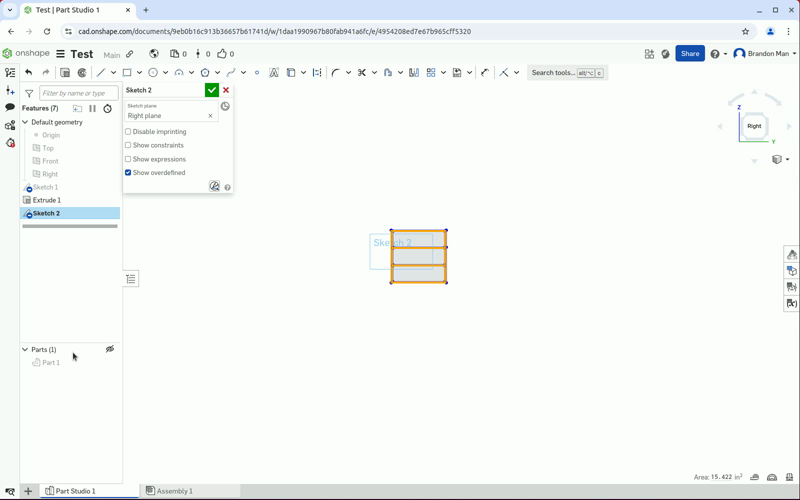
key(shift+e)
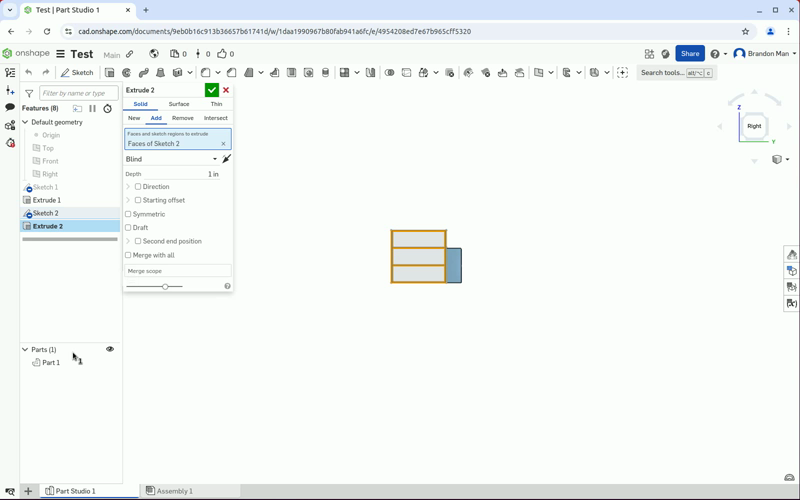
mouse_move(143, 106)
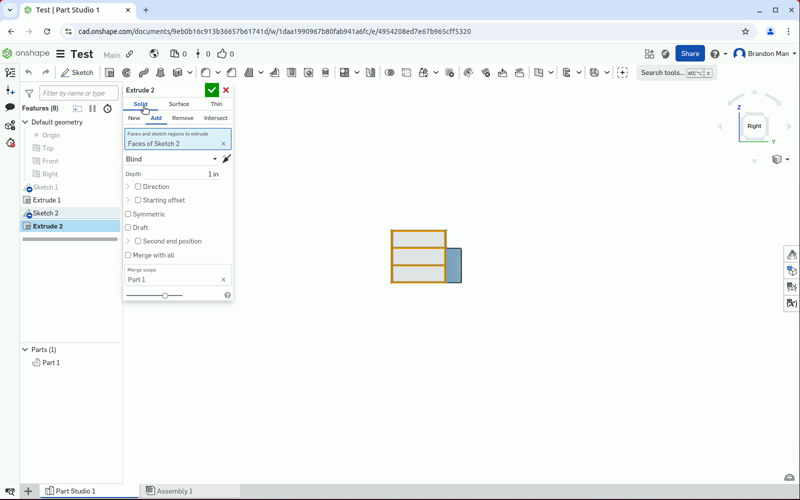
click(143, 106)
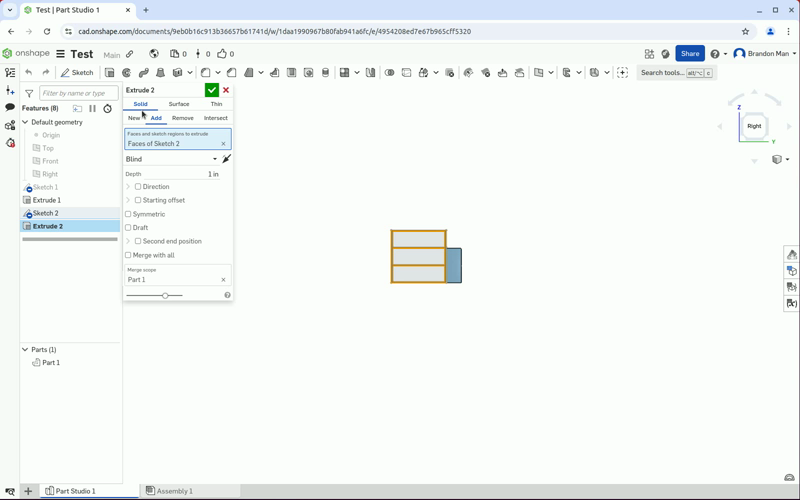
mouse_move(137, 120)
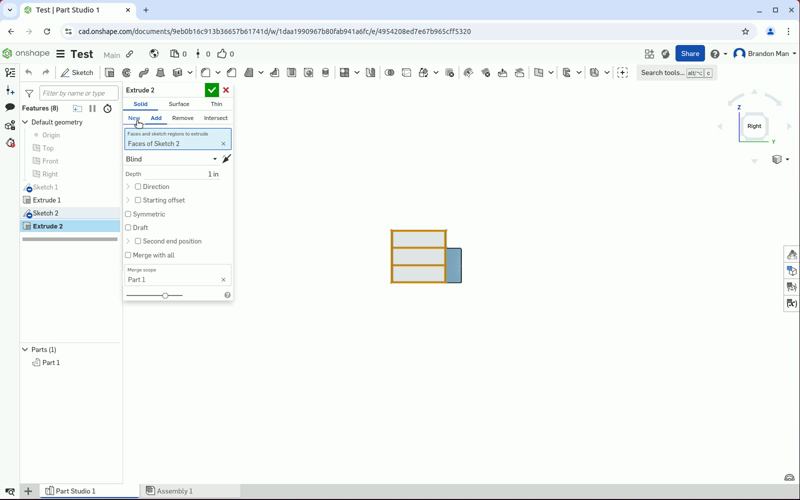
click(137, 120)
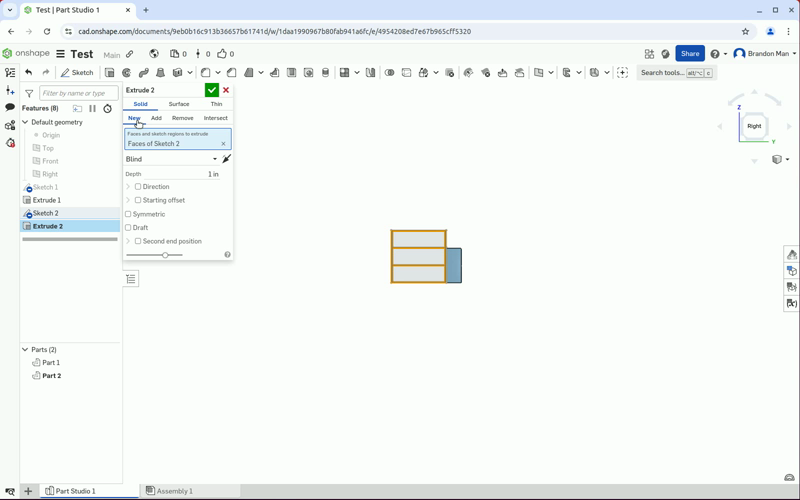
key(tab, 4)
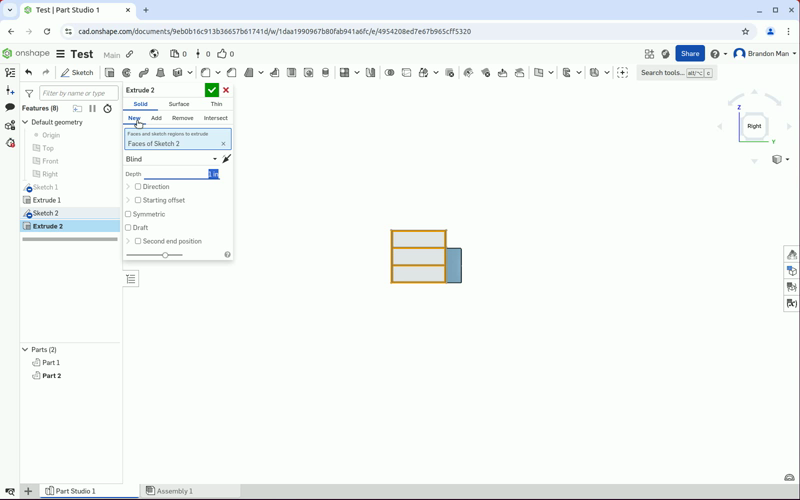
text(3.129)
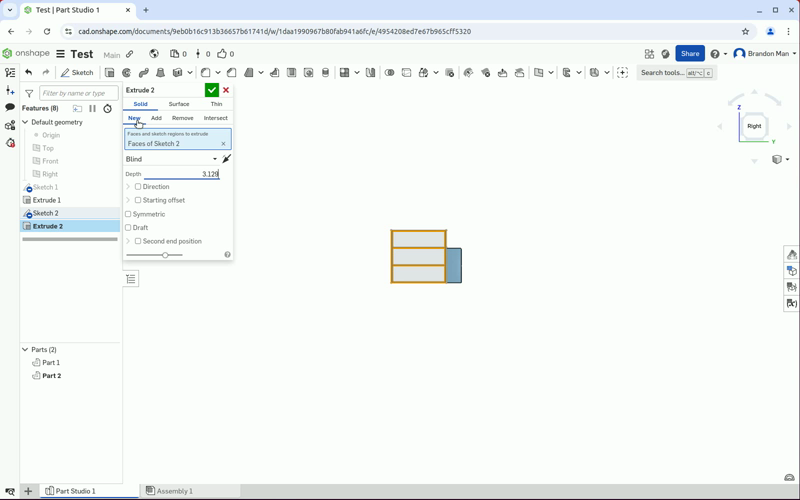
key(enter)
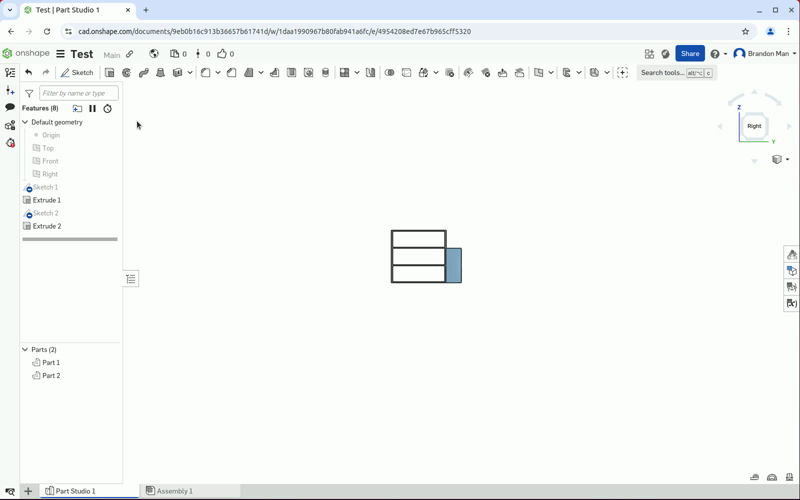
key(shift+h)
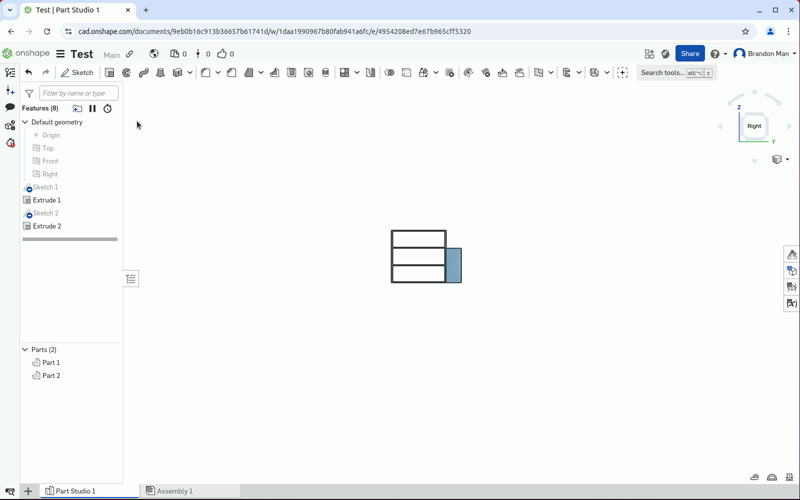
key(shift+h)
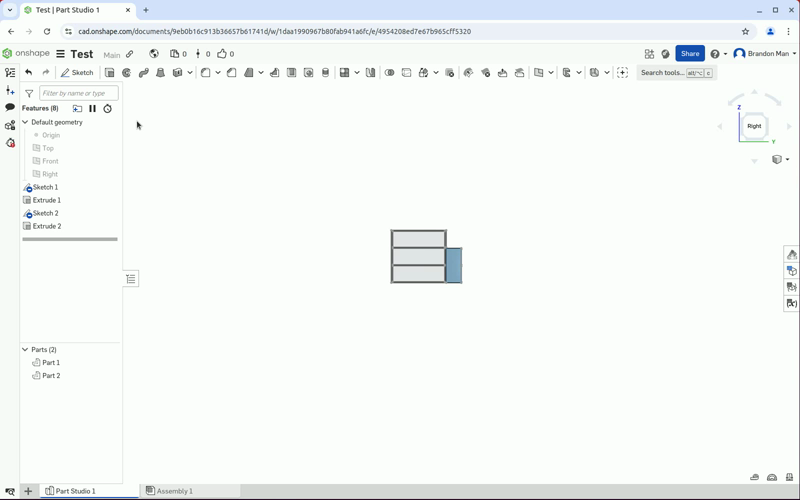
key(shift+7)
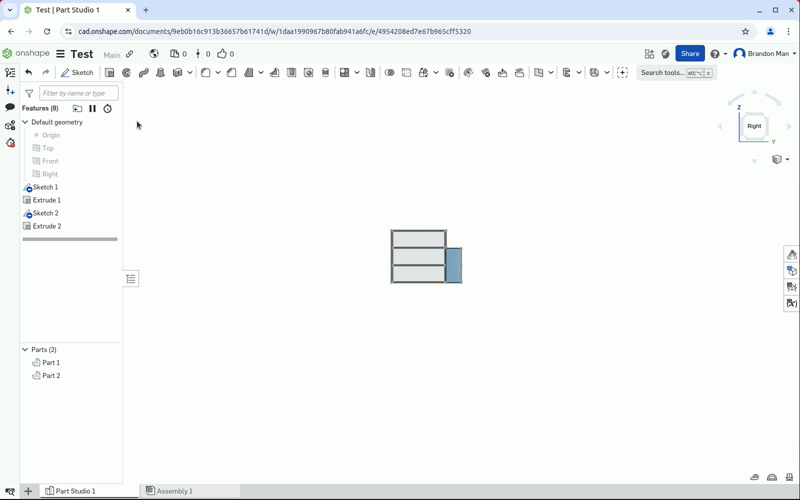
key(right, 2)
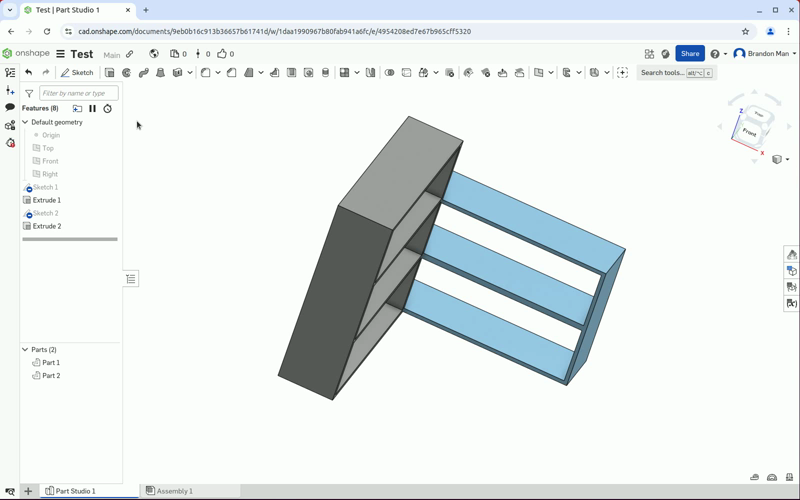
key(down, 2)
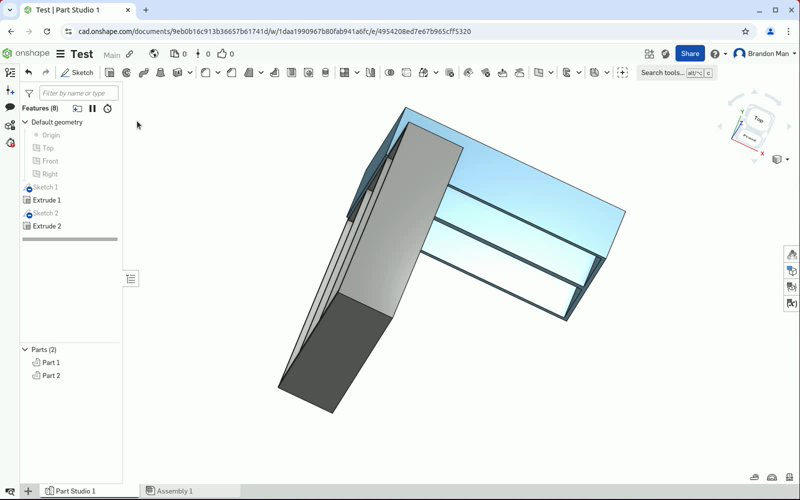
key(up, 2)
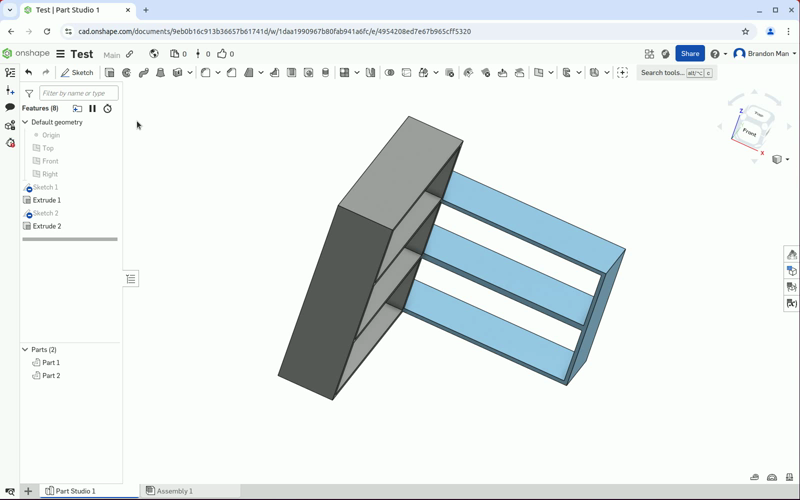
key(left, 2)
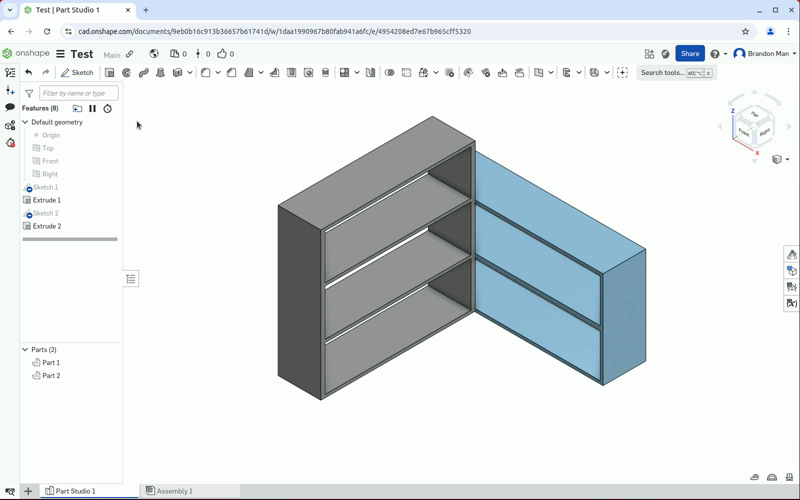
mouse_move(73, 189)
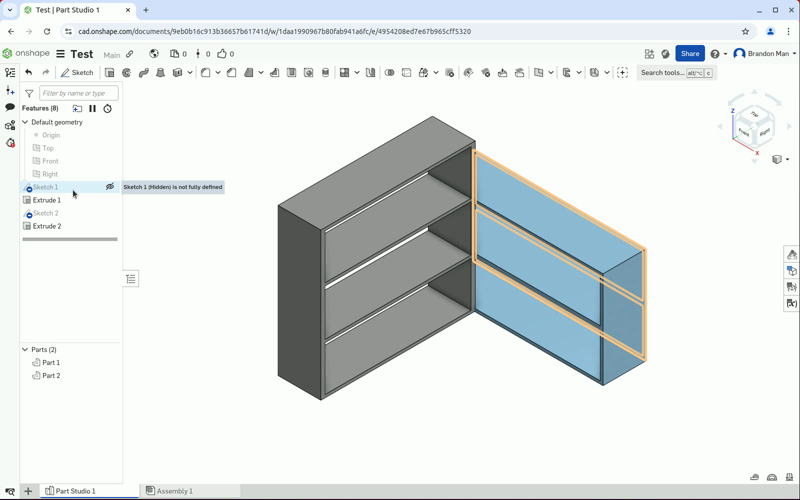
click(73, 189)